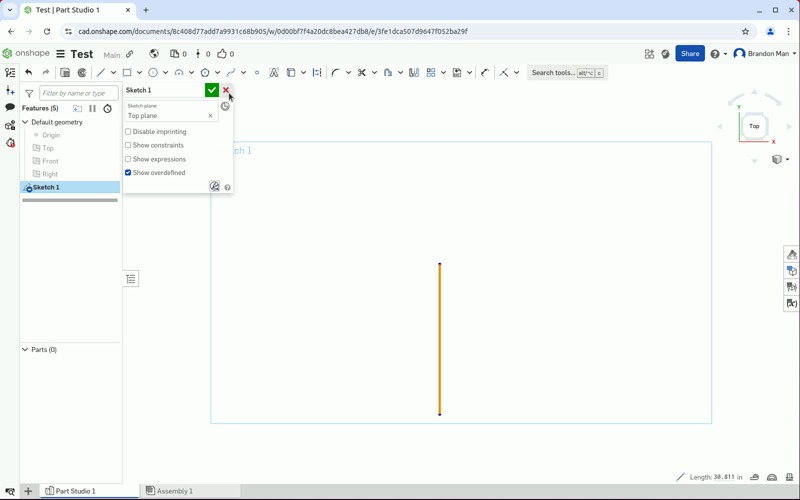
key(shift+h)
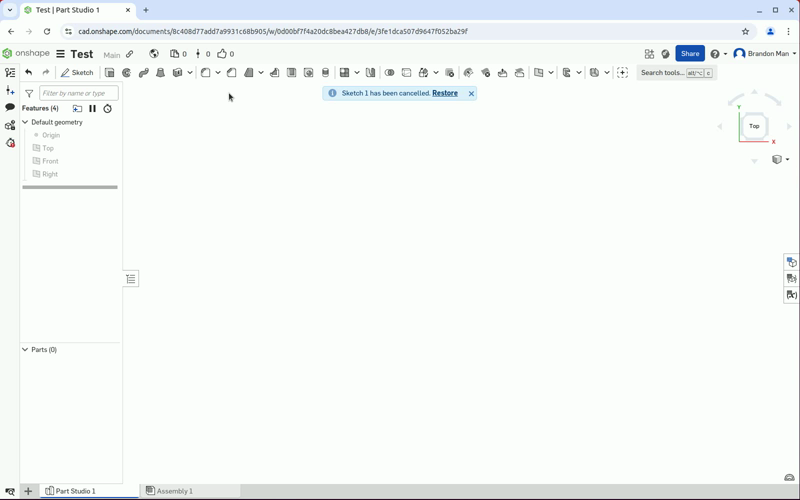
mouse_move(73, 352)
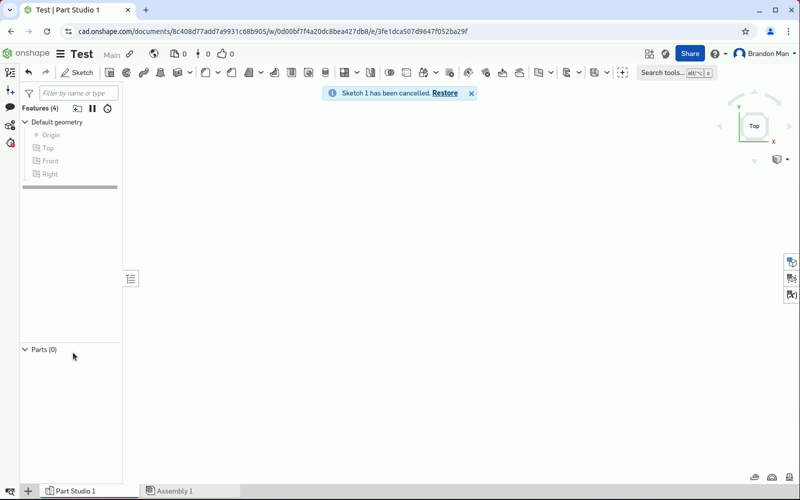
key(y)
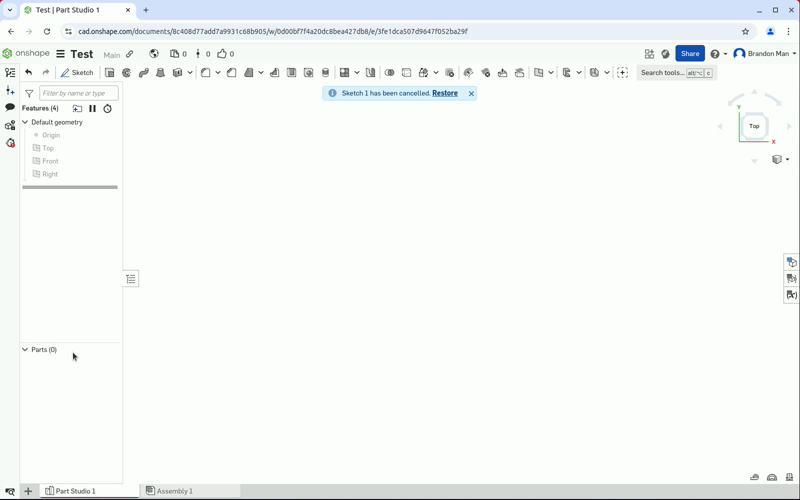
key(shift+p)
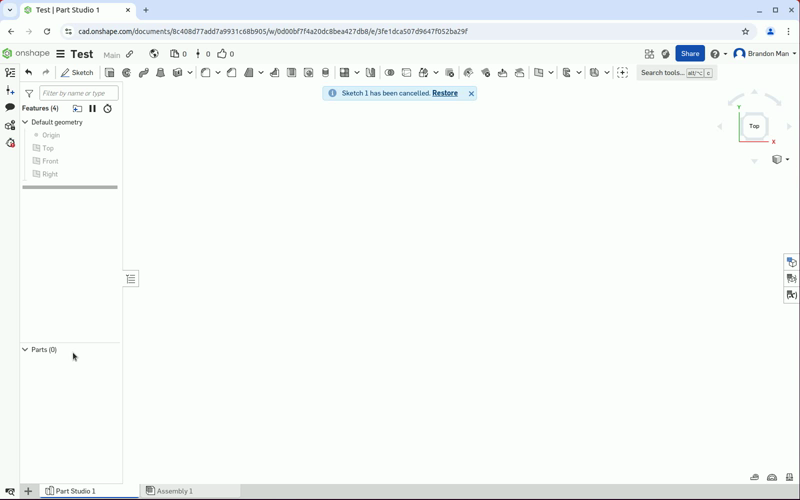
key(space)
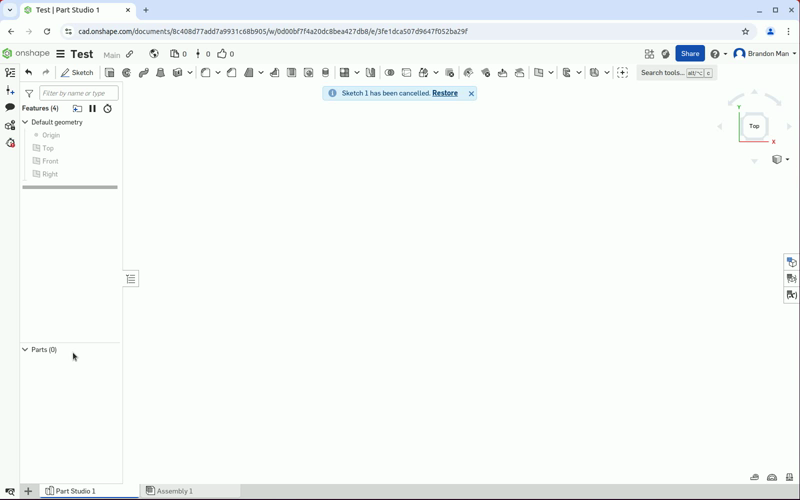
key_down(shift)
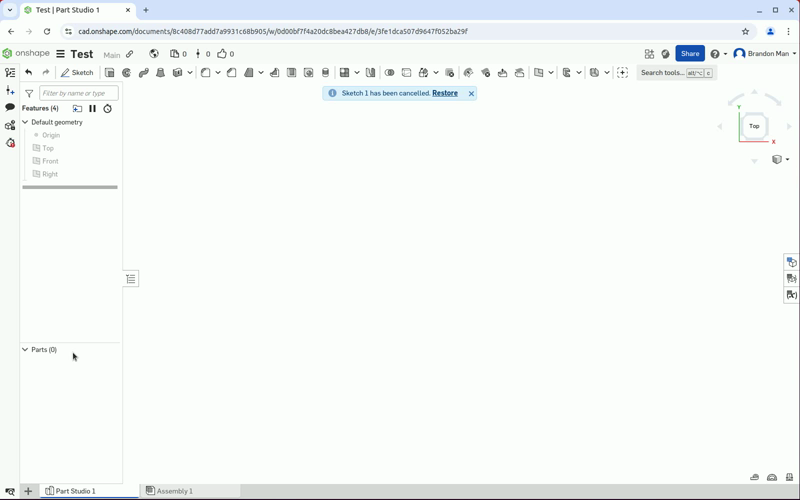
key(up)
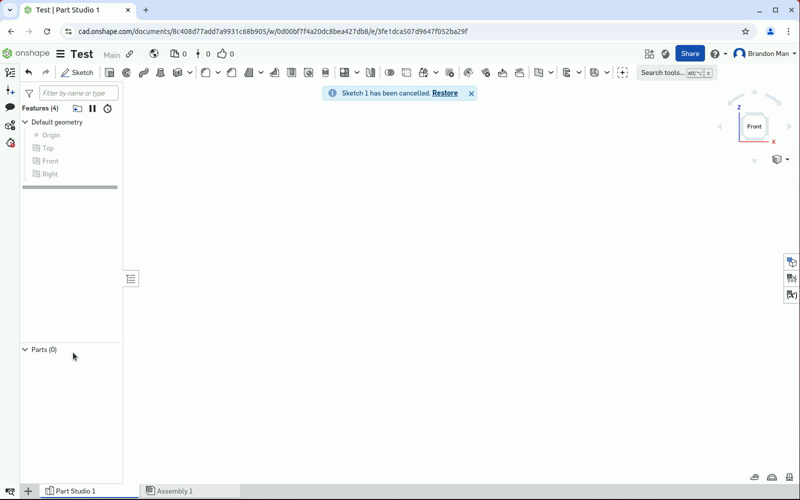
key_up(shift)
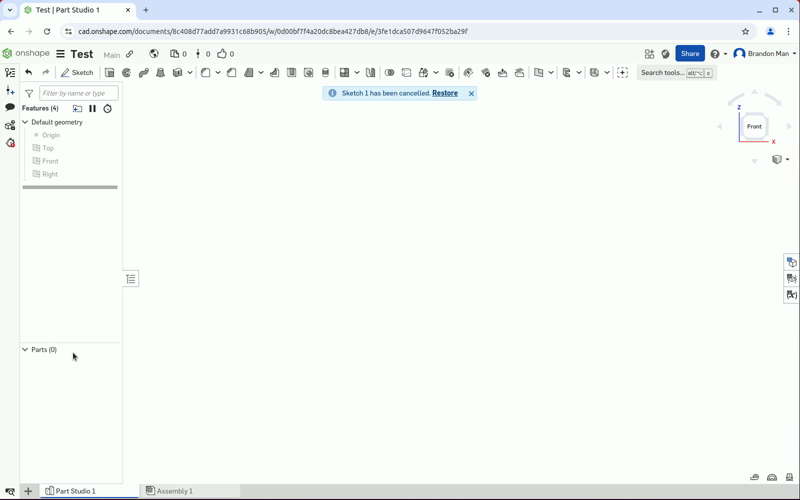
mouse_move(73, 352)
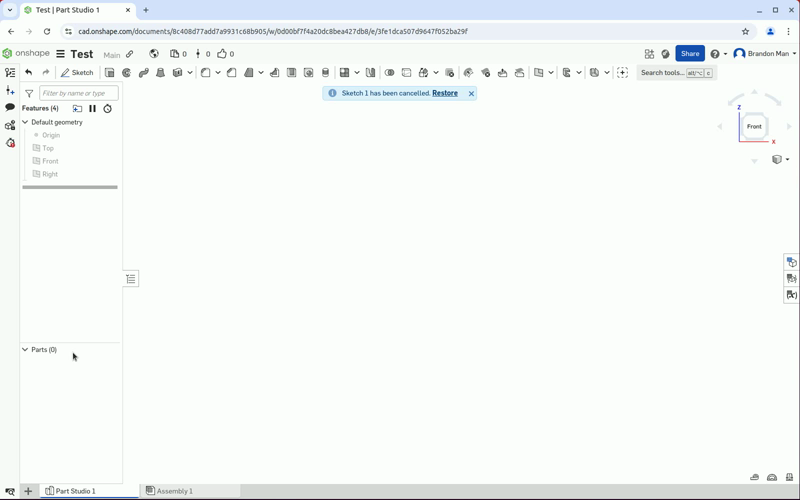
key(shift+y)
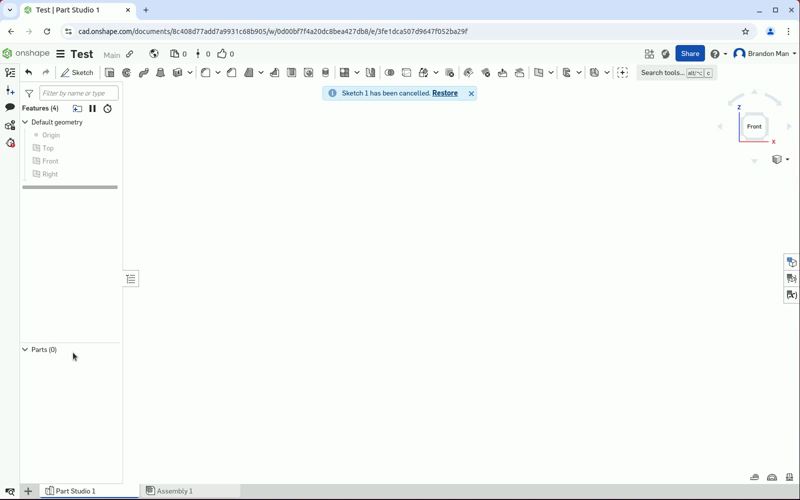
key(shift+s)
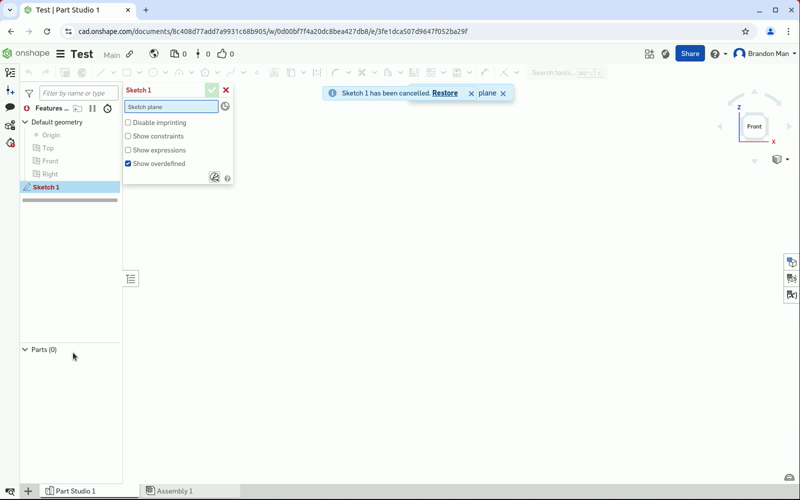
mouse_move(73, 163)
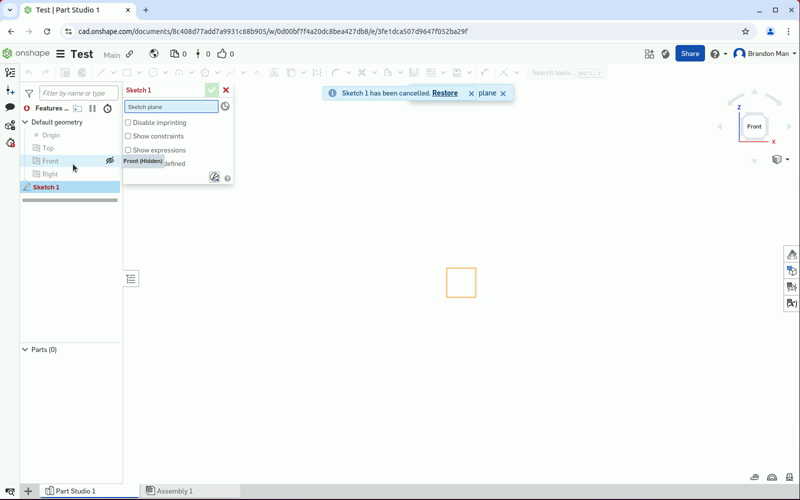
click(73, 163)
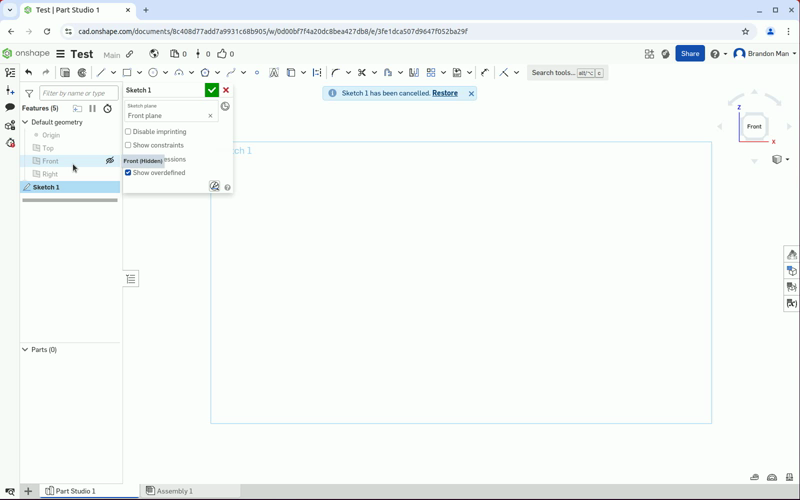
mouse_move(73, 352)
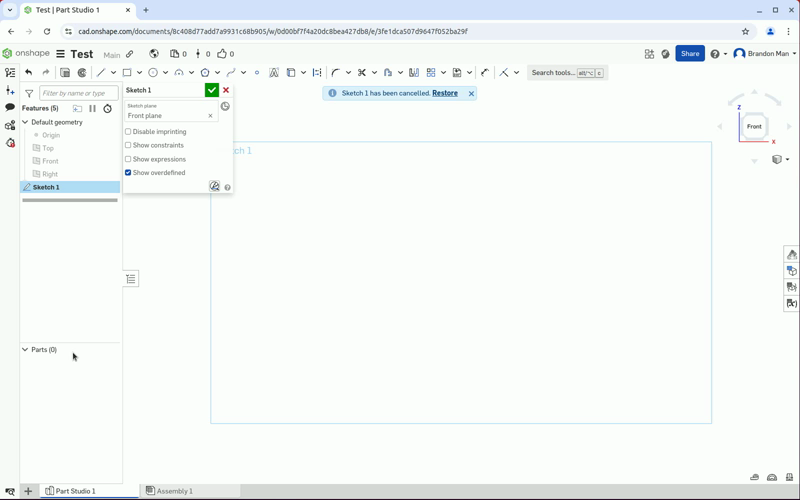
key(y)
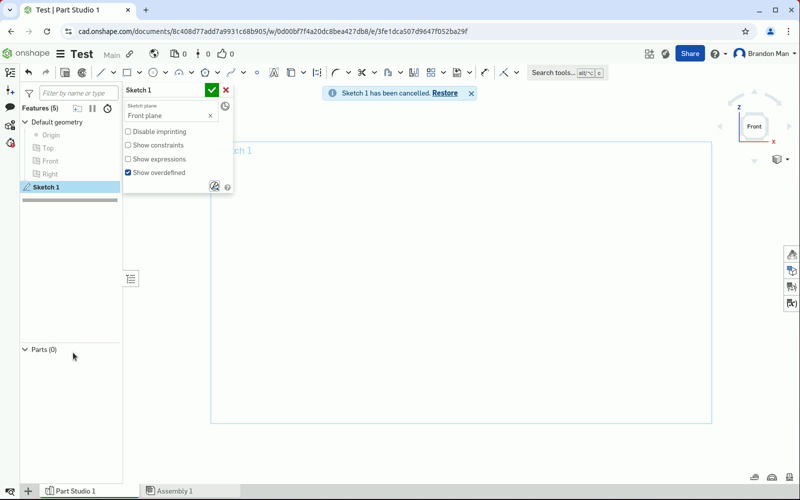
key(c)
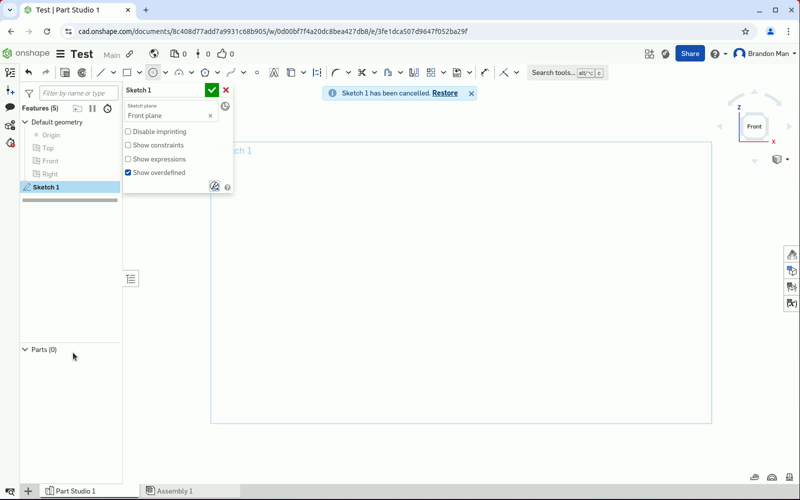
key_down(shift)
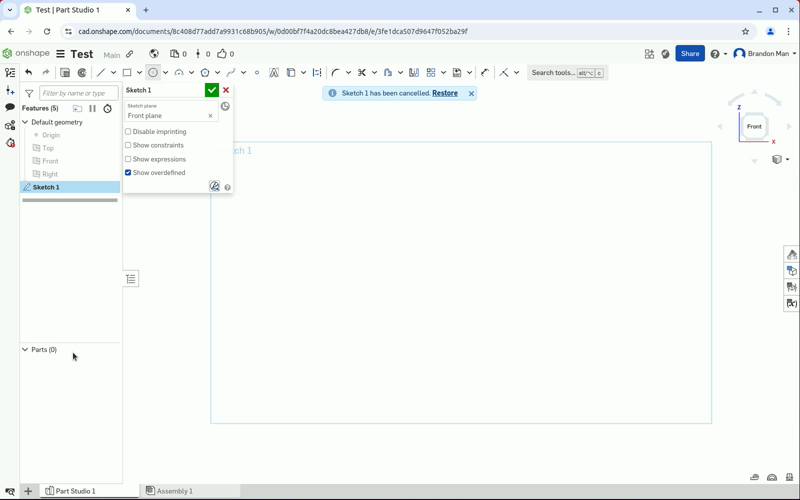
mouse_move(461, 282)
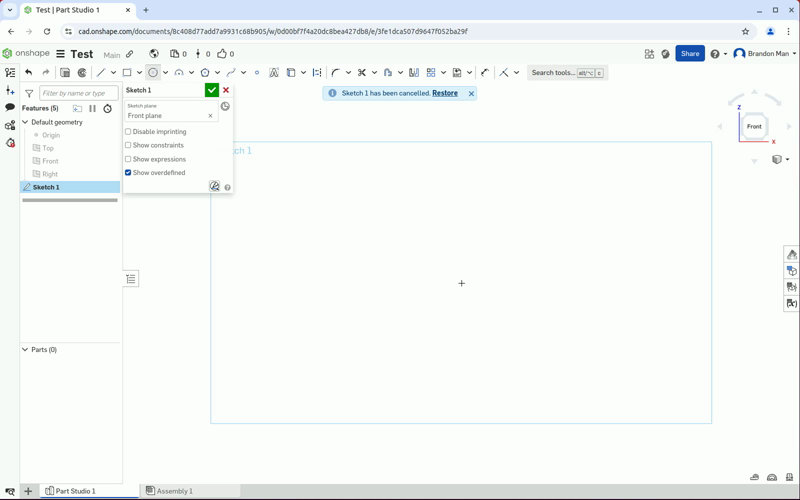
click(461, 282)
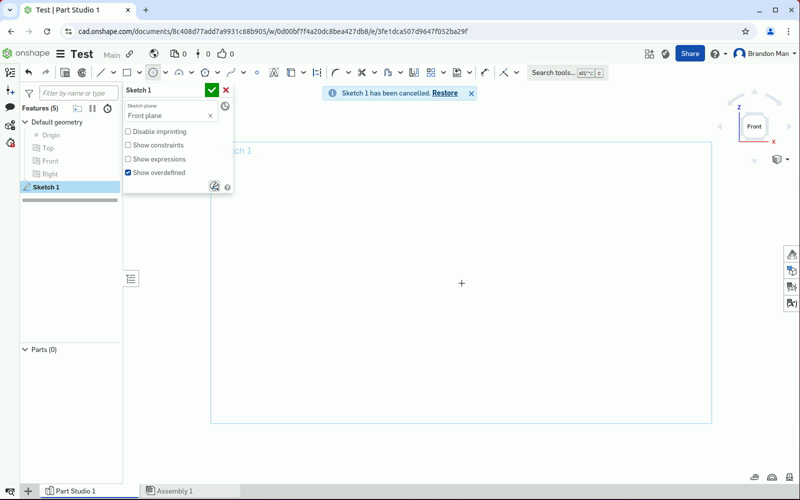
key_up(shift)
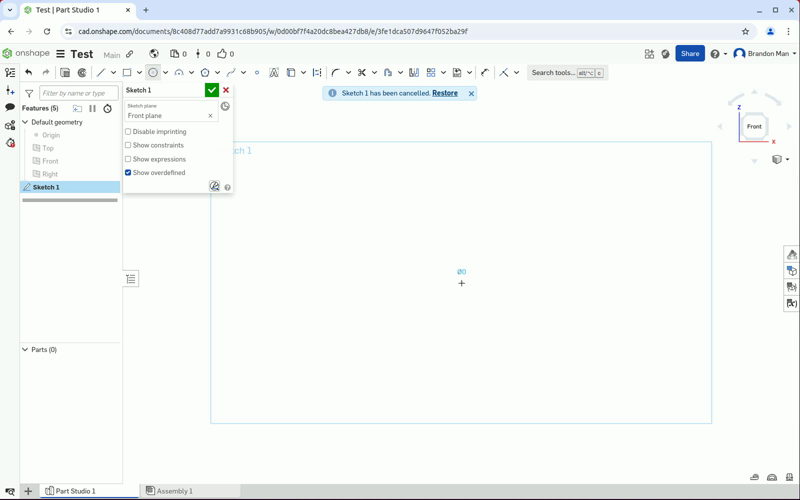
mouse_move(468, 282)
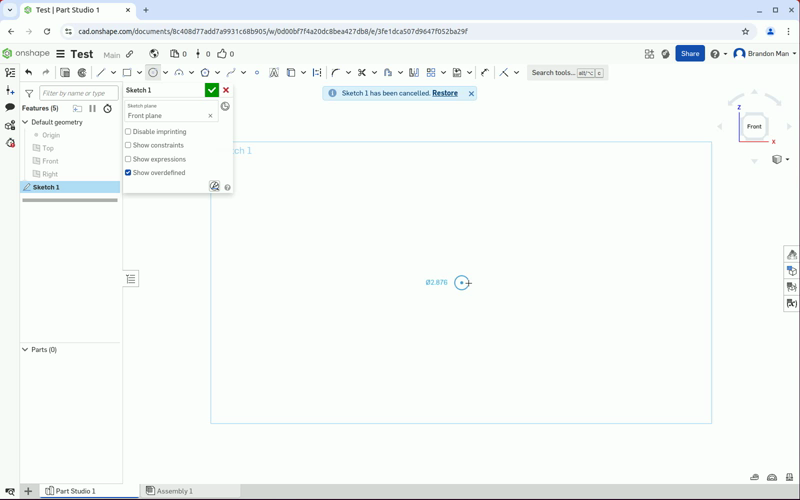
click(468, 282)
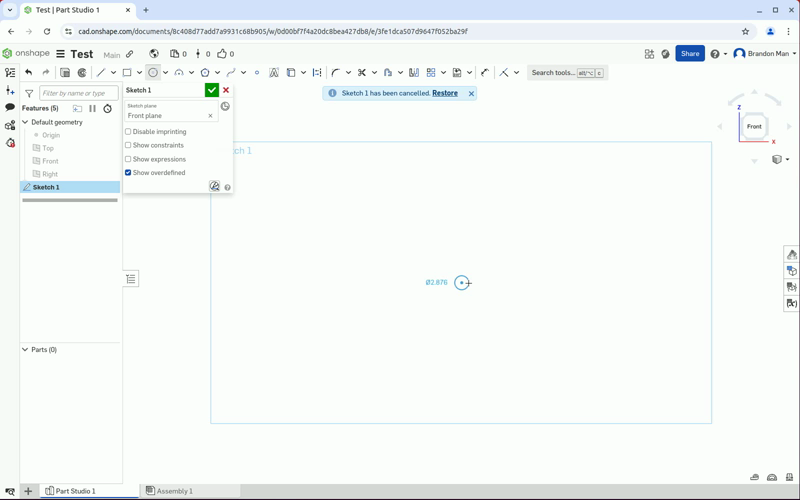
key(esc)
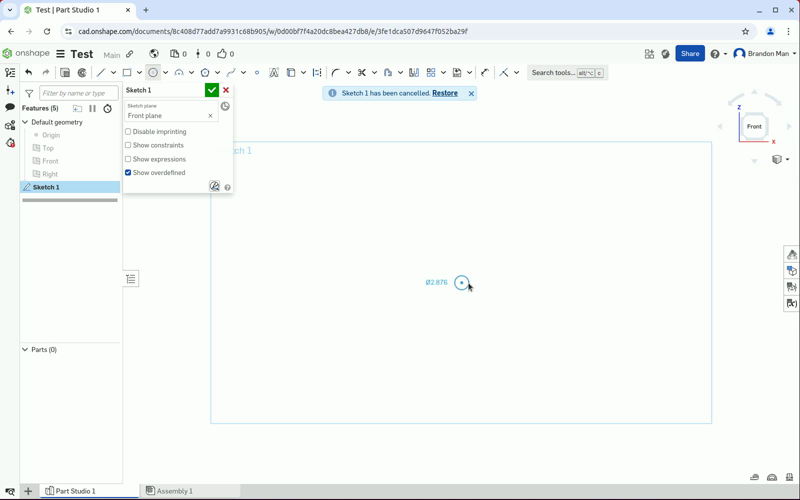
key(c)
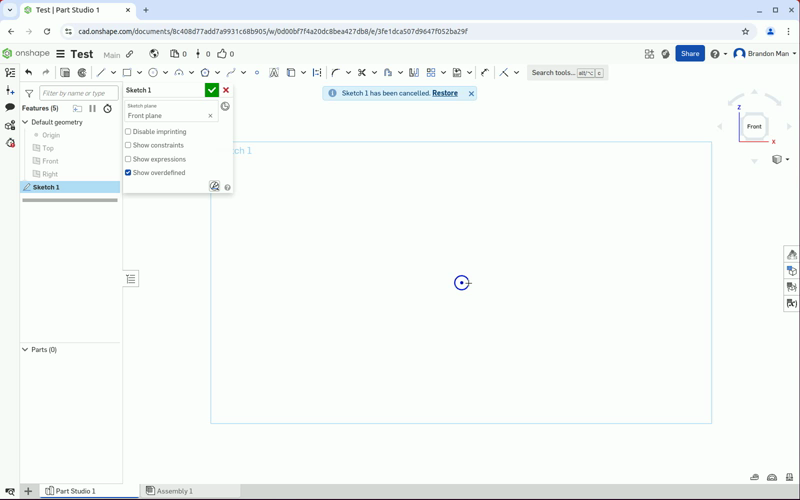
key_down(shift)
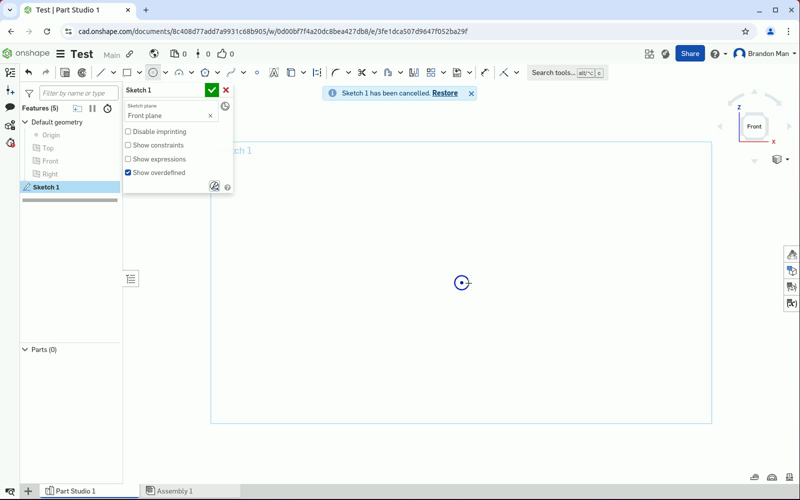
mouse_move(461, 282)
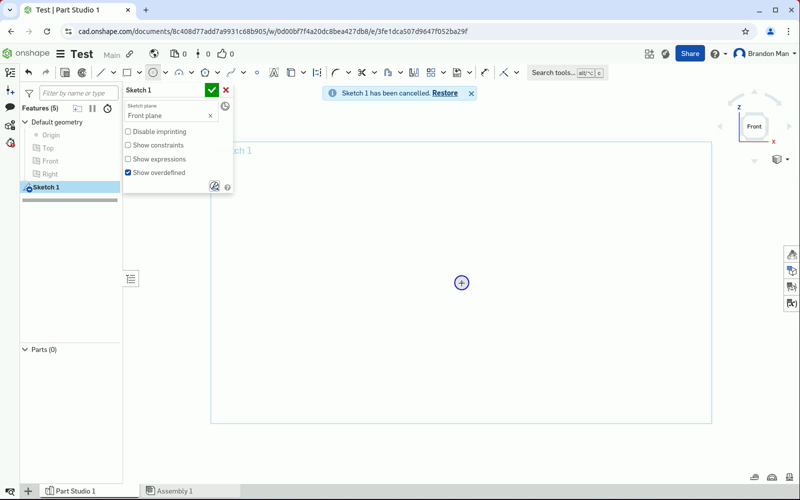
click(461, 282)
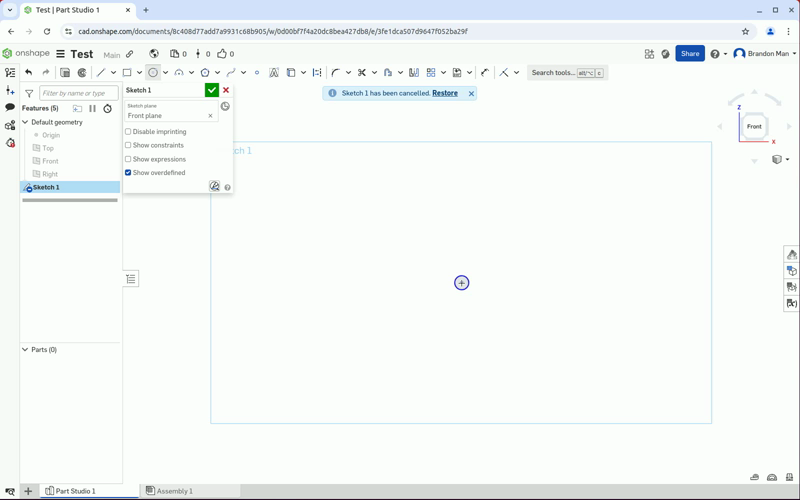
key_up(shift)
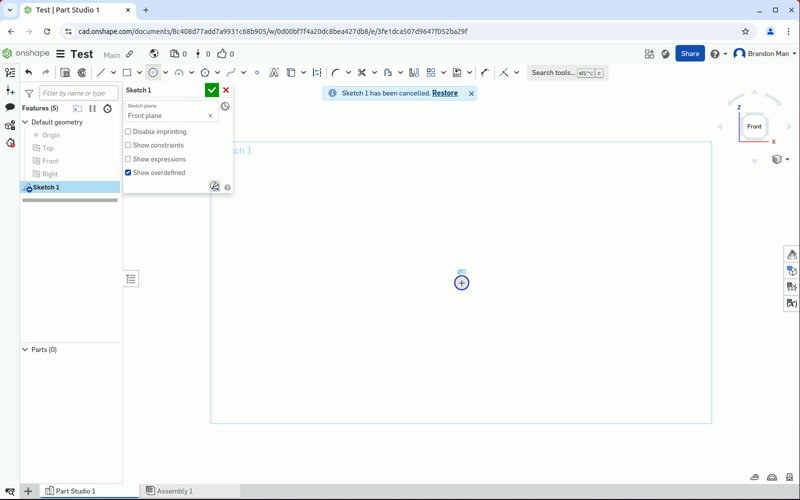
mouse_move(467, 282)
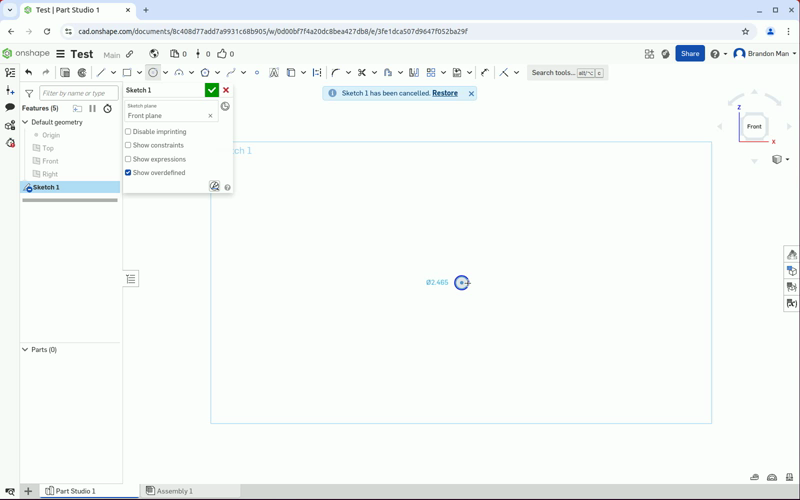
scroll(6)
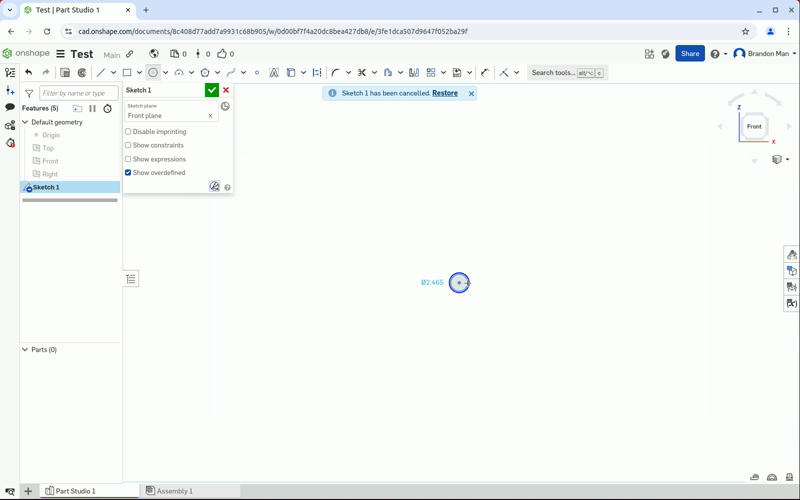
scroll(6)
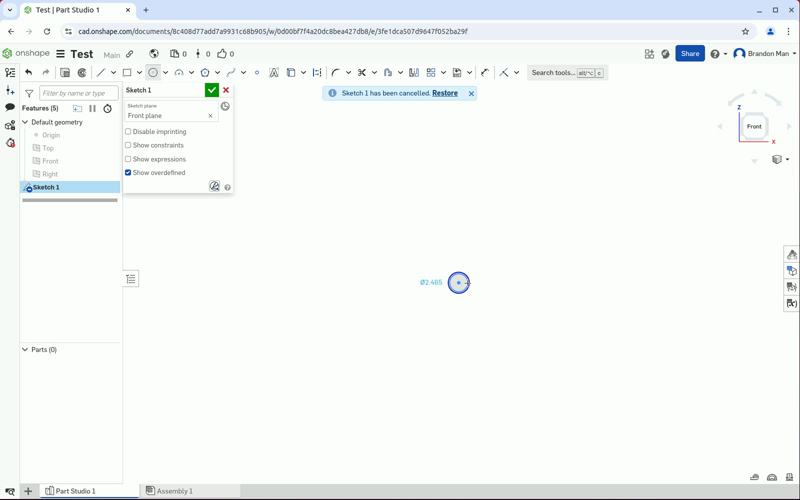
scroll(6)
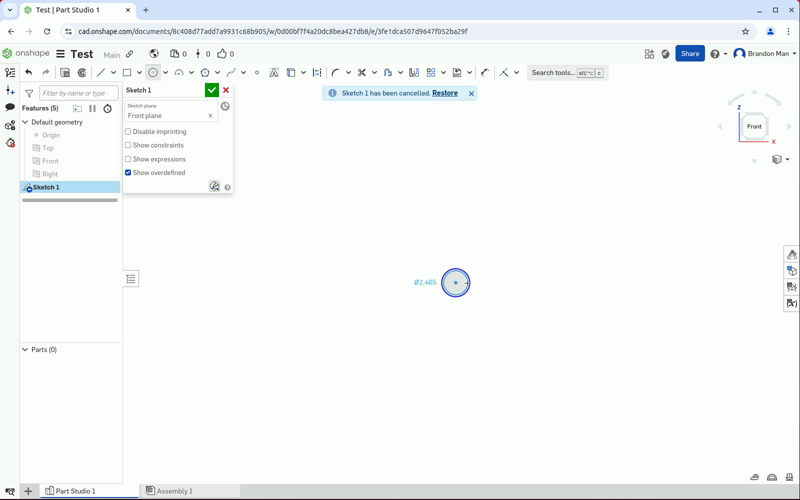
scroll(6)
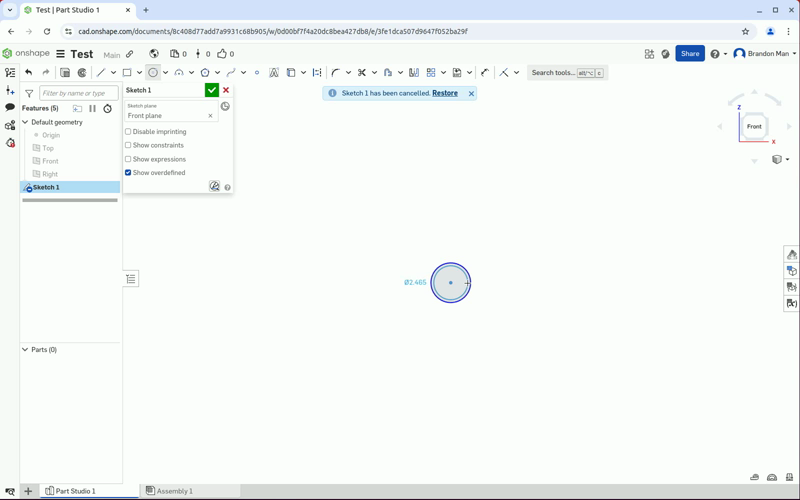
scroll(6)
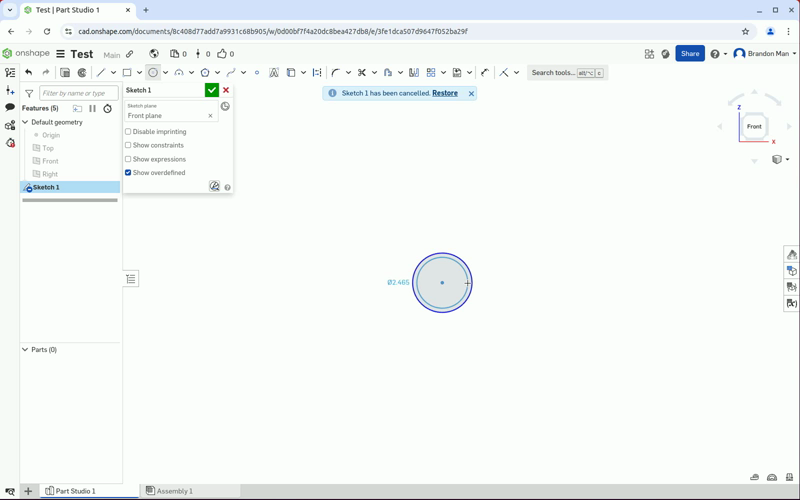
scroll(6)
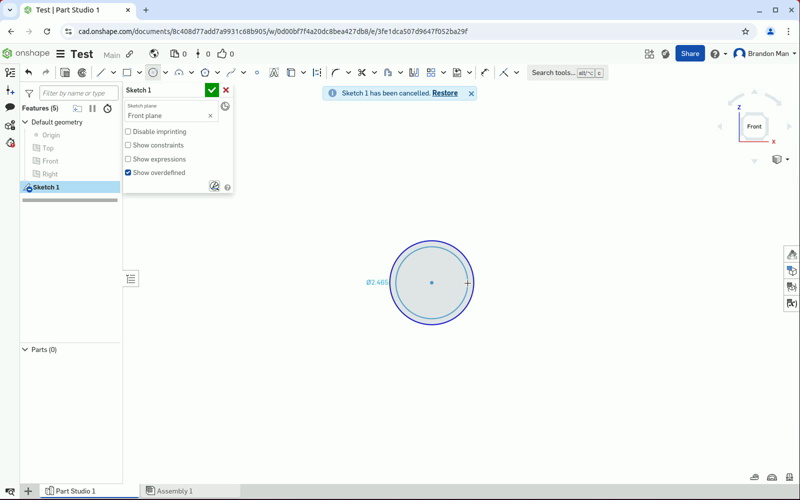
scroll(6)
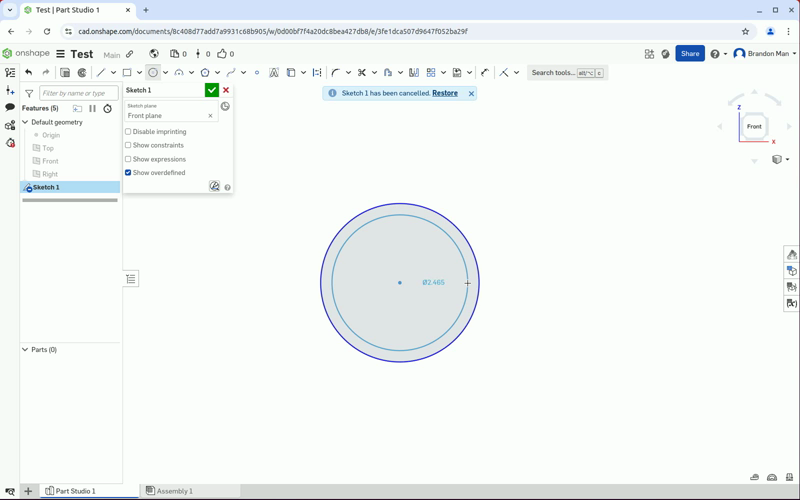
click(467, 282)
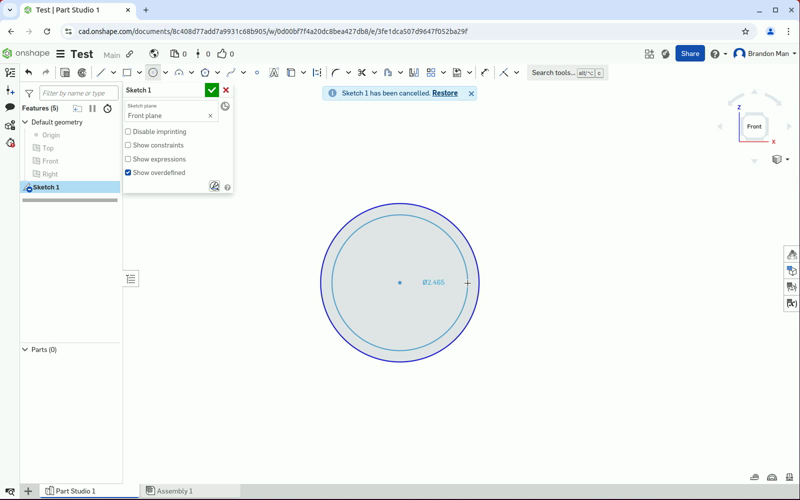
scroll(-6)
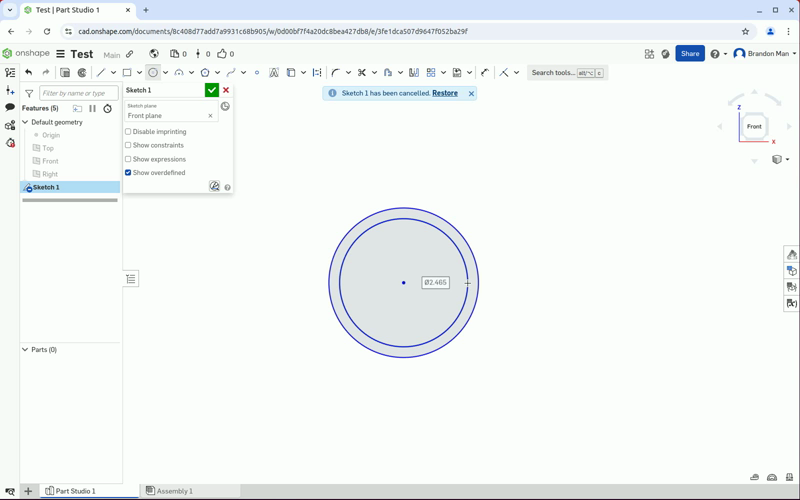
scroll(-6)
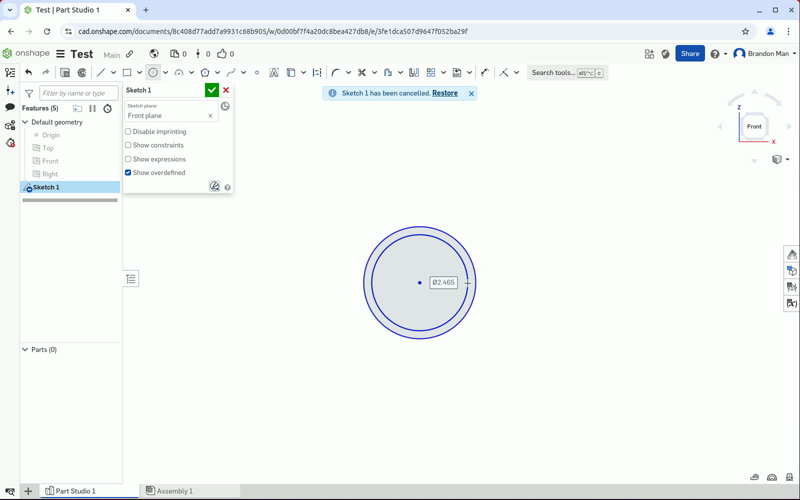
scroll(-6)
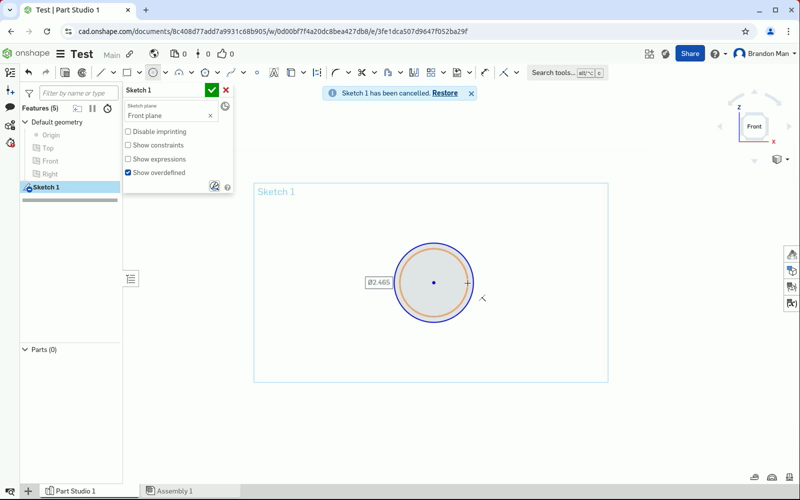
scroll(-6)
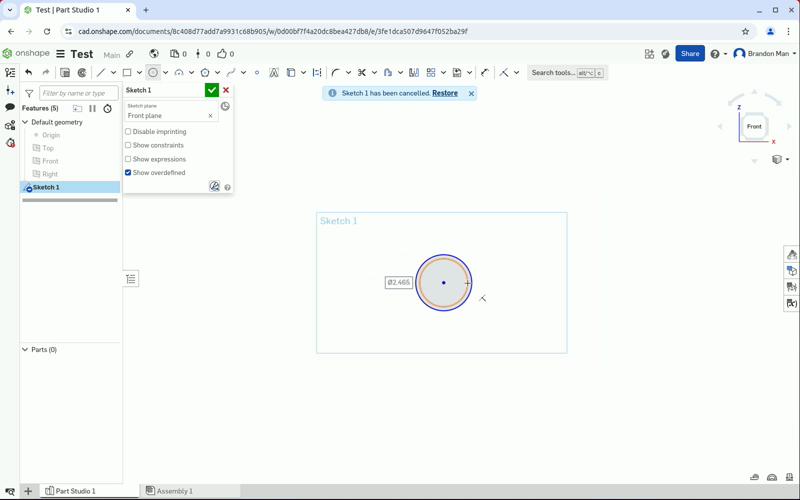
scroll(-6)
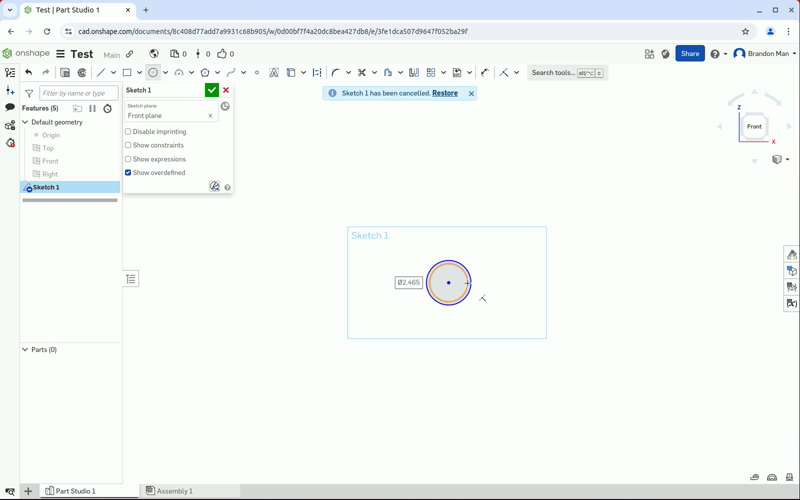
scroll(-6)
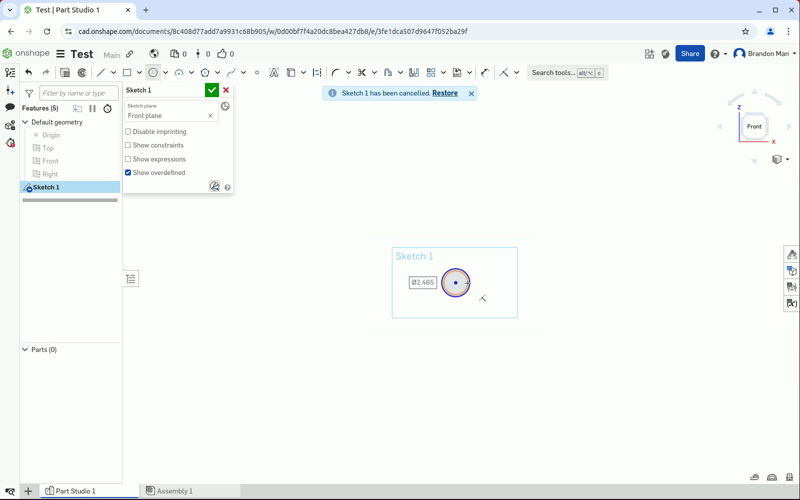
scroll(-6)
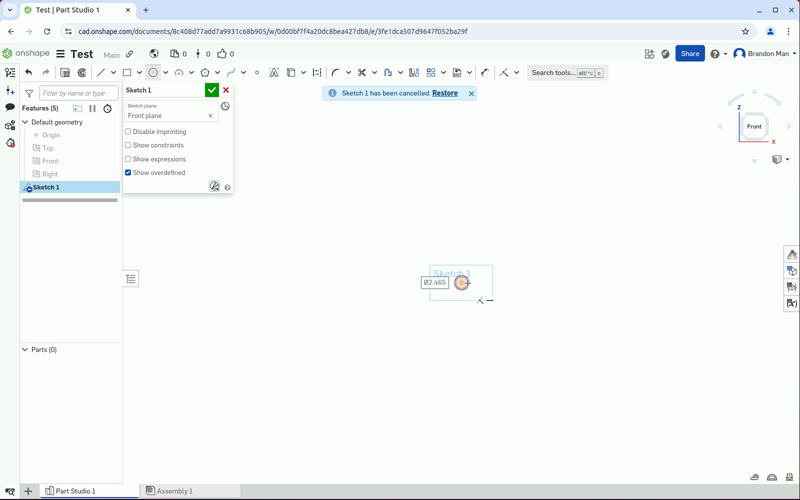
key(esc)
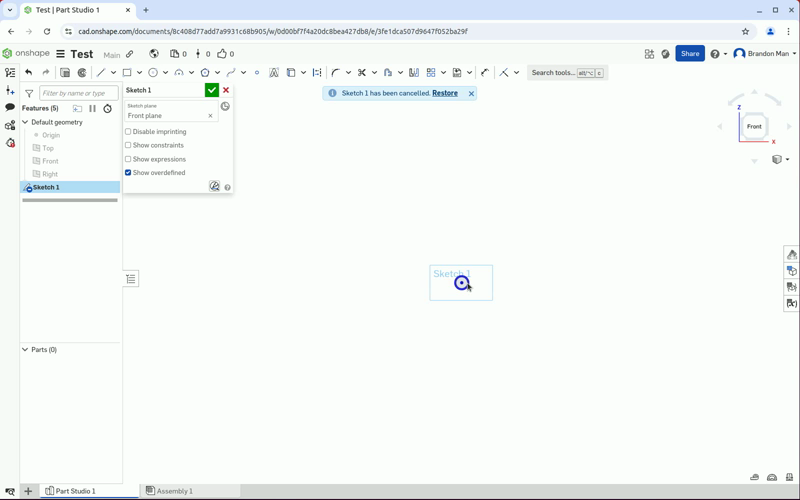
mouse_move(465, 288)
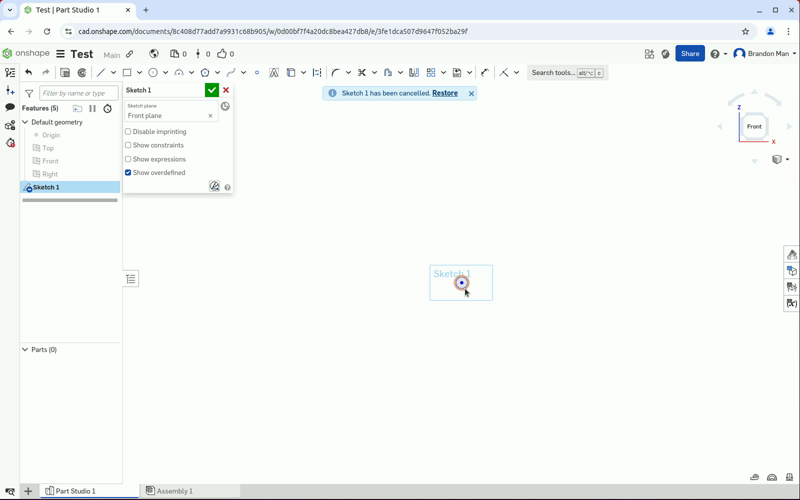
scroll(6)
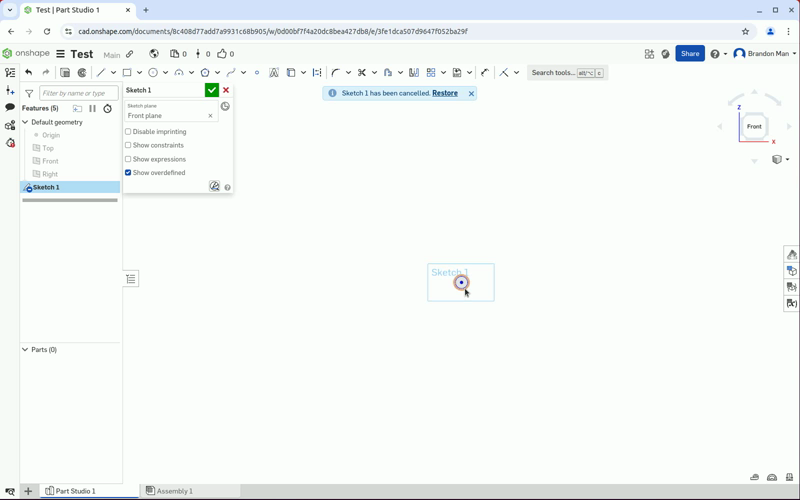
scroll(6)
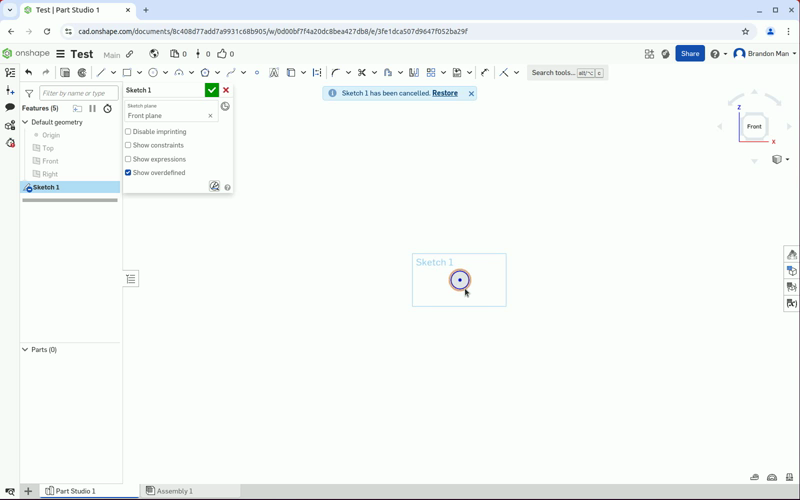
scroll(6)
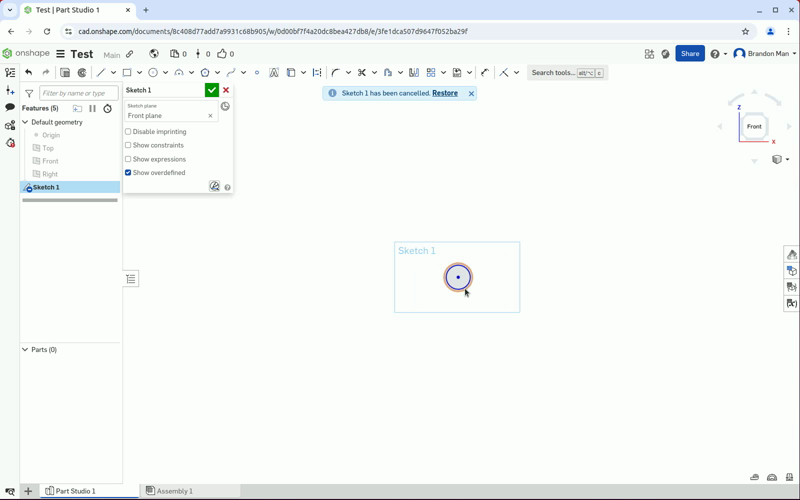
scroll(6)
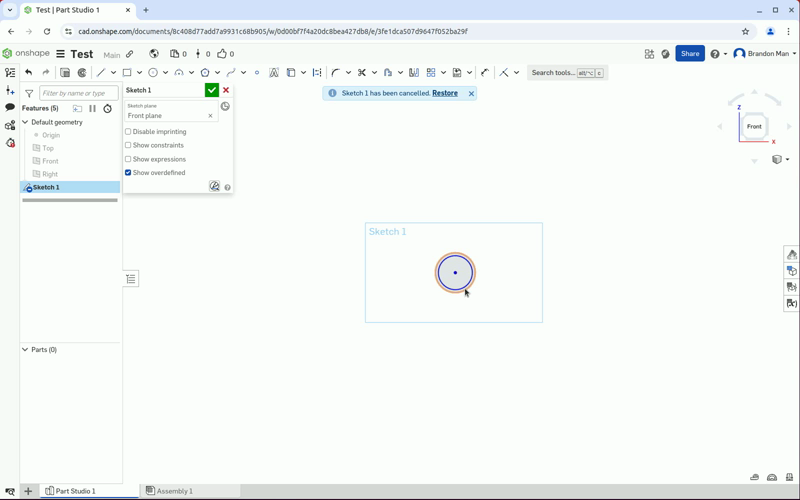
scroll(6)
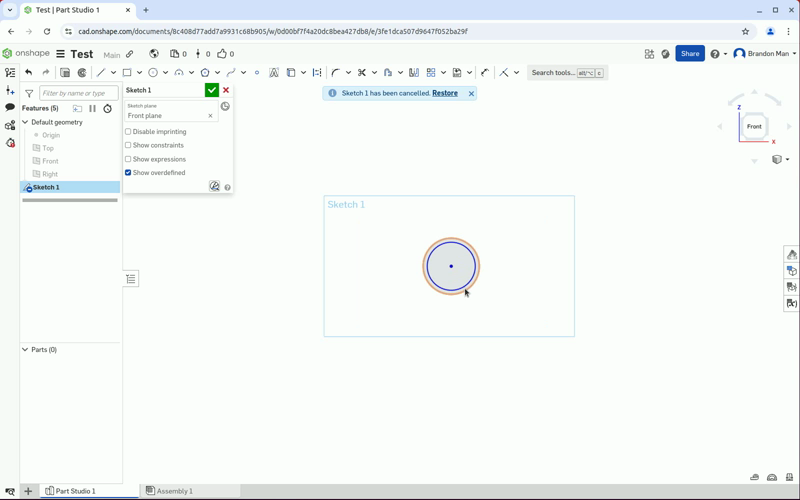
scroll(6)
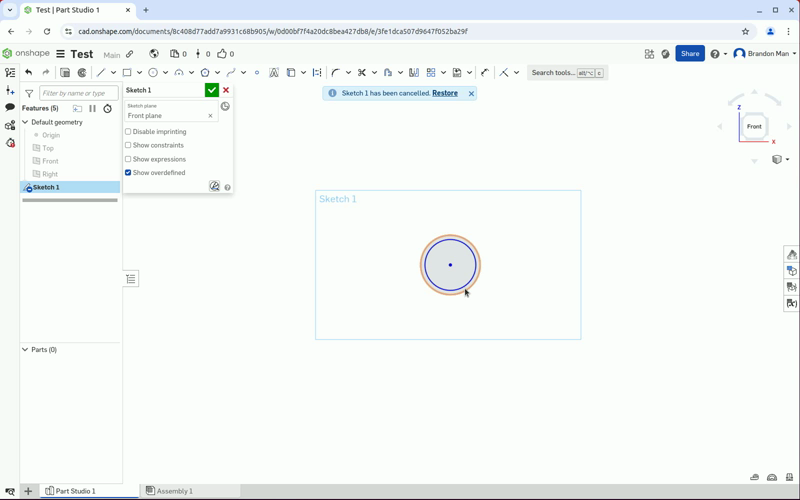
scroll(6)
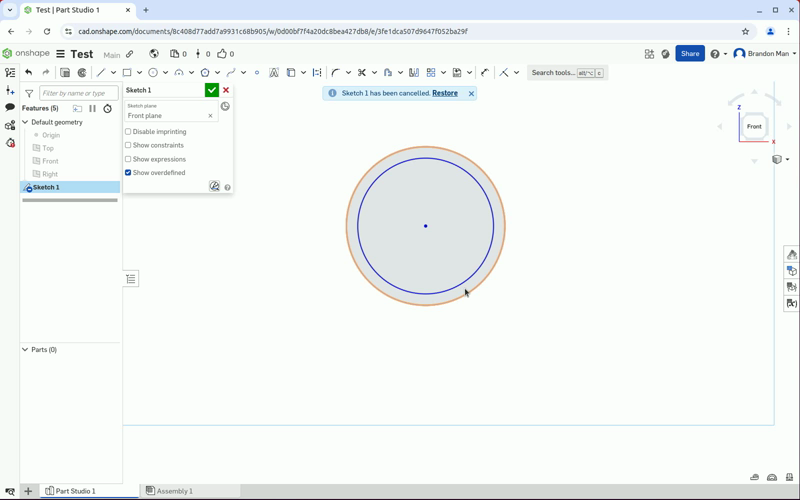
click(465, 288)
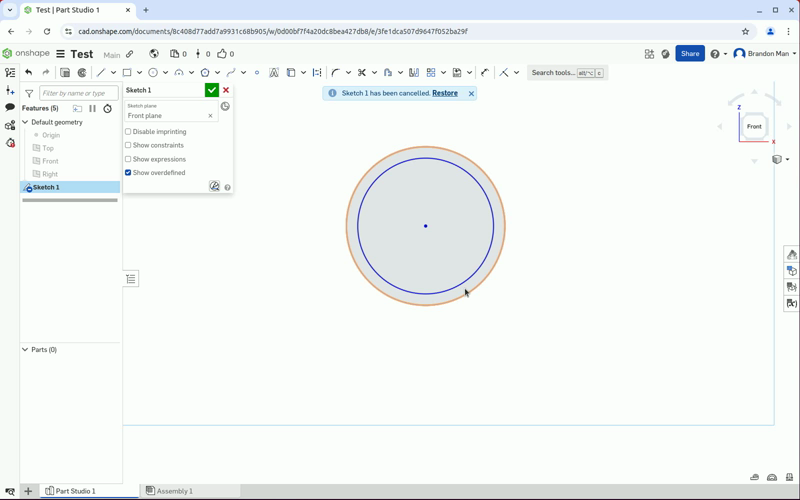
scroll(-6)
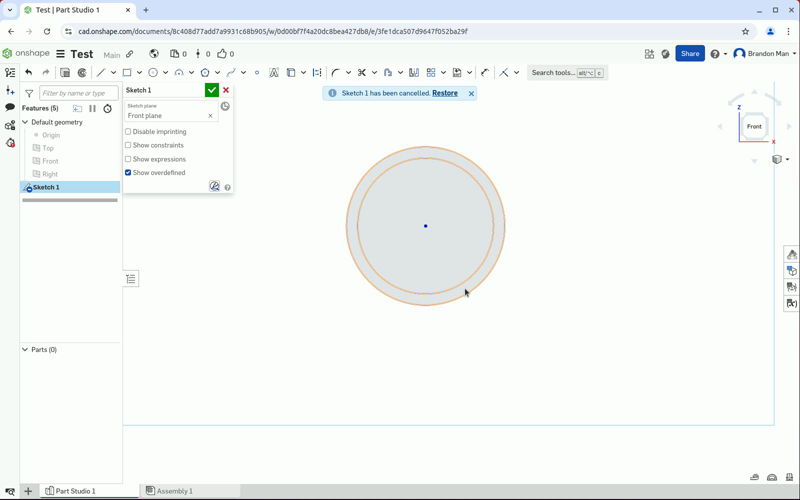
scroll(-6)
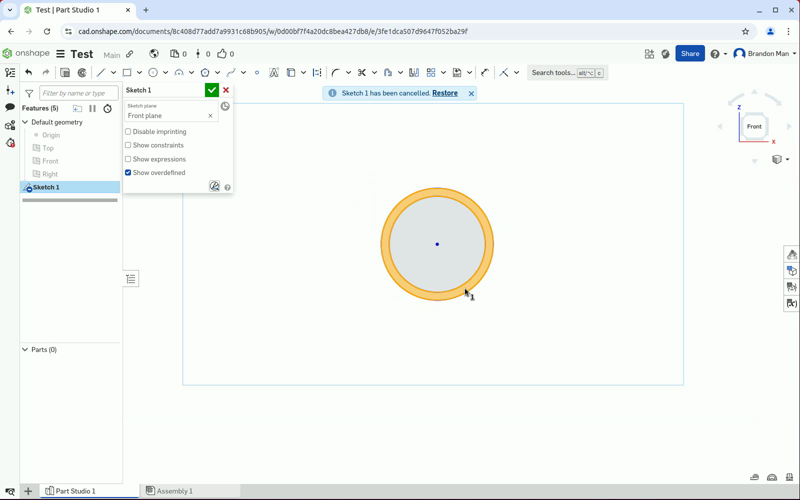
scroll(-6)
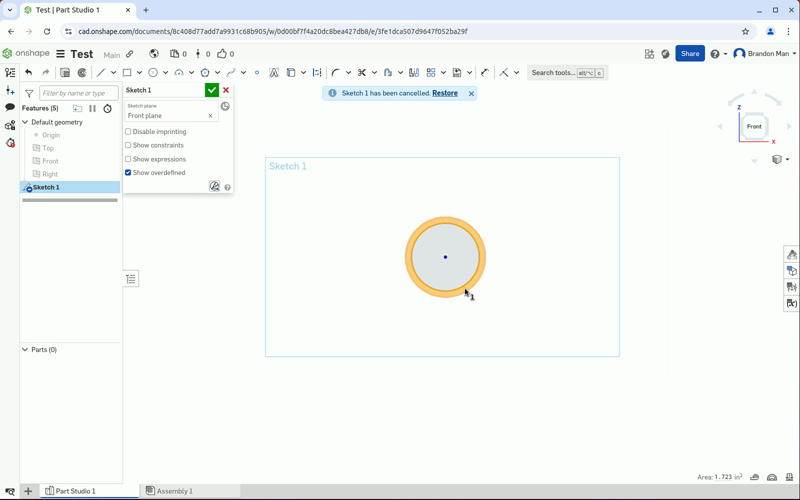
scroll(-6)
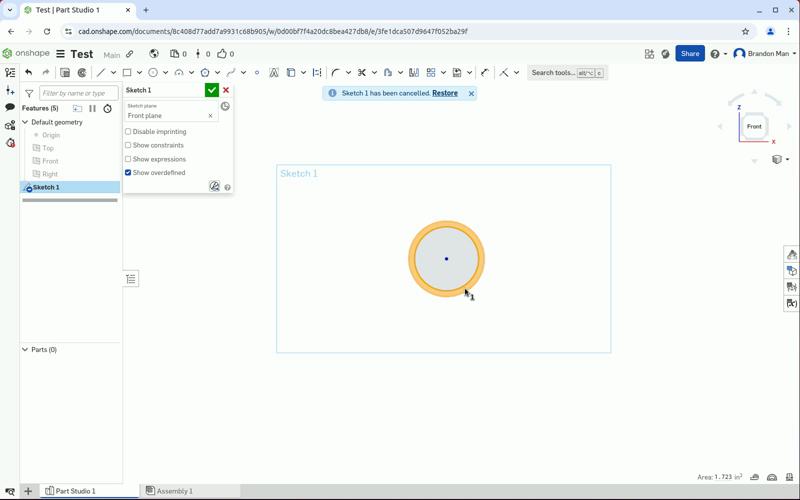
scroll(-6)
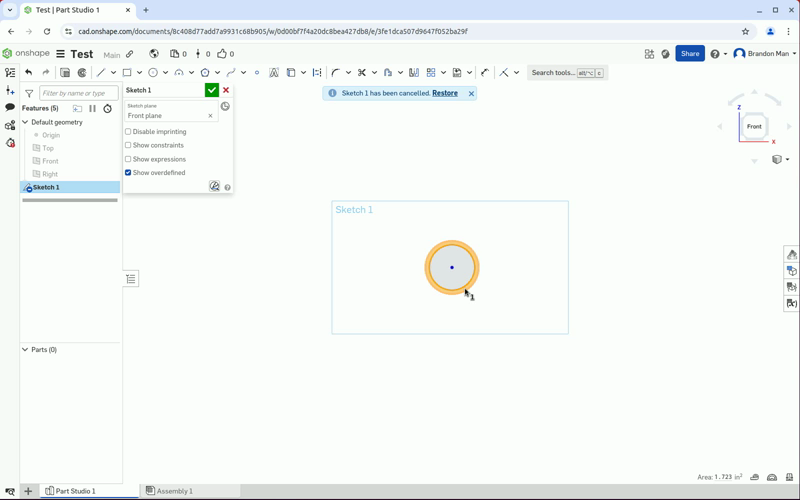
scroll(-6)
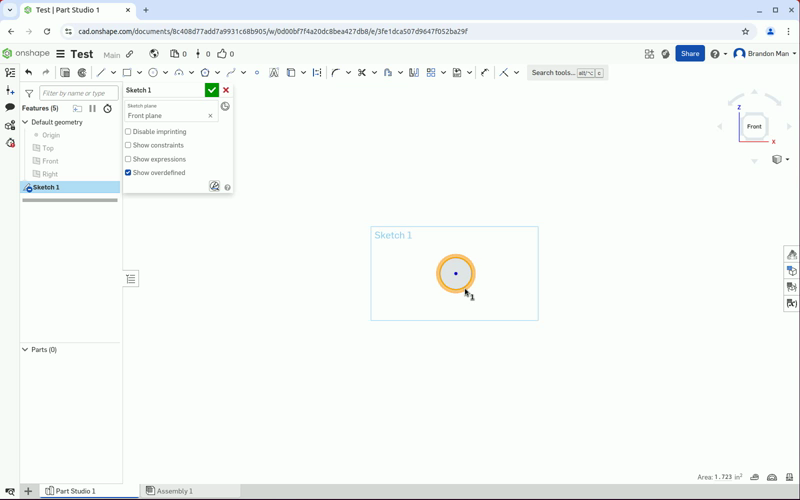
scroll(-6)
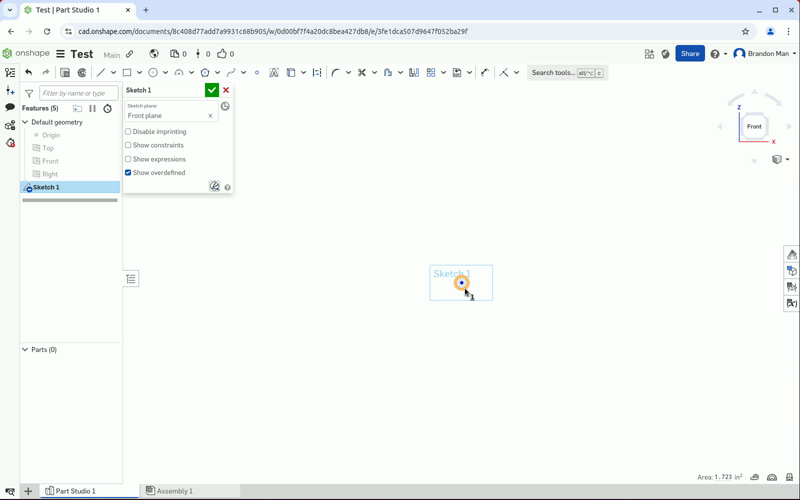
mouse_move(73, 352)
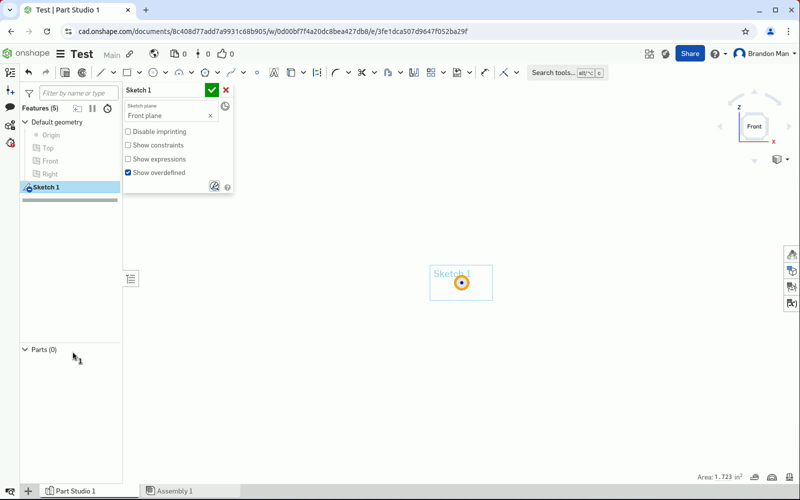
key(shift+y)
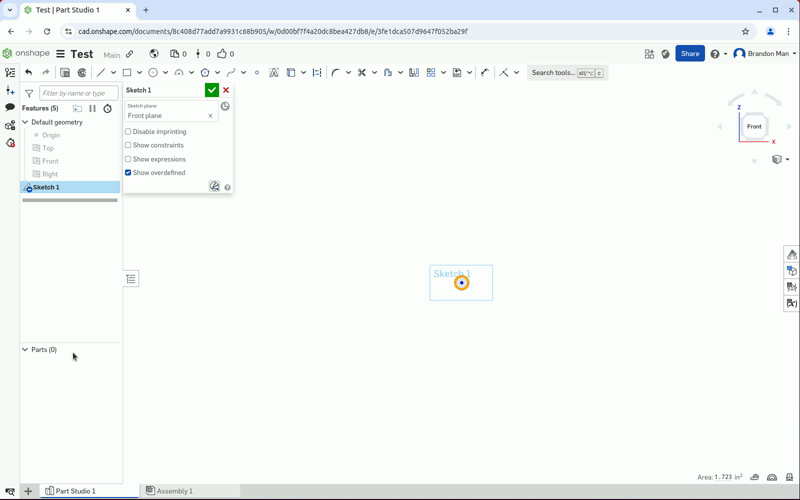
key(shift+e)
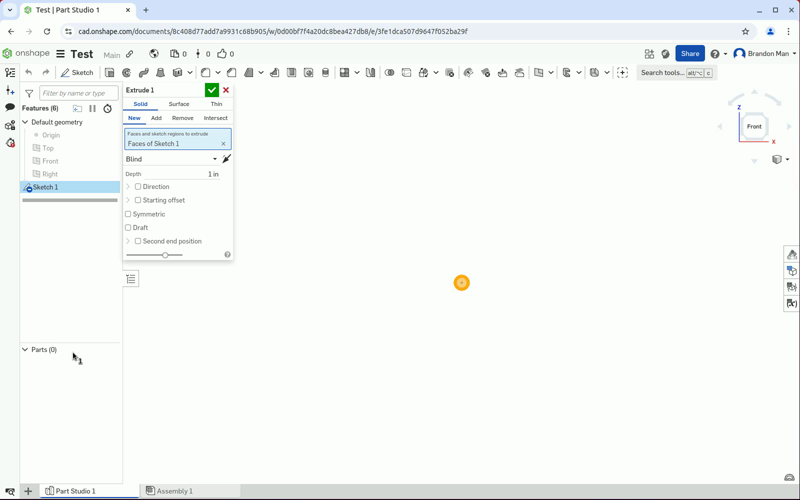
mouse_move(143, 106)
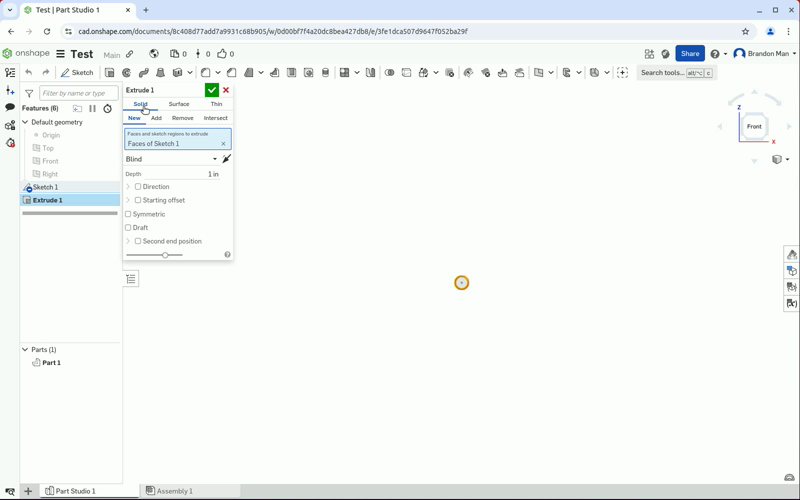
click(143, 106)
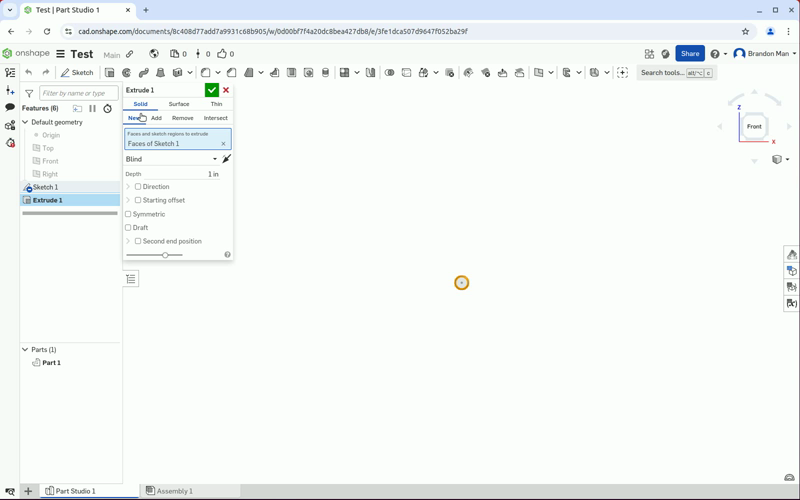
mouse_move(137, 120)
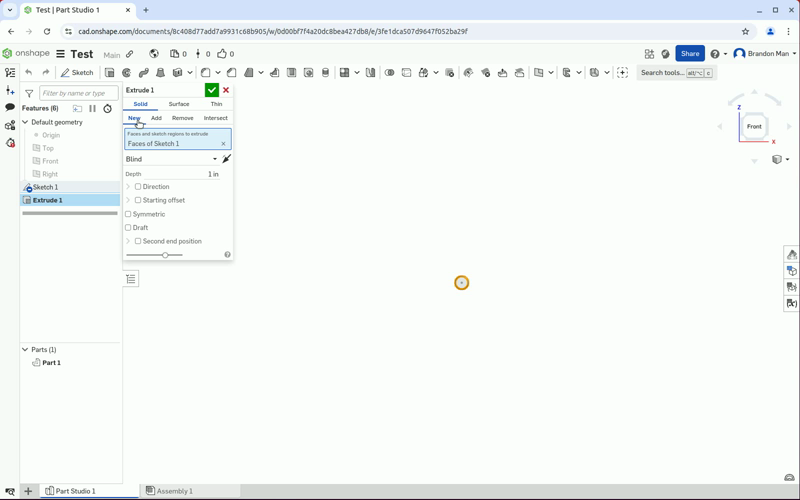
click(137, 120)
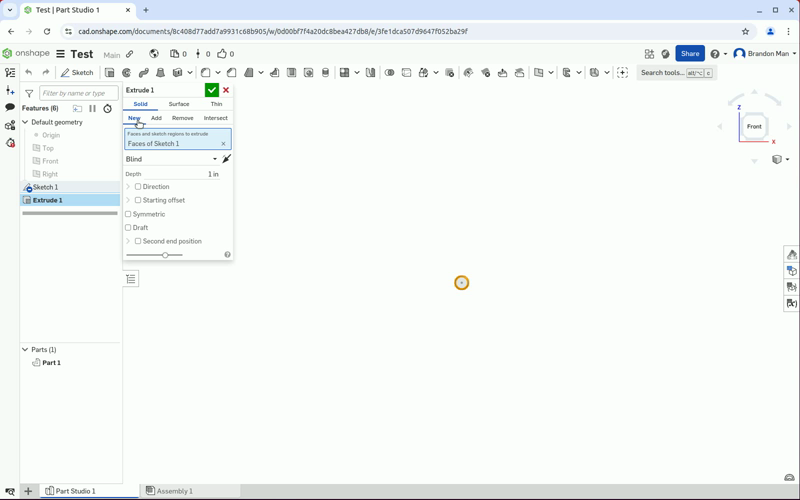
key(tab, 4)
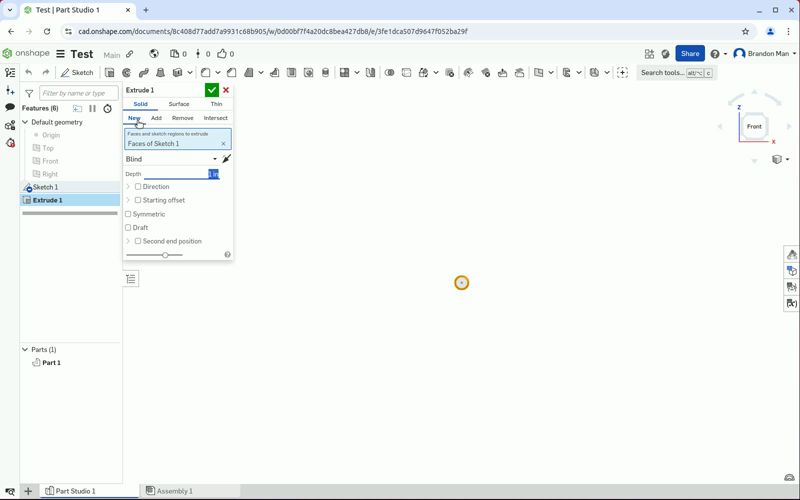
text(12.036)
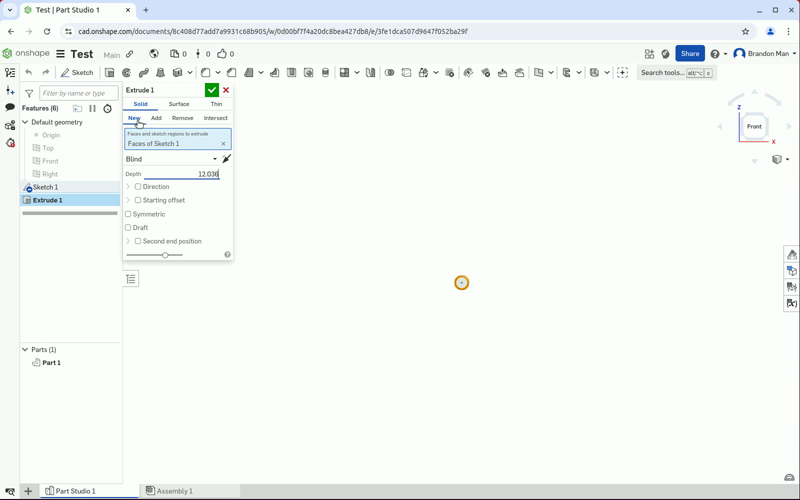
key(enter)
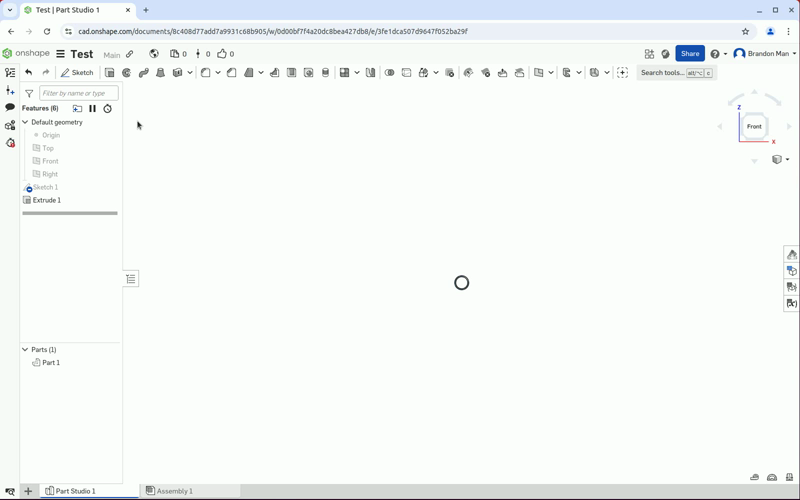
key(shift+h)
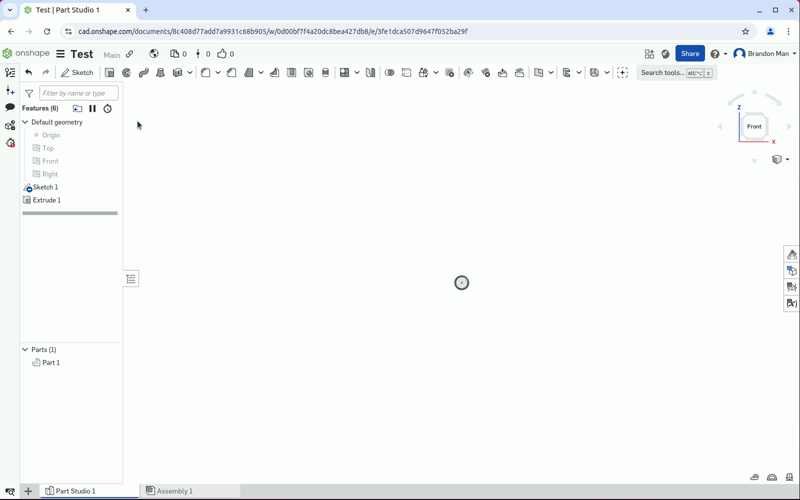
key(shift+h)
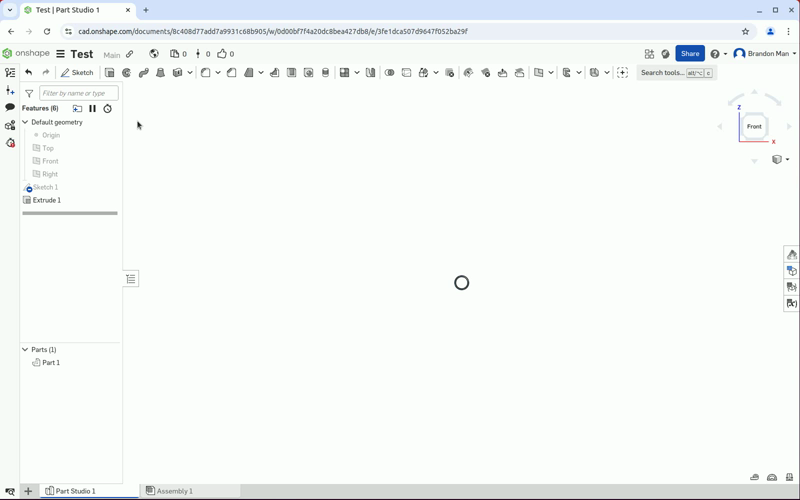
mouse_move(73, 189)
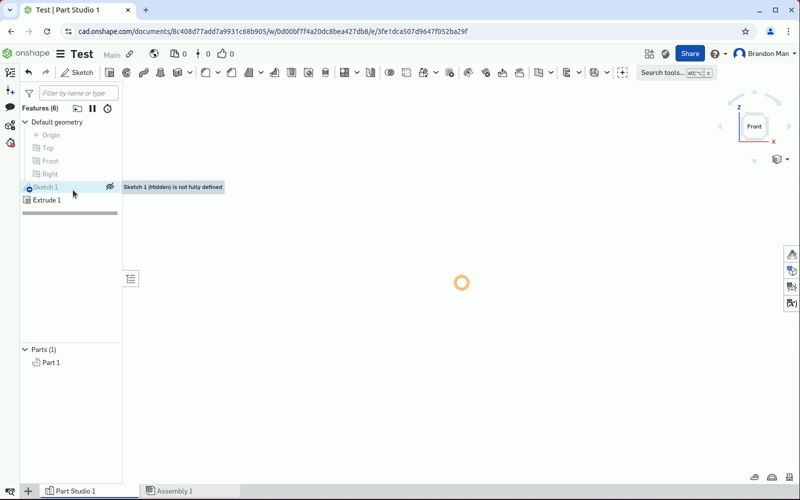
click(73, 189)
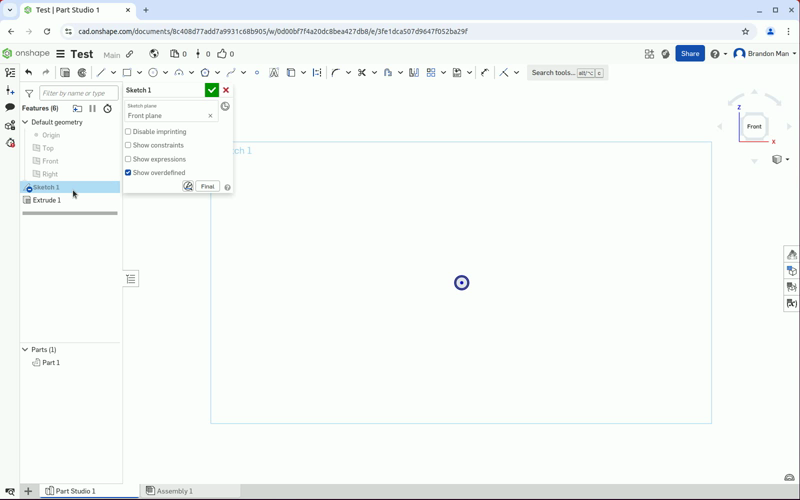
mouse_move(229, 92)
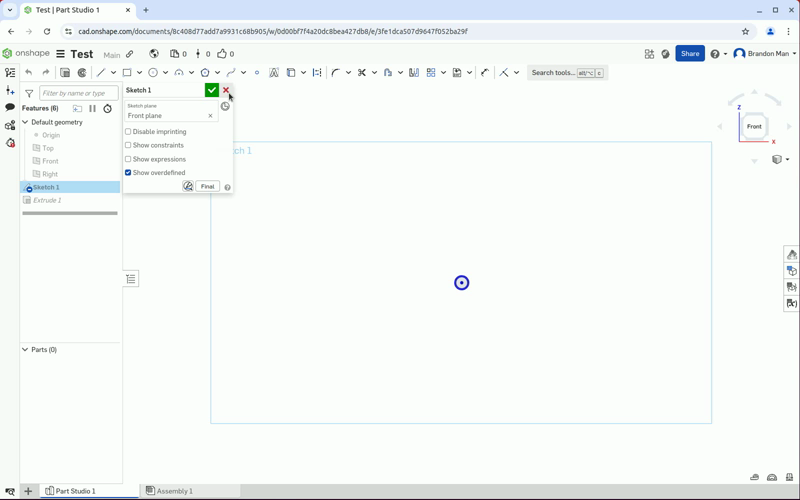
click(229, 92)
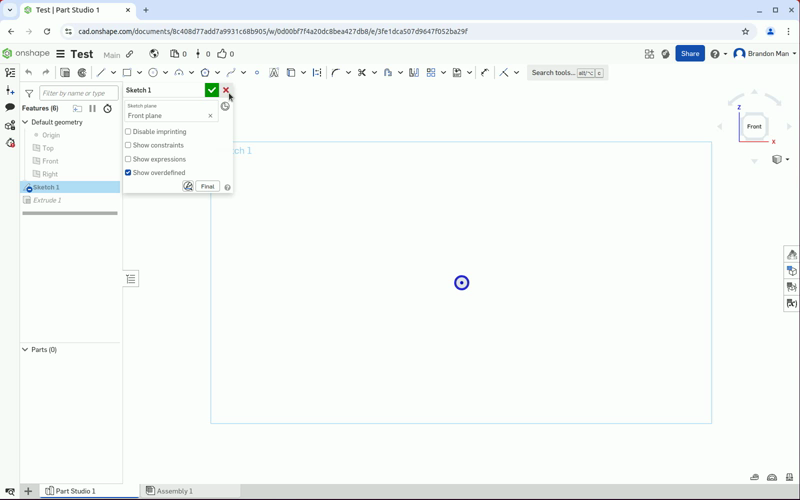
key(shift+s)
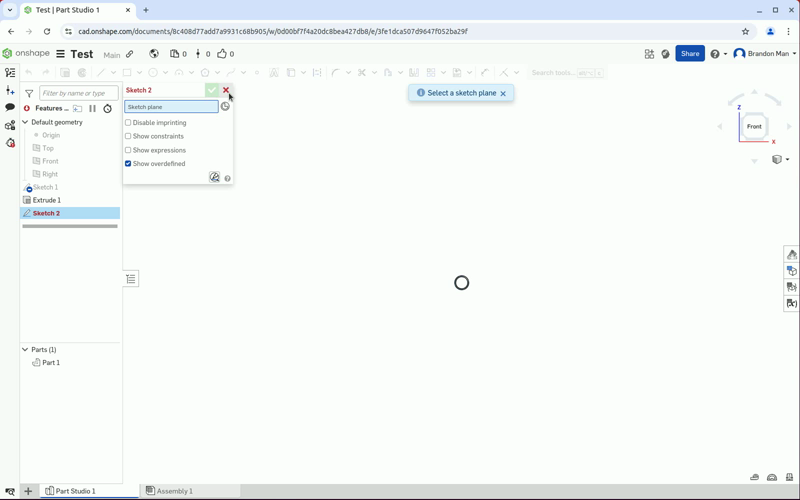
mouse_move(73, 163)
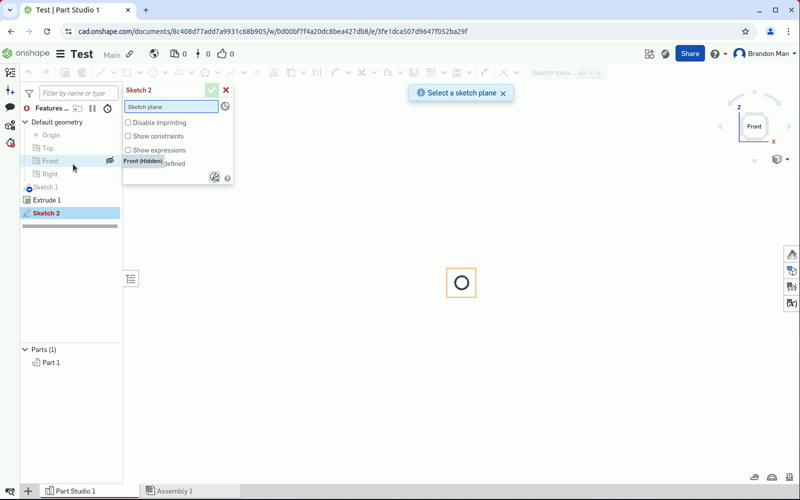
click(73, 163)
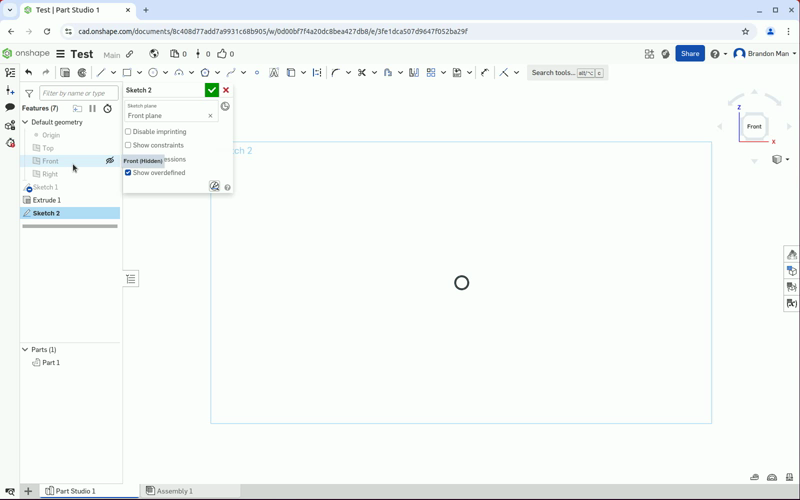
mouse_move(73, 352)
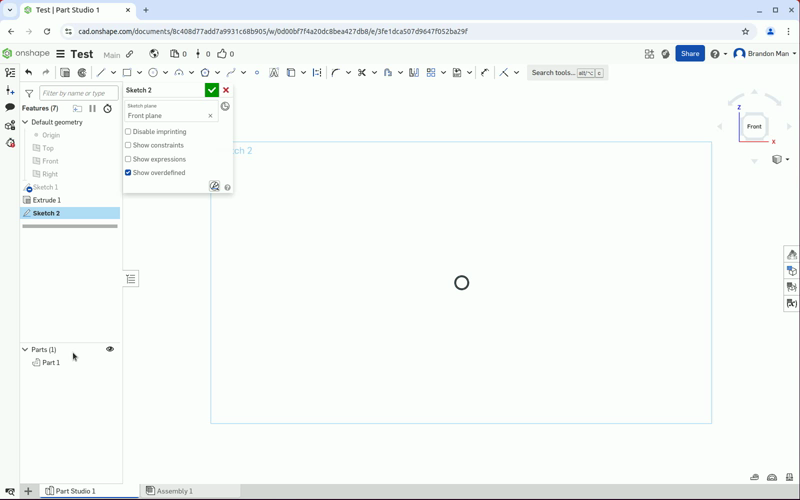
key(y)
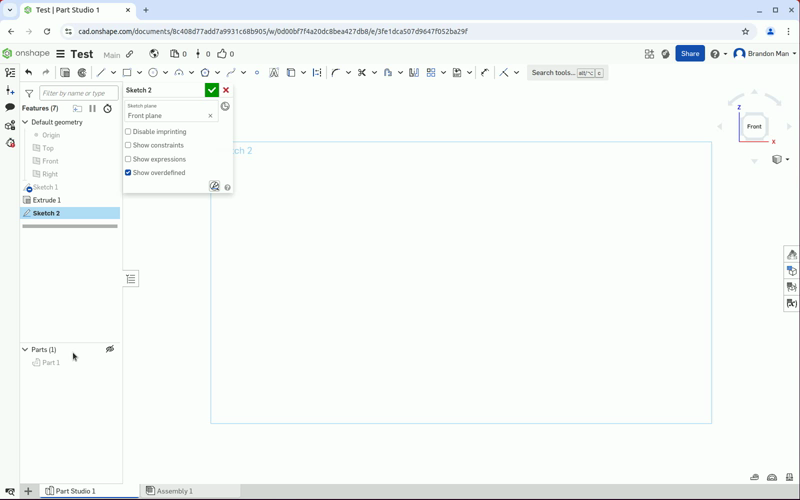
key(c)
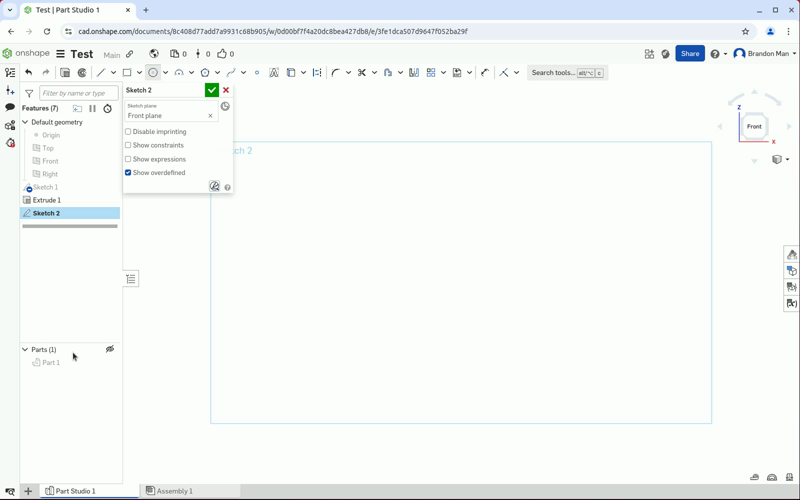
key_down(shift)
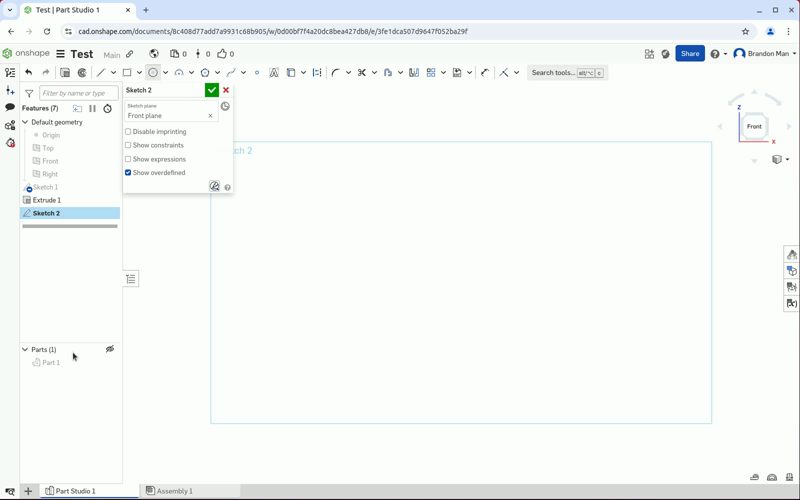
mouse_move(460, 282)
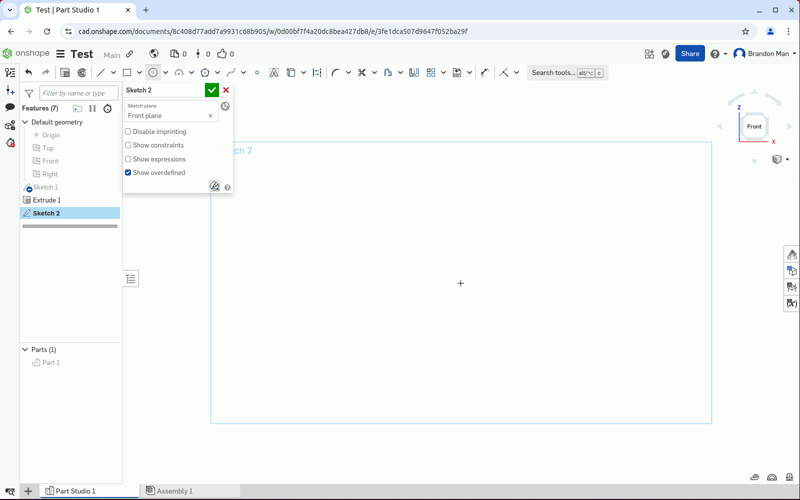
click(460, 282)
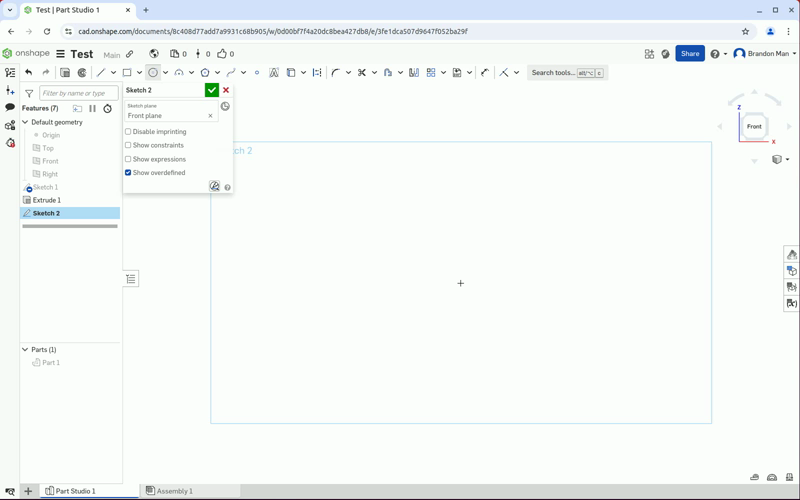
key_up(shift)
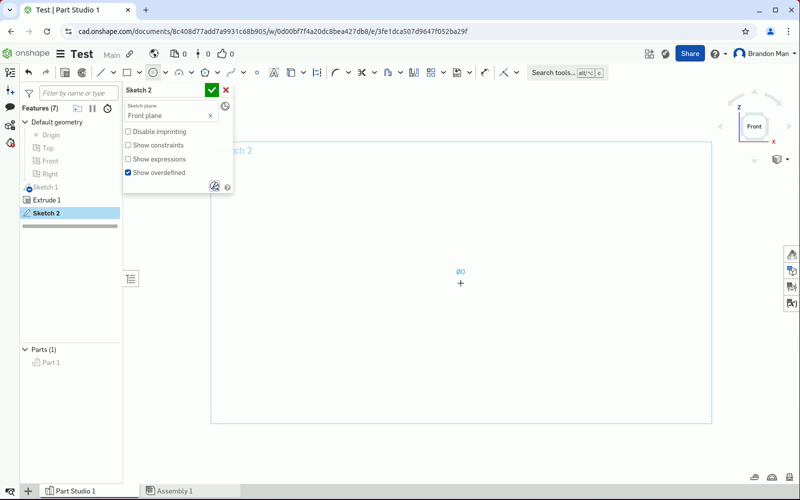
mouse_move(466, 282)
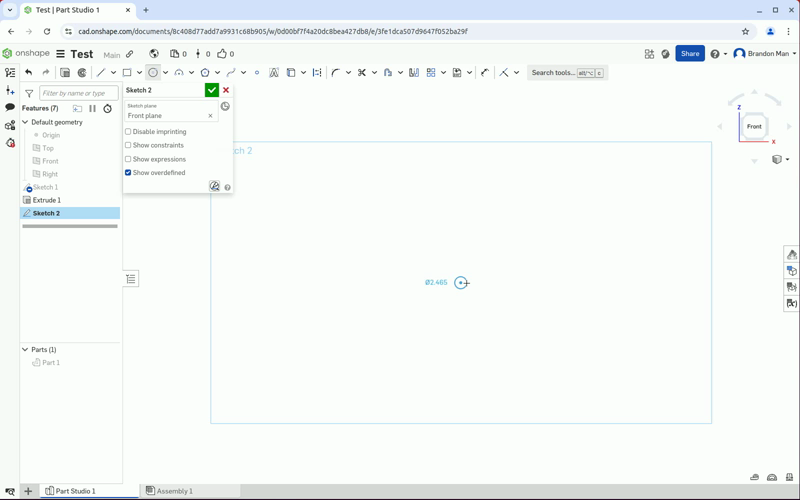
click(466, 282)
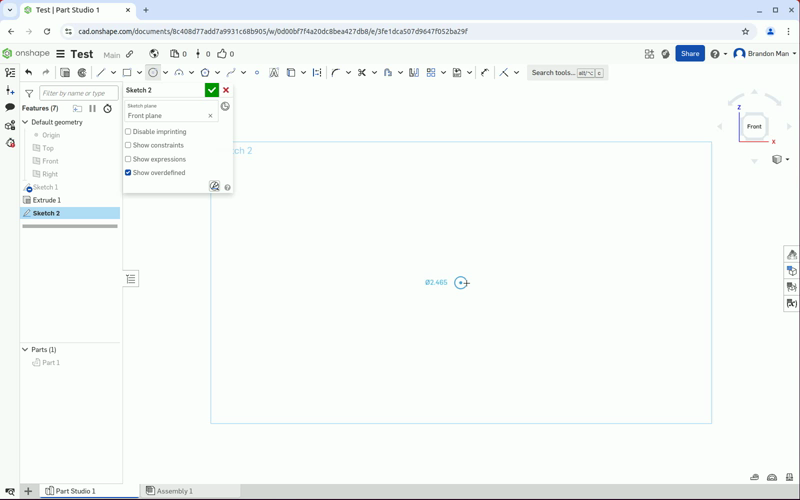
key(esc)
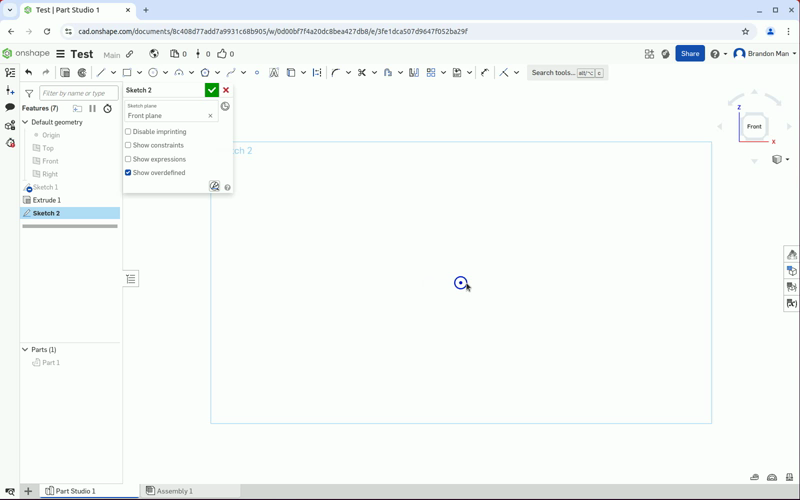
key(c)
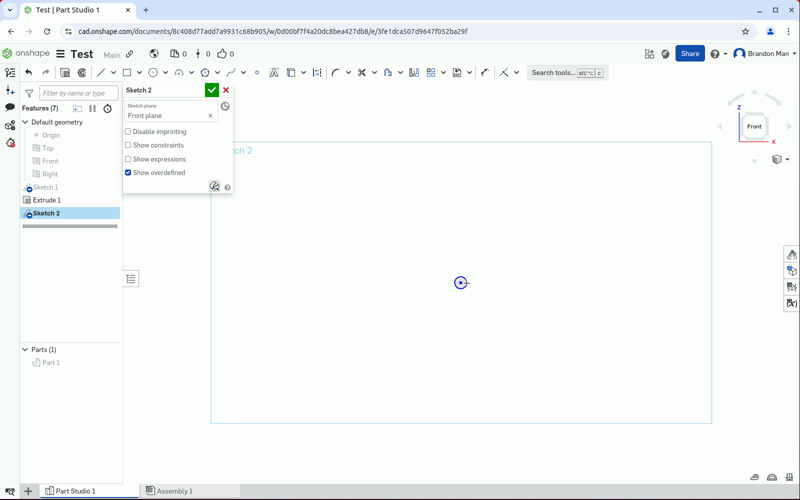
key_down(shift)
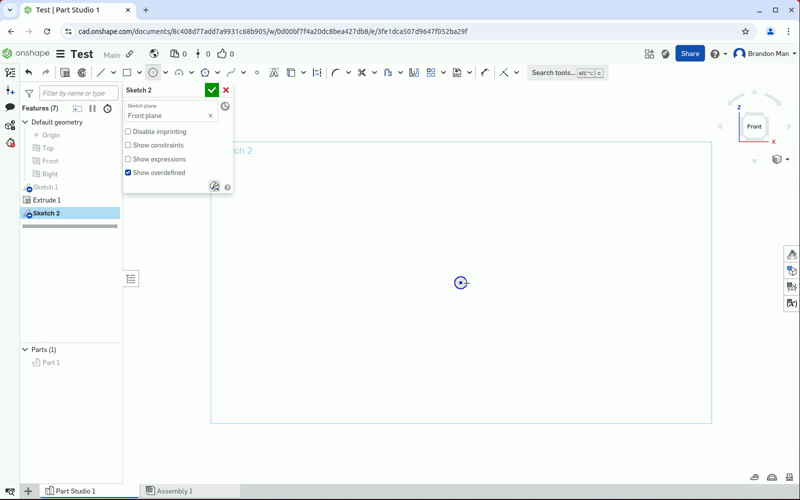
mouse_move(460, 282)
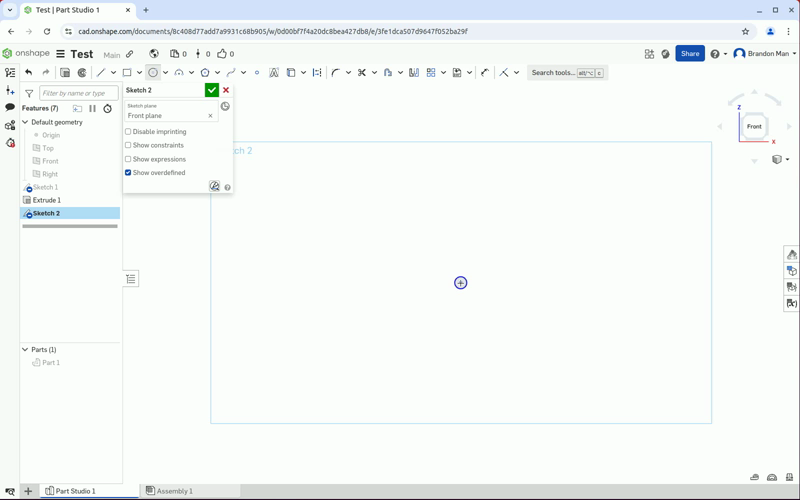
click(460, 282)
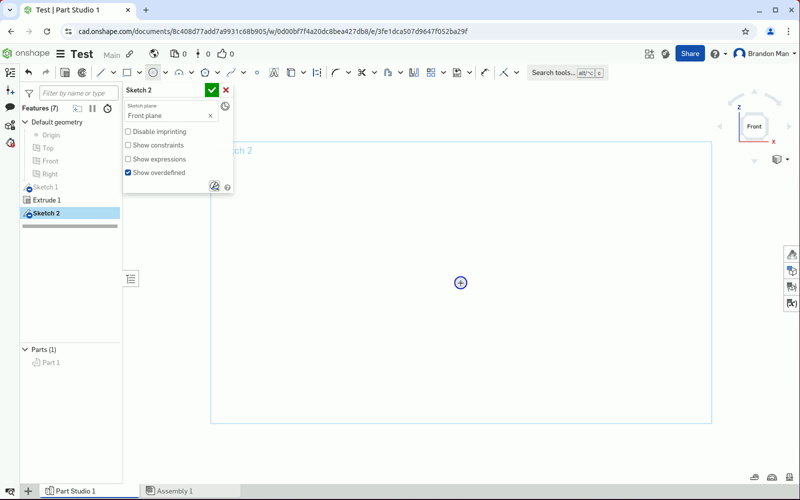
key_up(shift)
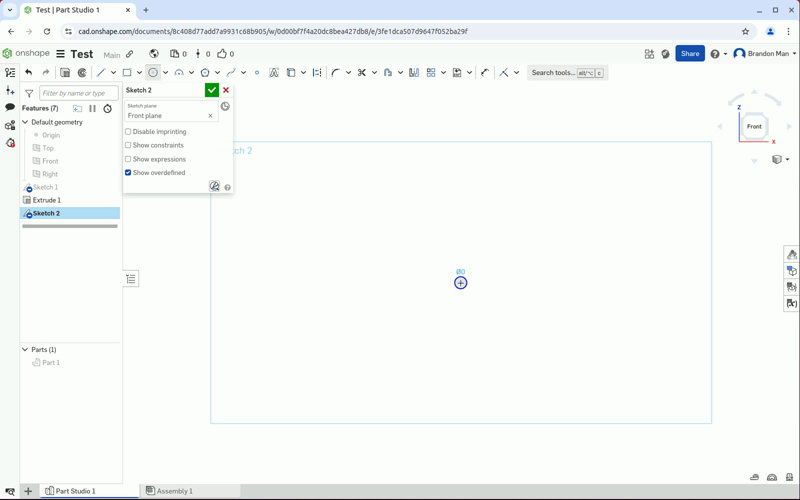
mouse_move(465, 282)
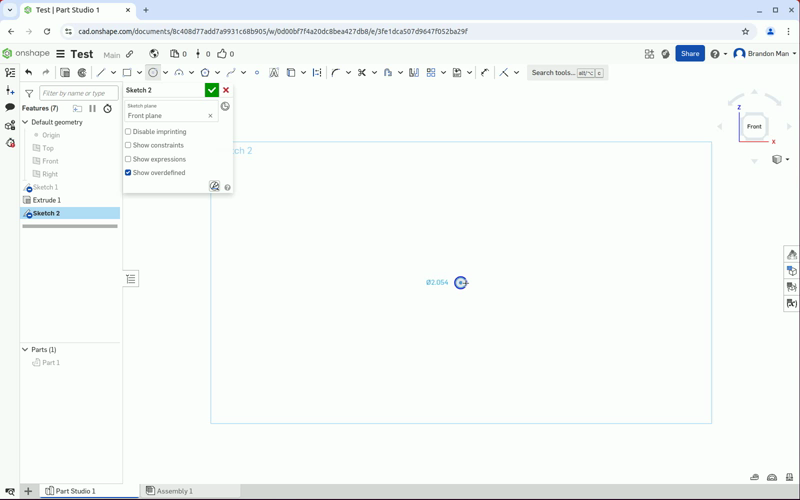
scroll(6)
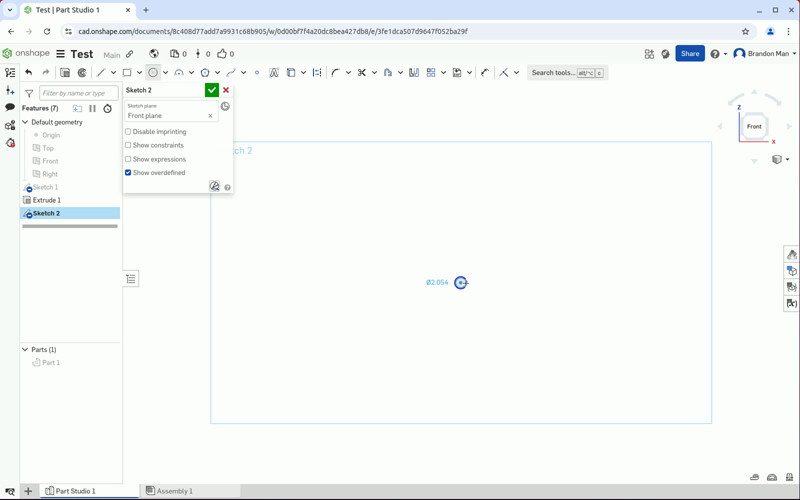
scroll(6)
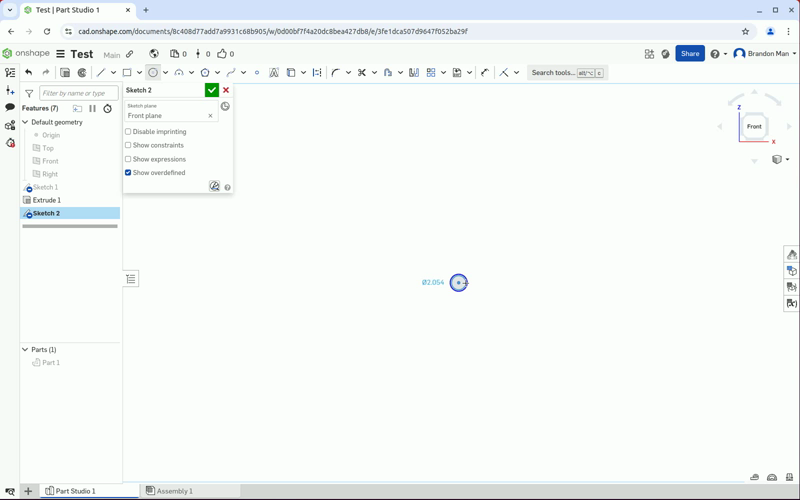
scroll(6)
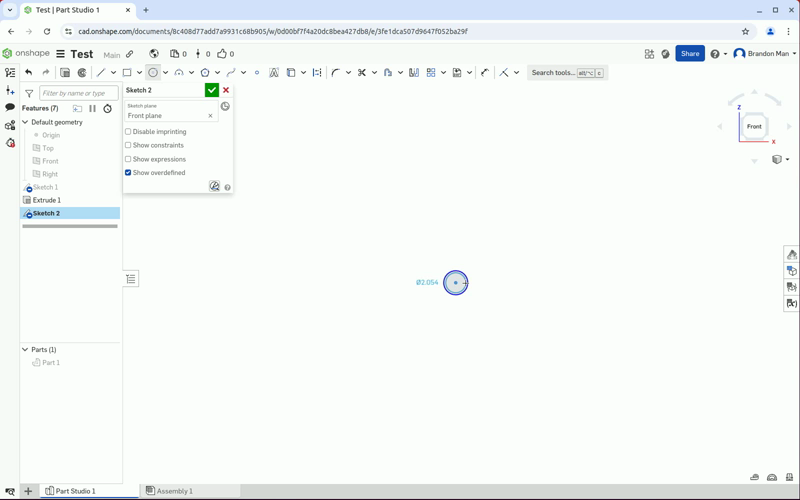
scroll(6)
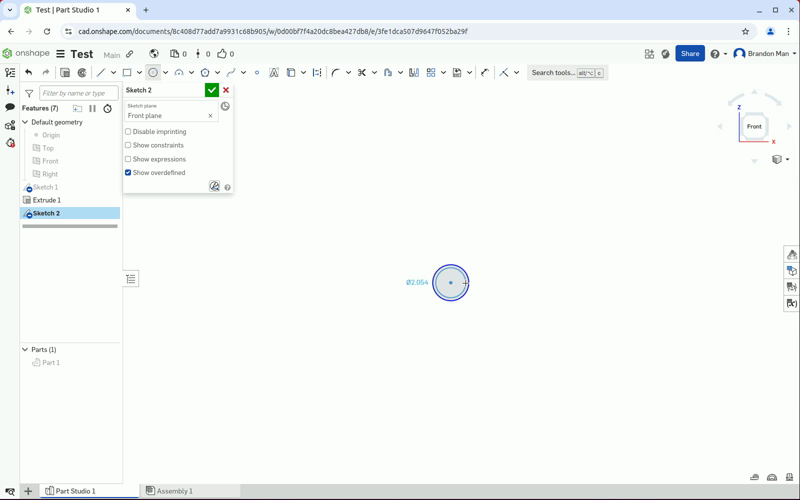
scroll(6)
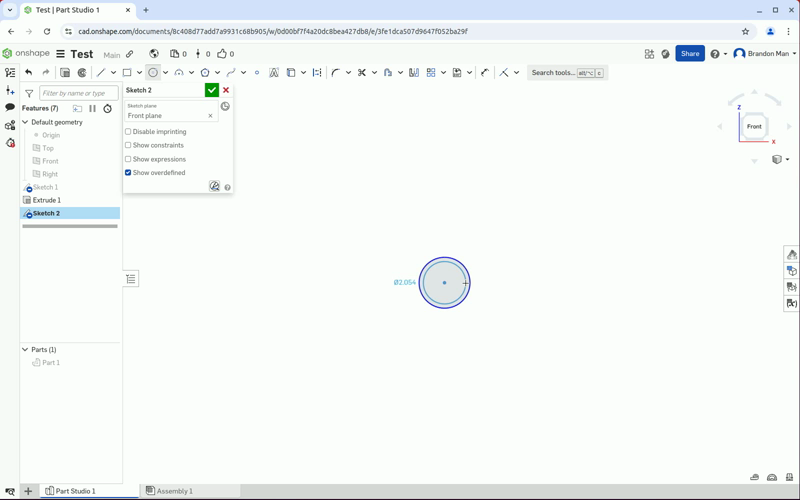
scroll(6)
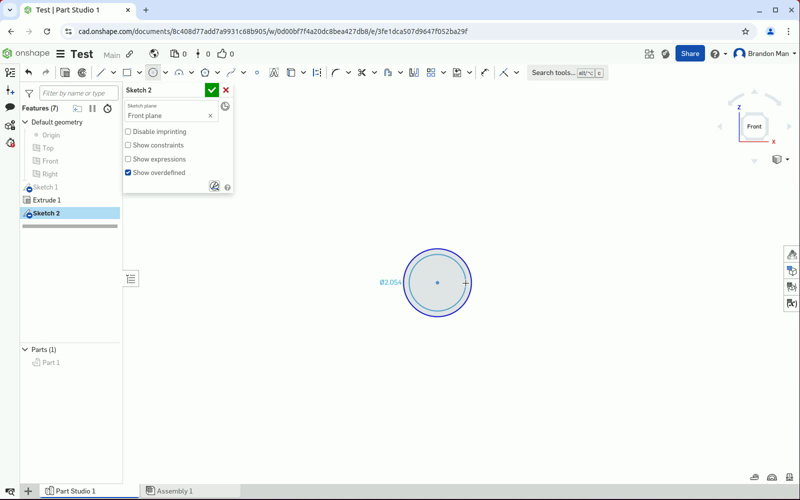
scroll(6)
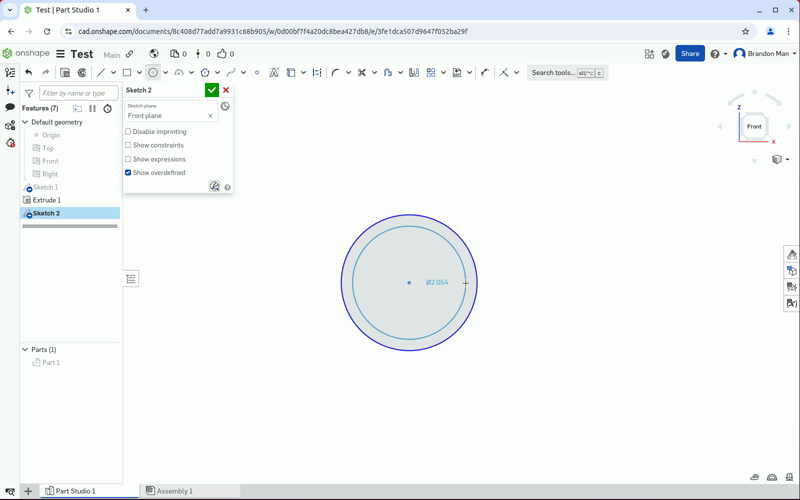
click(465, 282)
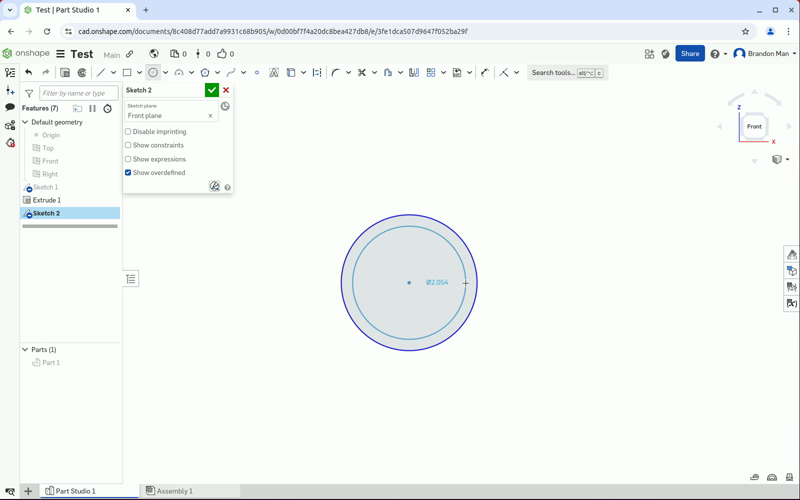
scroll(-6)
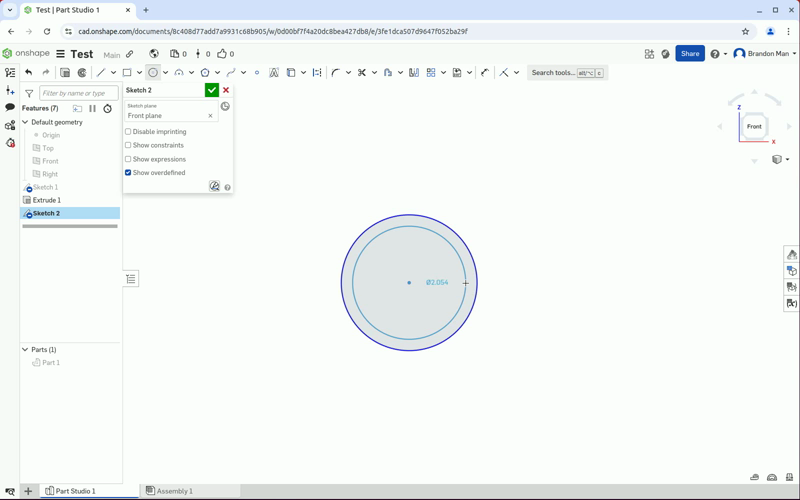
scroll(-6)
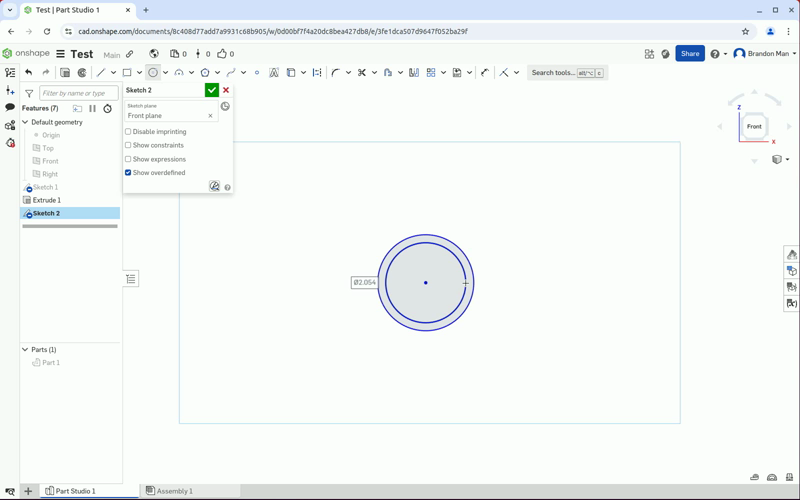
scroll(-6)
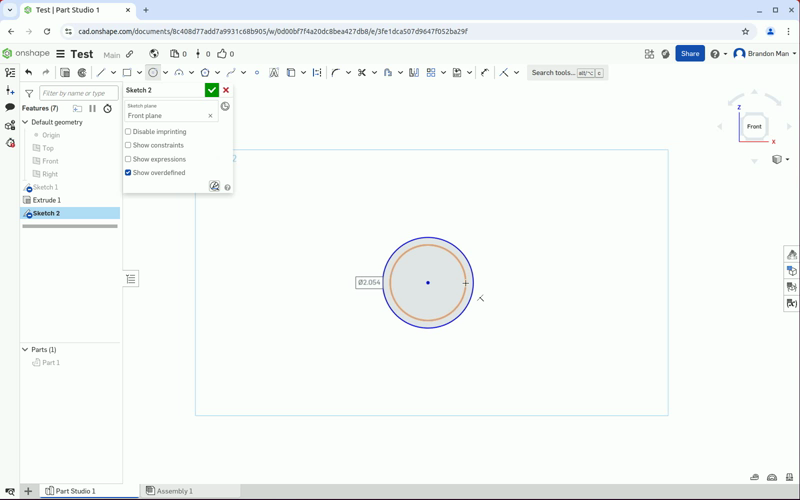
scroll(-6)
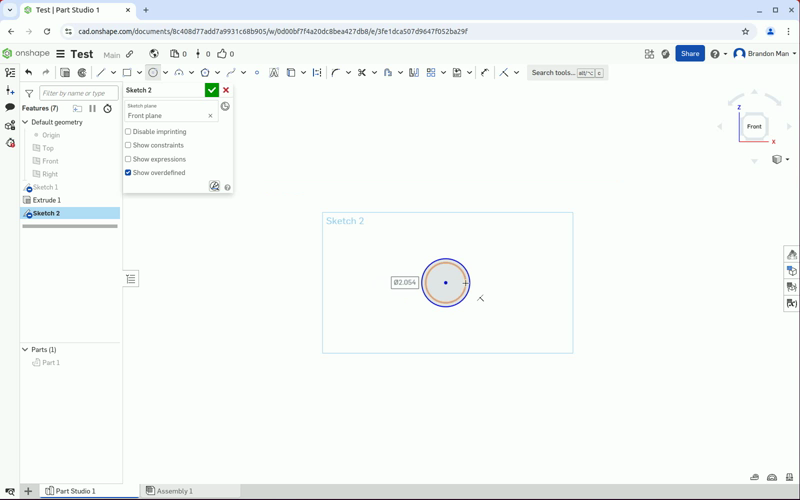
scroll(-6)
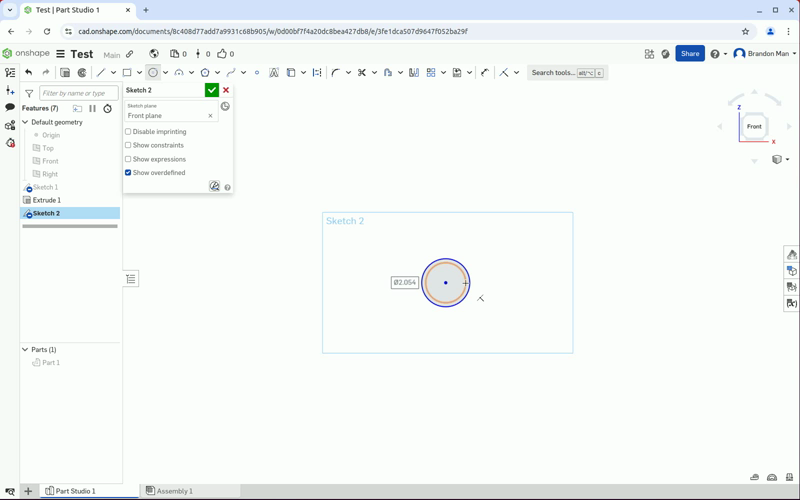
scroll(-6)
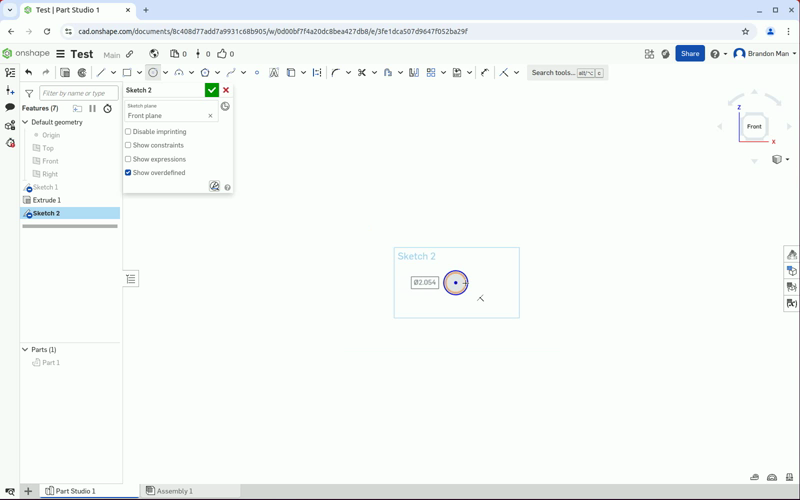
scroll(-6)
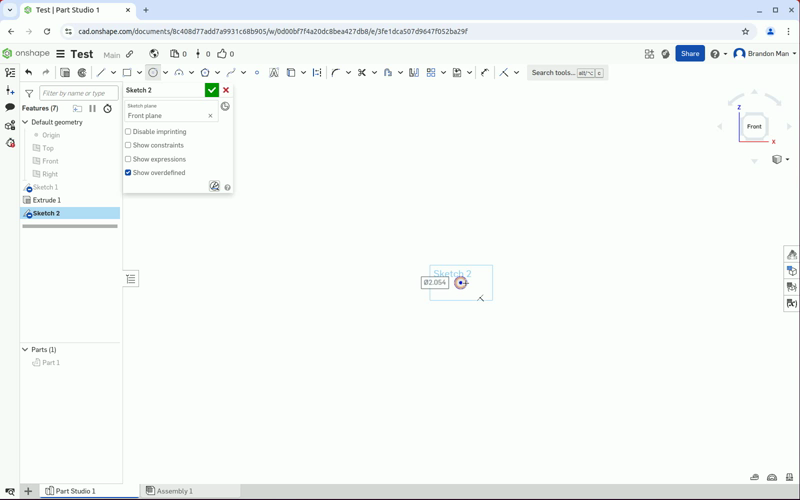
key(esc)
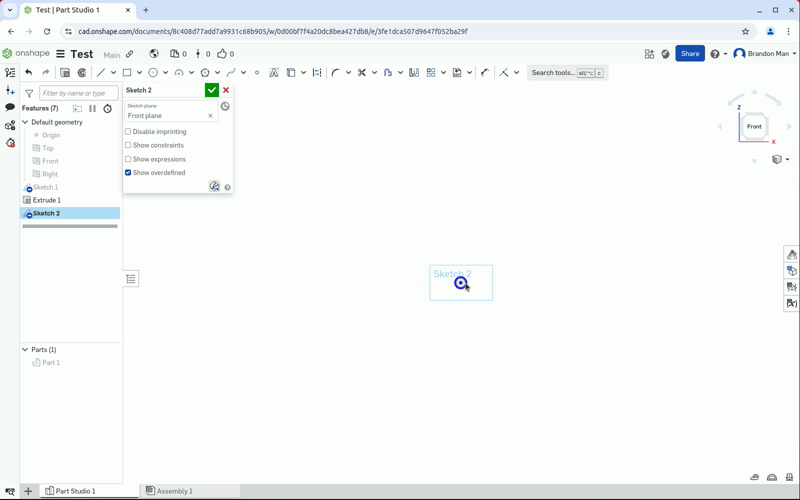
mouse_move(460, 288)
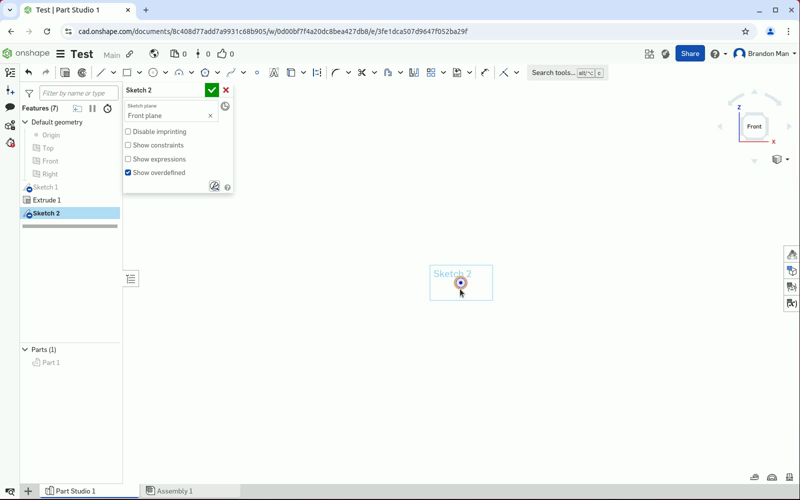
scroll(6)
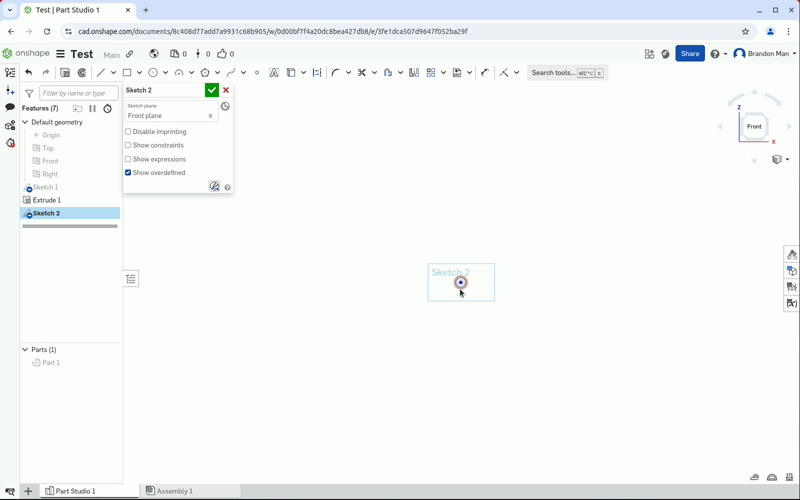
scroll(6)
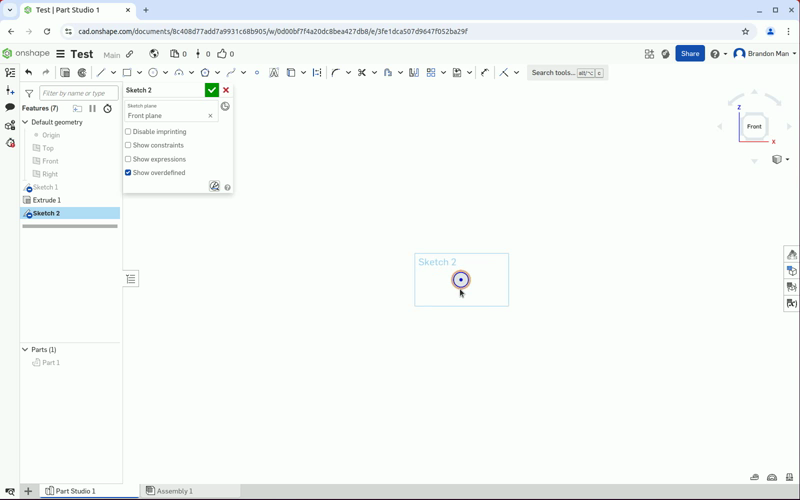
scroll(6)
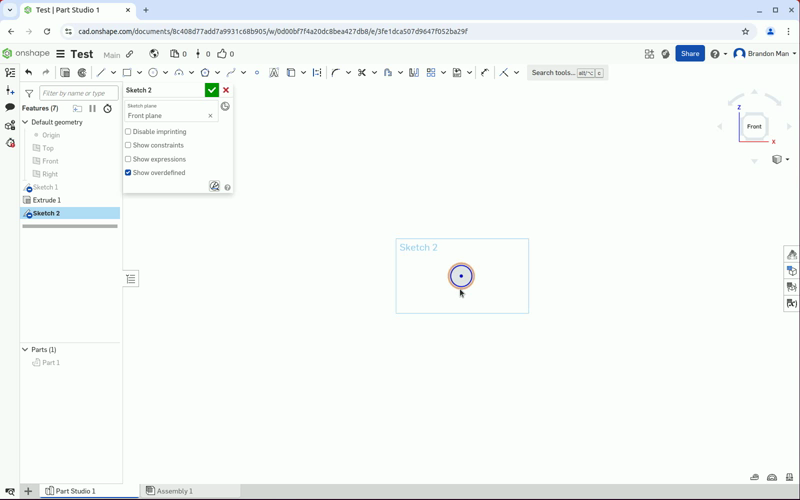
scroll(6)
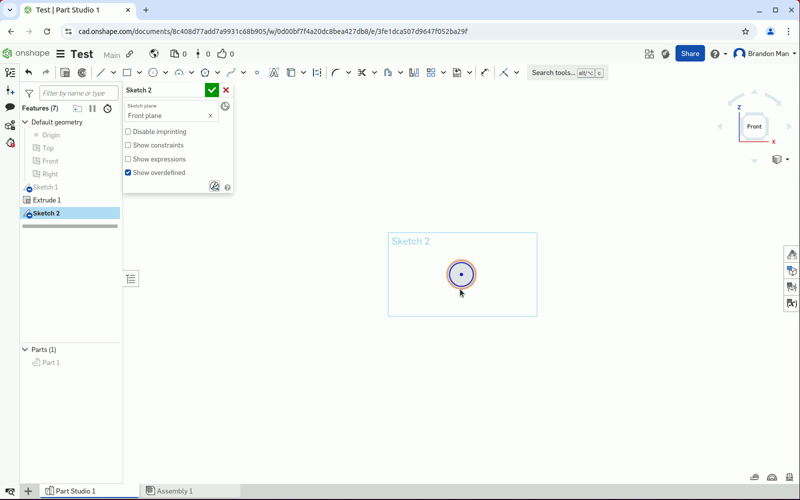
scroll(6)
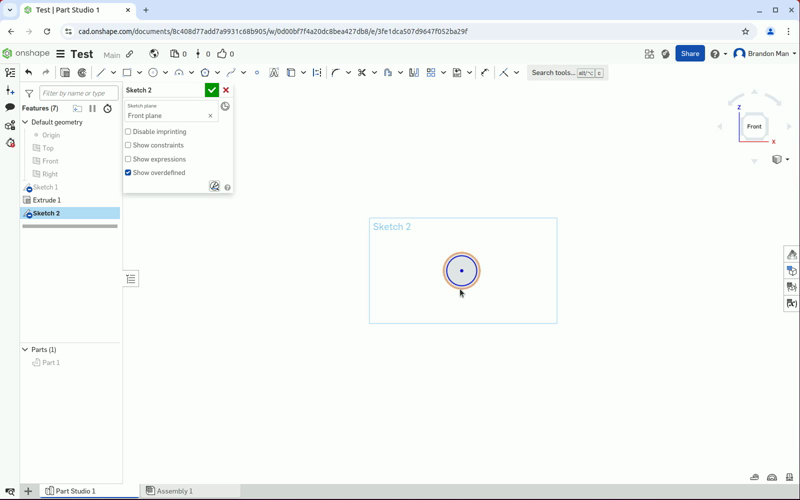
scroll(6)
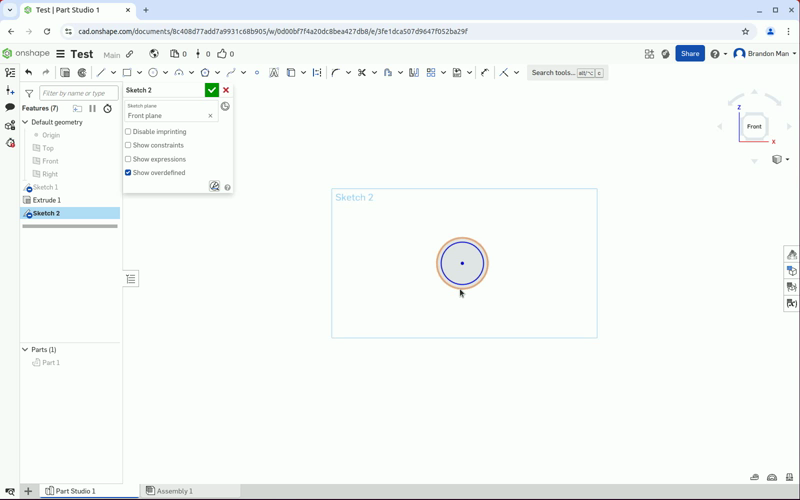
scroll(6)
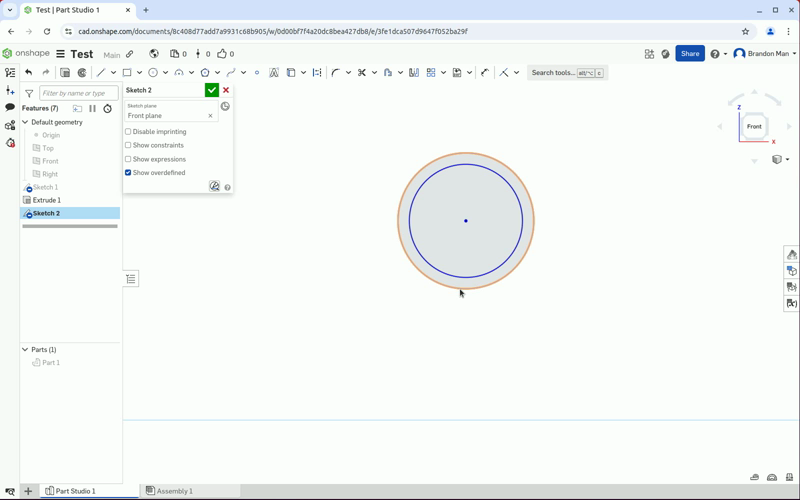
click(460, 288)
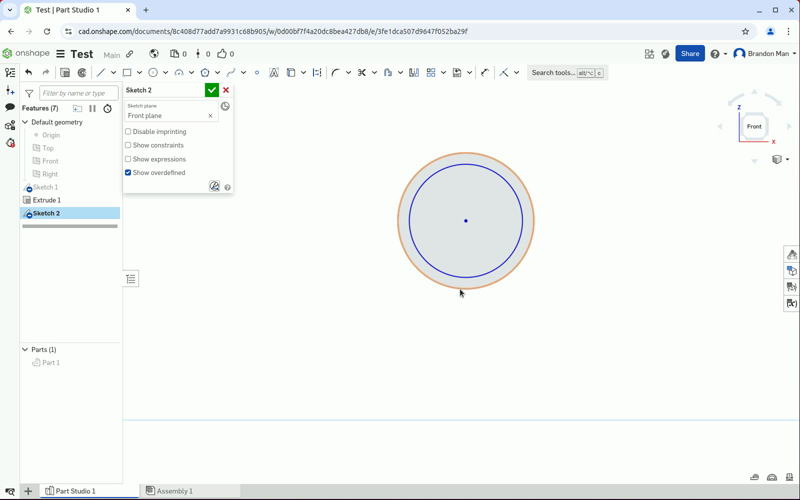
scroll(-6)
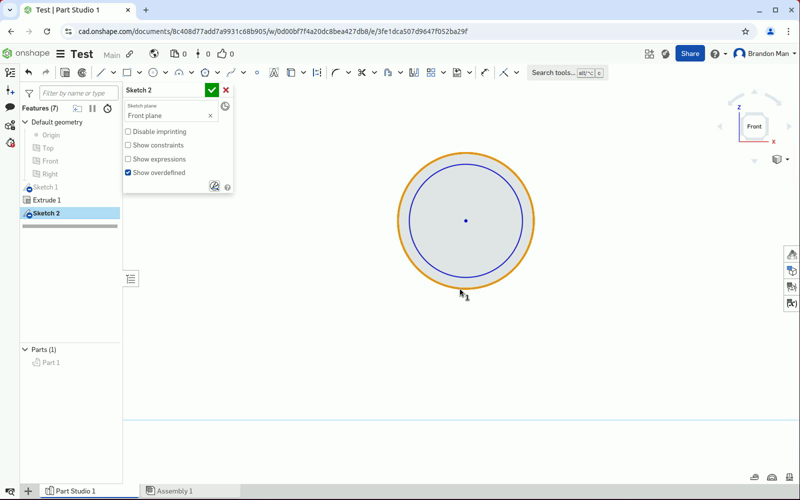
scroll(-6)
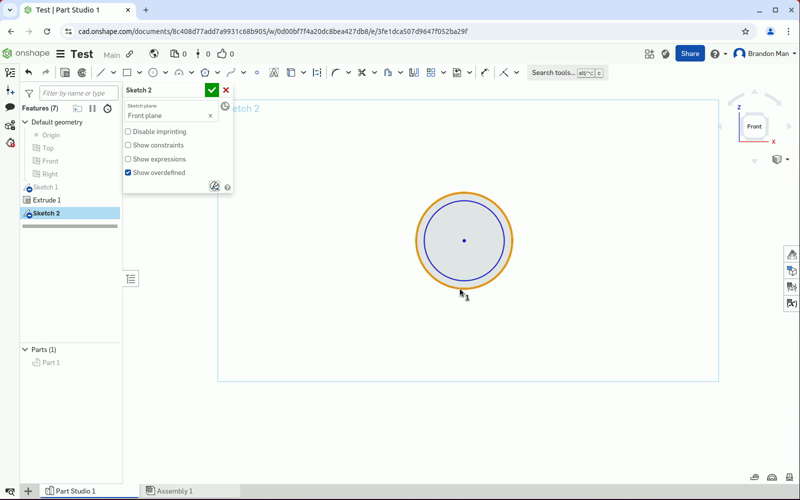
scroll(-6)
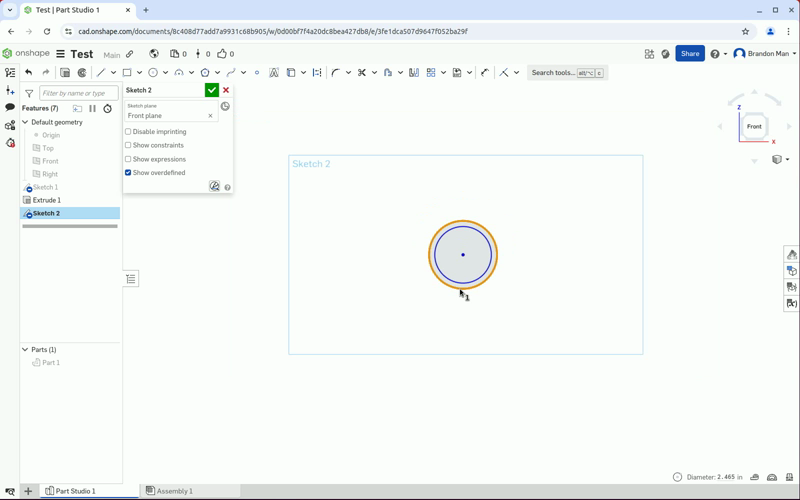
scroll(-6)
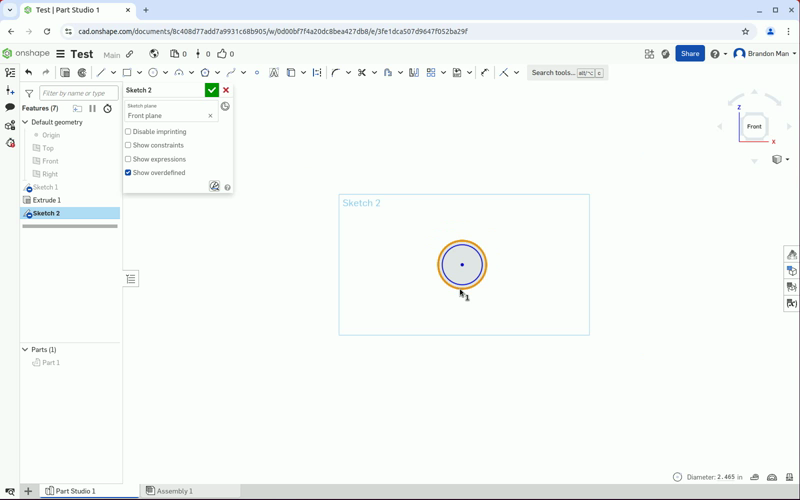
scroll(-6)
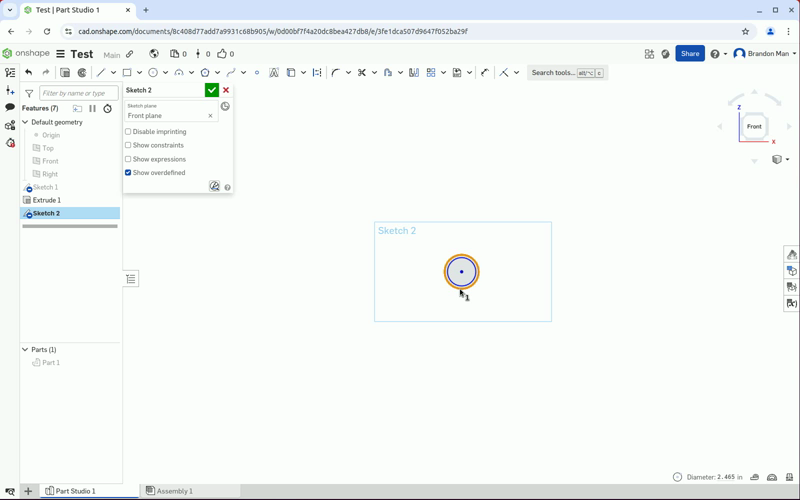
scroll(-6)
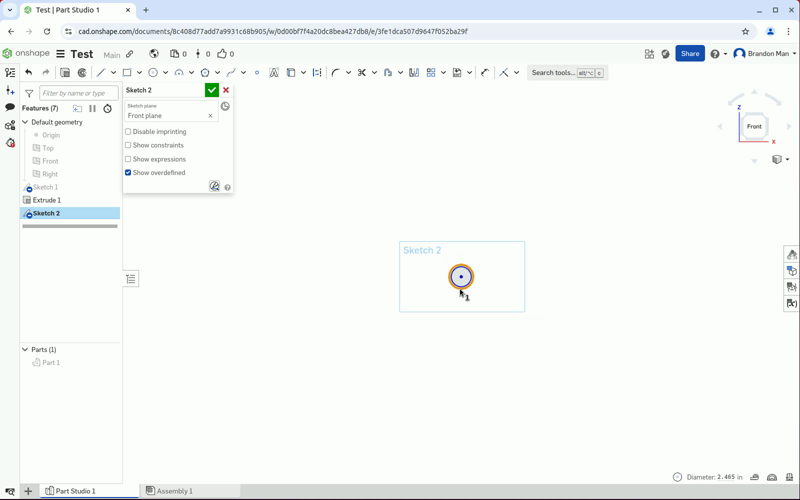
scroll(-6)
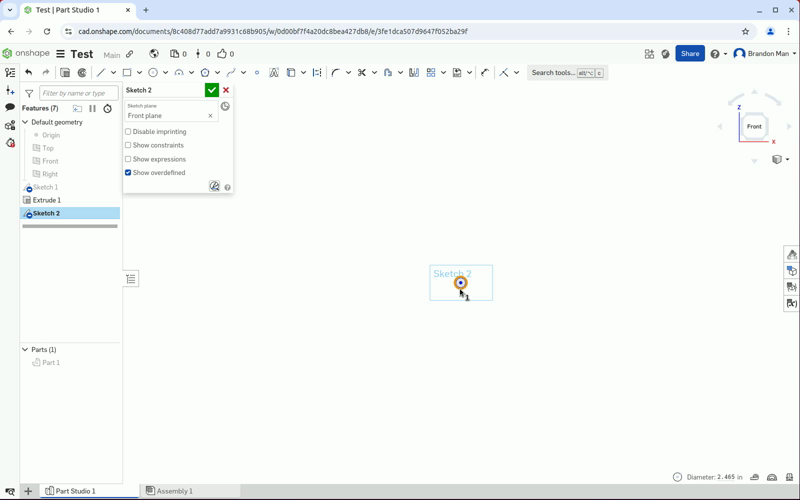
mouse_move(73, 352)
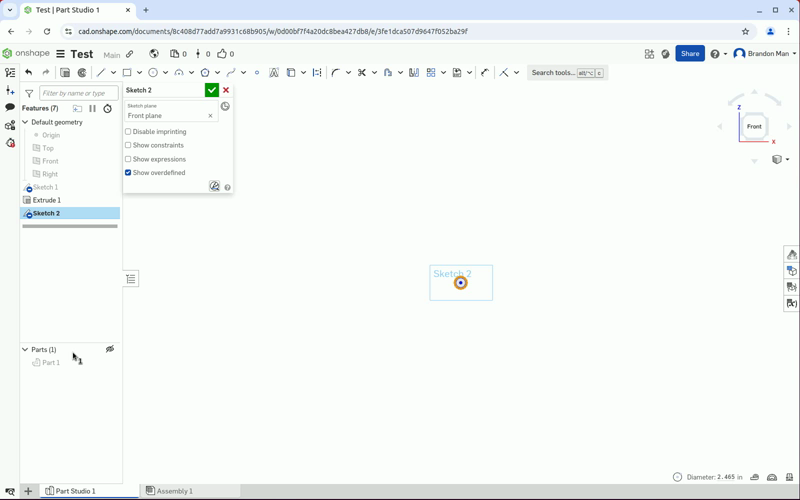
key(shift+y)
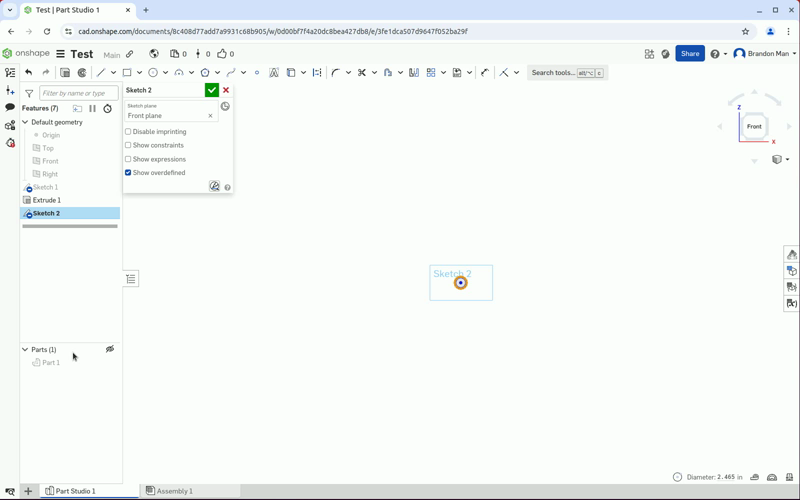
key(shift+e)
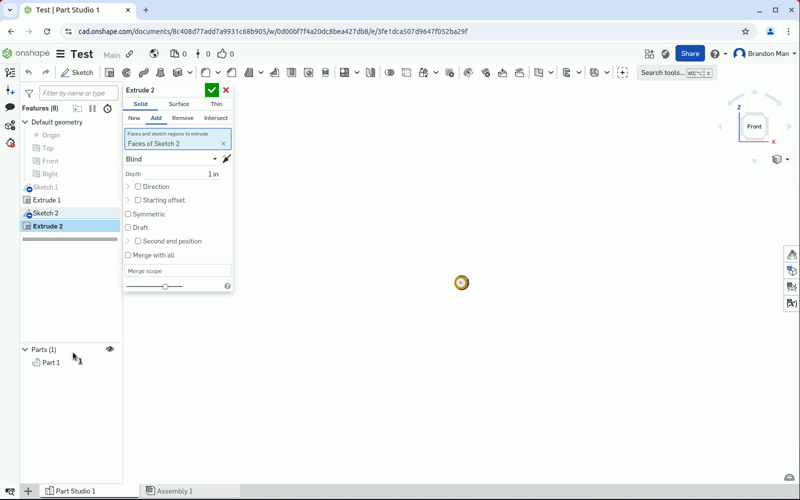
mouse_move(143, 106)
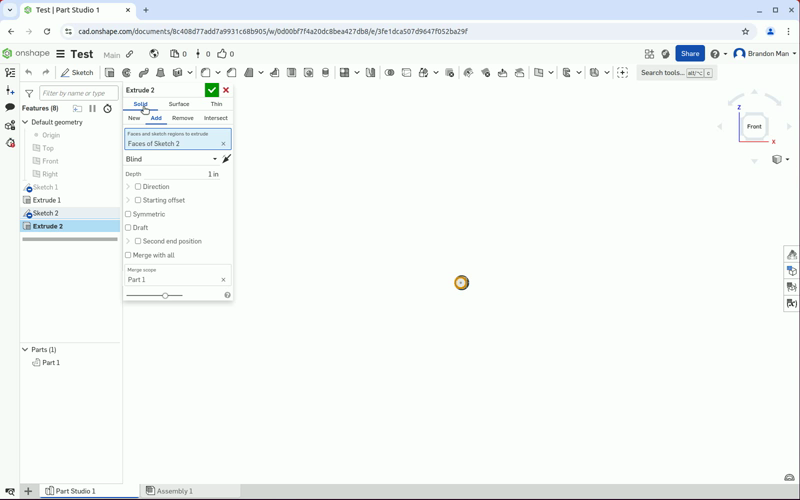
click(143, 106)
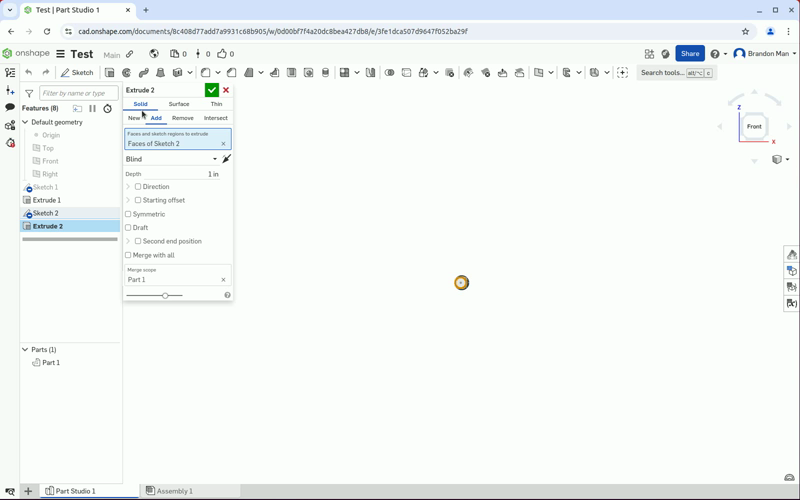
mouse_move(137, 120)
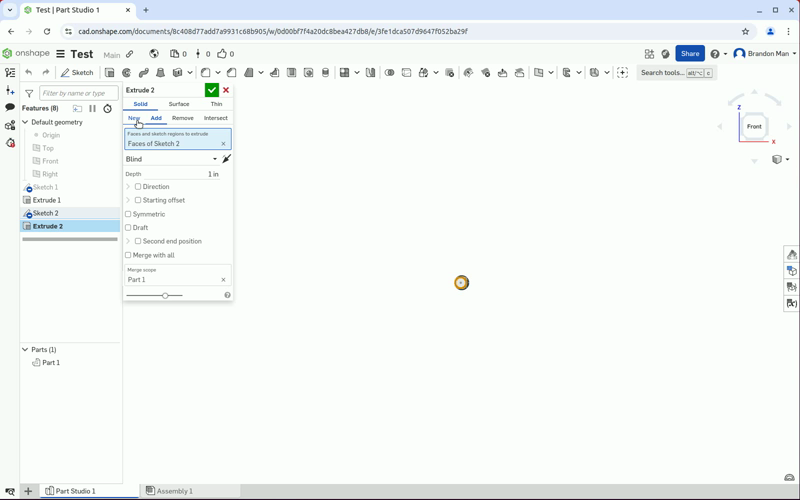
click(137, 120)
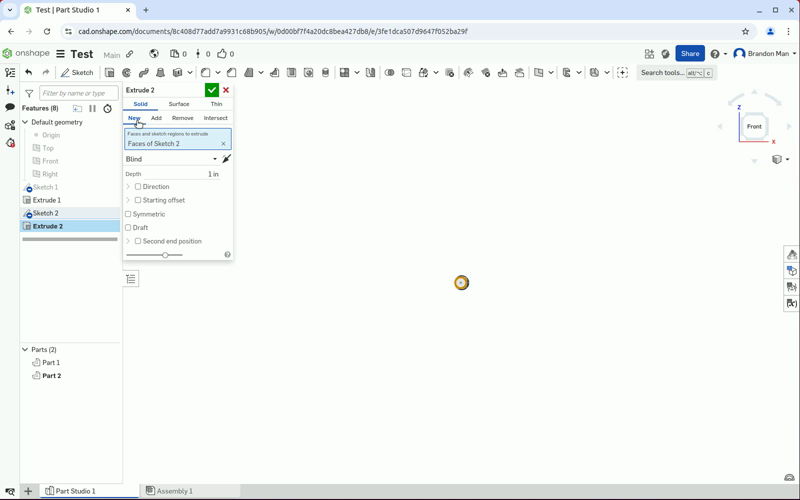
key(tab, 4)
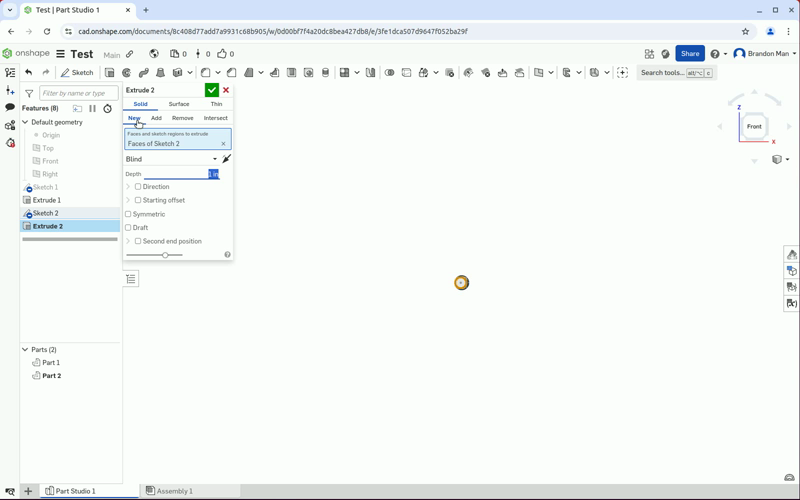
text(23.108)
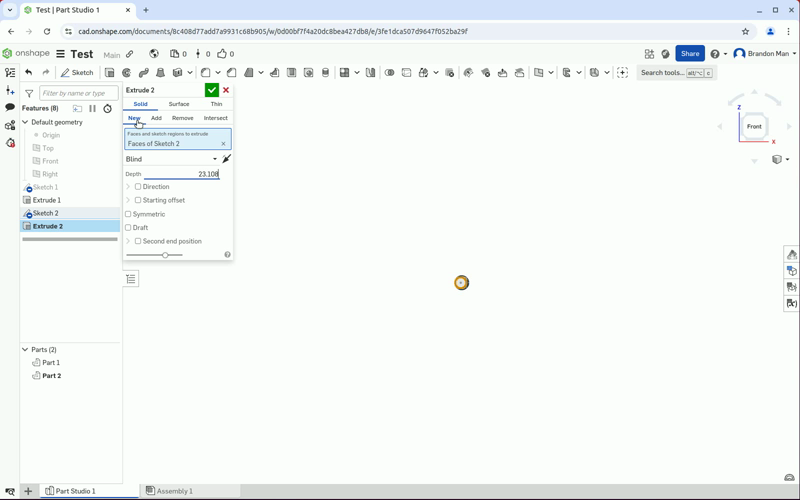
key(enter)
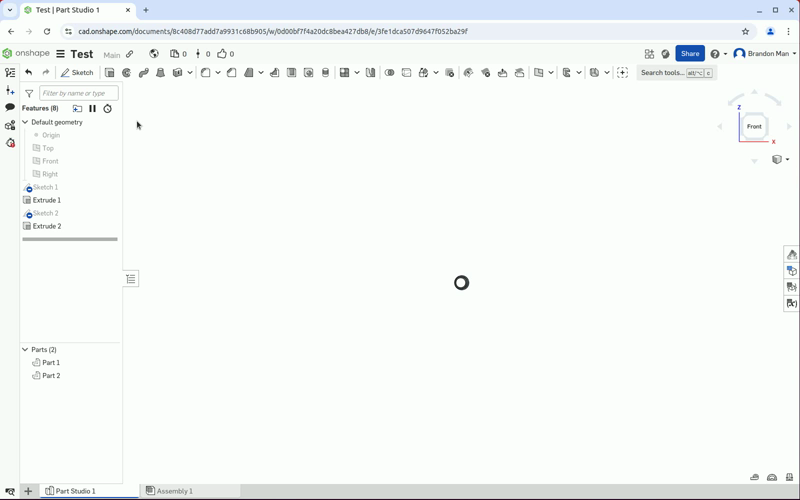
key(shift+h)
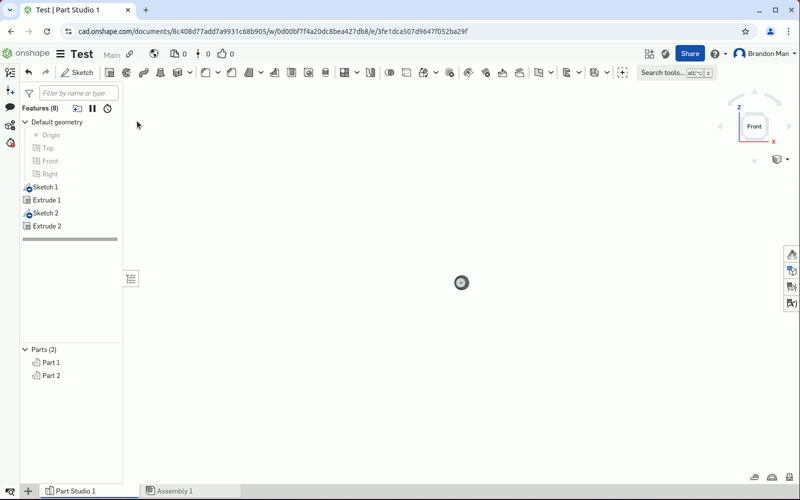
key(shift+h)
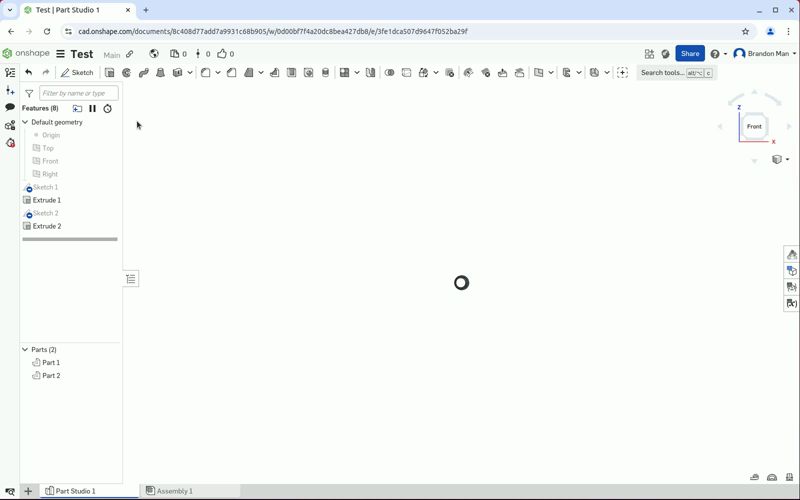
mouse_move(73, 189)
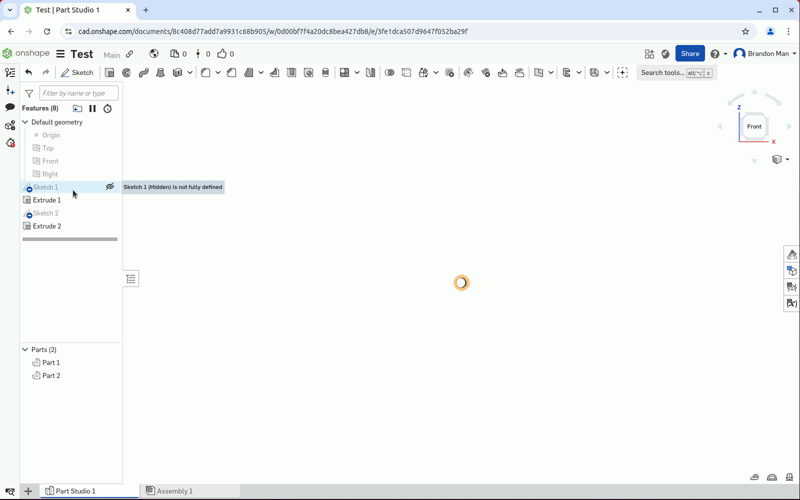
click(73, 189)
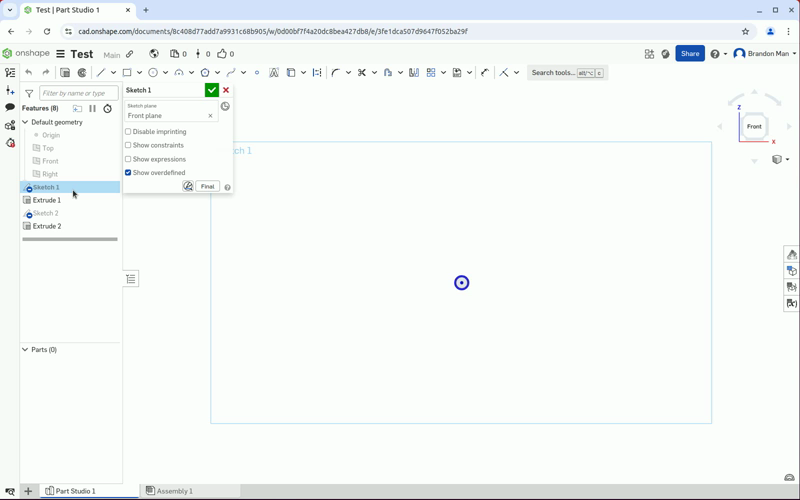
mouse_move(229, 92)
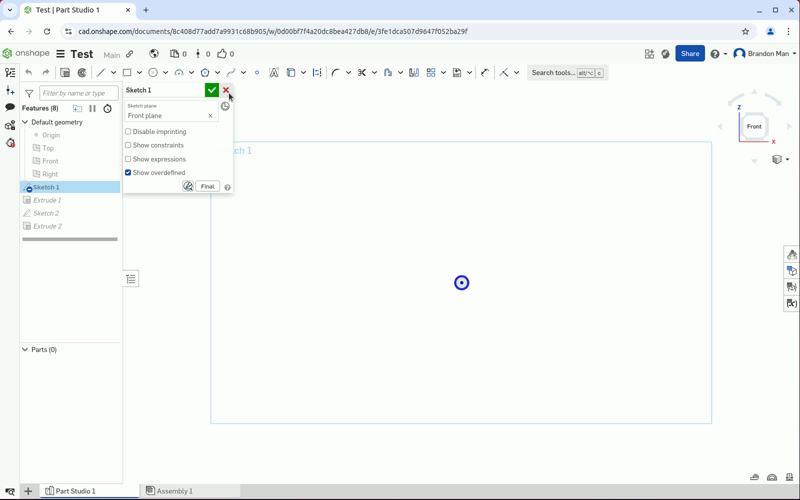
click(229, 92)
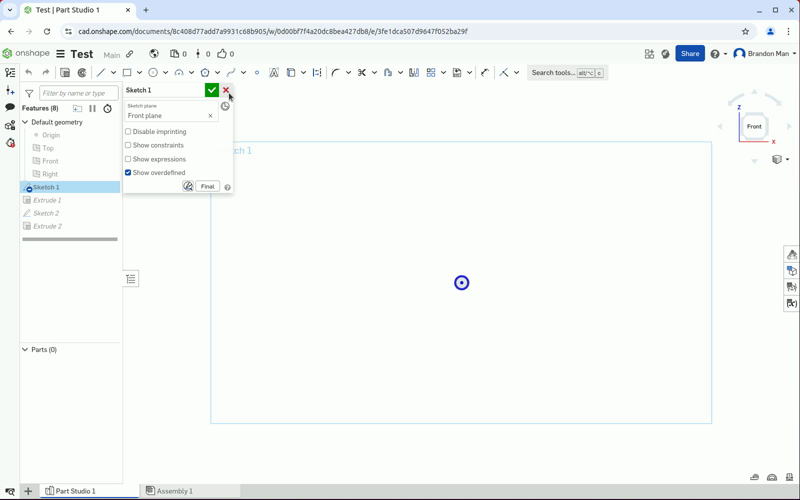
key(shift+s)
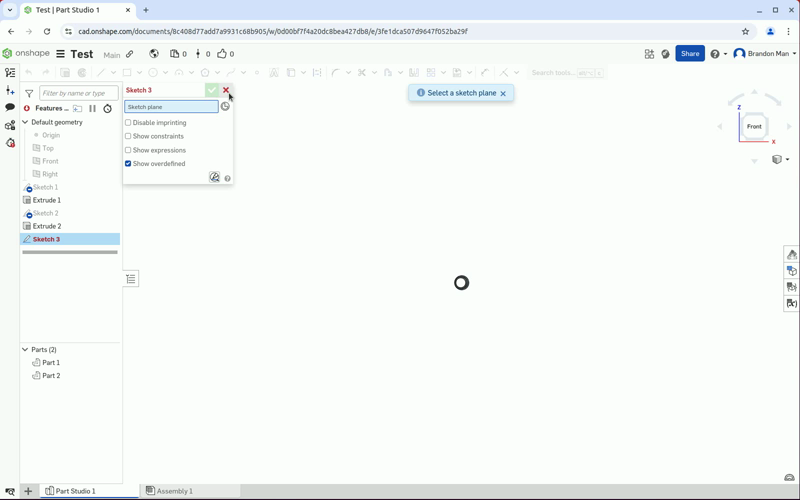
mouse_move(73, 163)
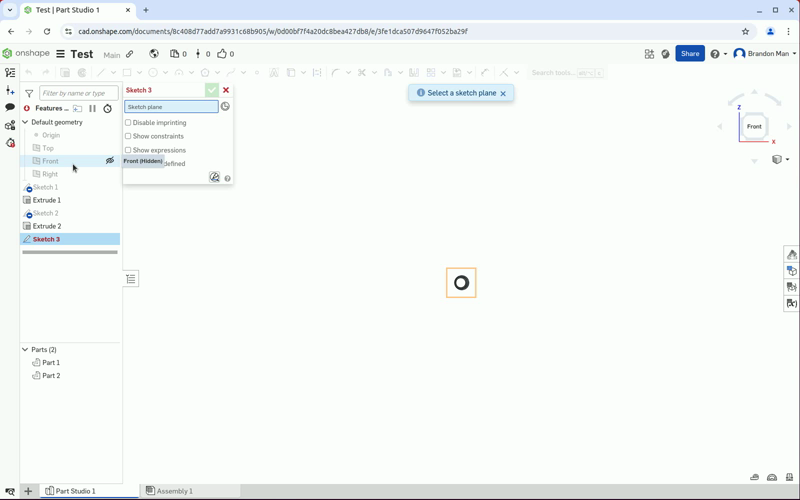
click(73, 163)
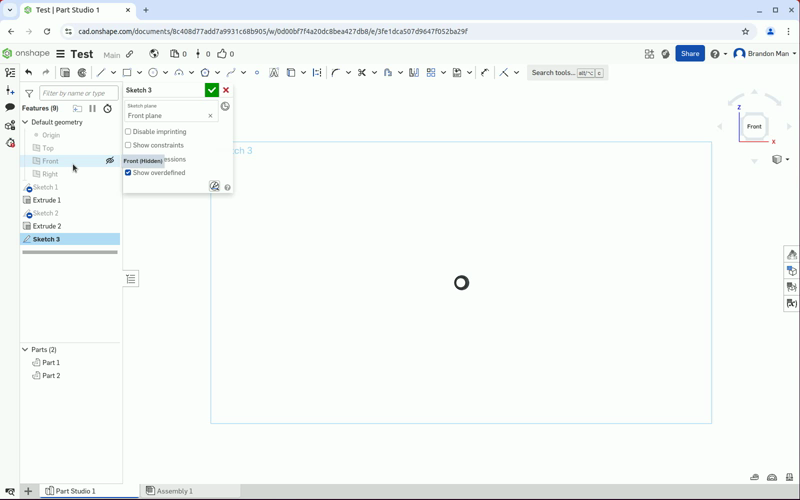
mouse_move(73, 352)
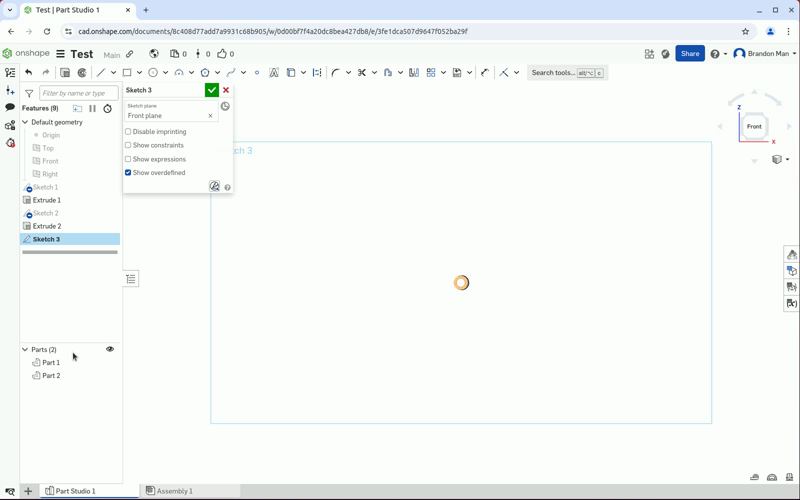
key(y)
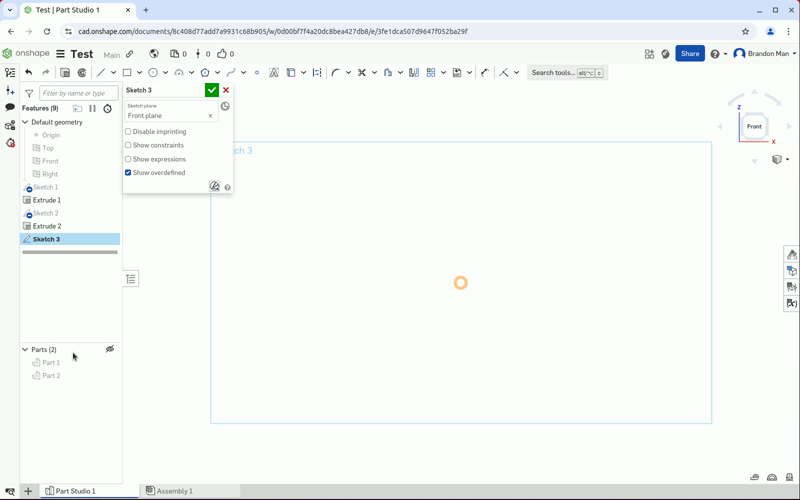
key(c)
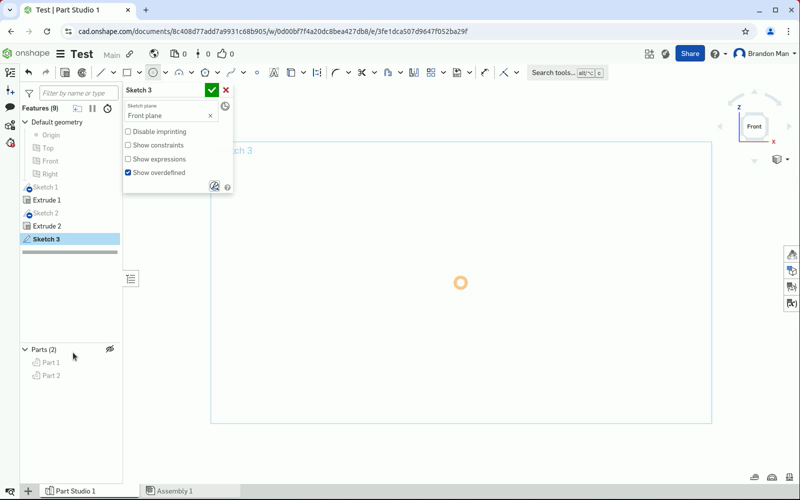
key_down(shift)
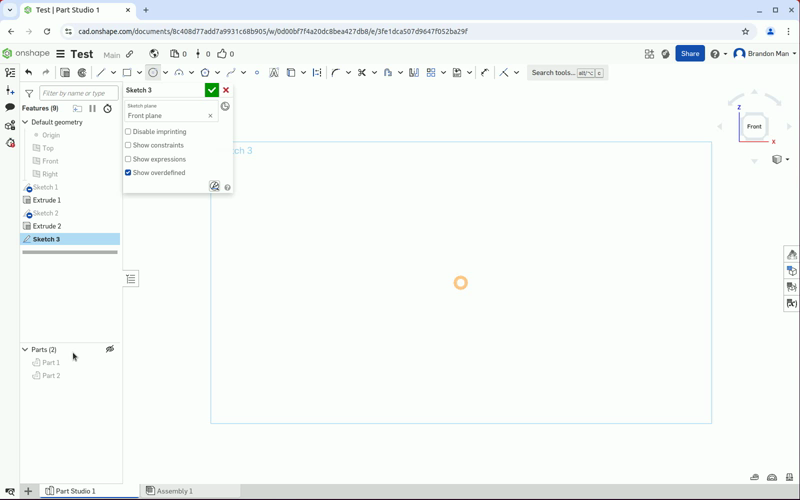
mouse_move(460, 282)
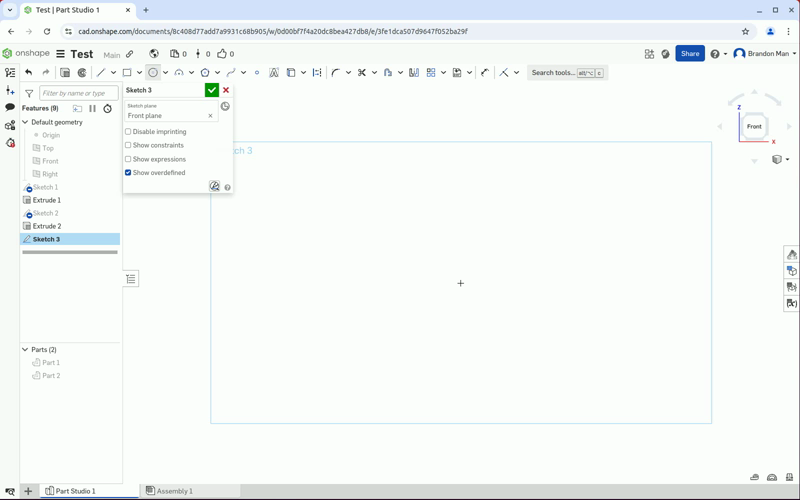
click(460, 282)
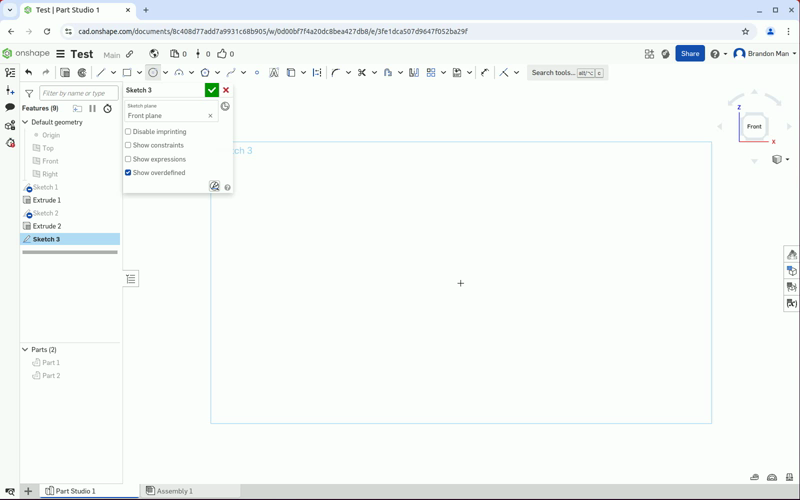
key_up(shift)
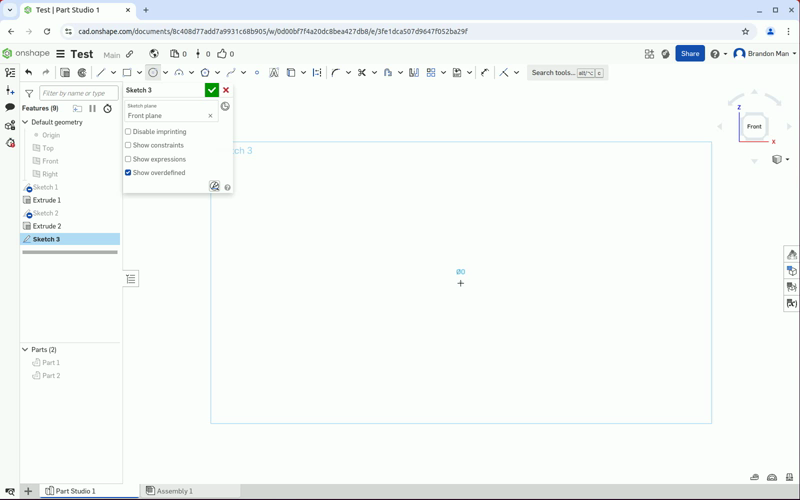
mouse_move(466, 282)
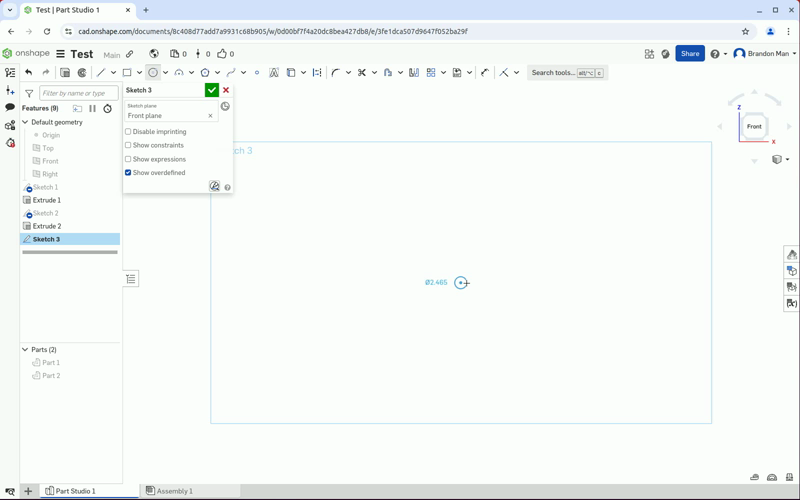
click(466, 282)
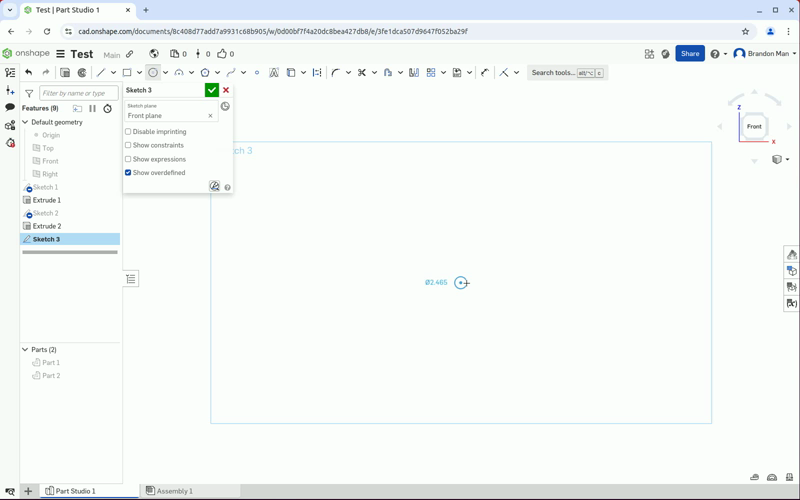
key(esc)
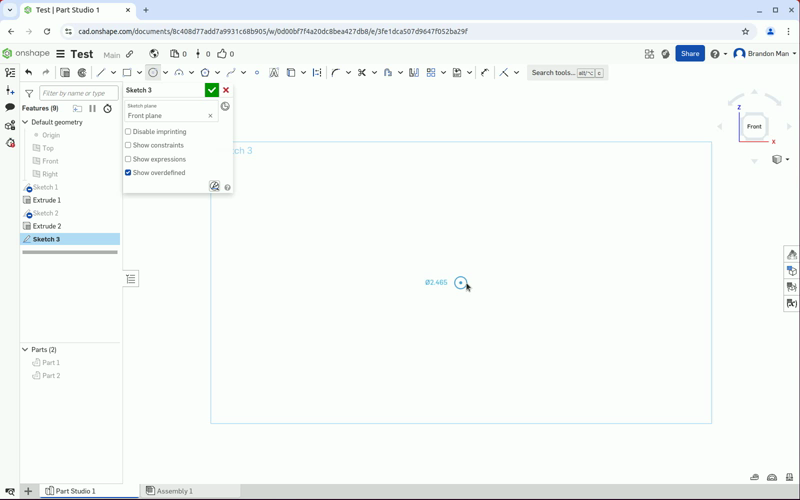
key(c)
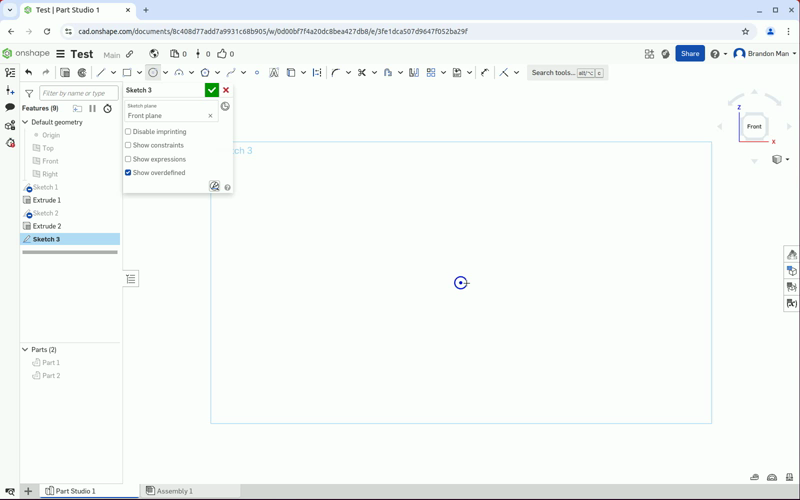
key_down(shift)
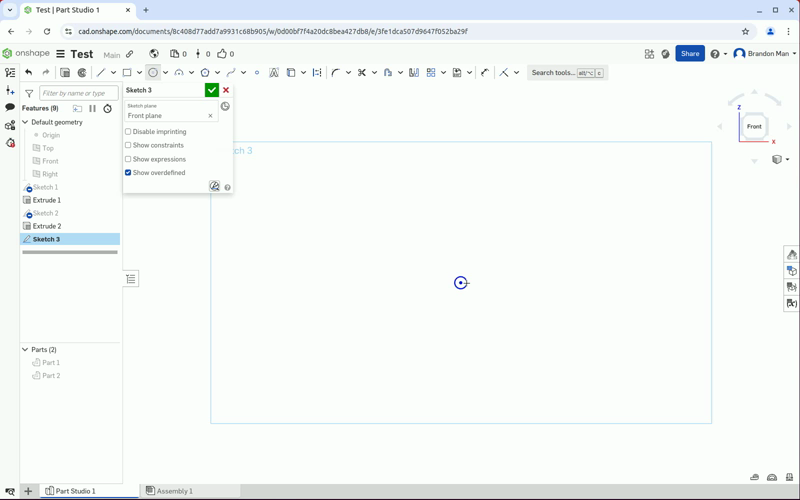
mouse_move(460, 282)
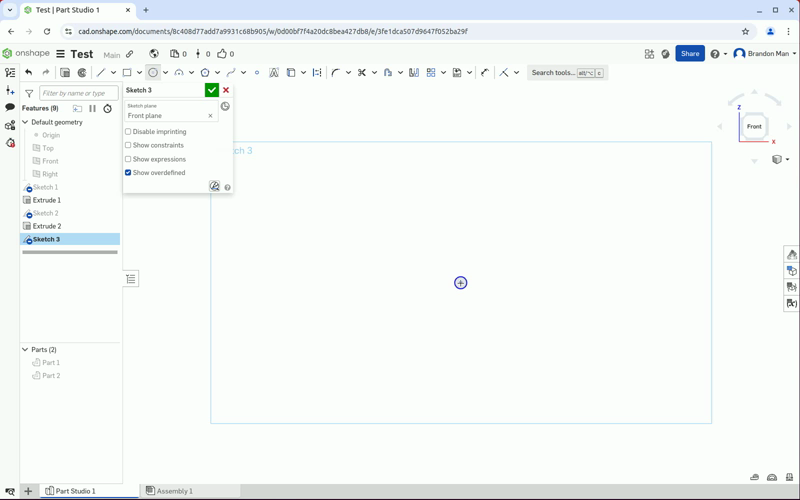
click(460, 282)
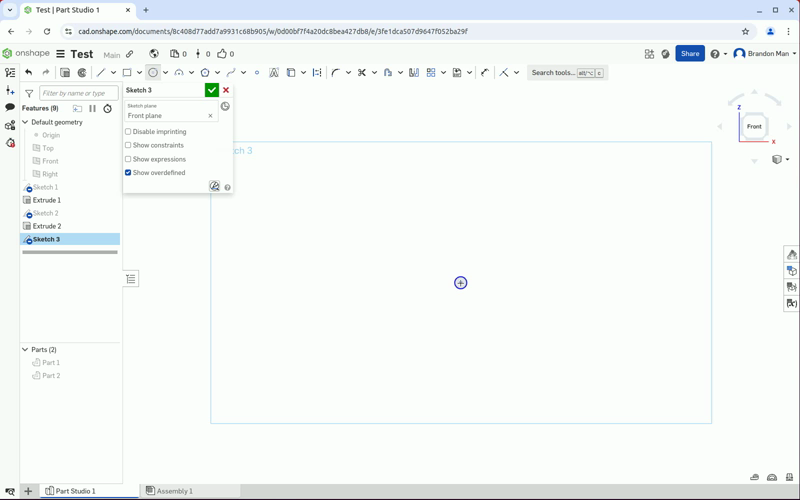
key_up(shift)
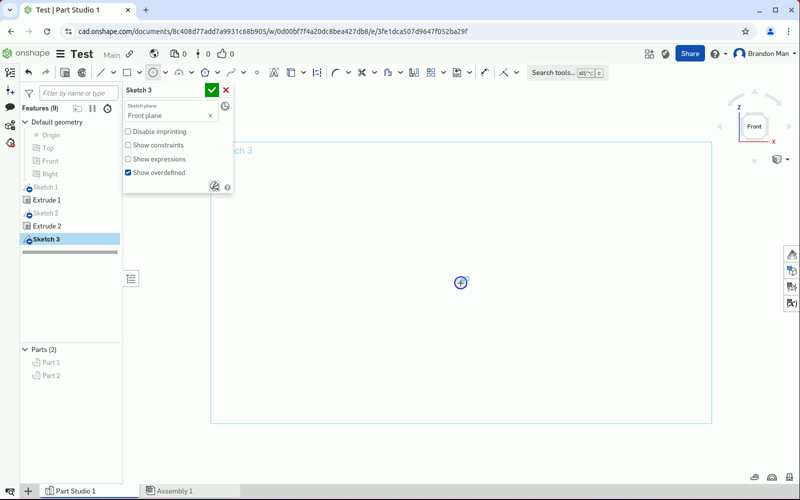
mouse_move(465, 282)
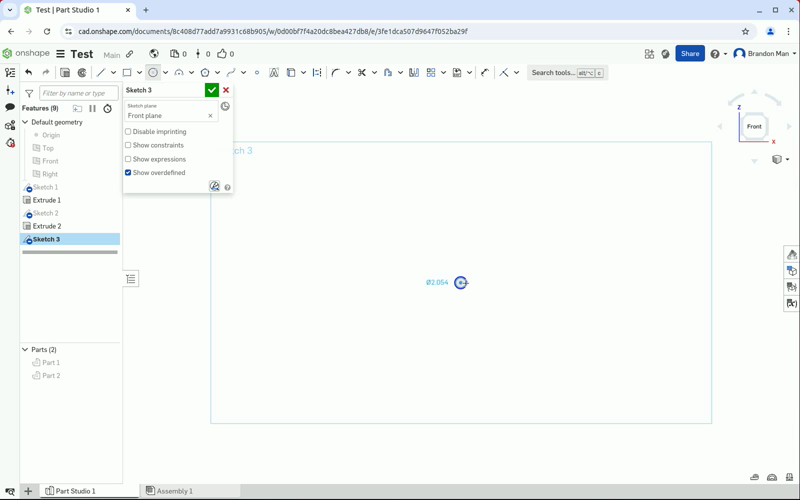
scroll(6)
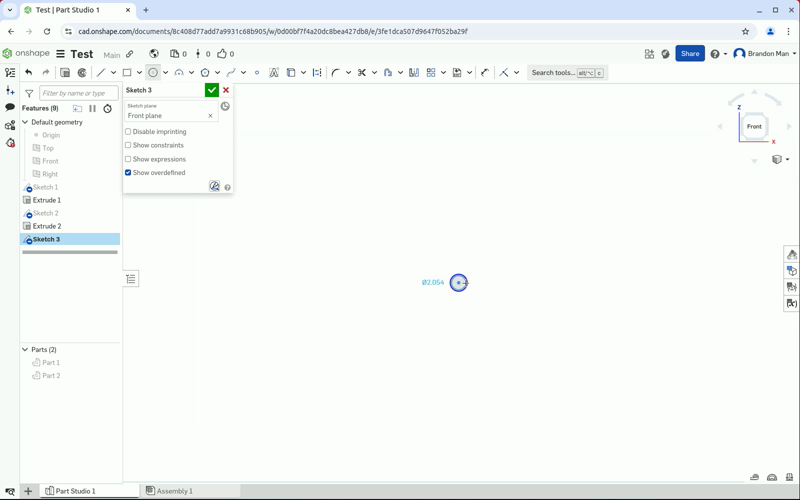
scroll(6)
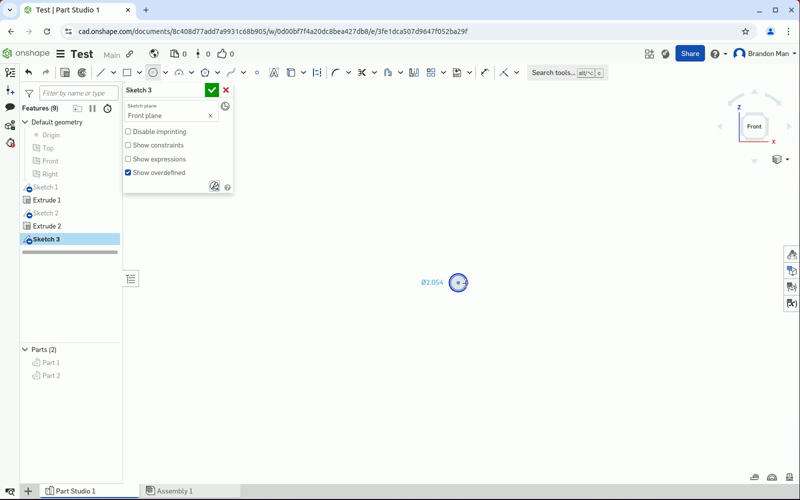
scroll(6)
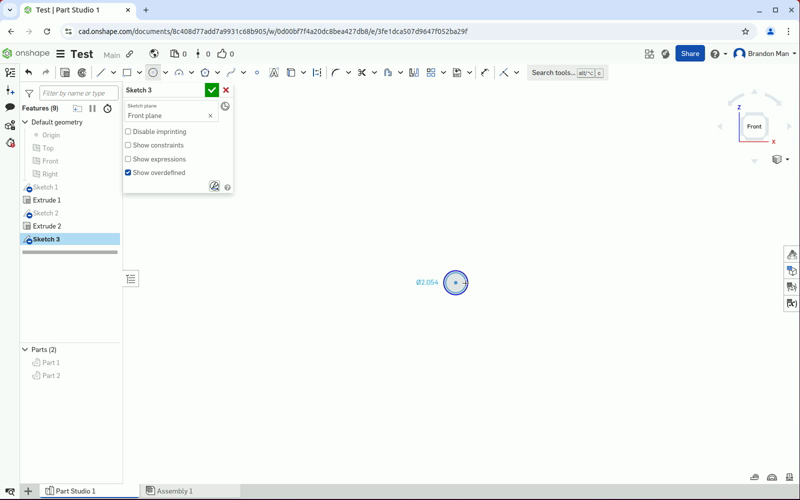
scroll(6)
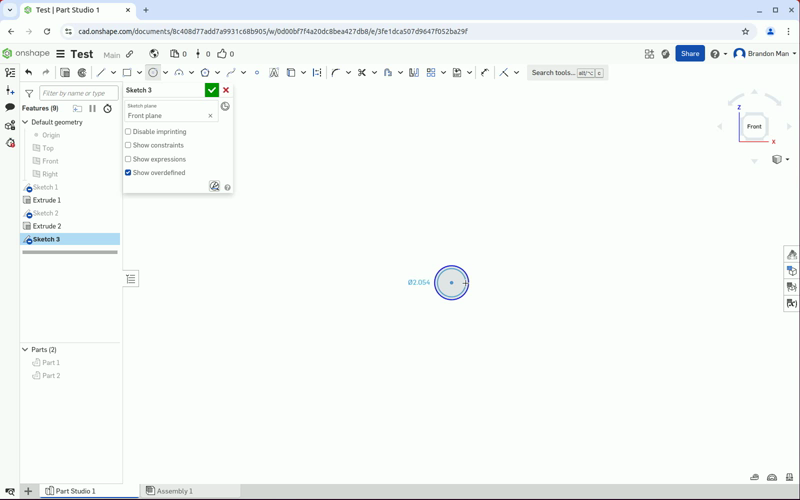
scroll(6)
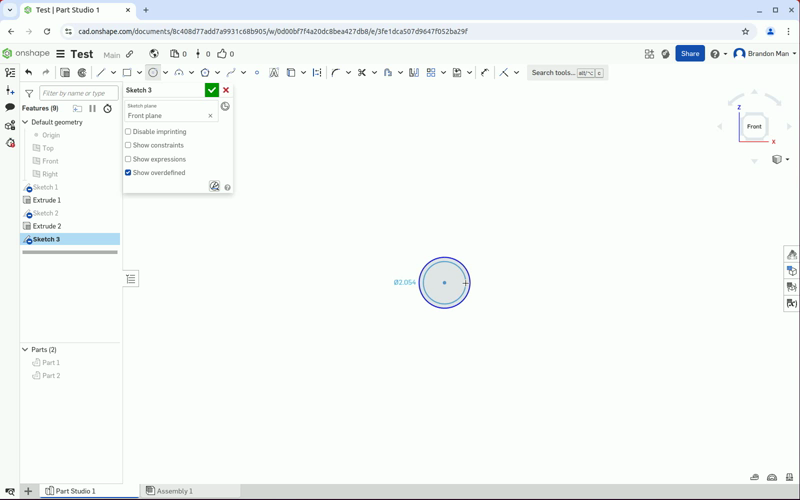
scroll(6)
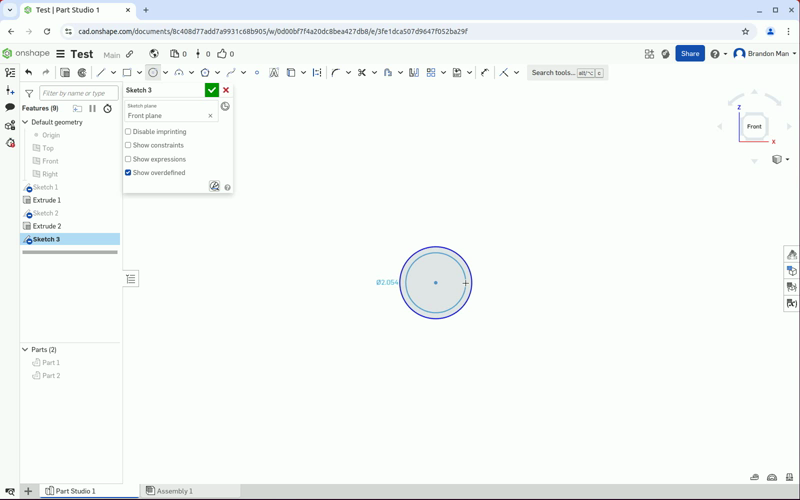
scroll(6)
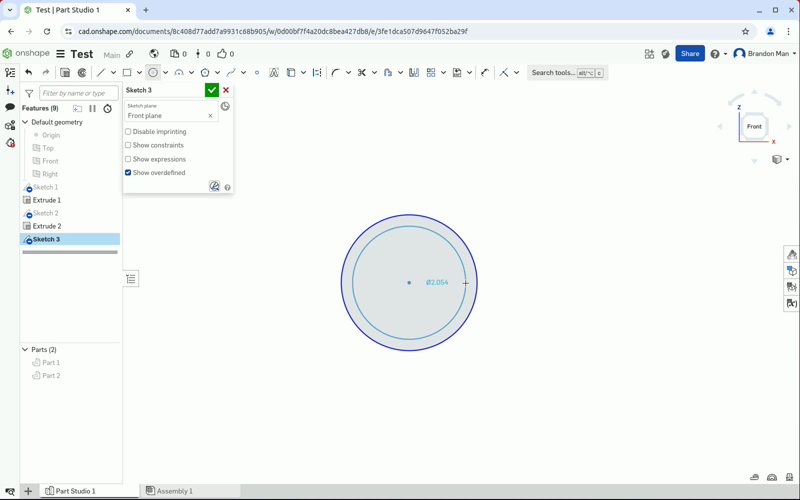
click(465, 282)
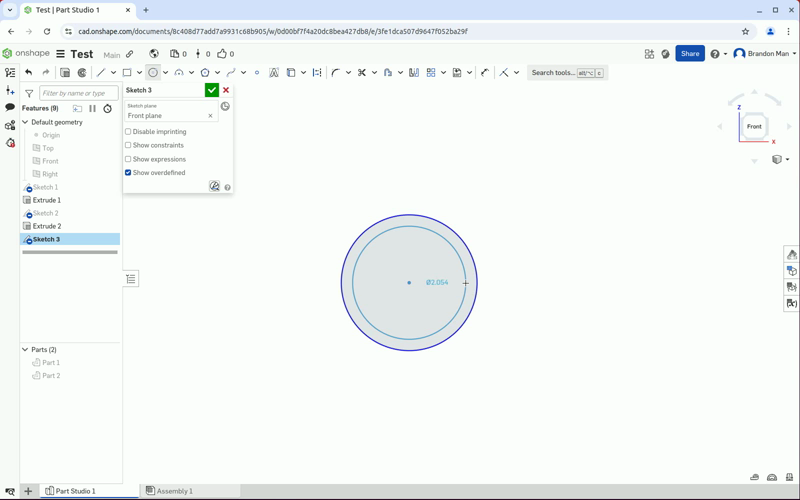
scroll(-6)
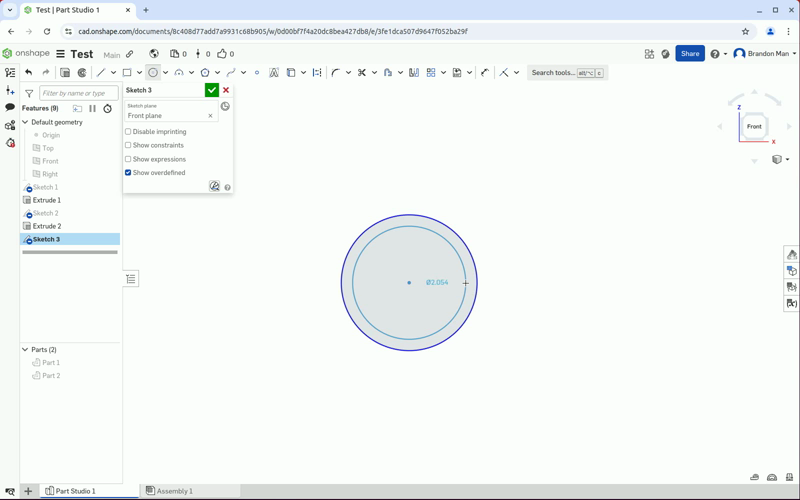
scroll(-6)
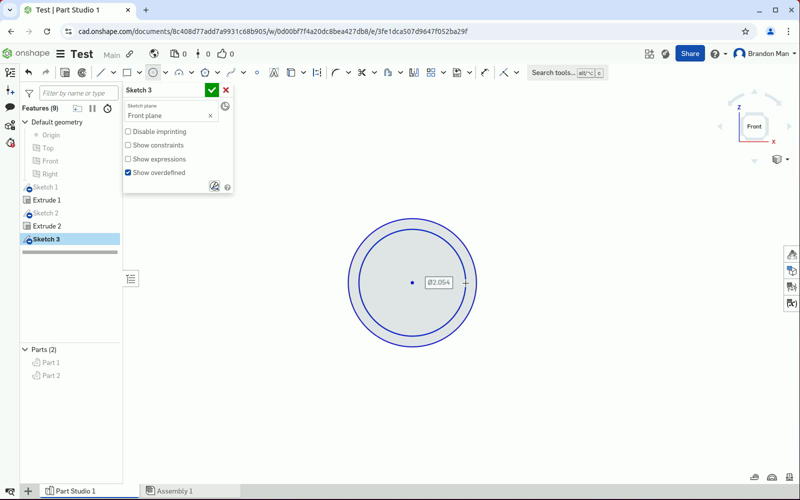
scroll(-6)
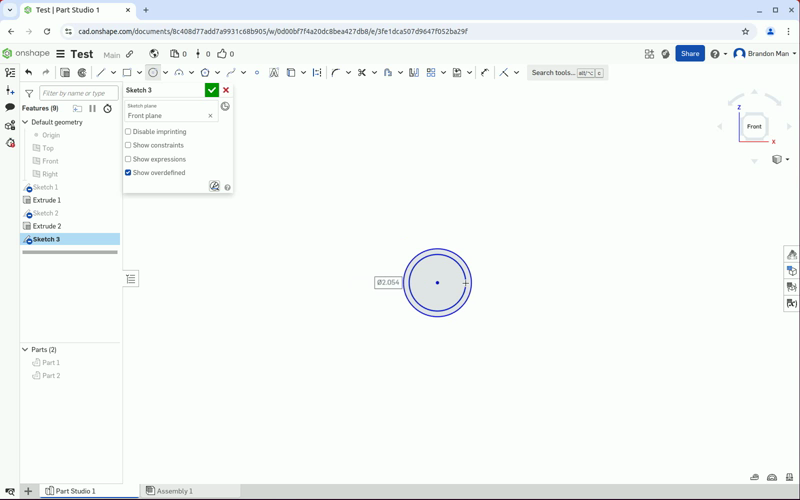
scroll(-6)
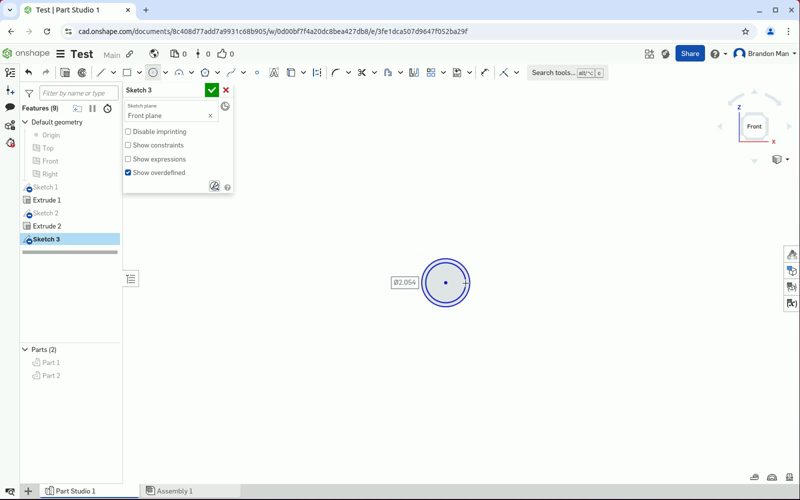
scroll(-6)
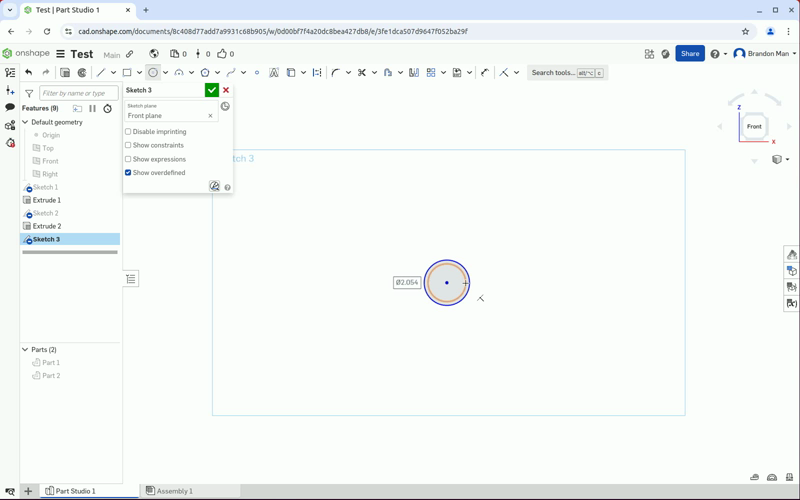
scroll(-6)
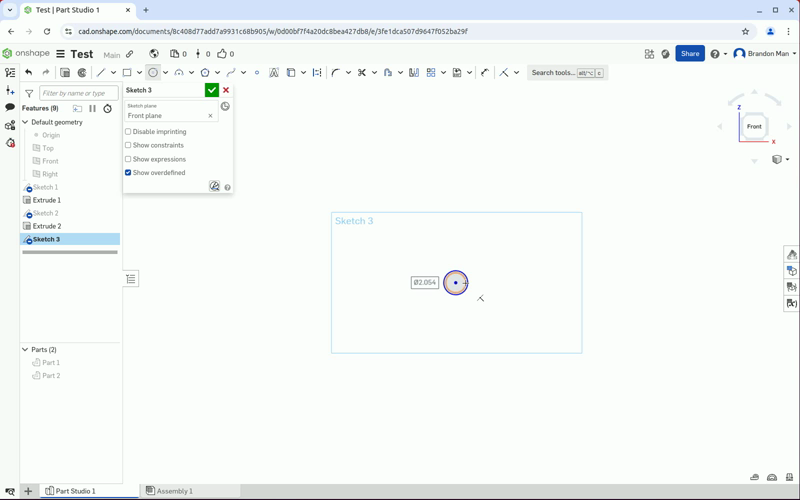
scroll(-6)
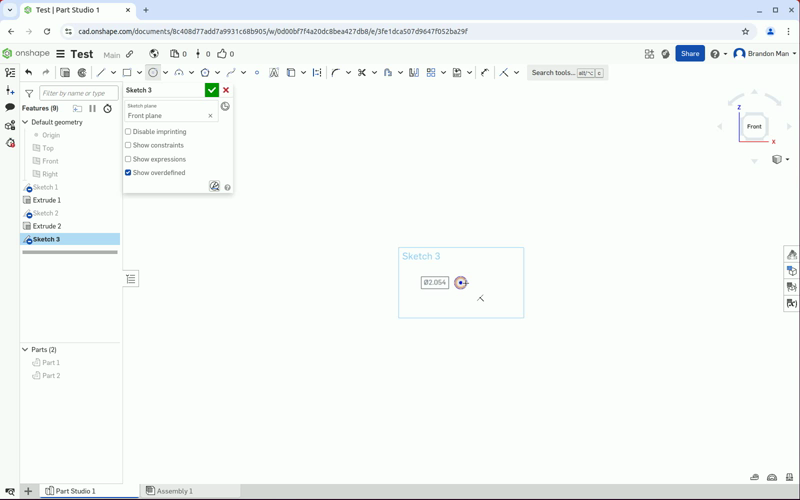
key(esc)
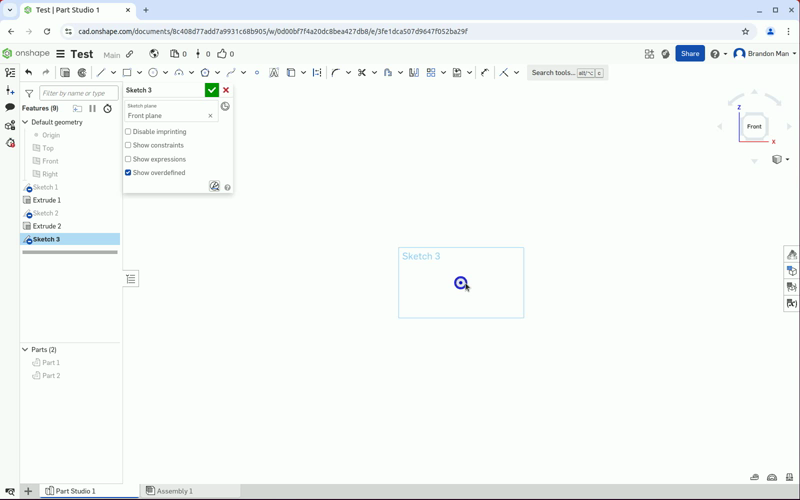
mouse_move(465, 285)
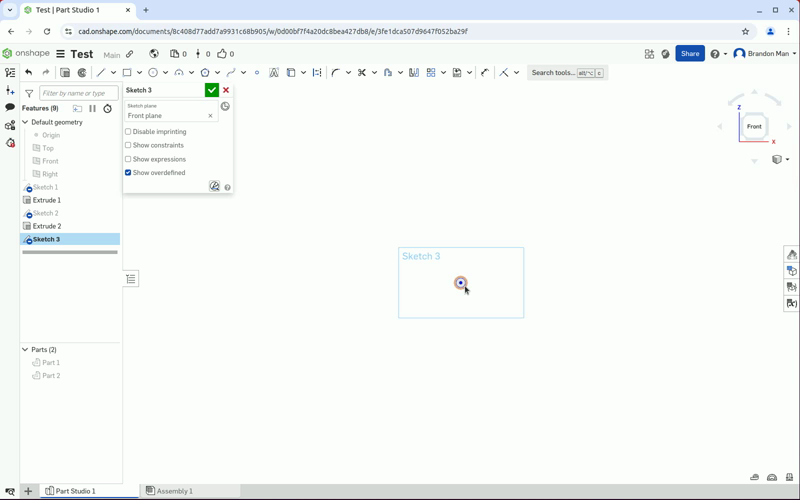
scroll(6)
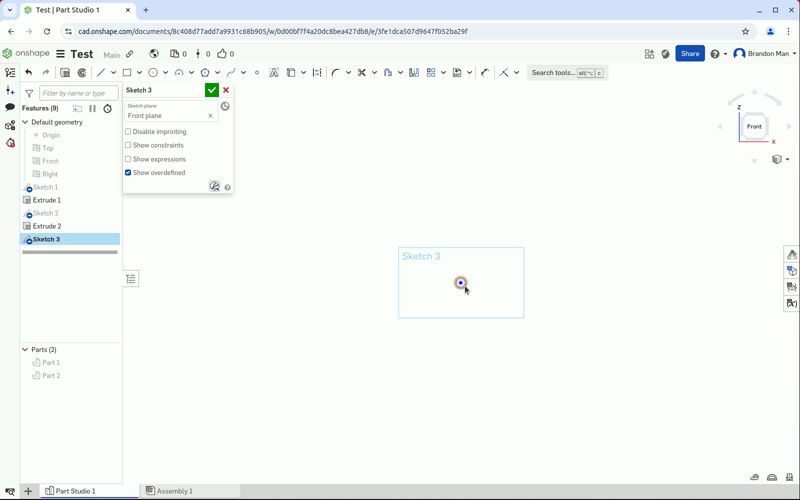
scroll(6)
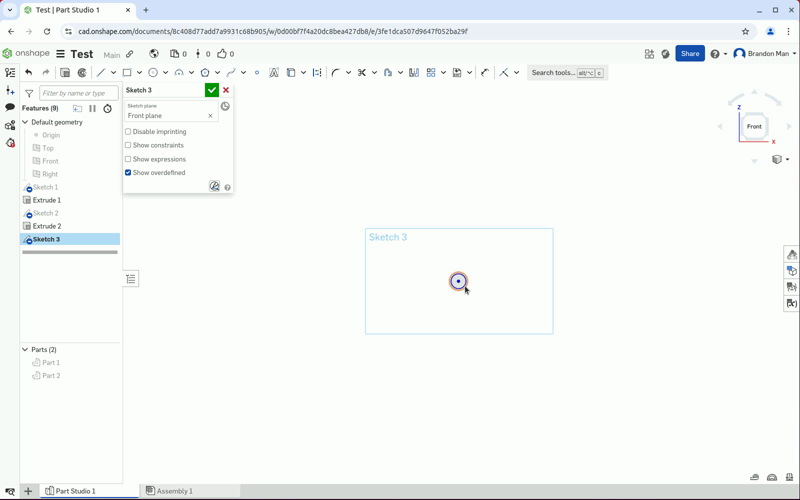
scroll(6)
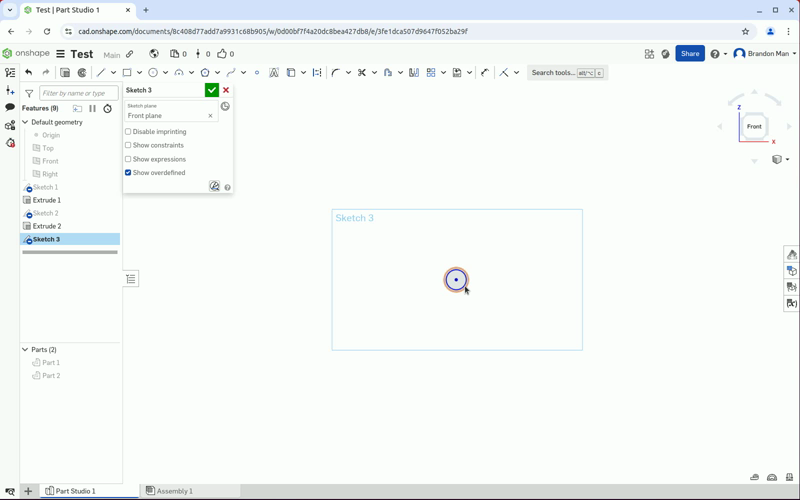
scroll(6)
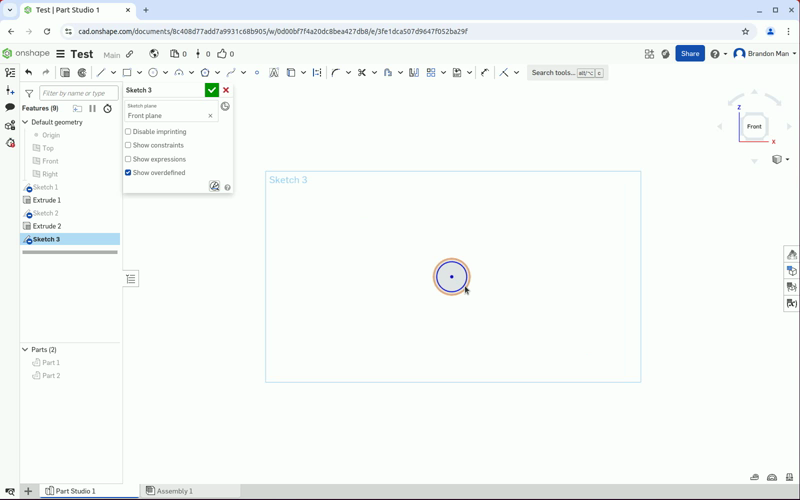
scroll(6)
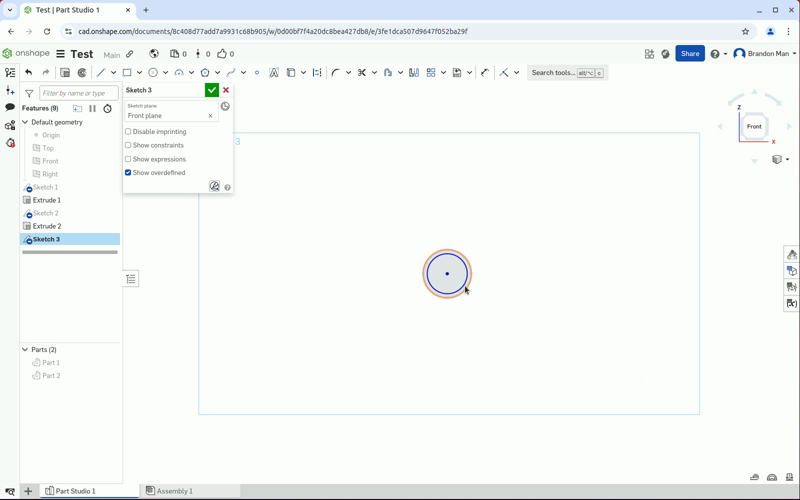
scroll(6)
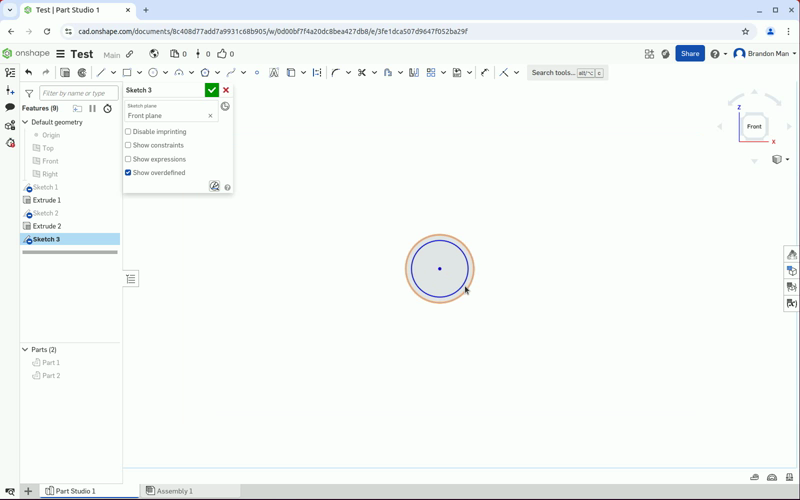
scroll(6)
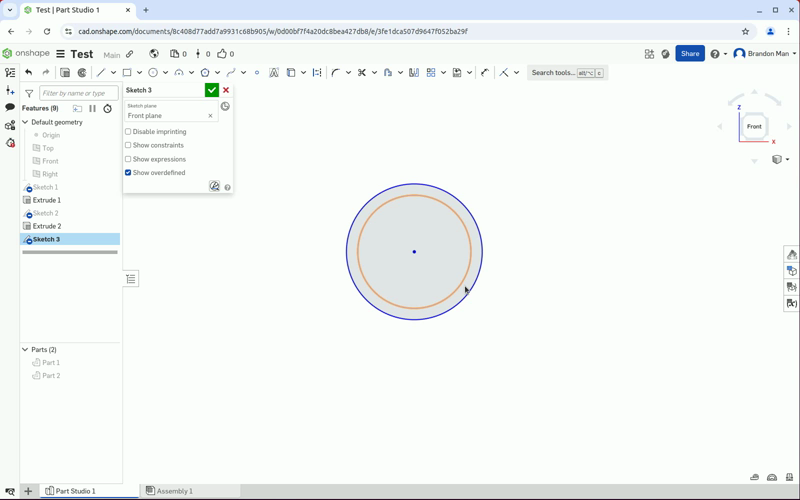
click(465, 285)
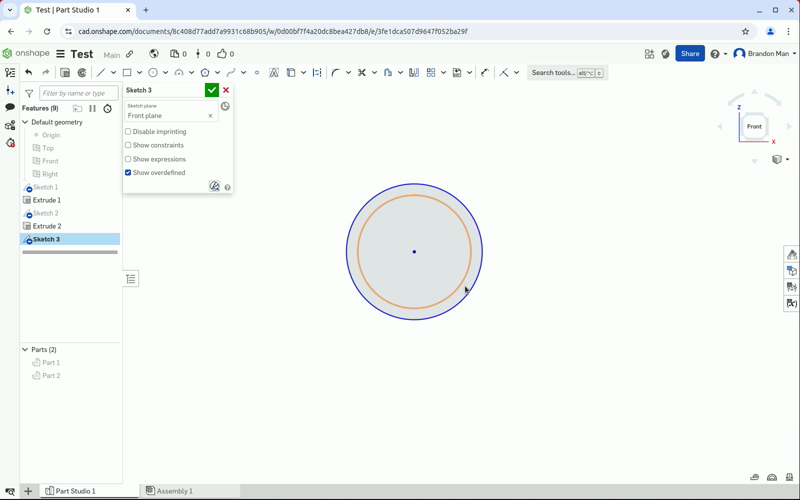
scroll(-6)
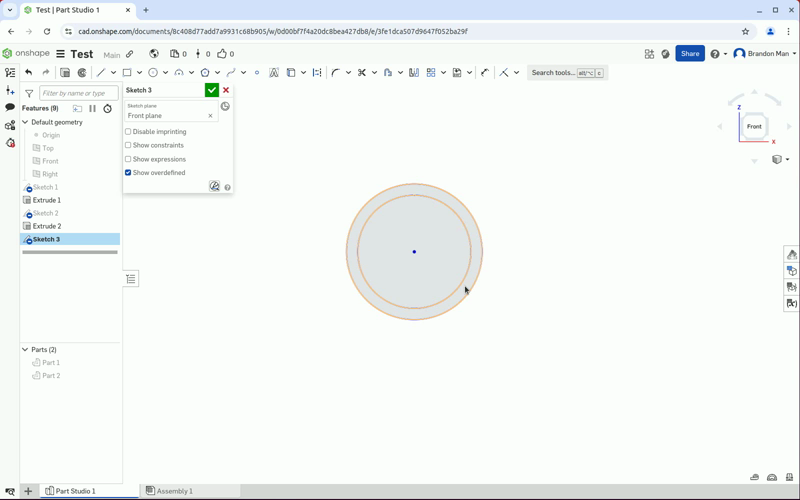
scroll(-6)
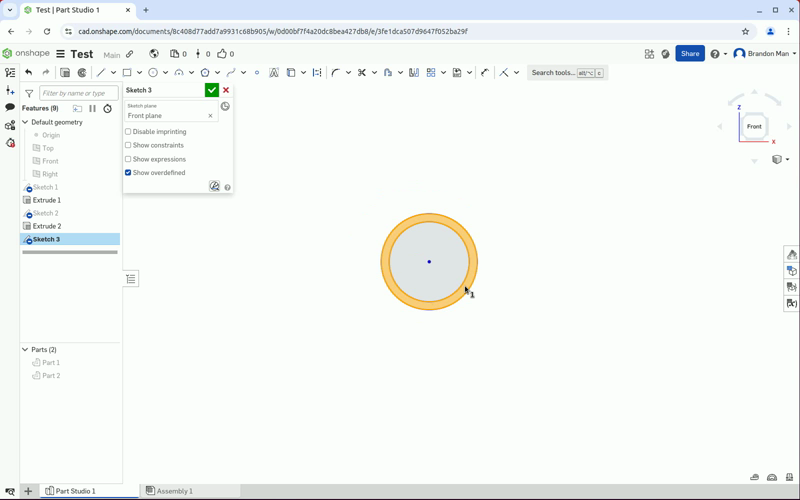
scroll(-6)
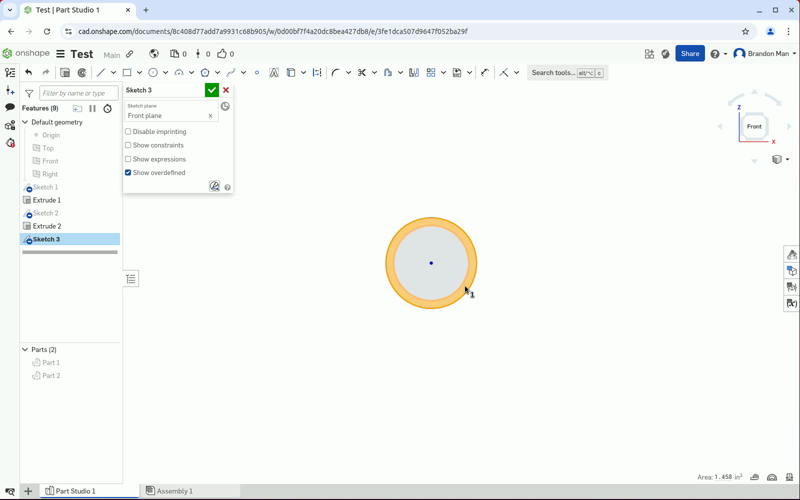
scroll(-6)
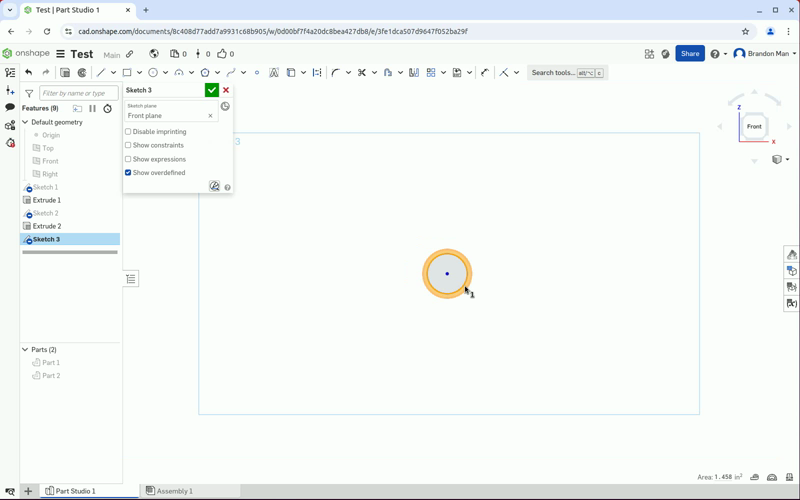
scroll(-6)
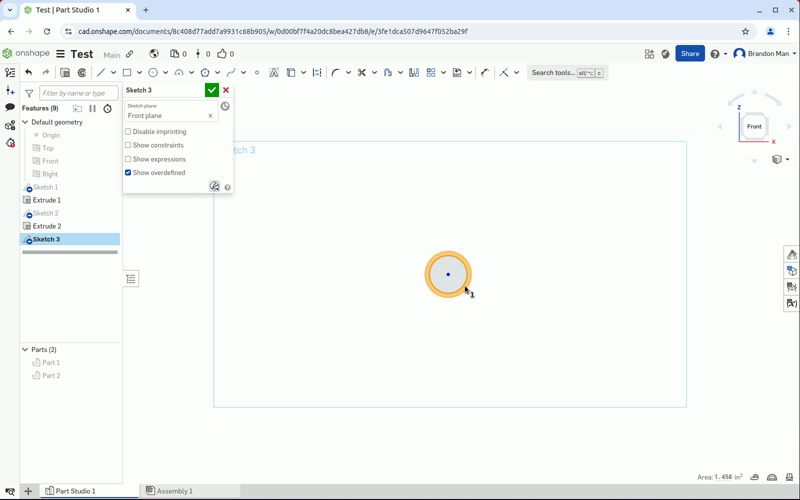
scroll(-6)
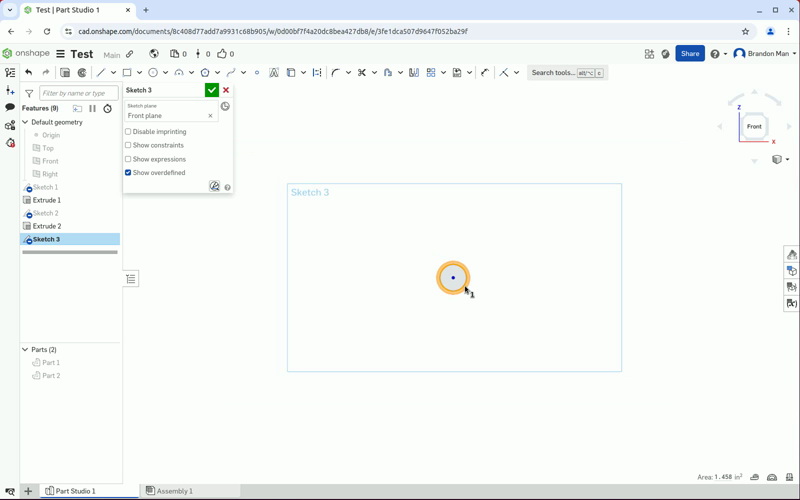
scroll(-6)
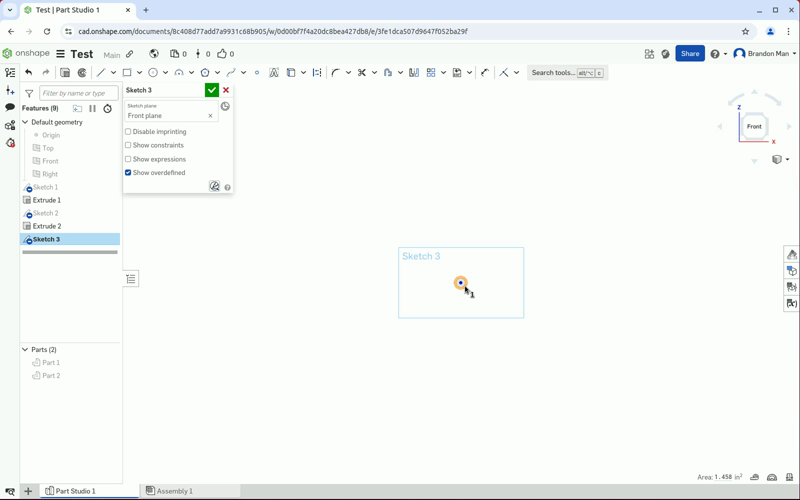
mouse_move(73, 352)
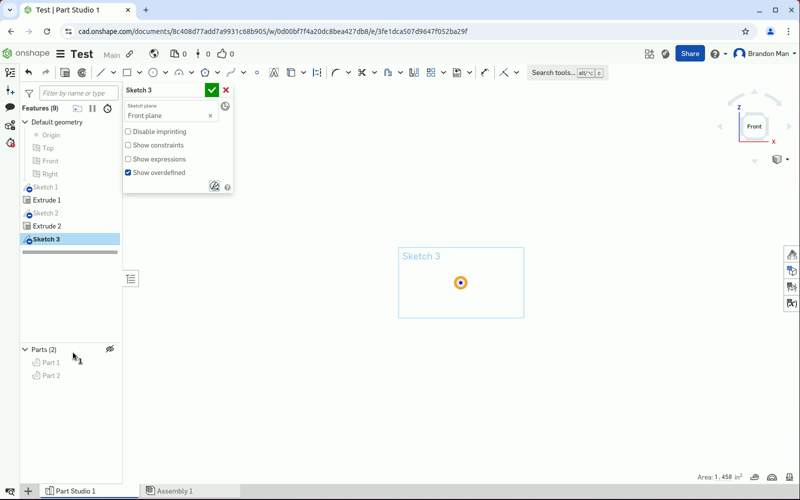
key(shift+y)
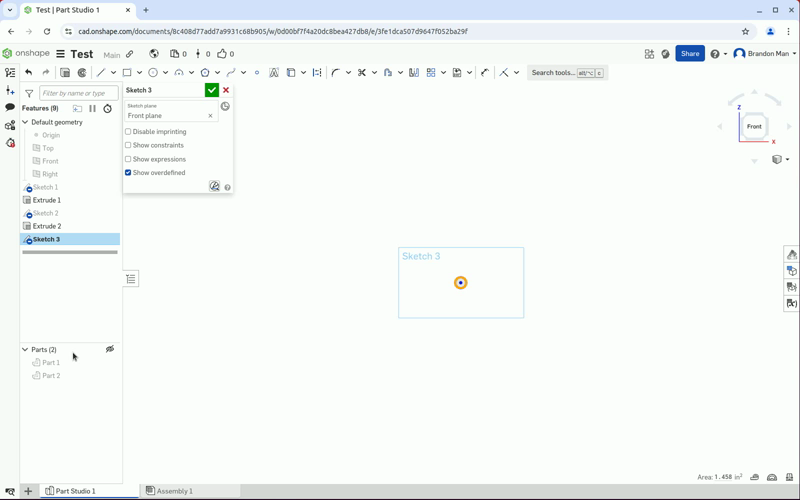
key(shift+e)
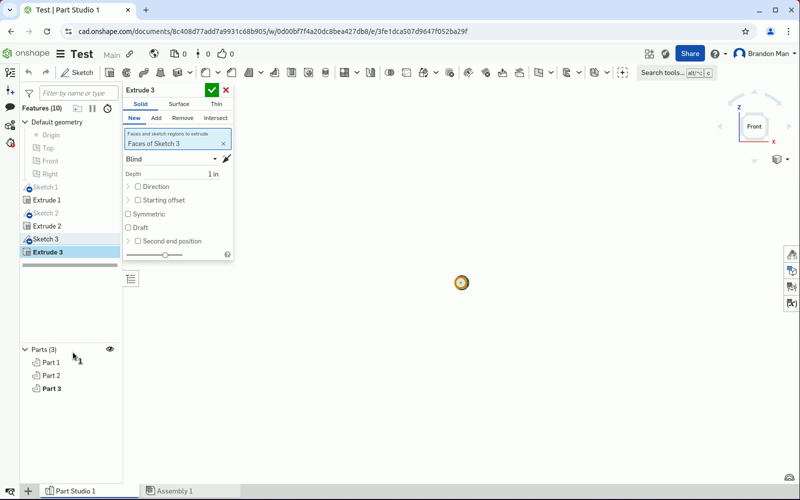
mouse_move(143, 106)
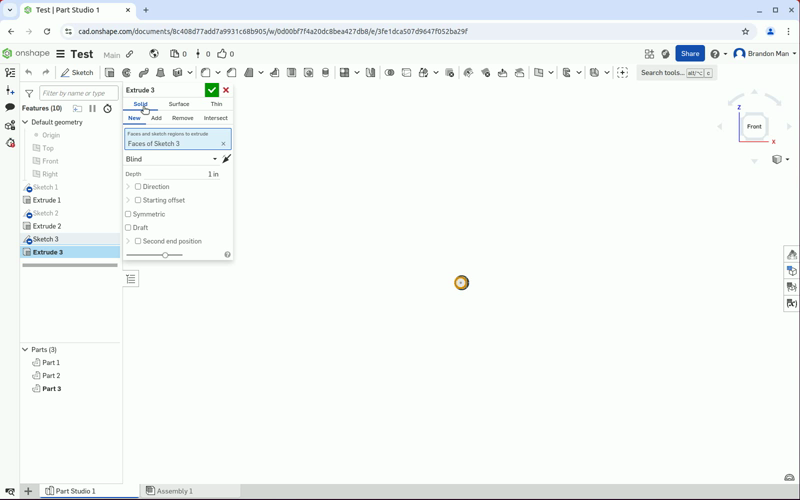
click(143, 106)
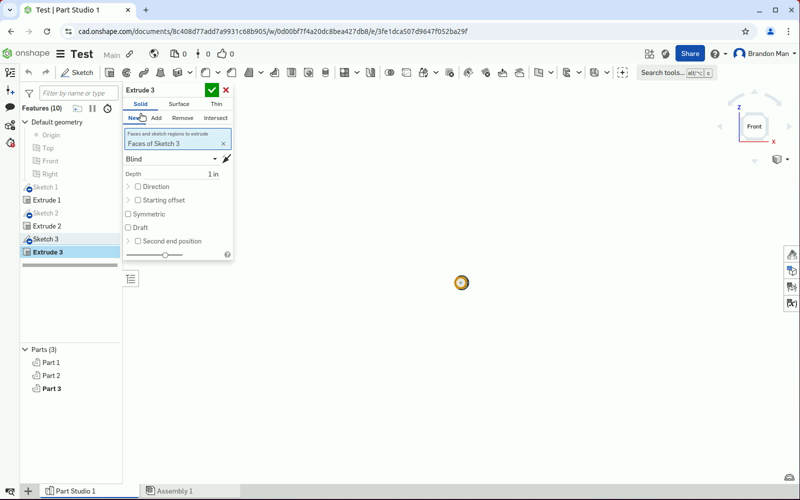
mouse_move(137, 120)
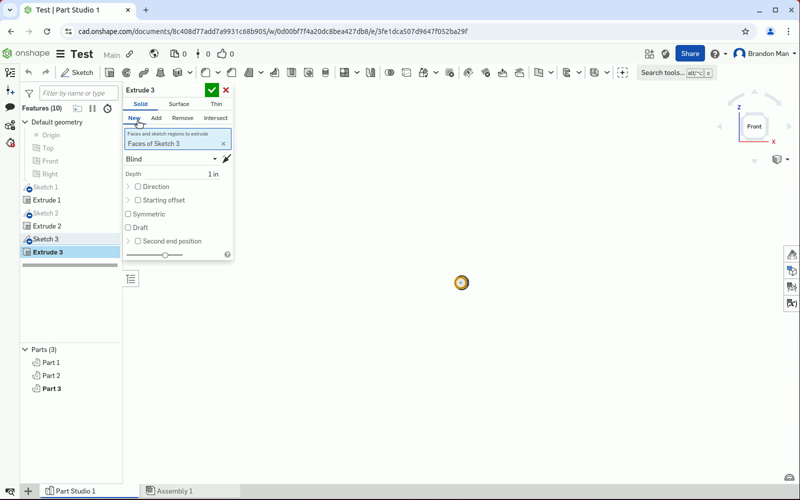
click(137, 120)
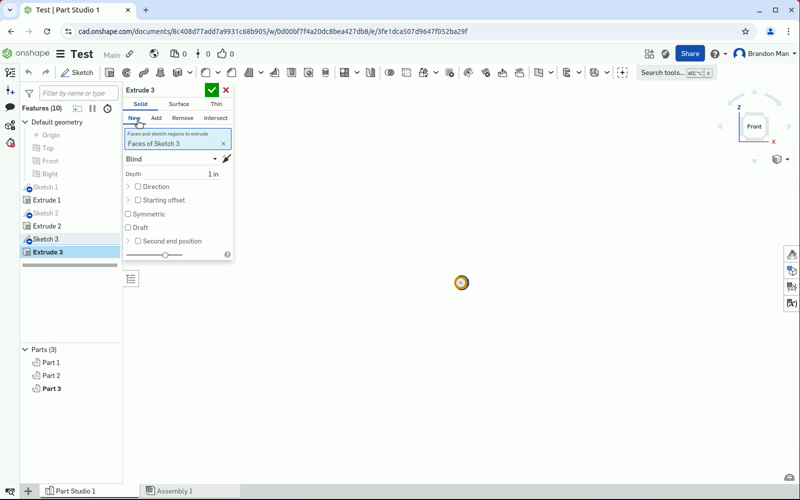
key(tab, 4)
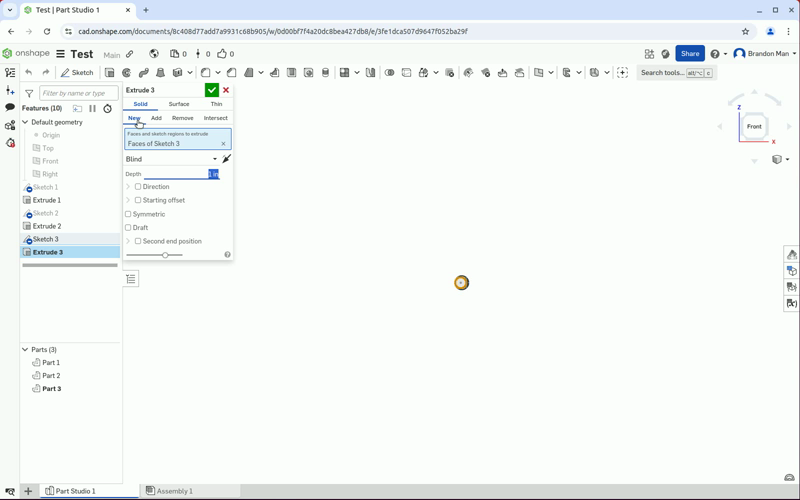
text(18.775)
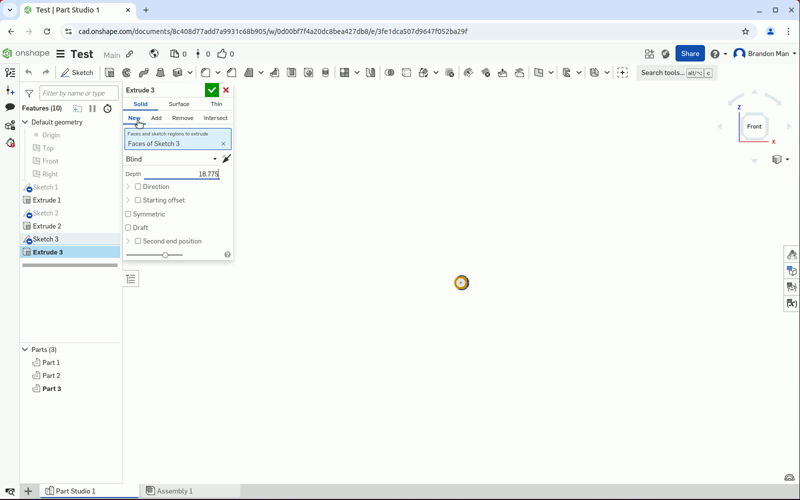
key(enter)
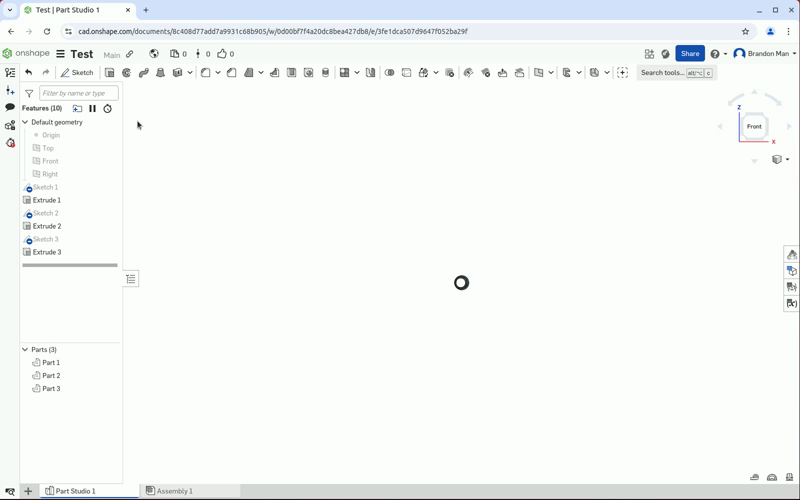
key(shift+h)
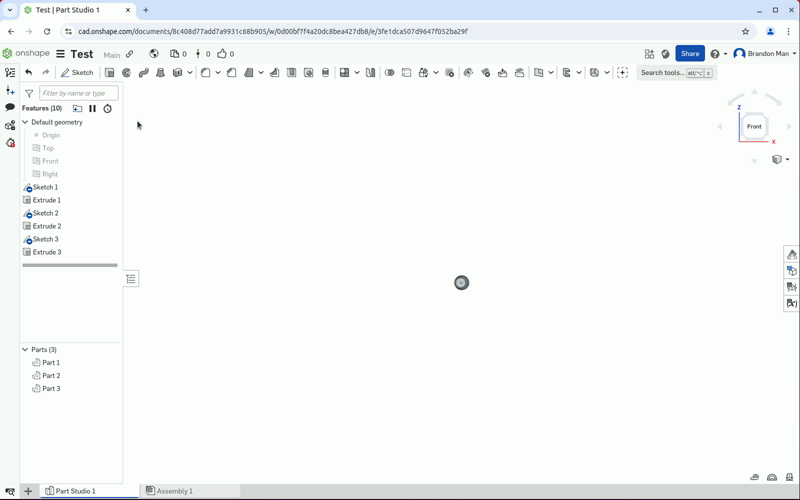
key(shift+h)
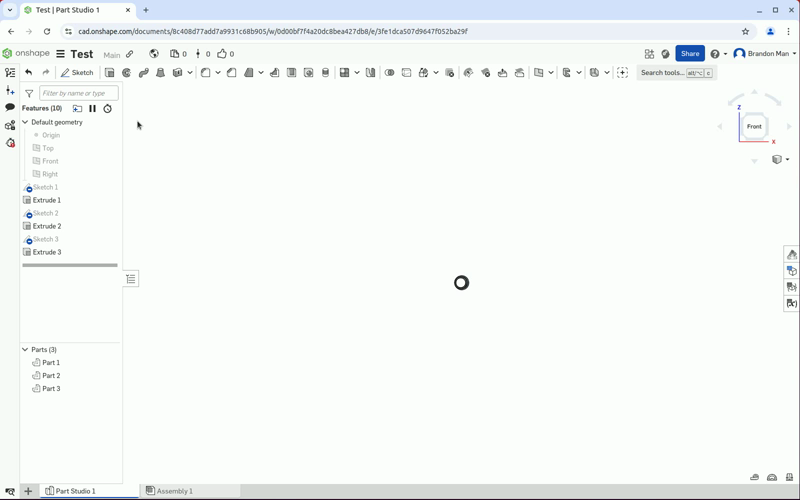
mouse_move(73, 189)
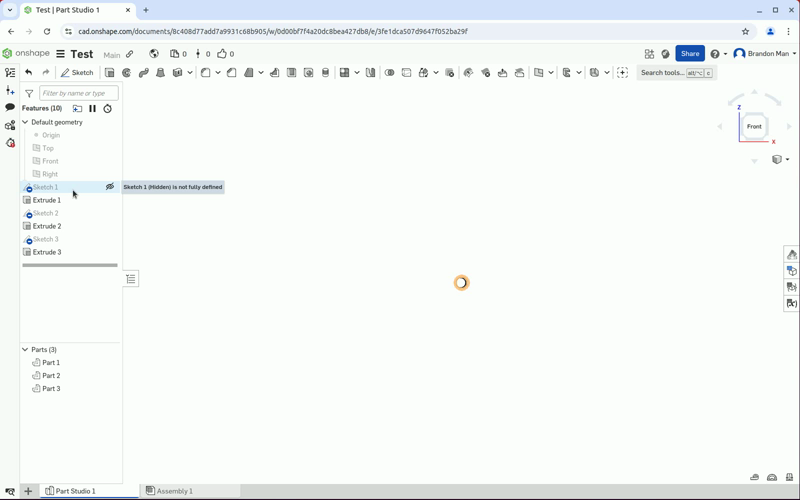
click(73, 189)
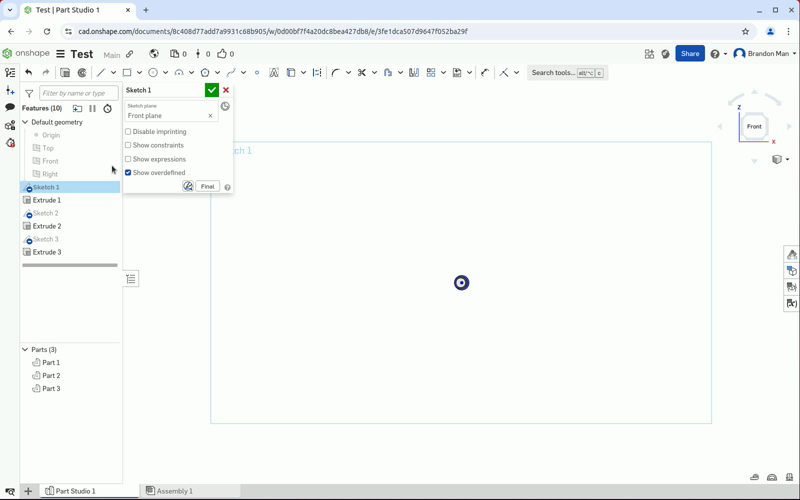
mouse_move(229, 92)
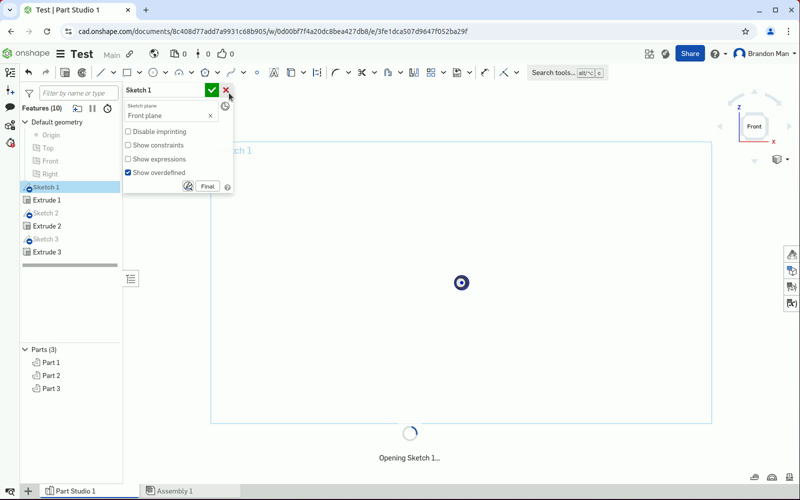
click(229, 92)
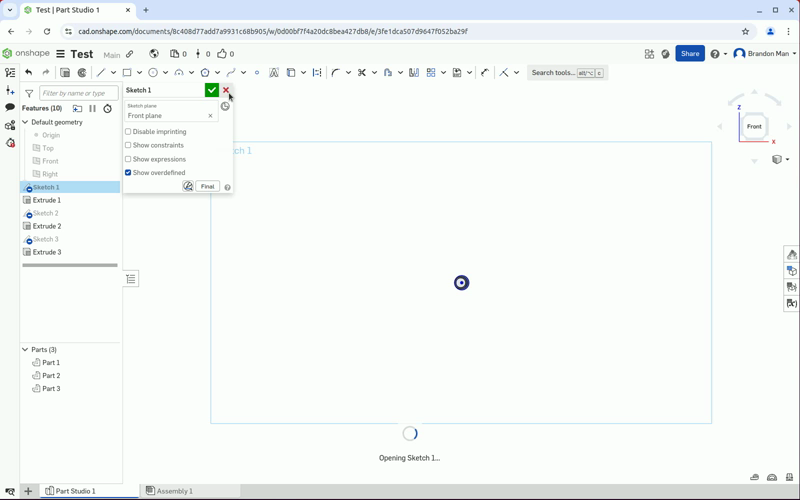
key(shift+s)
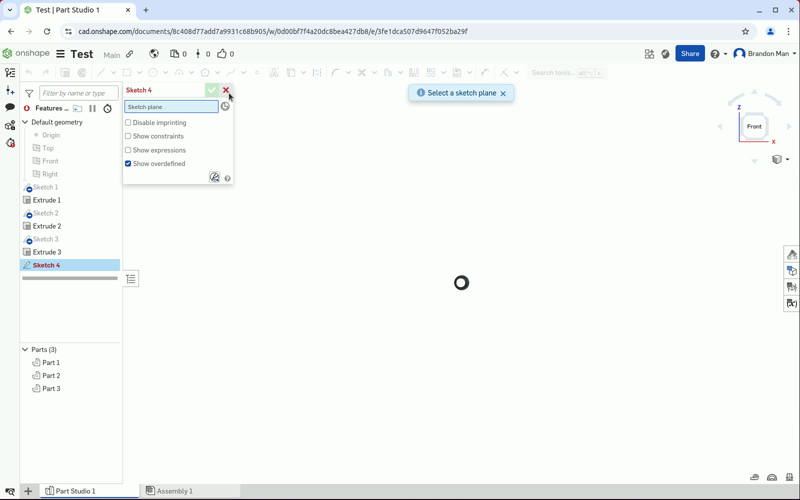
mouse_move(73, 163)
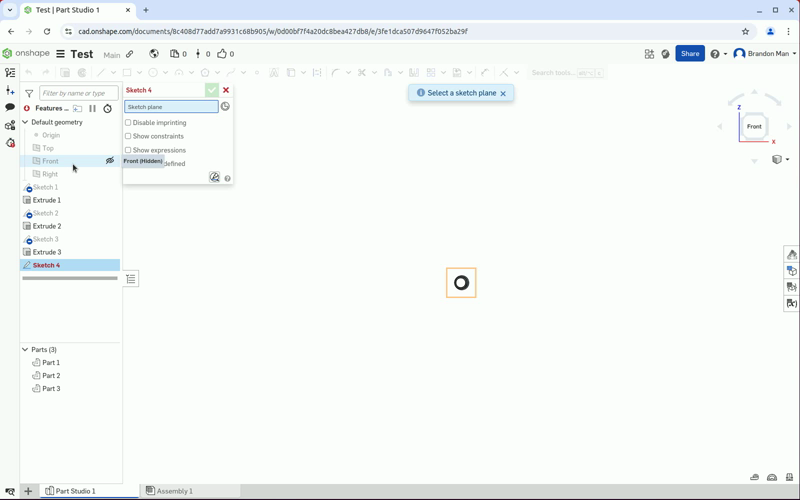
click(73, 163)
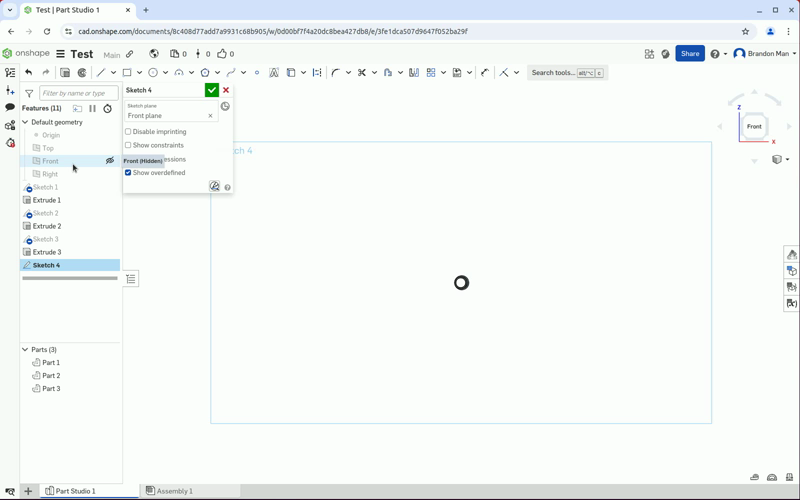
mouse_move(73, 352)
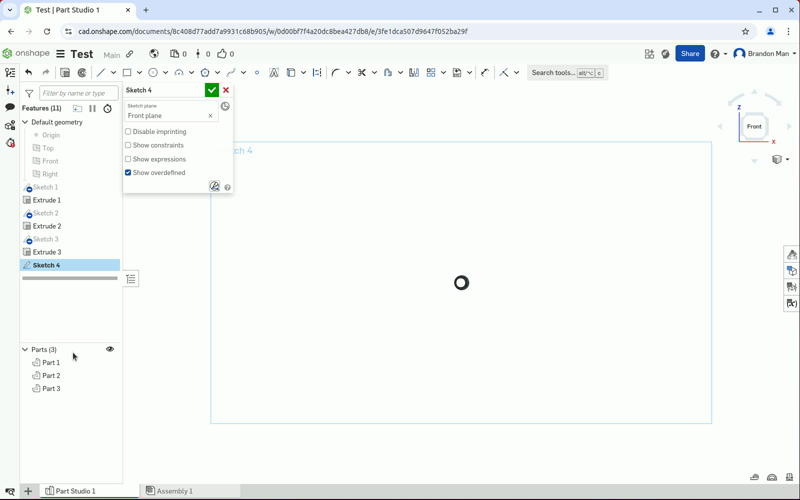
key(y)
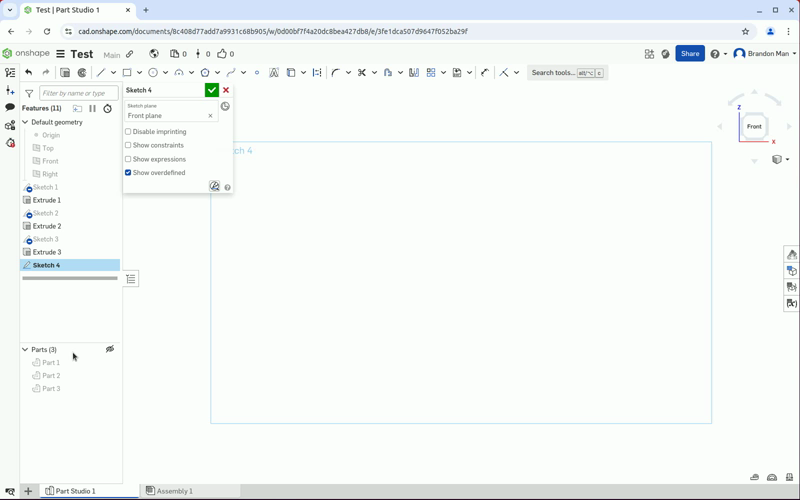
key(a)
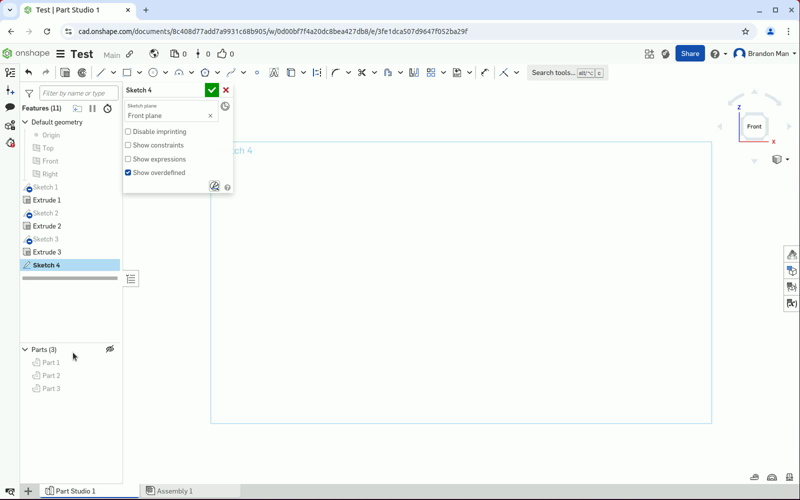
key_down(shift)
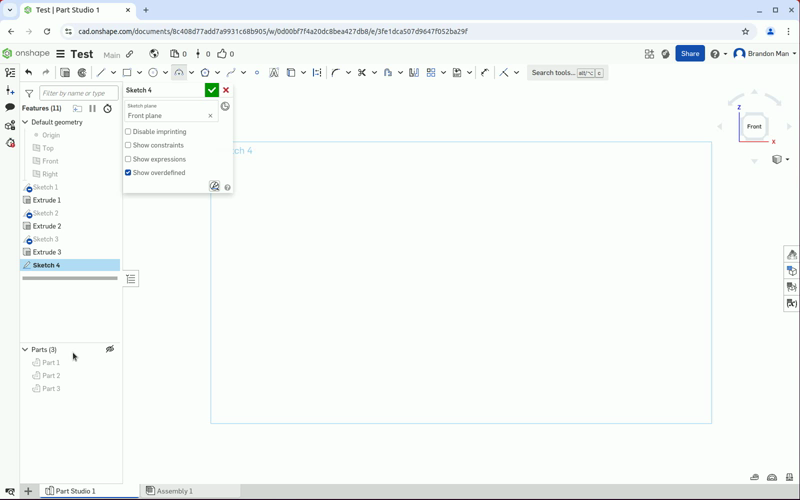
mouse_move(460, 288)
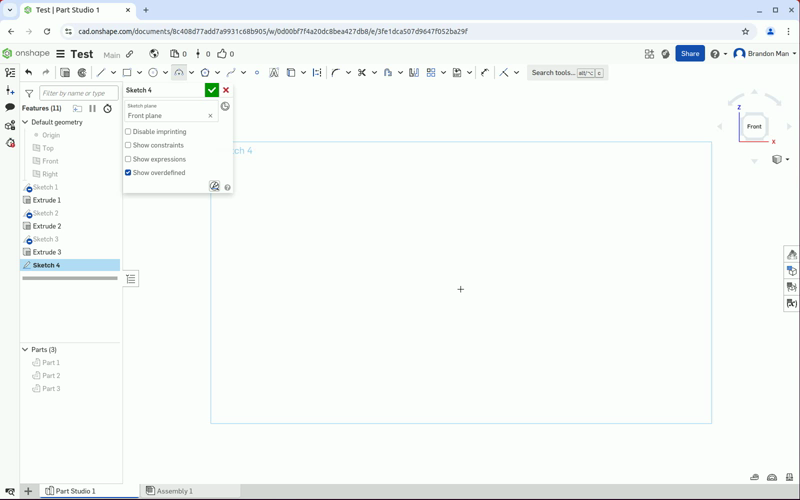
click(460, 288)
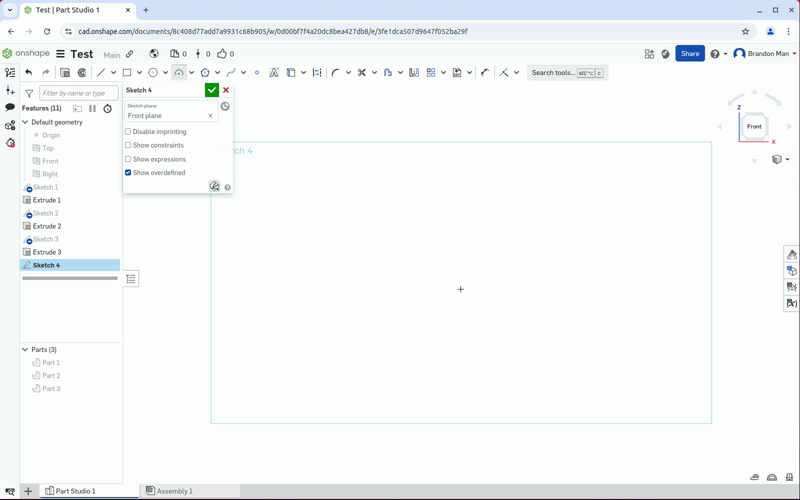
key_up(shift)
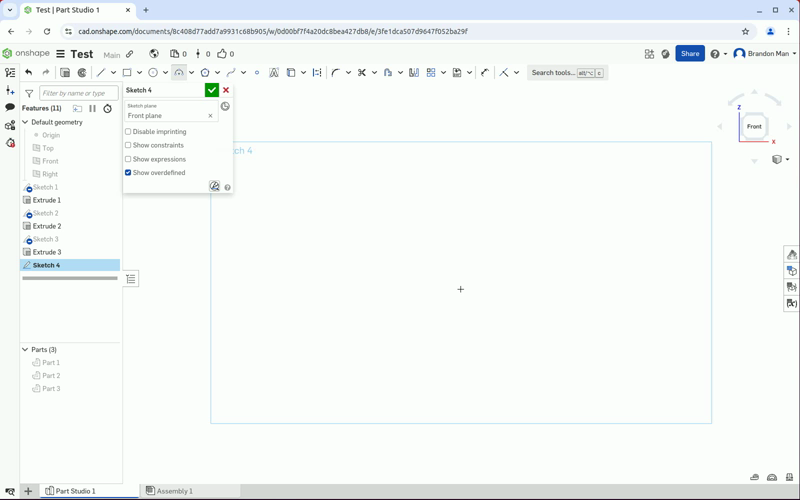
key_down(shift)
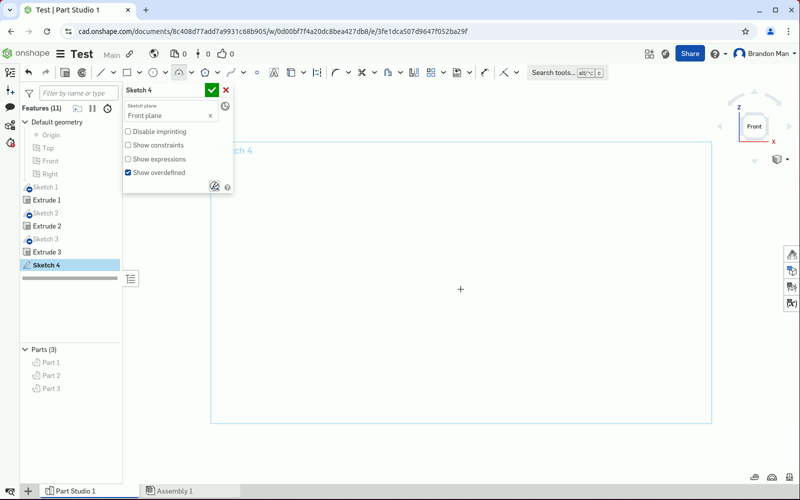
mouse_move(461, 288)
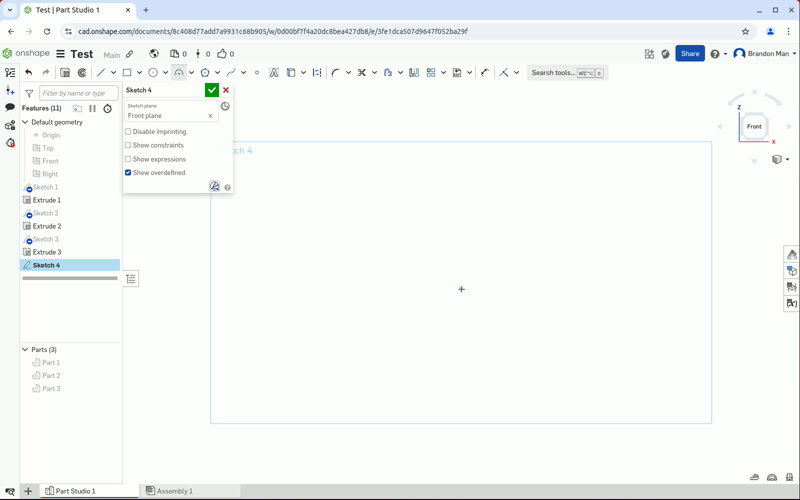
scroll(6)
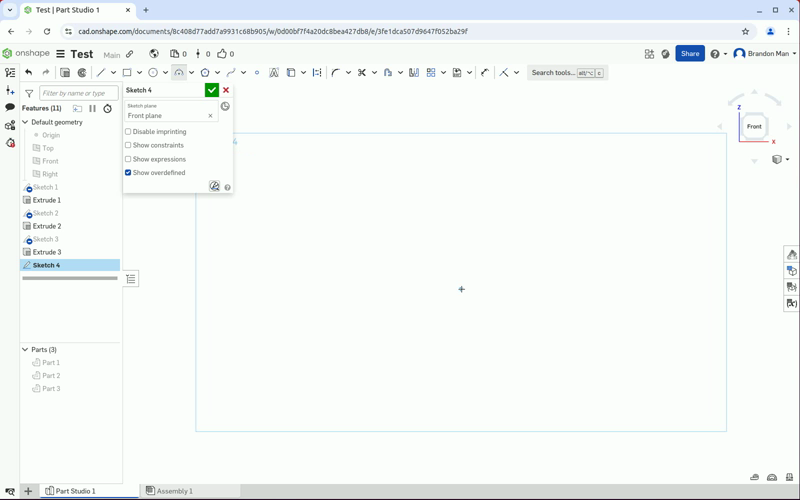
scroll(6)
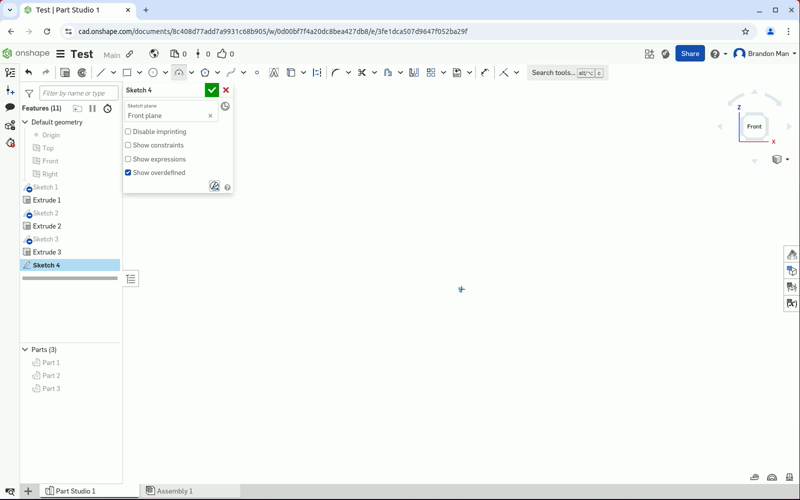
scroll(6)
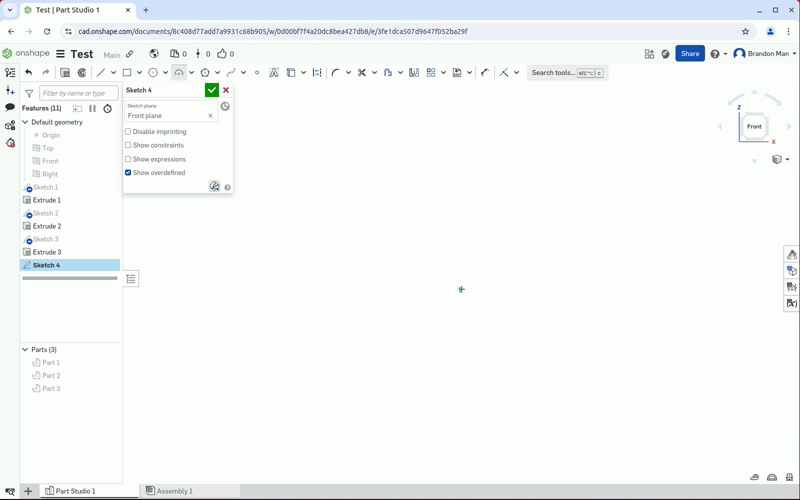
scroll(6)
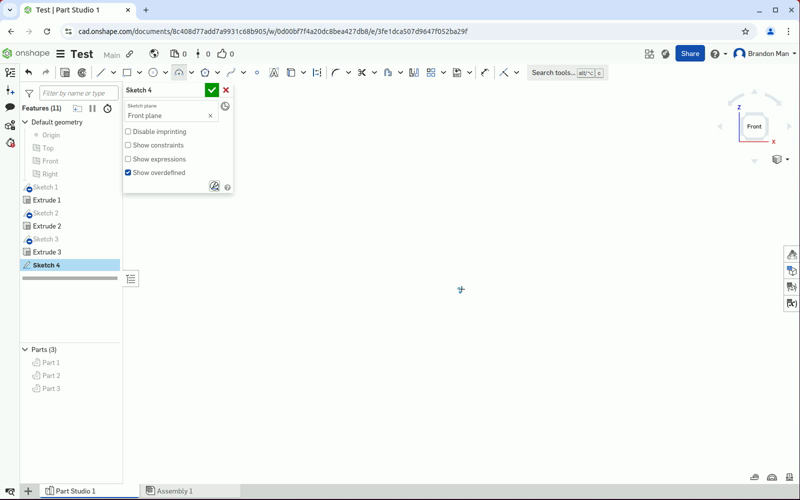
scroll(6)
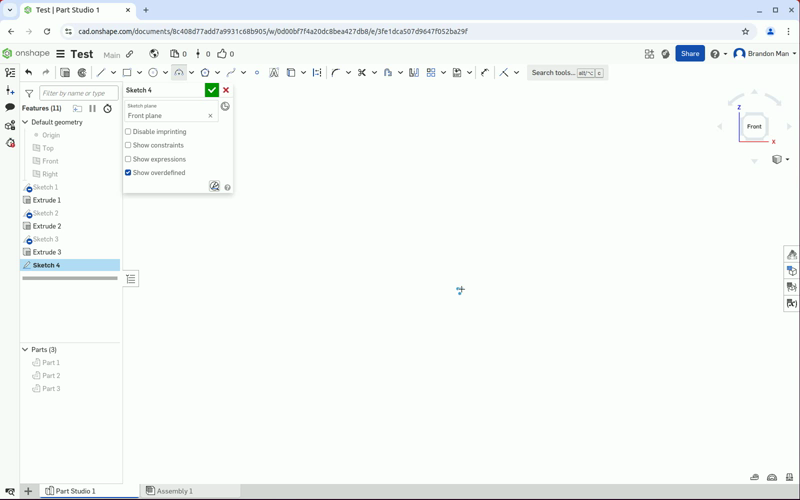
scroll(6)
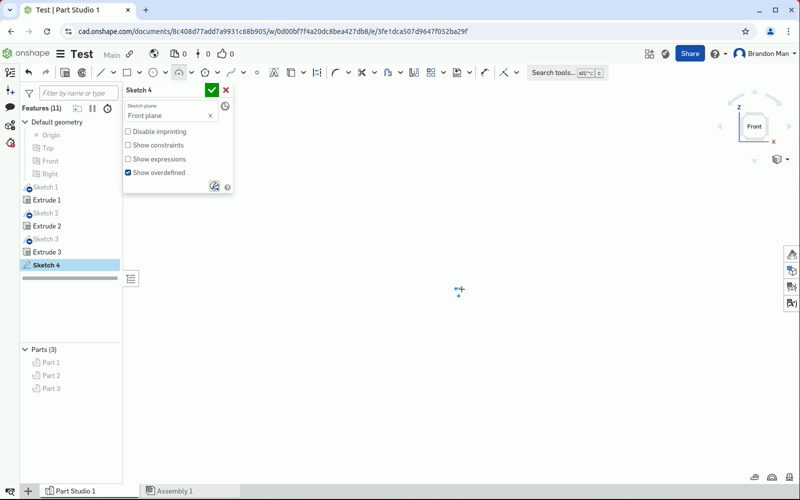
scroll(6)
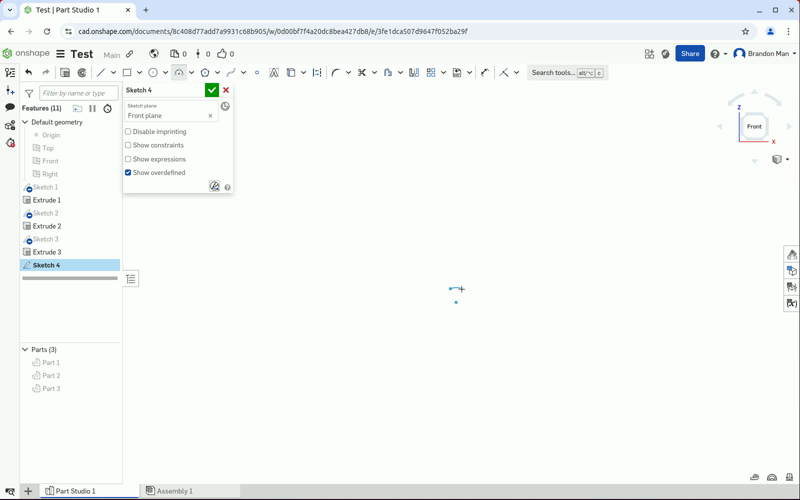
click(461, 288)
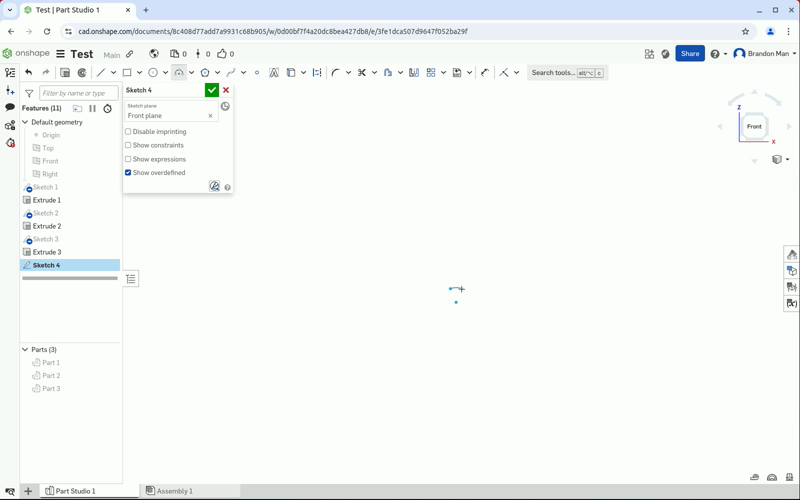
scroll(-6)
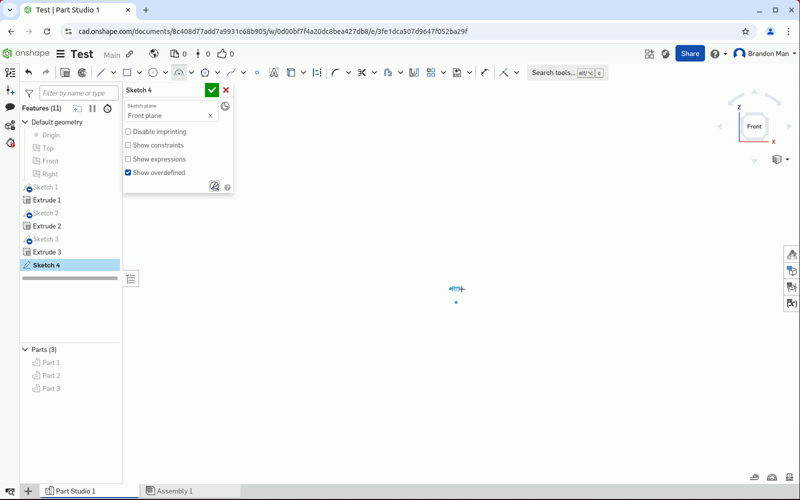
scroll(-6)
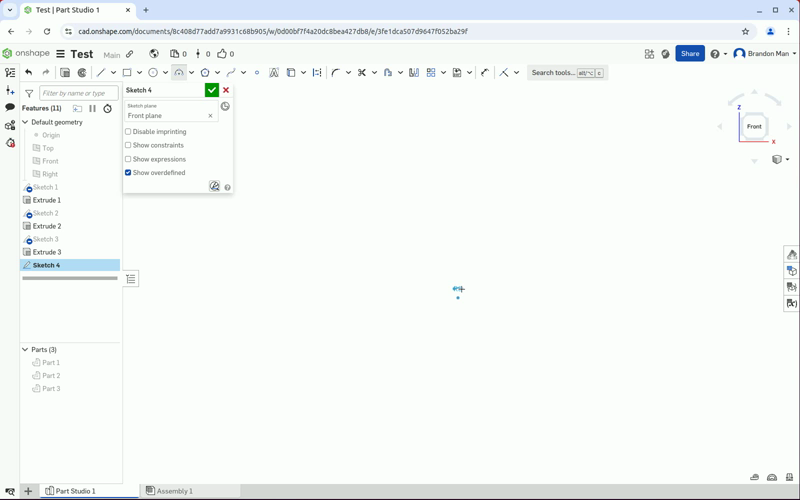
scroll(-6)
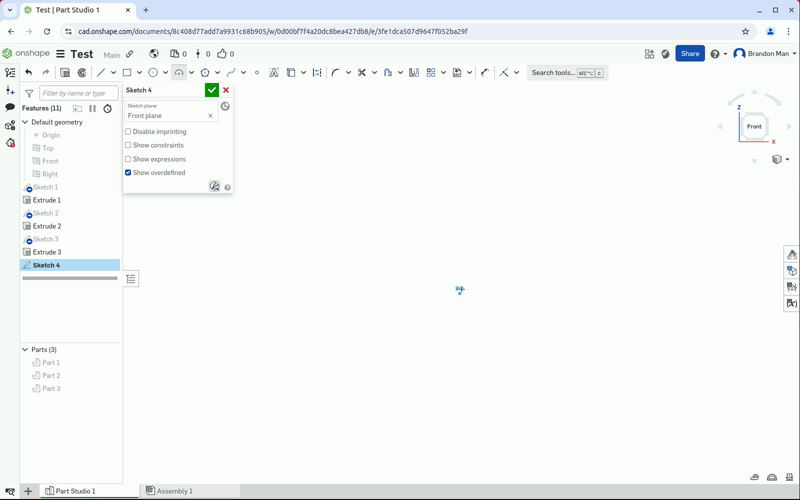
scroll(-6)
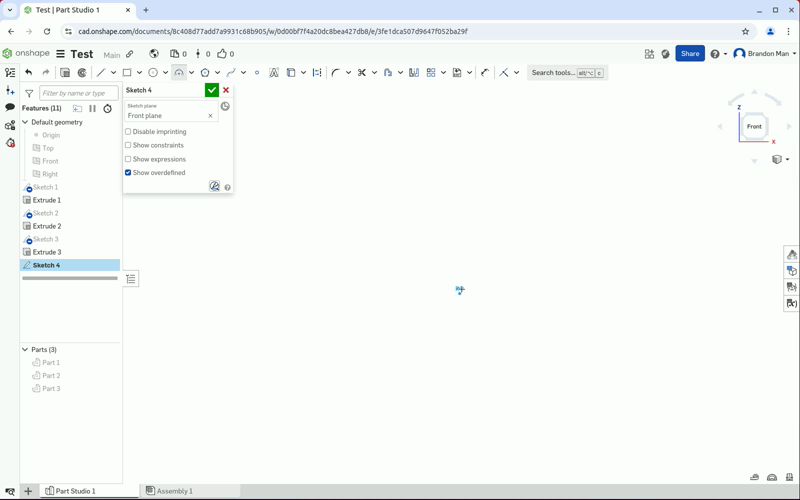
scroll(-6)
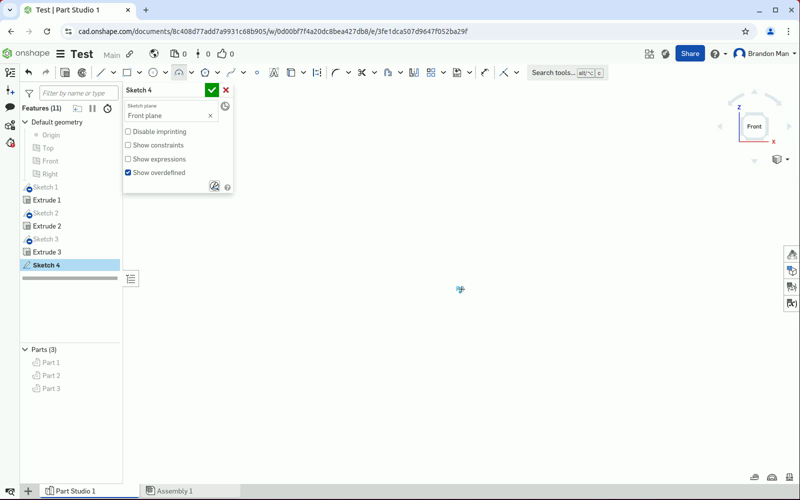
scroll(-6)
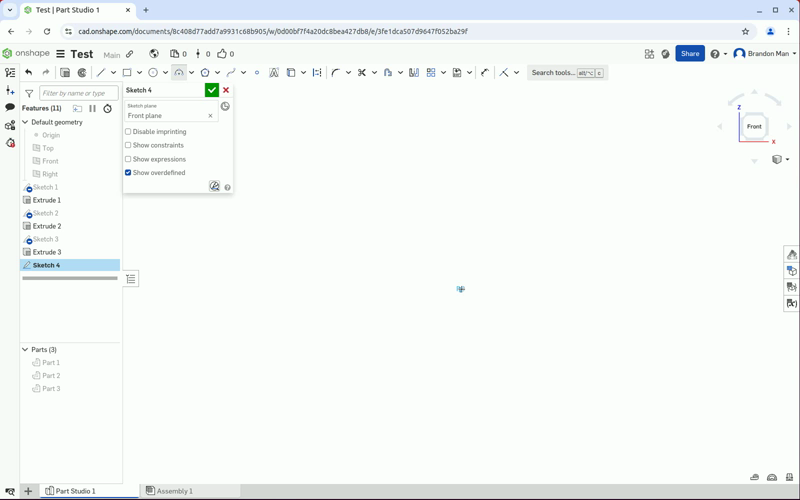
scroll(-6)
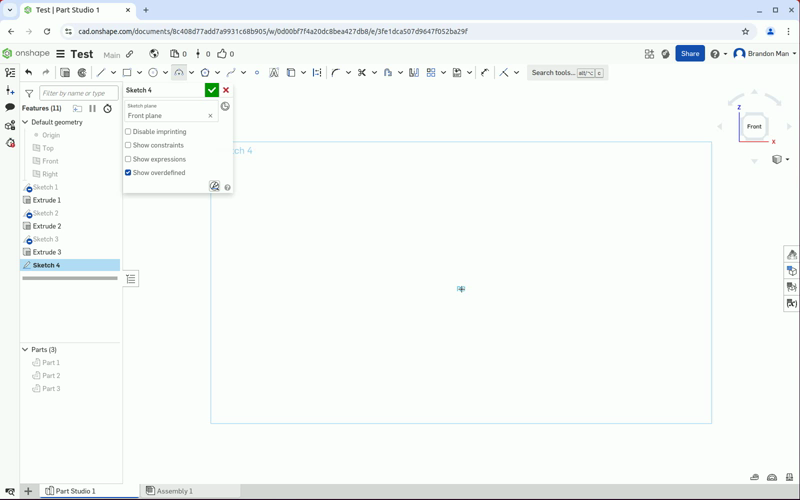
mouse_move(461, 276)
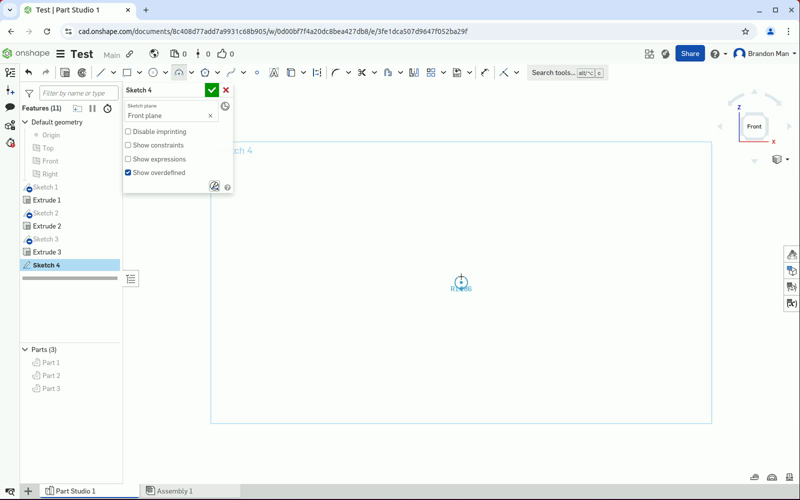
scroll(6)
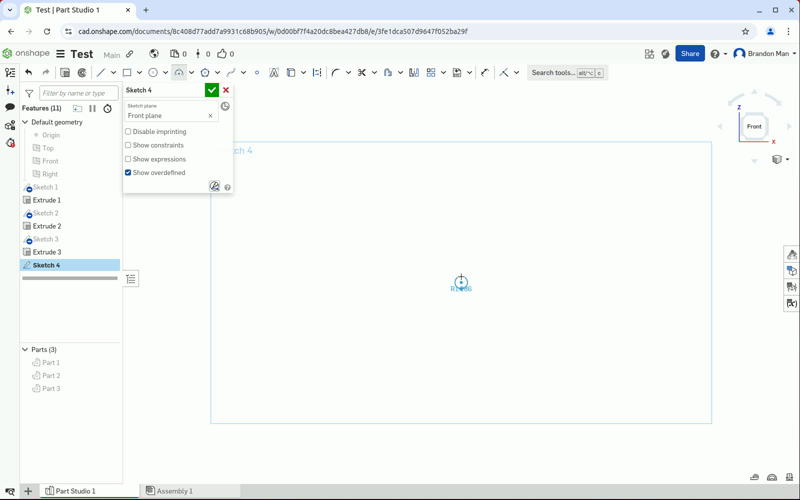
scroll(6)
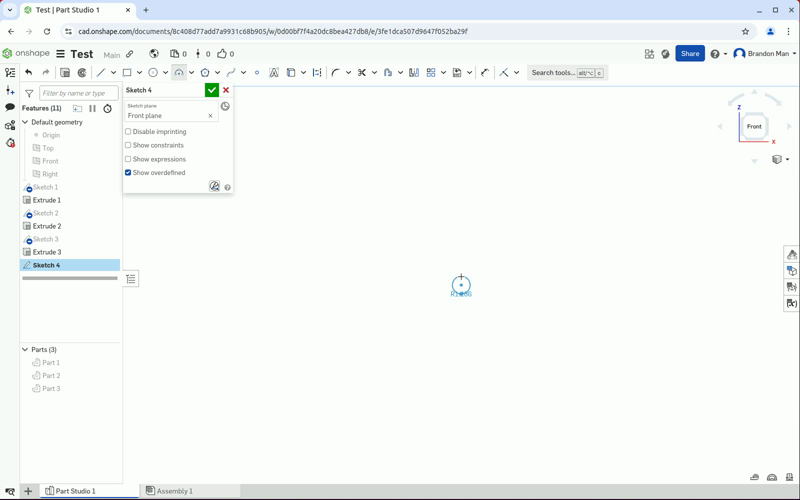
scroll(6)
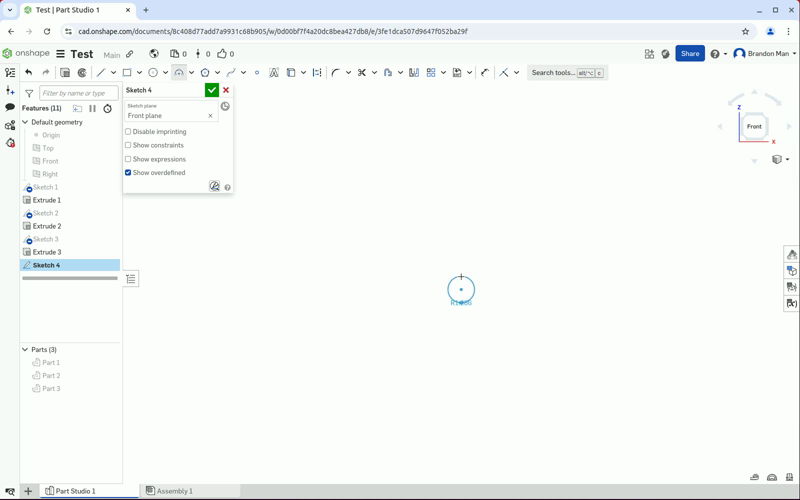
scroll(6)
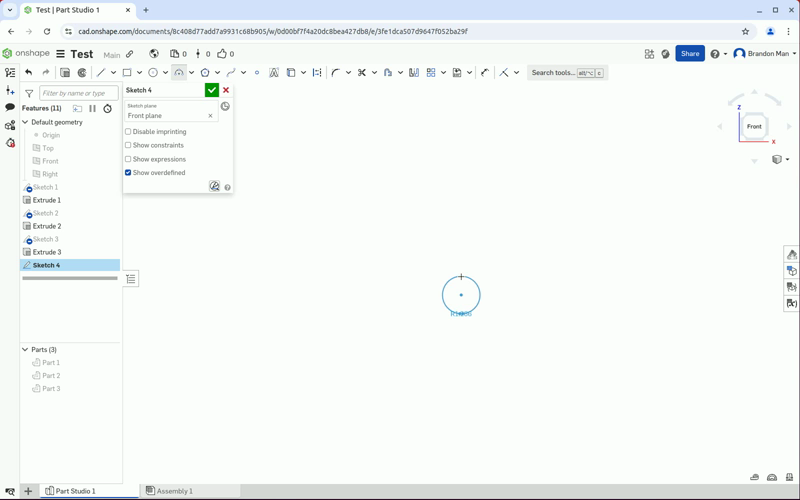
scroll(6)
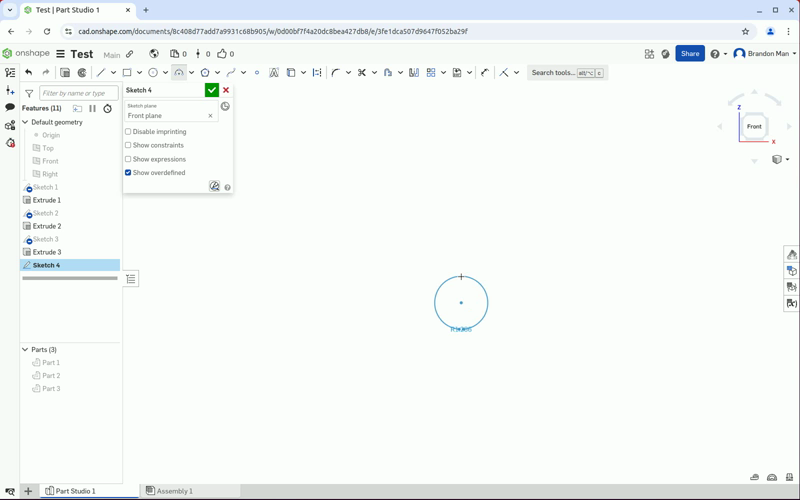
scroll(6)
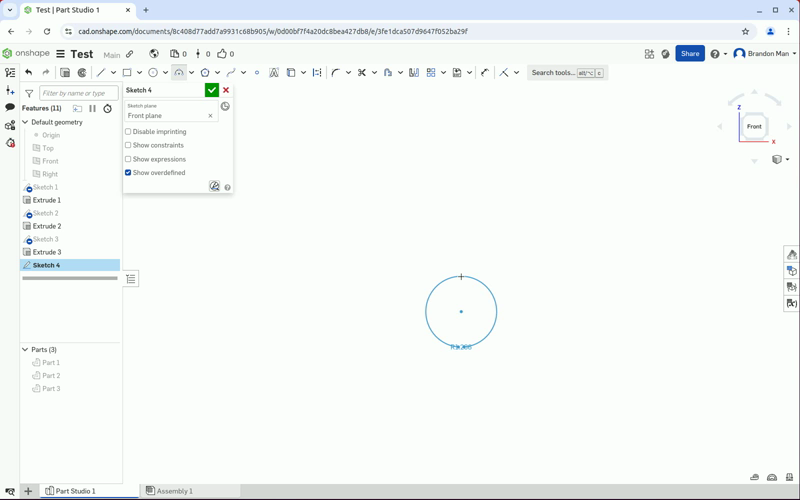
scroll(6)
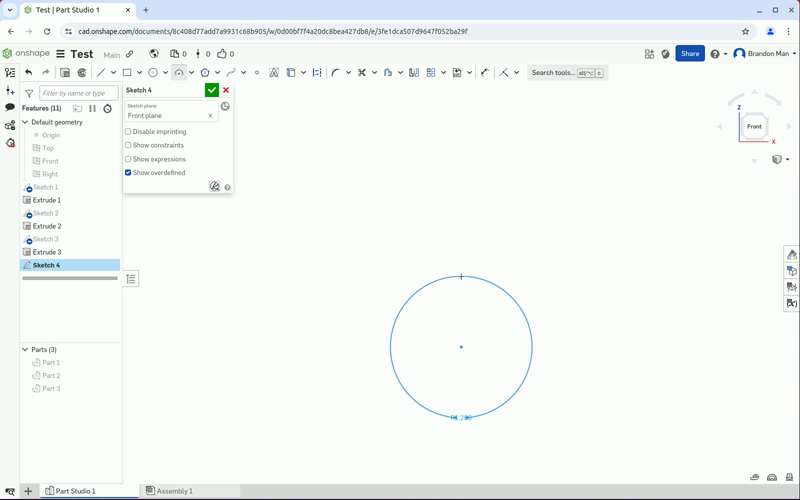
click(461, 276)
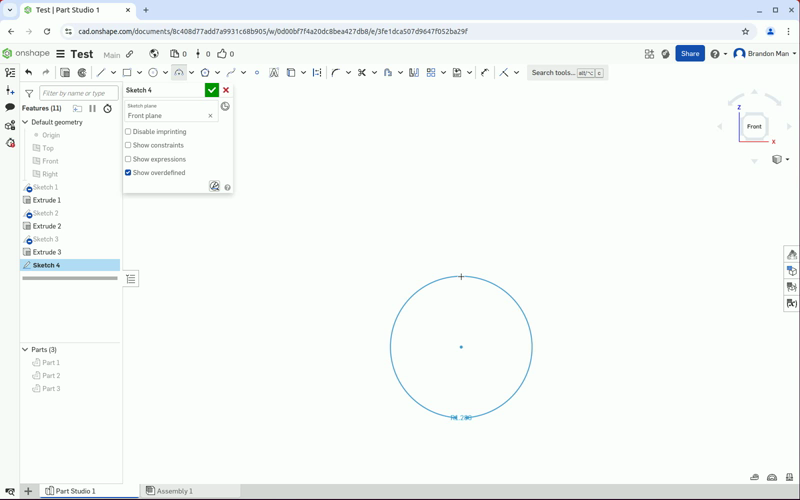
scroll(-6)
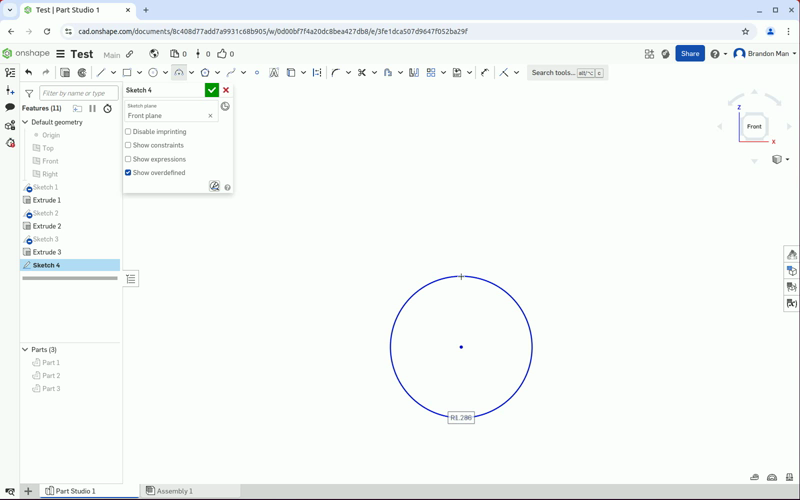
scroll(-6)
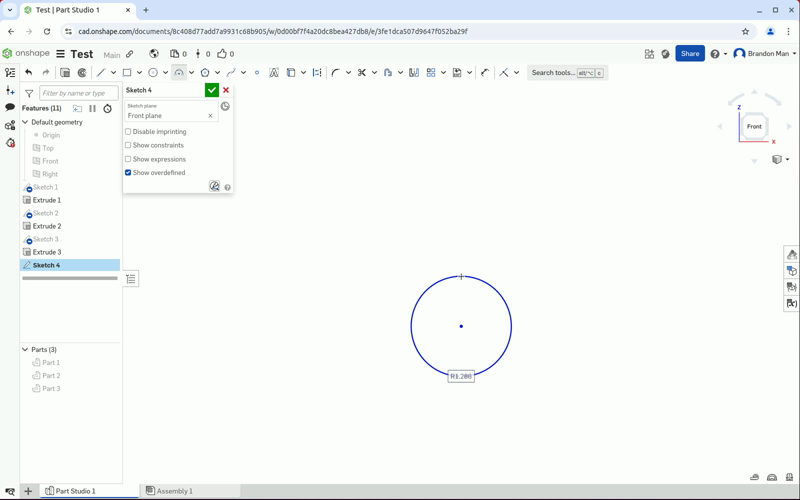
scroll(-6)
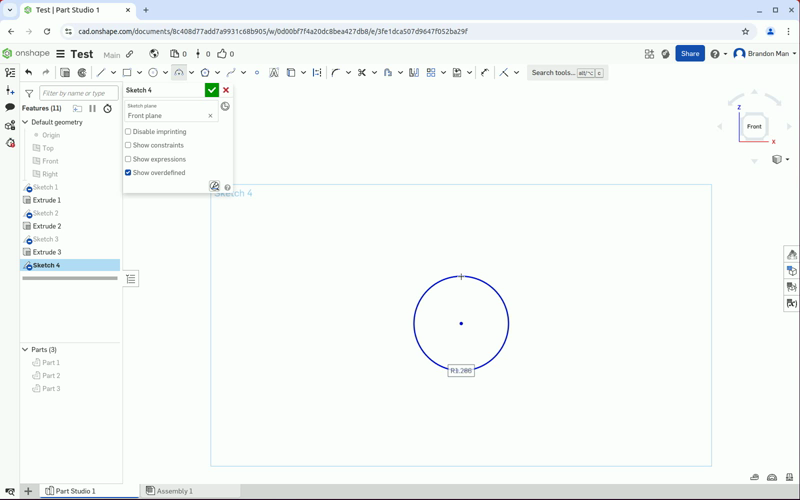
scroll(-6)
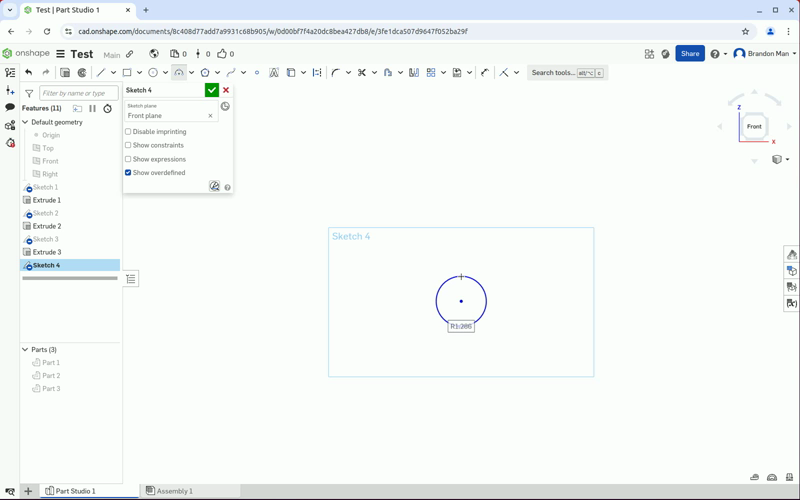
scroll(-6)
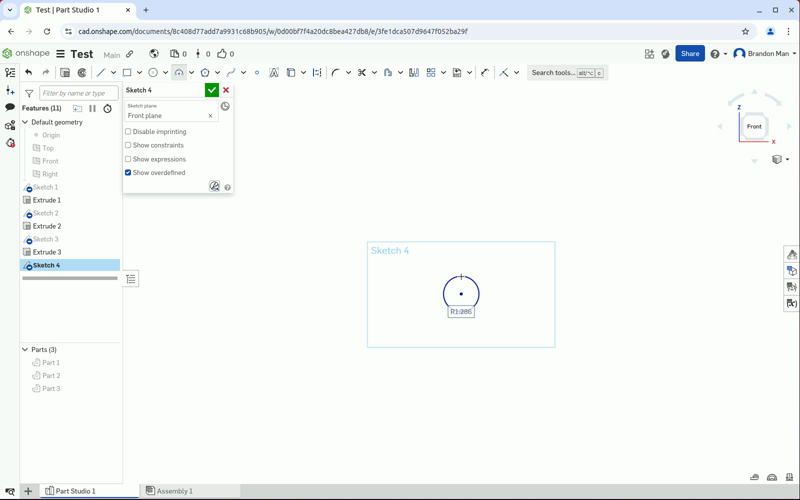
scroll(-6)
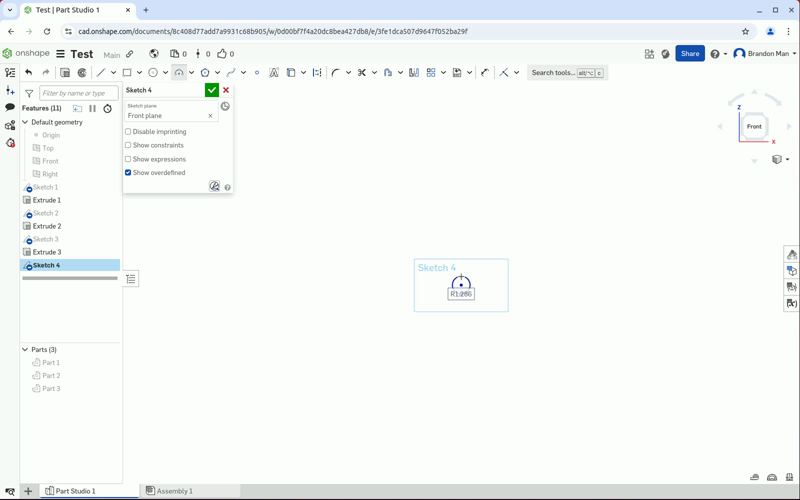
scroll(-6)
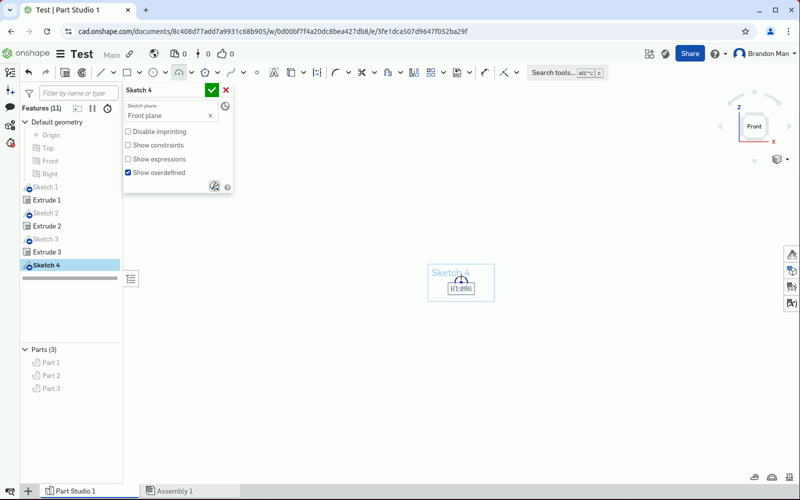
key_up(shift)
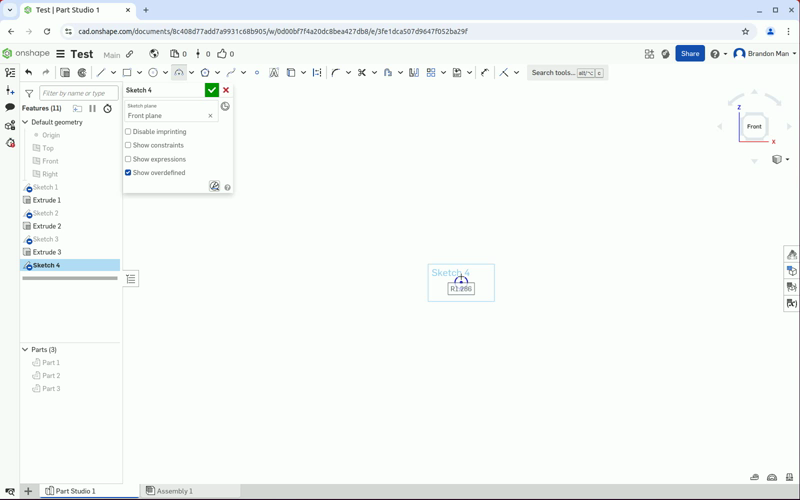
key(esc)
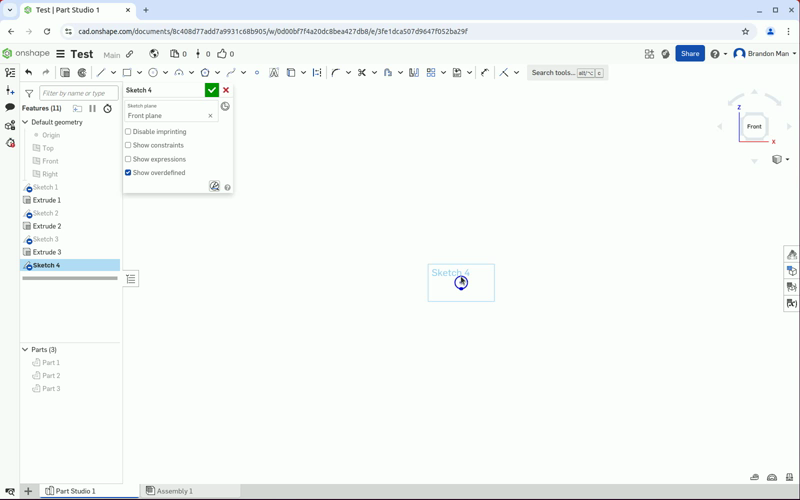
key(l)
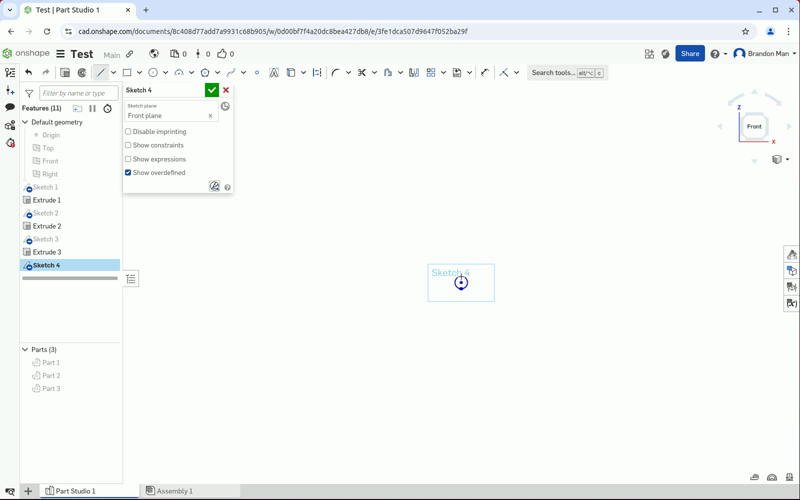
mouse_move(461, 288)
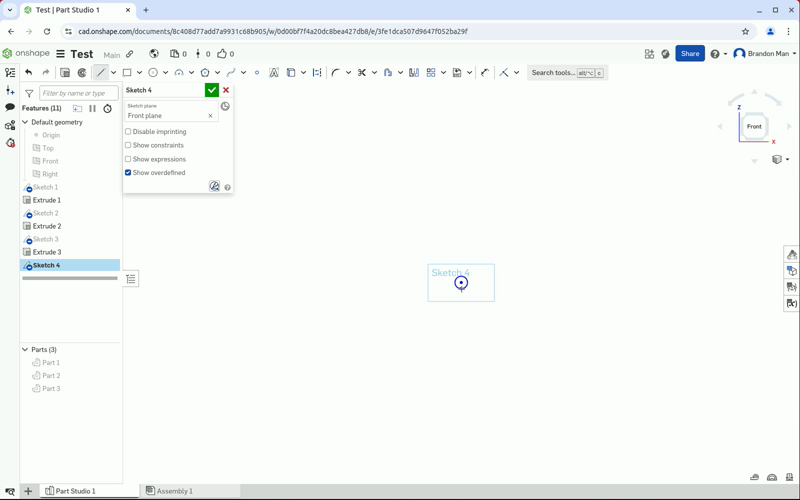
scroll(6)
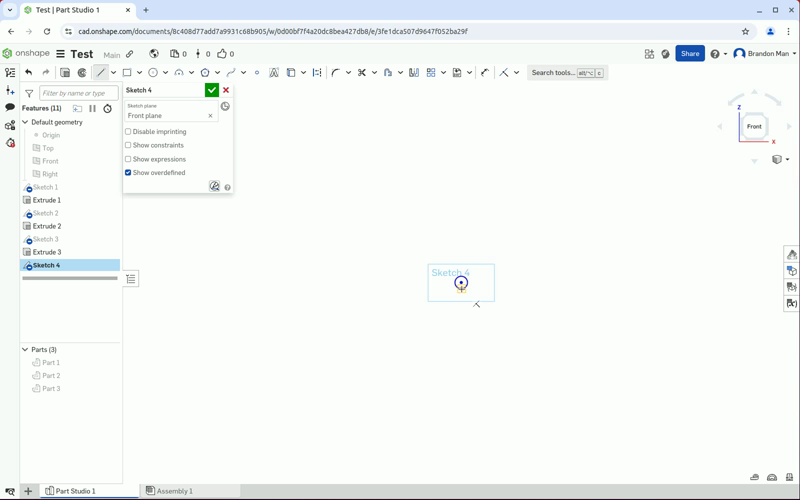
scroll(6)
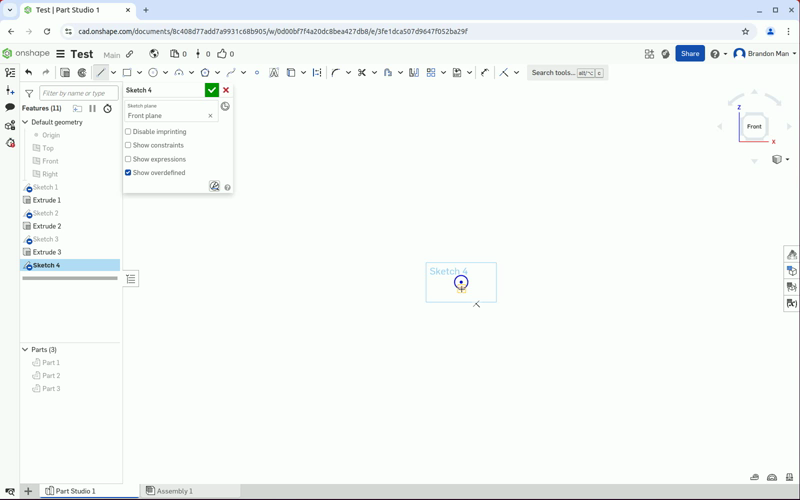
scroll(6)
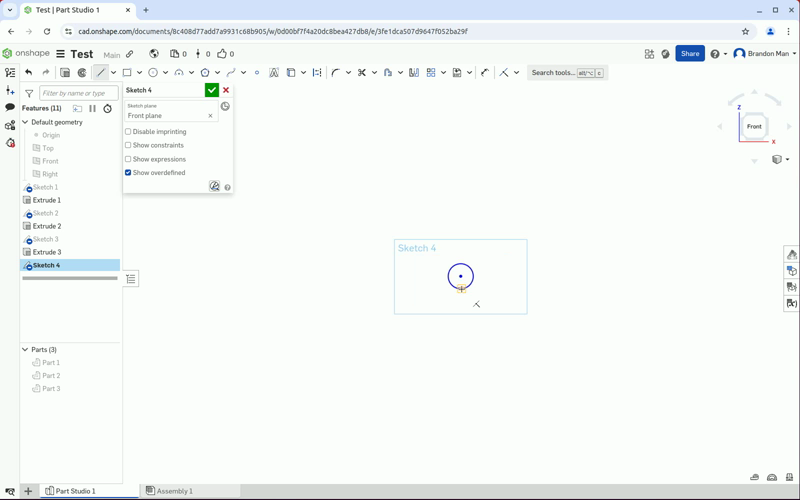
scroll(6)
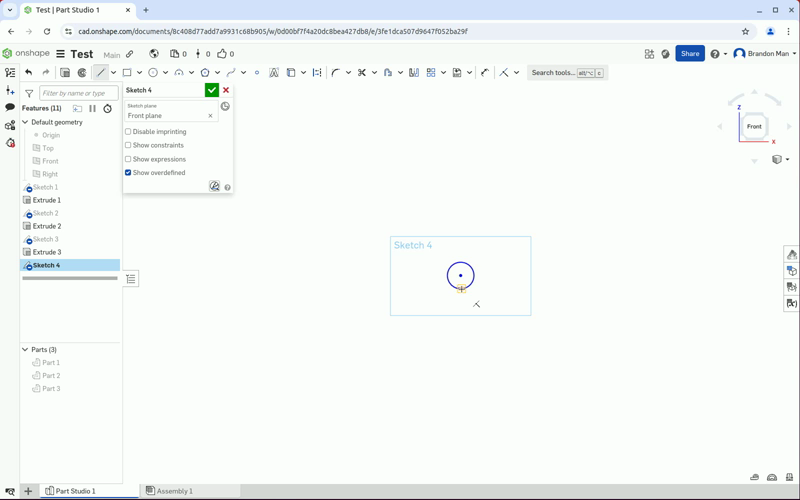
scroll(6)
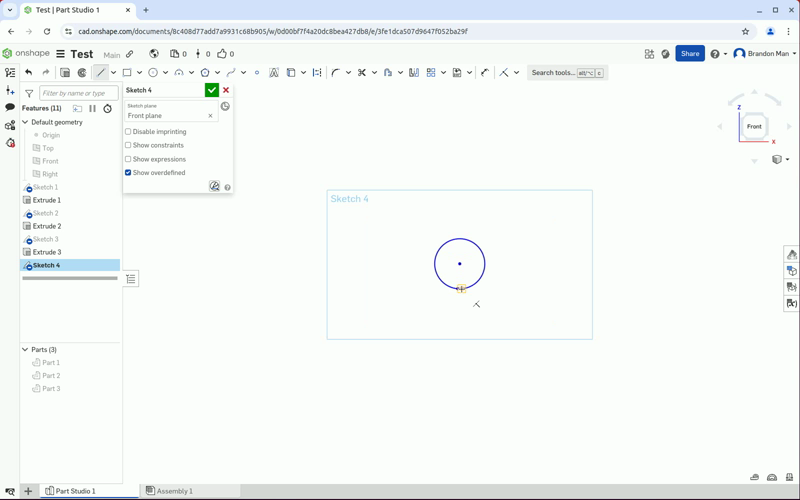
scroll(6)
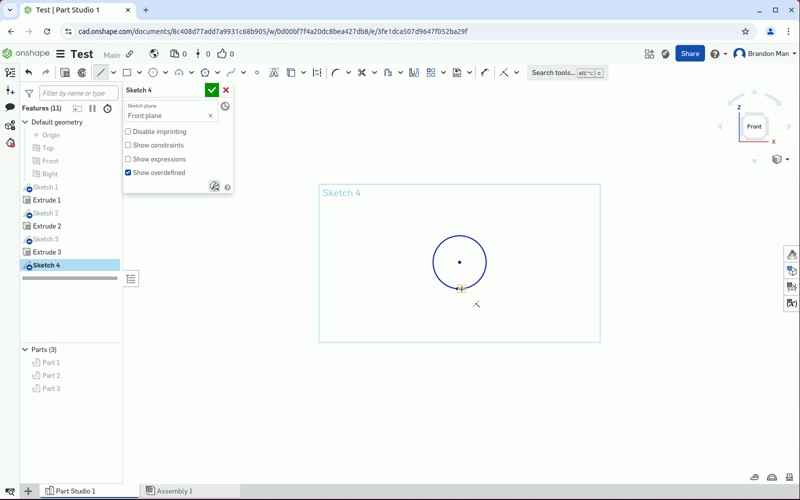
scroll(6)
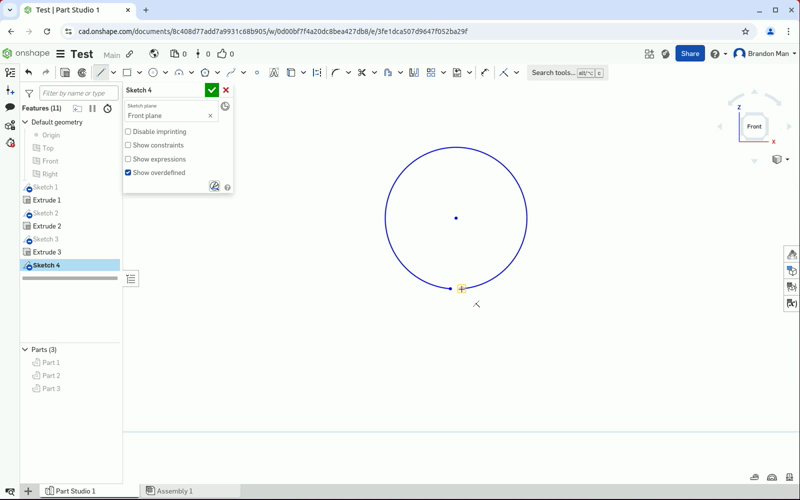
click(461, 288)
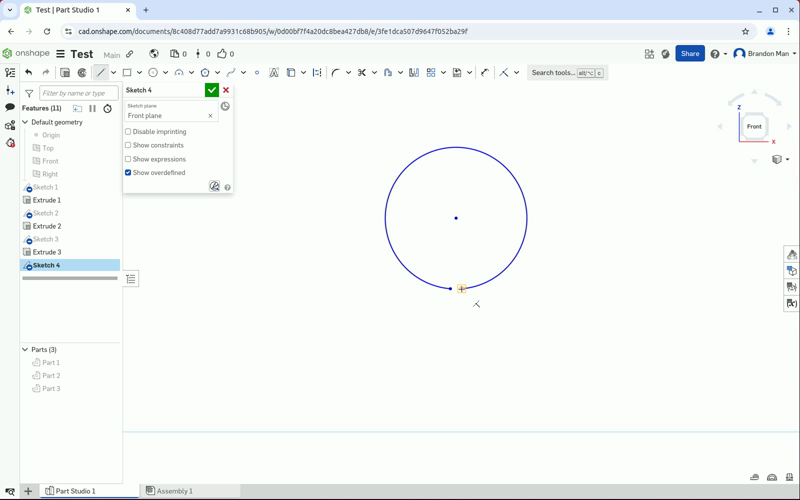
scroll(-6)
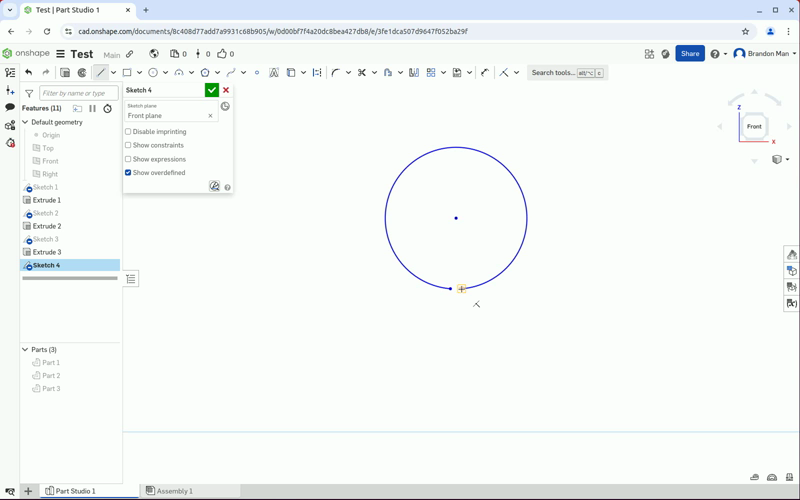
scroll(-6)
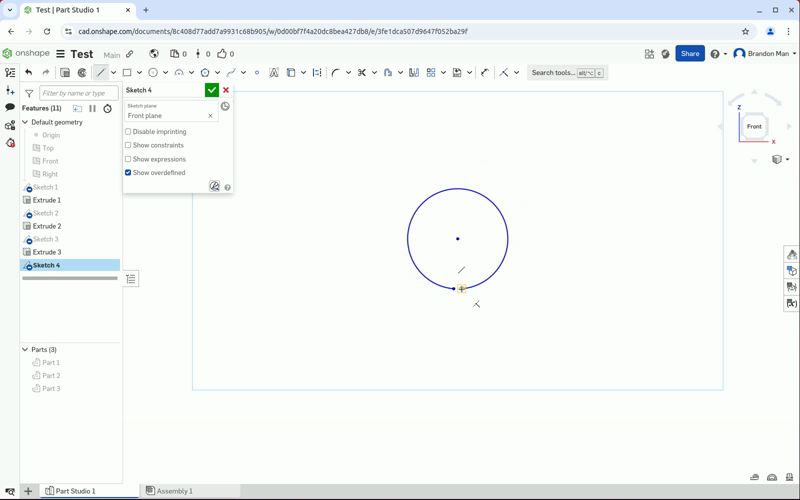
scroll(-6)
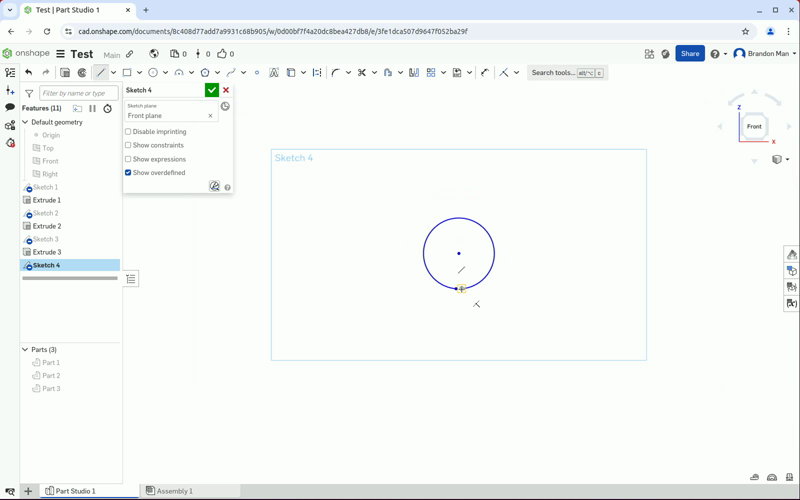
scroll(-6)
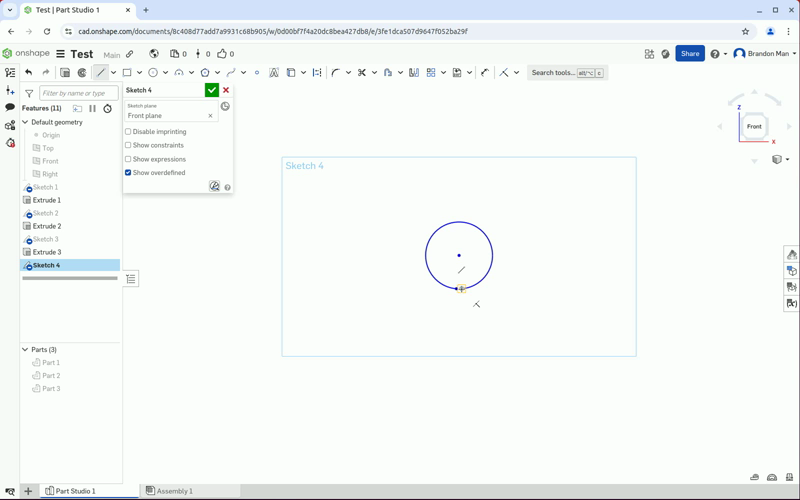
scroll(-6)
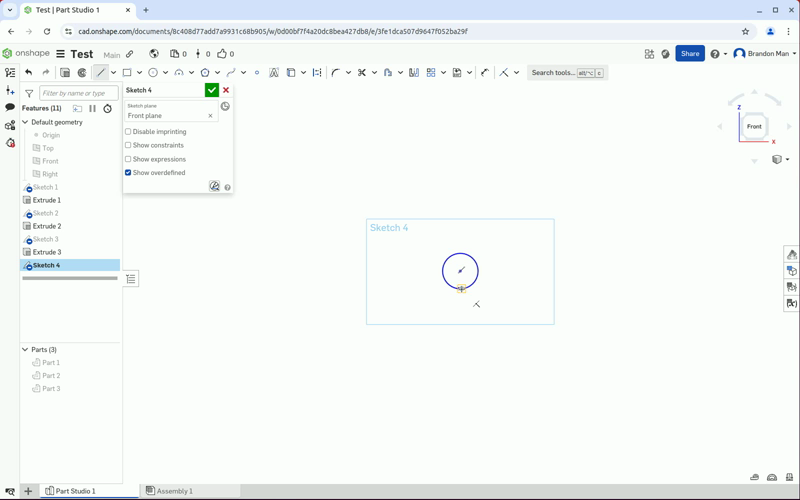
scroll(-6)
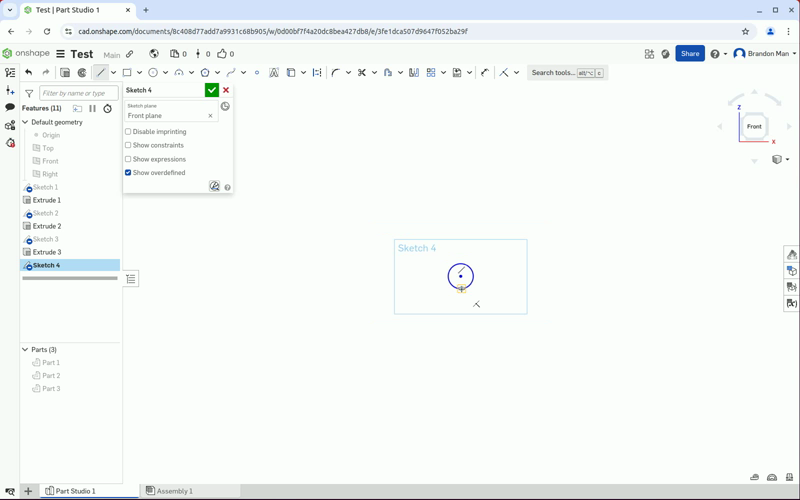
scroll(-6)
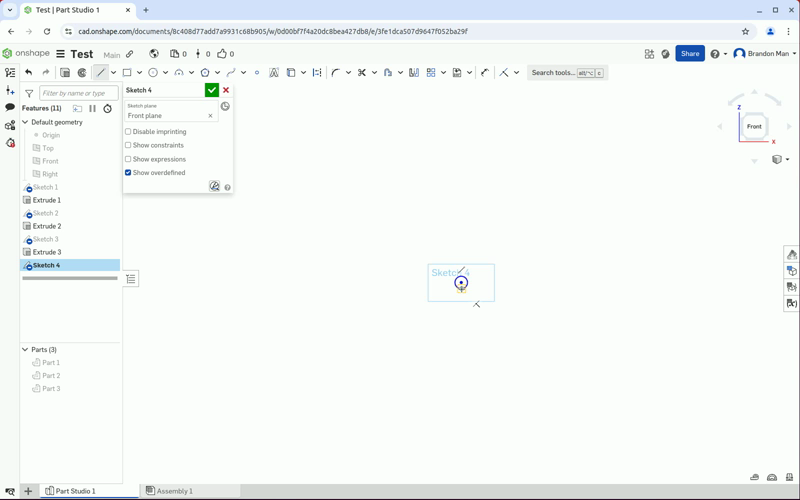
key_down(shift)
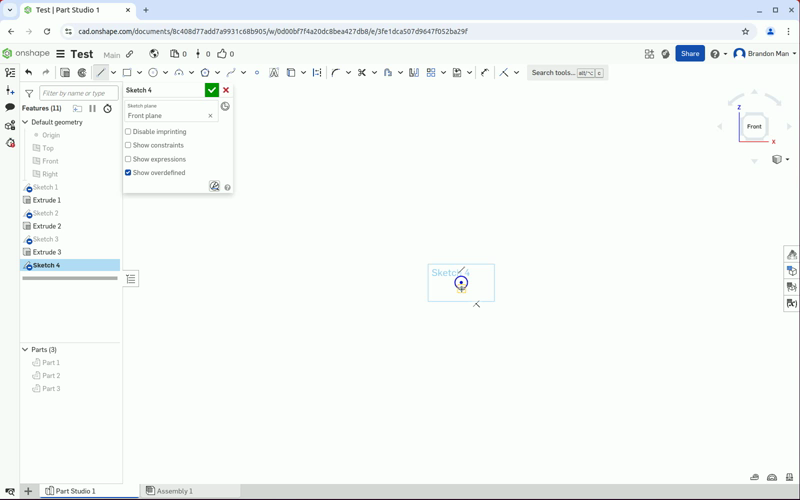
mouse_move(492, 288)
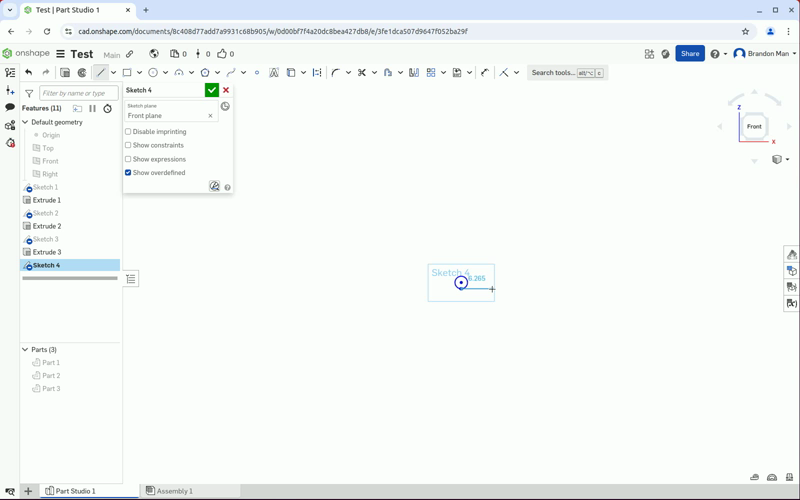
mouse_move(461, 288)
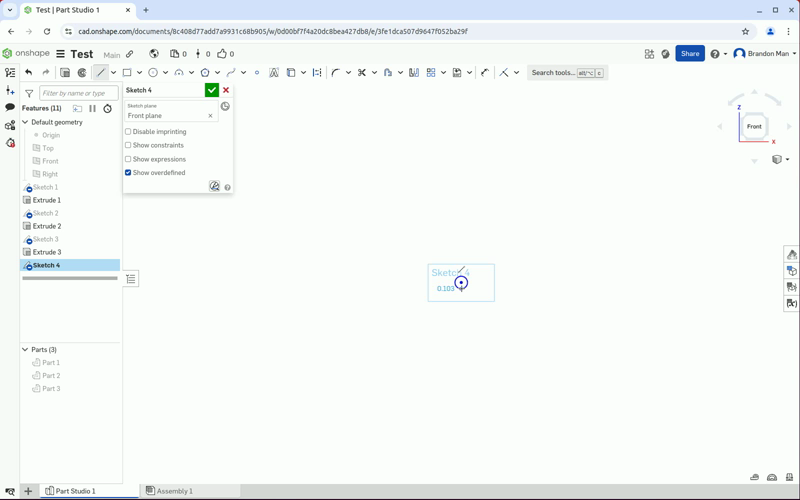
scroll(6)
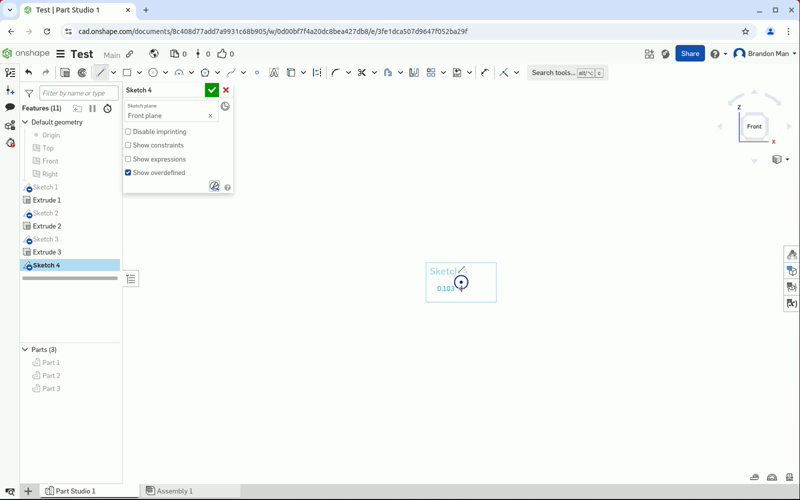
scroll(6)
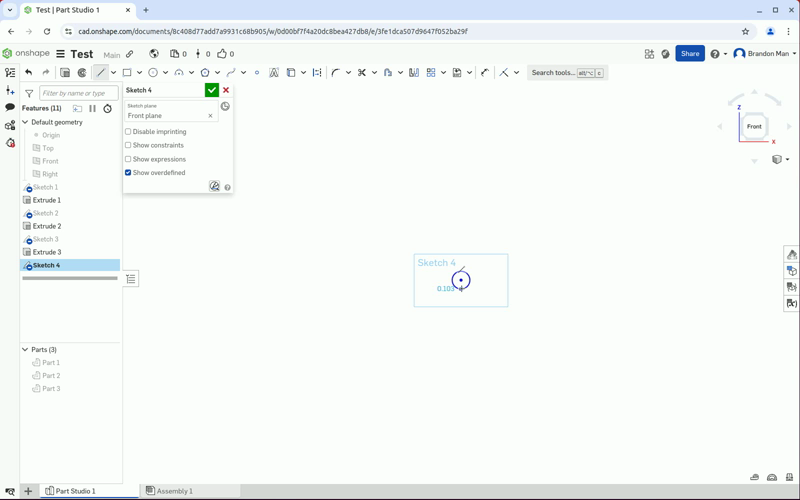
scroll(6)
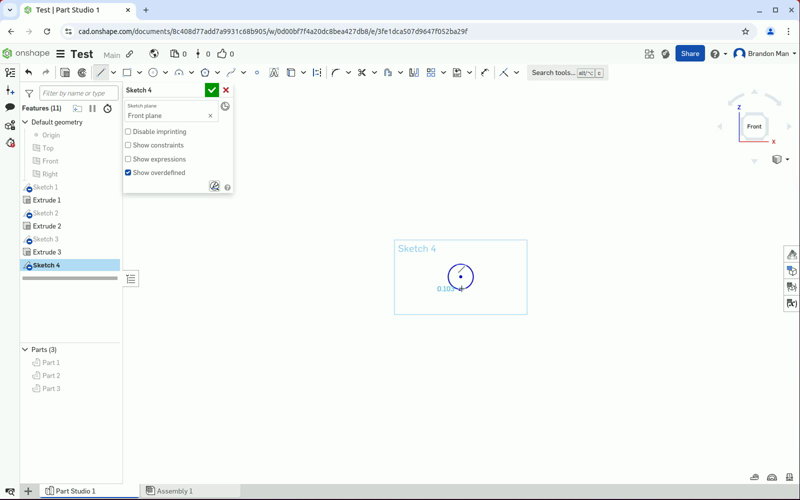
scroll(6)
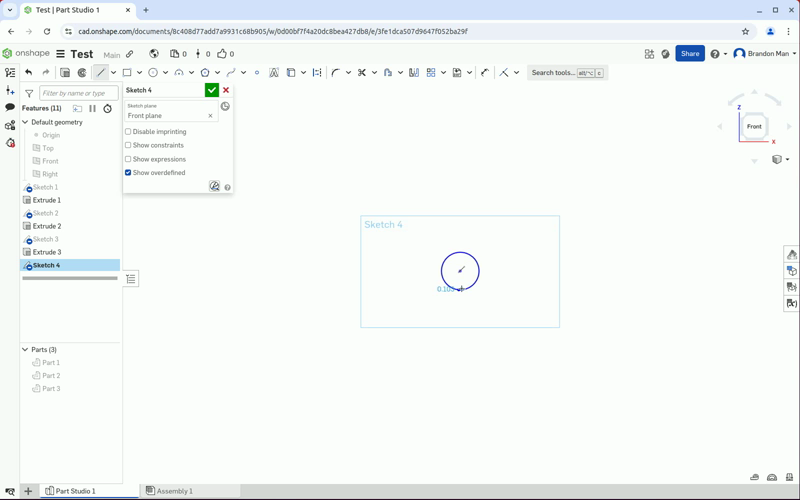
scroll(6)
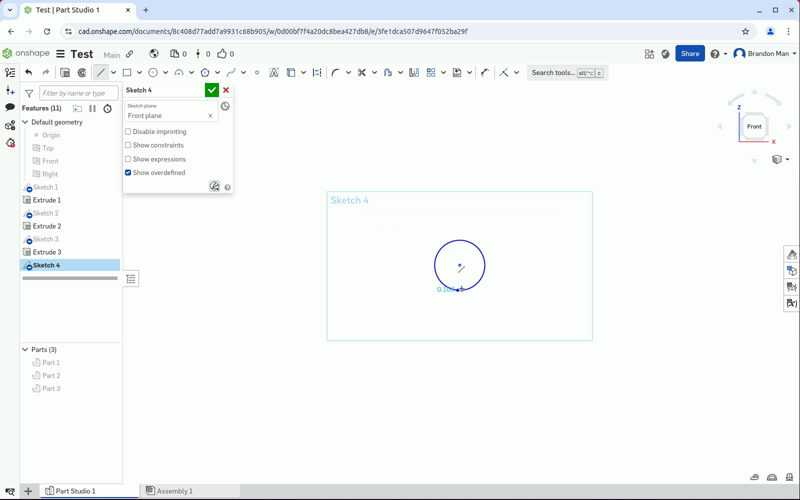
scroll(6)
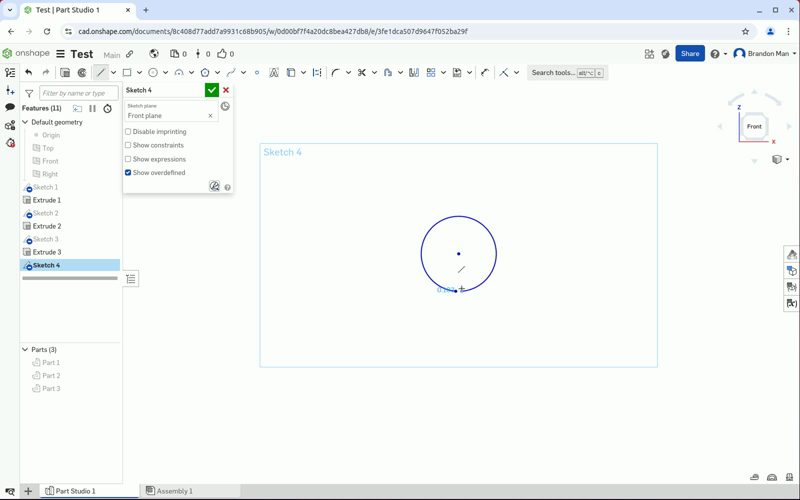
scroll(6)
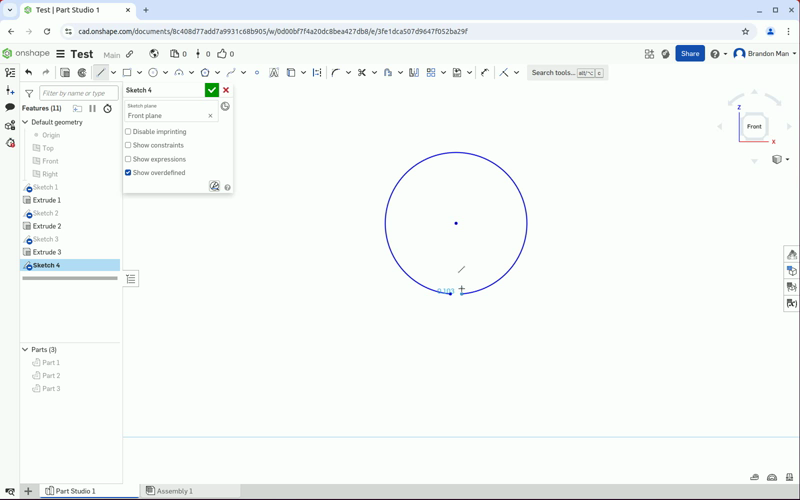
click(461, 288)
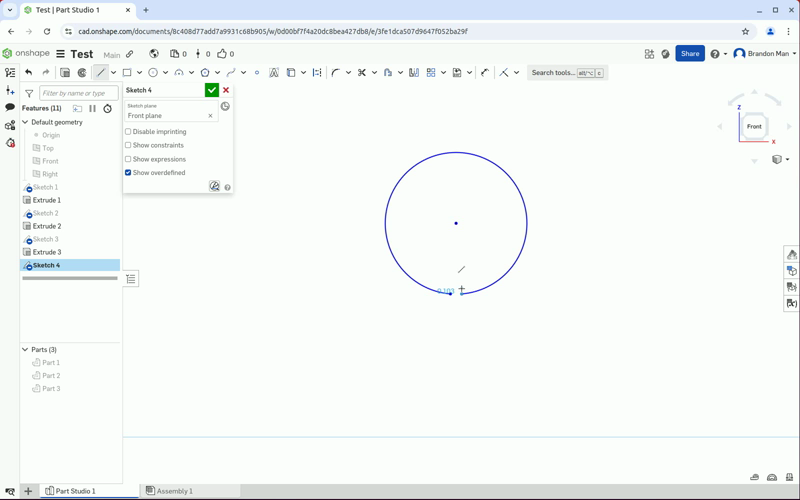
scroll(-6)
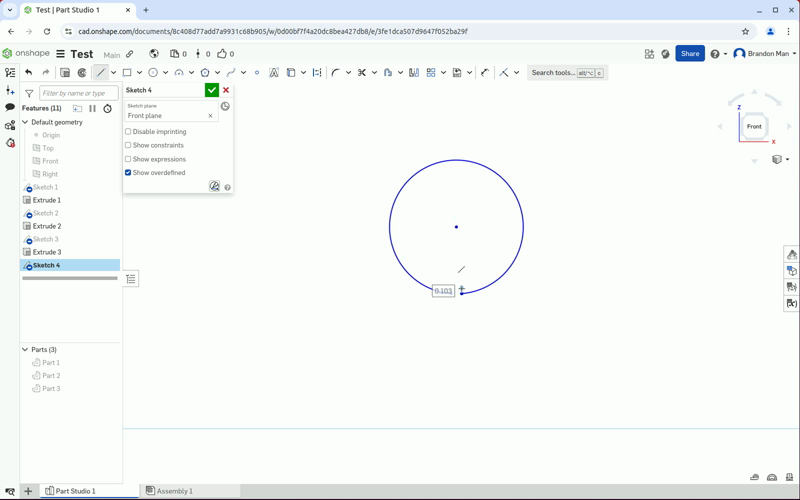
scroll(-6)
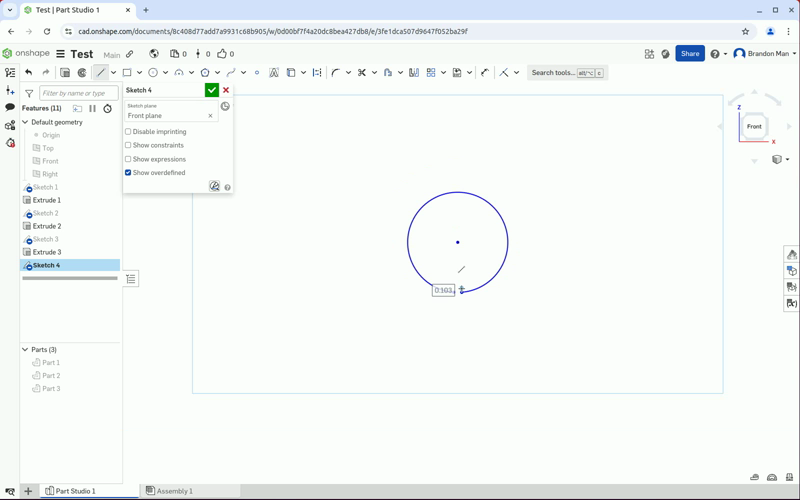
scroll(-6)
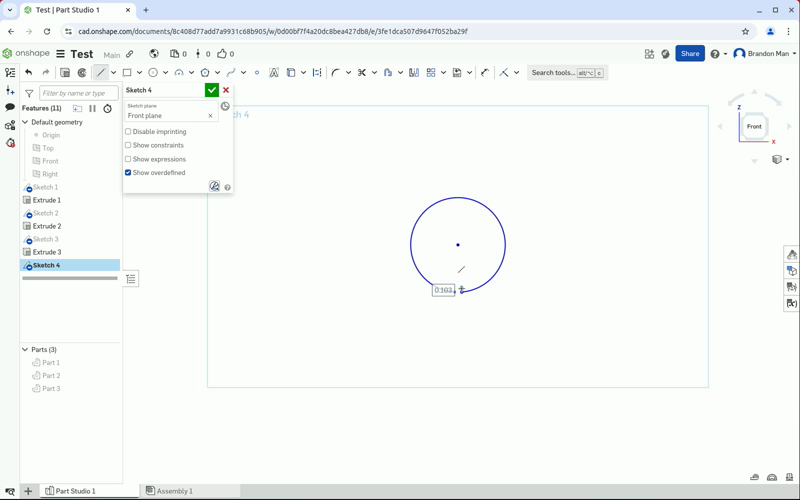
scroll(-6)
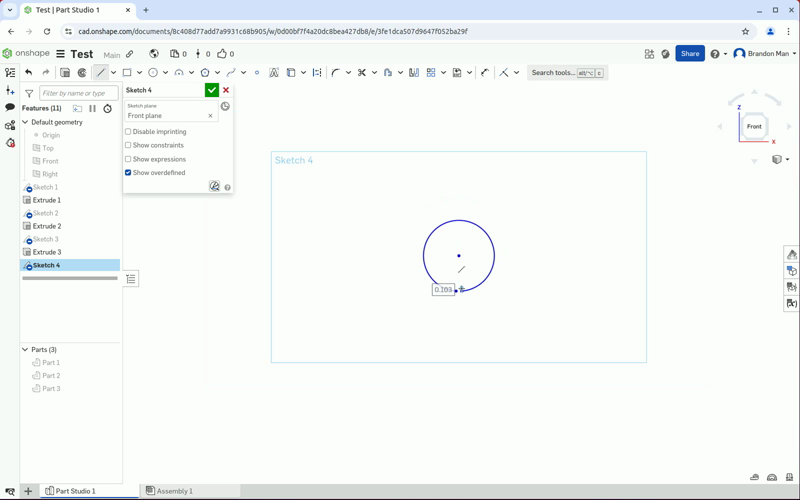
scroll(-6)
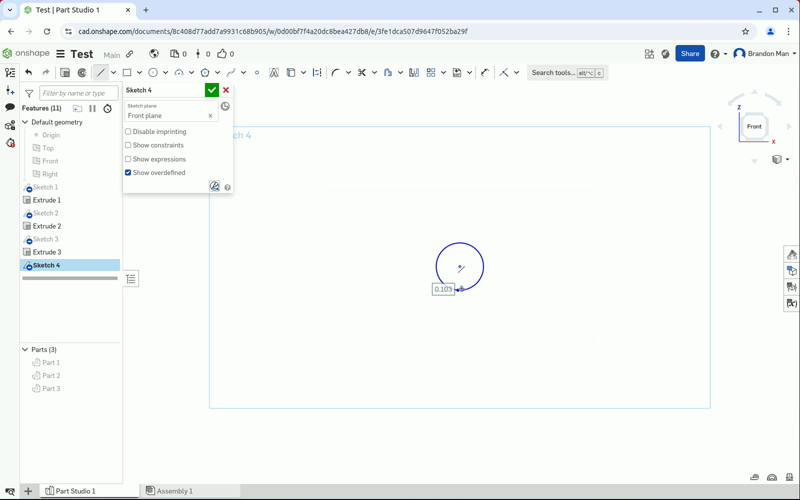
scroll(-6)
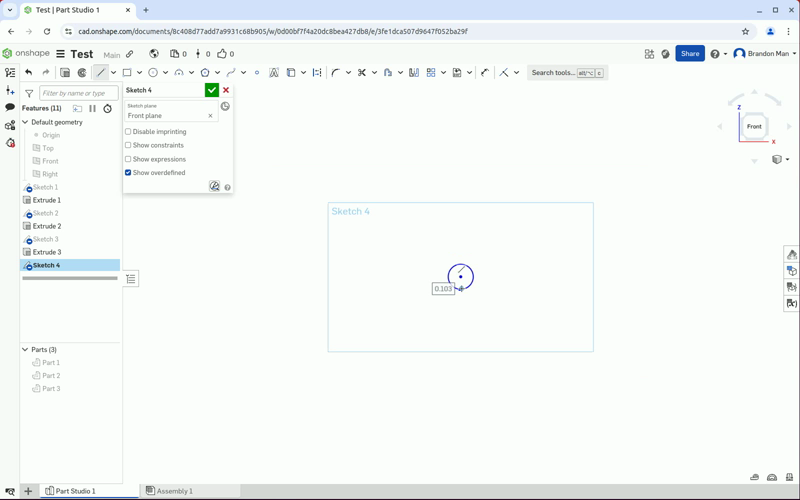
scroll(-6)
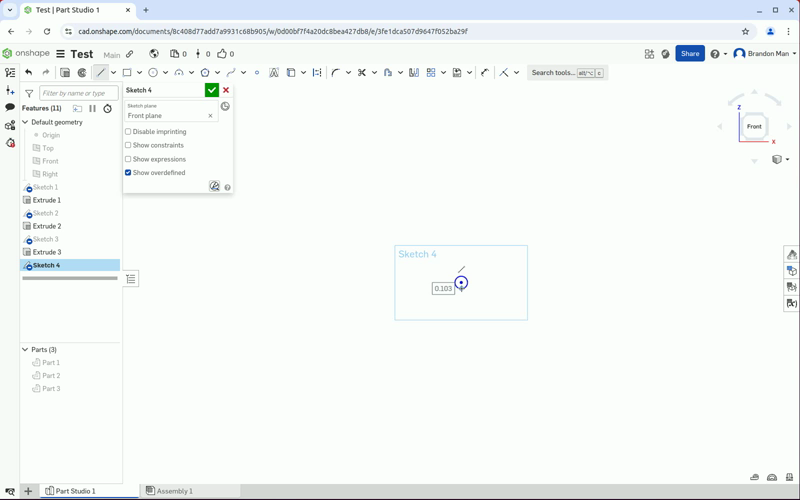
key_up(shift)
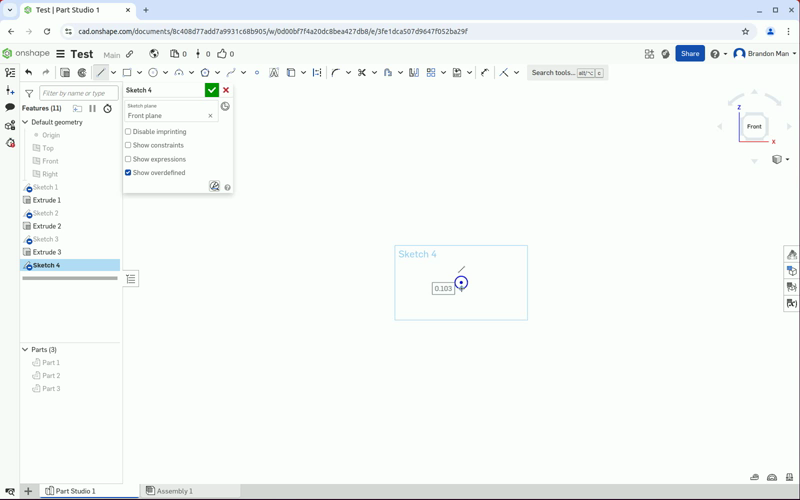
key(esc)
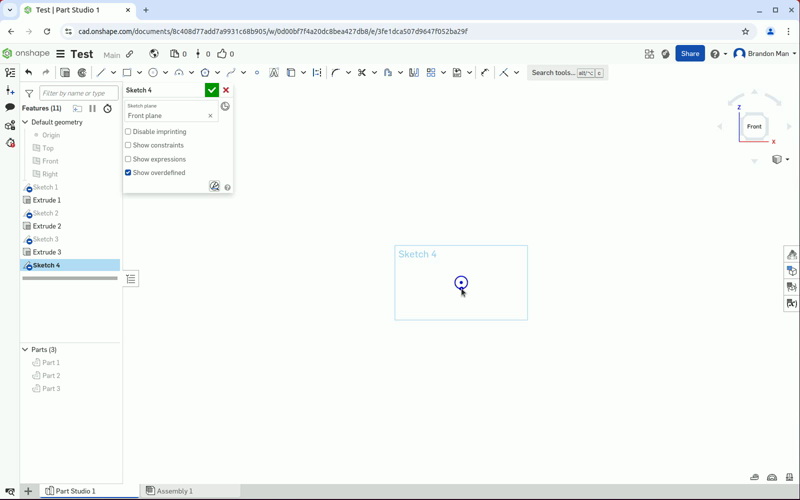
key(a)
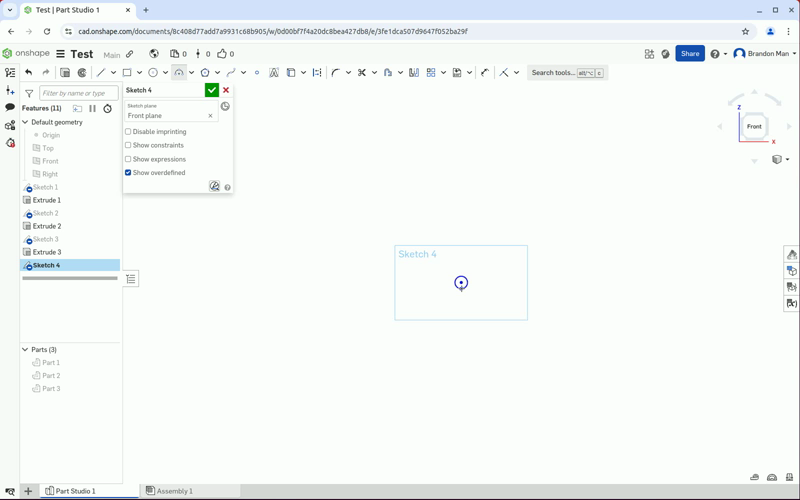
mouse_move(461, 288)
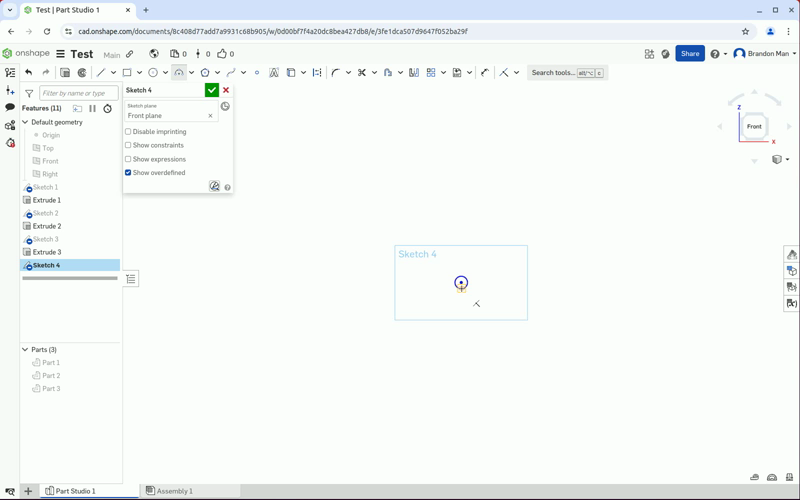
scroll(6)
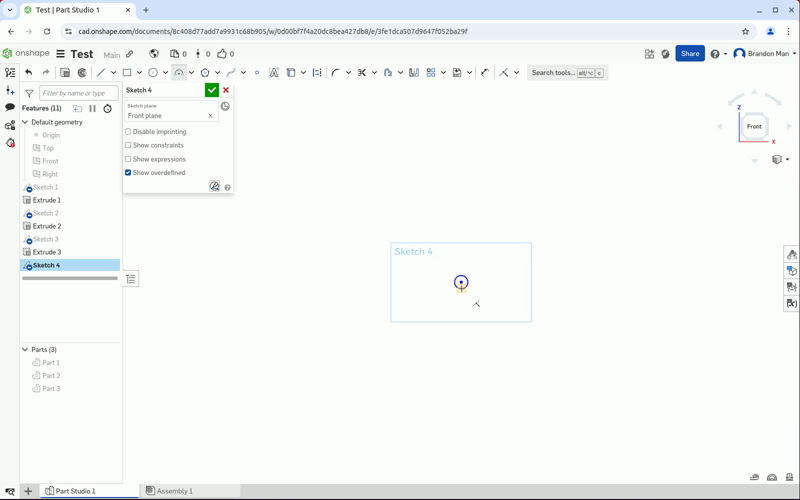
scroll(6)
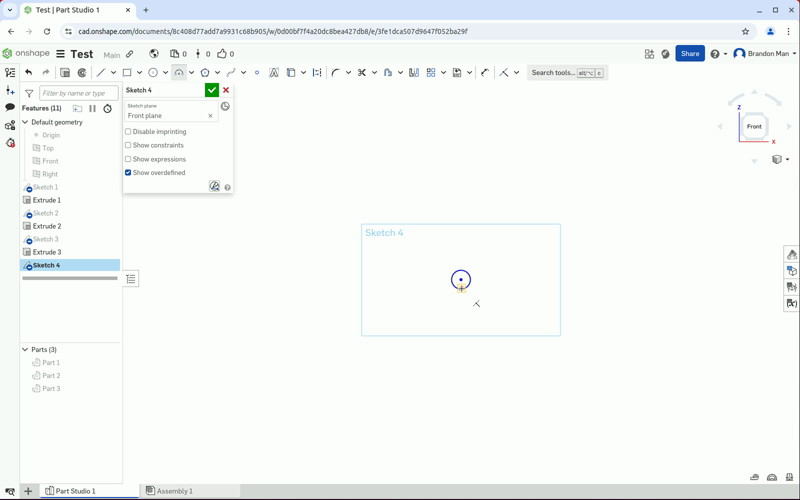
scroll(6)
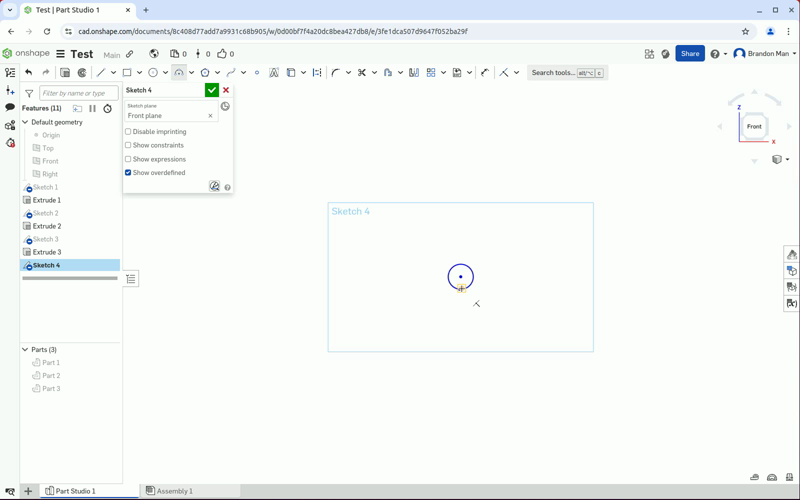
scroll(6)
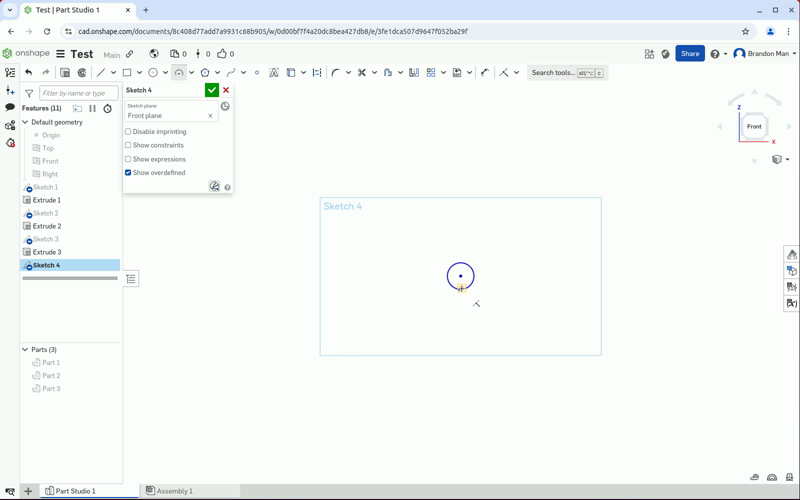
scroll(6)
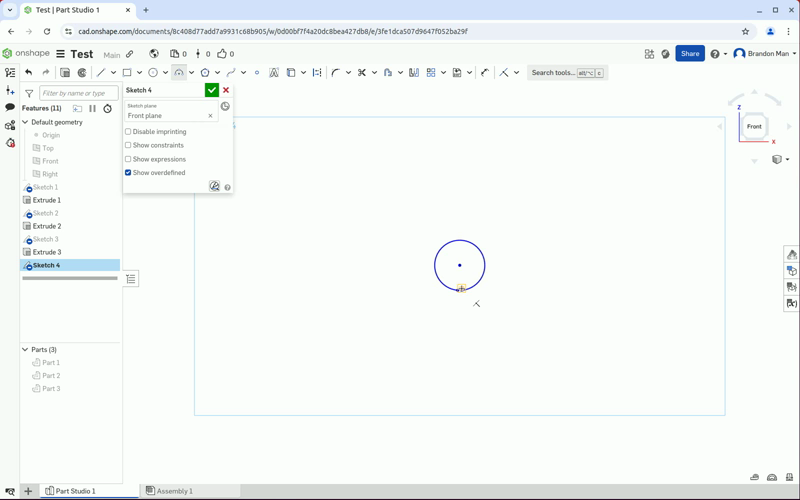
scroll(6)
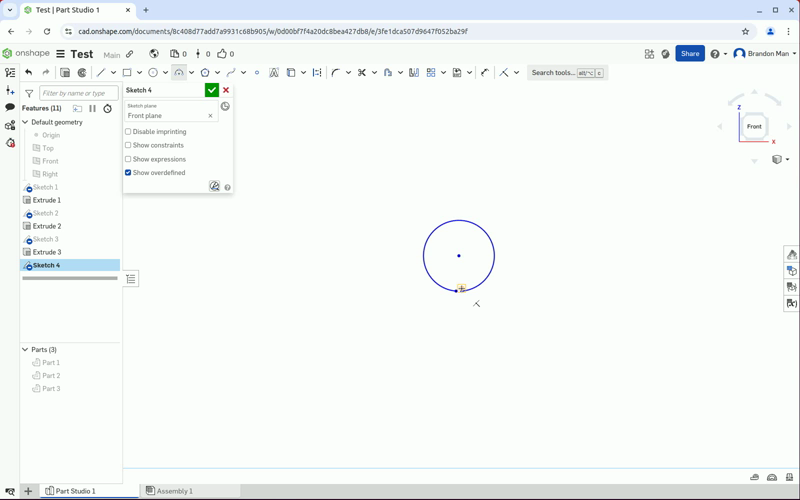
scroll(6)
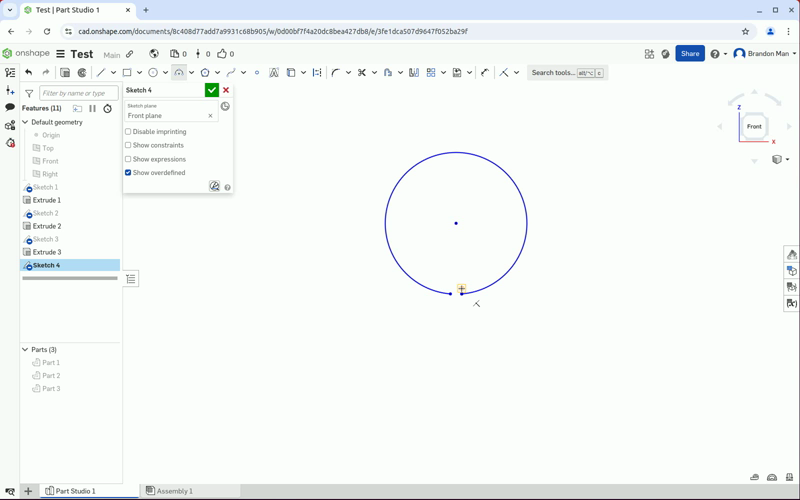
click(461, 288)
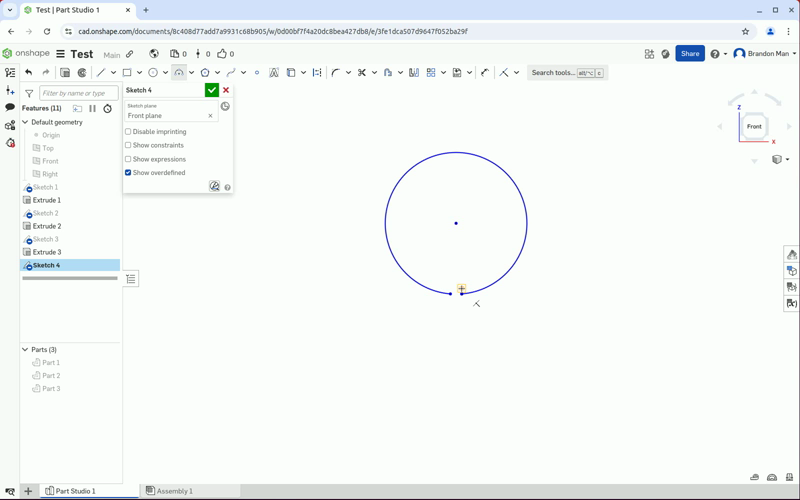
scroll(-6)
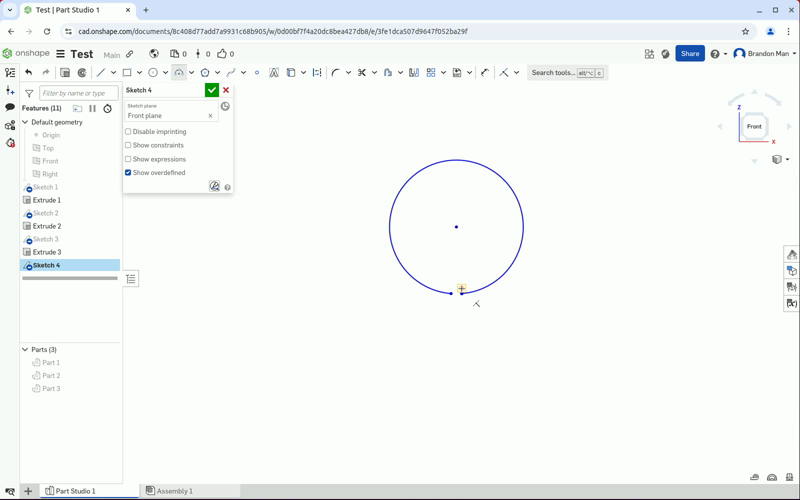
scroll(-6)
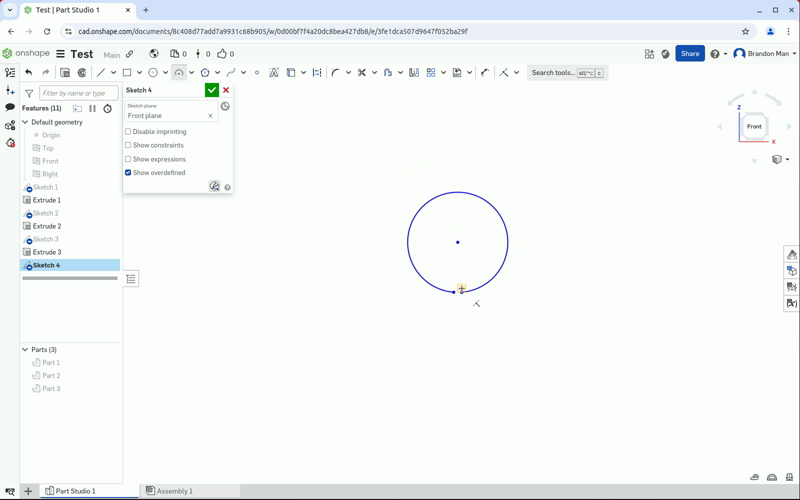
scroll(-6)
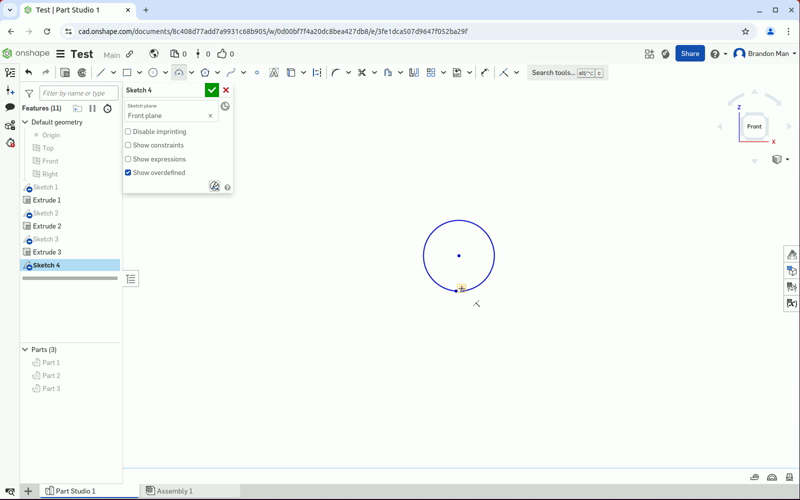
scroll(-6)
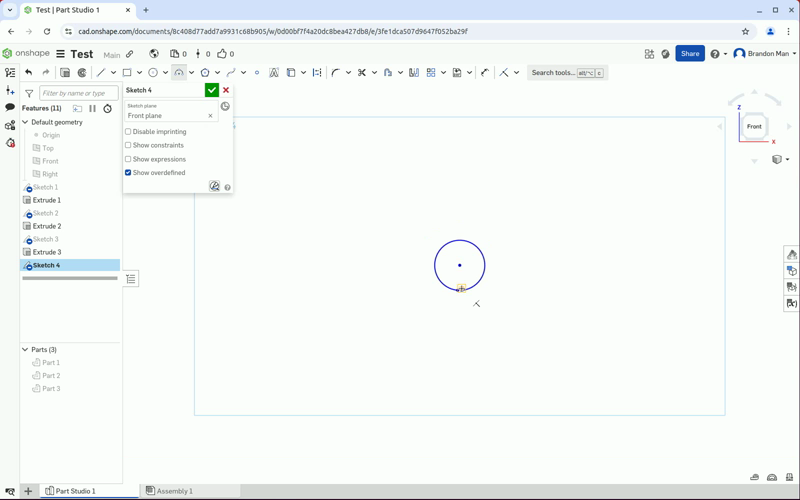
scroll(-6)
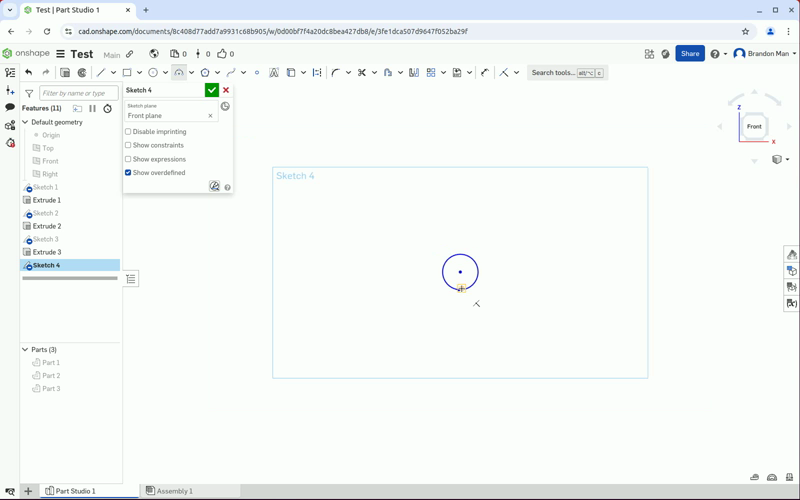
scroll(-6)
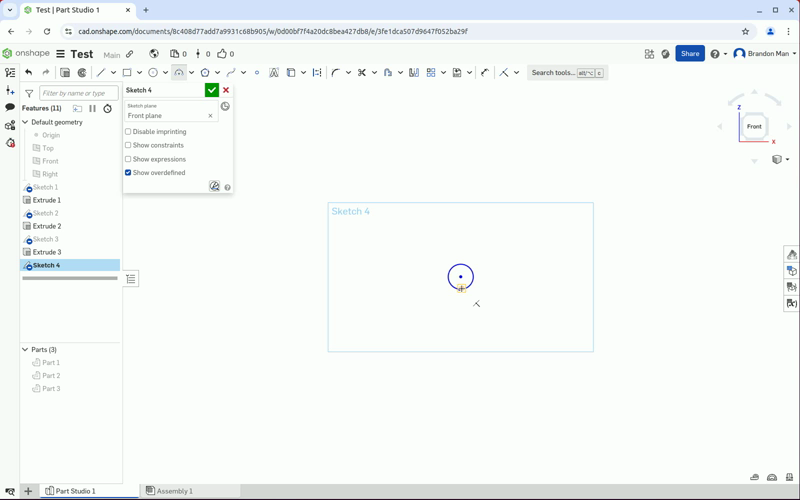
scroll(-6)
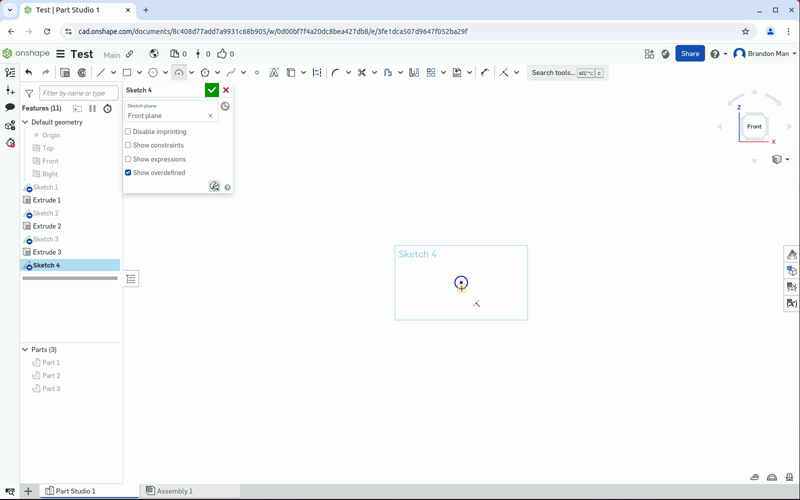
key_down(shift)
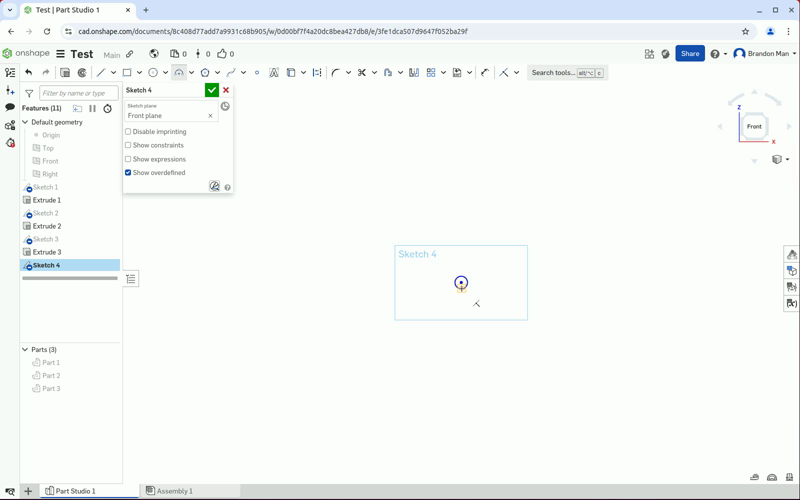
mouse_move(460, 288)
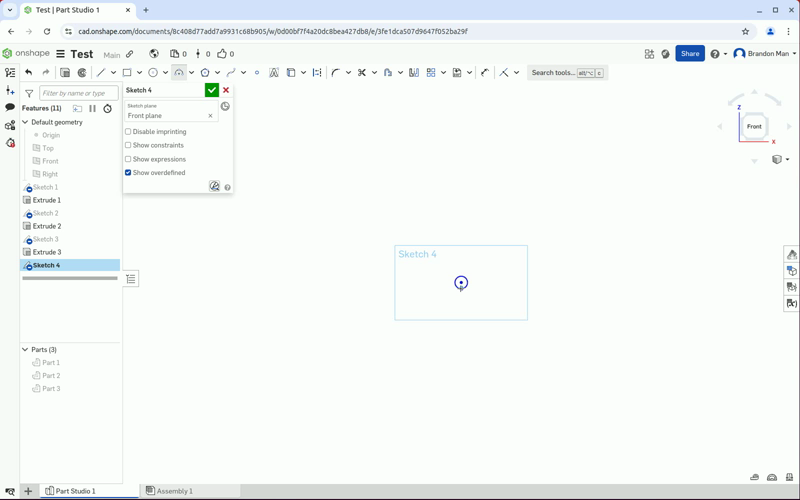
scroll(6)
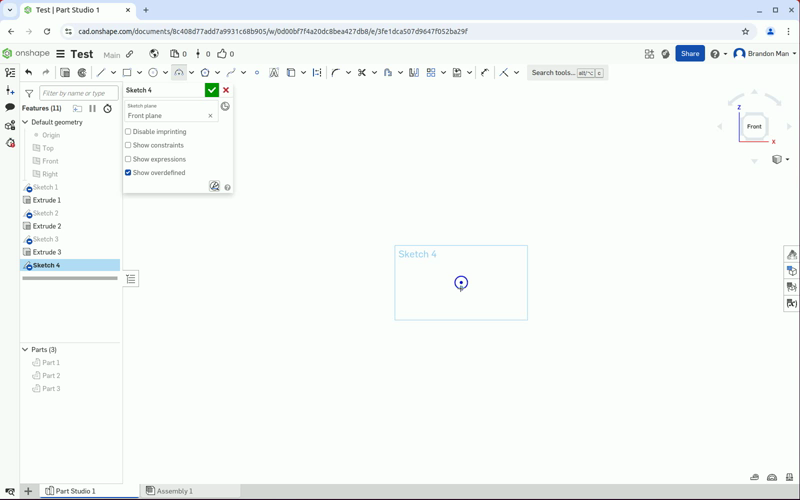
scroll(6)
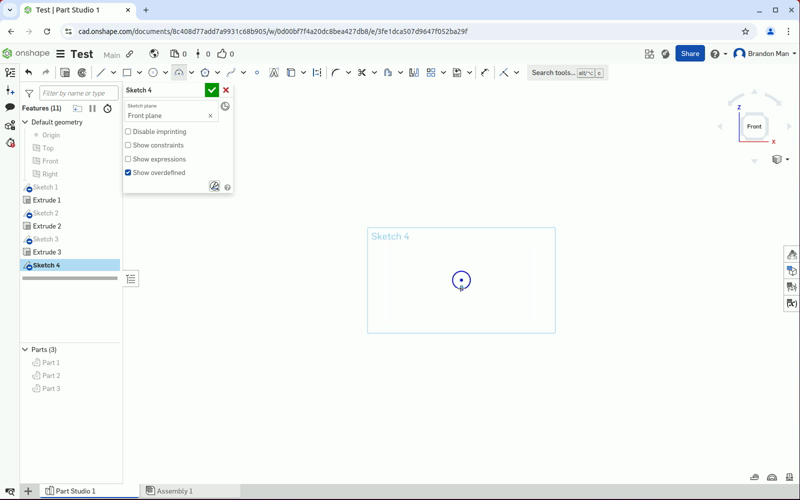
scroll(6)
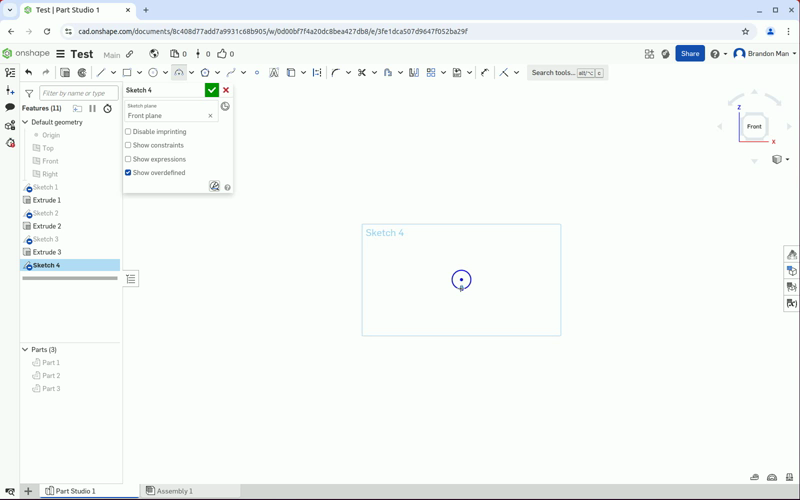
scroll(6)
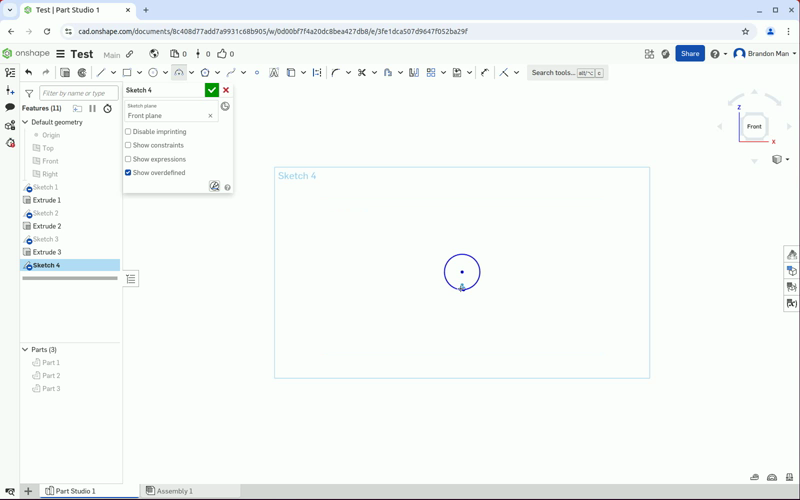
scroll(6)
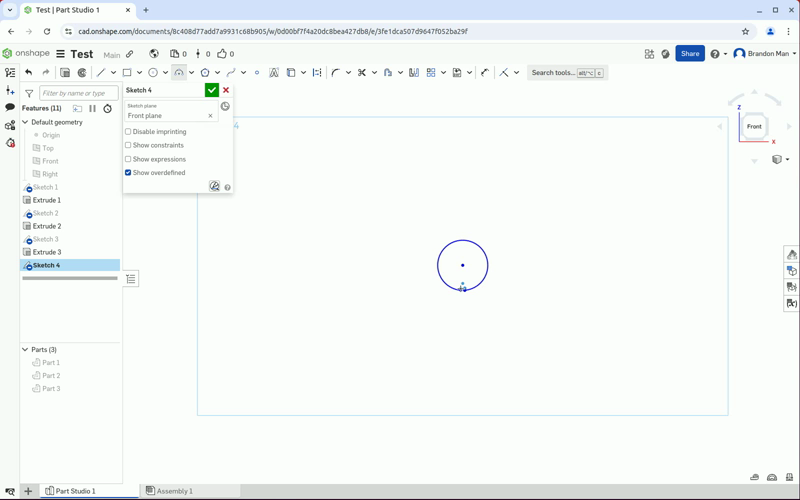
scroll(6)
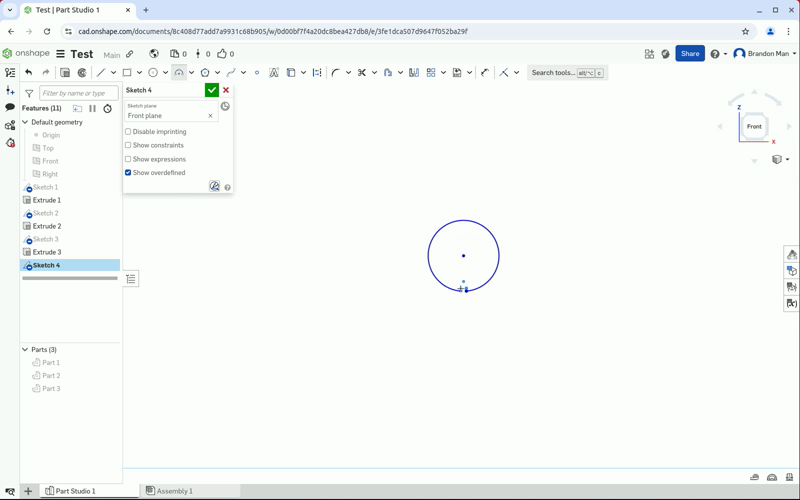
scroll(6)
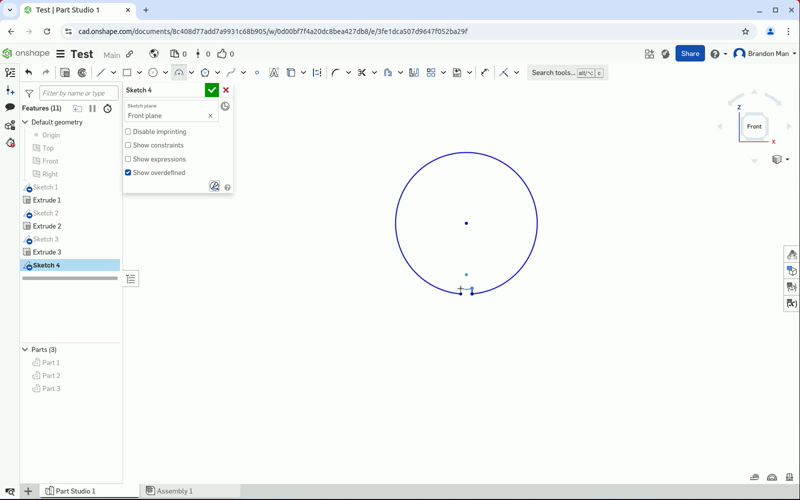
click(460, 288)
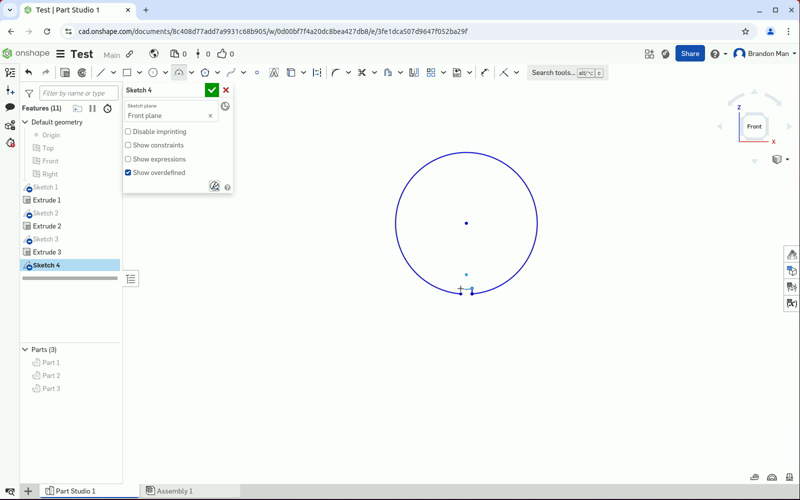
scroll(-6)
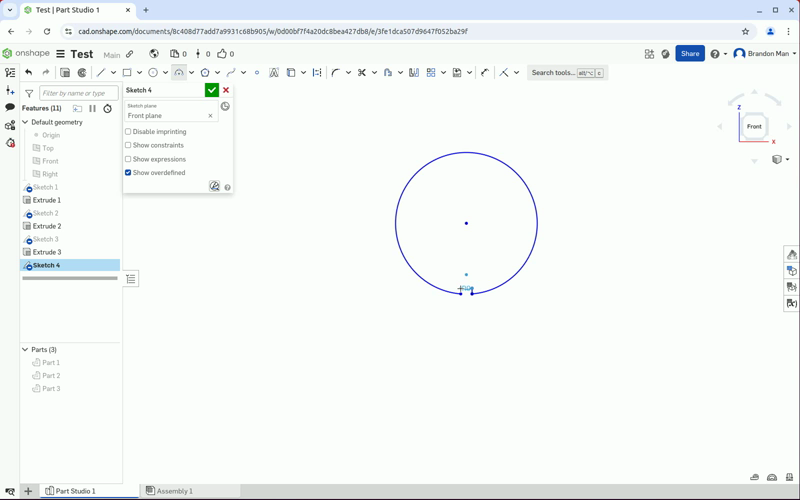
scroll(-6)
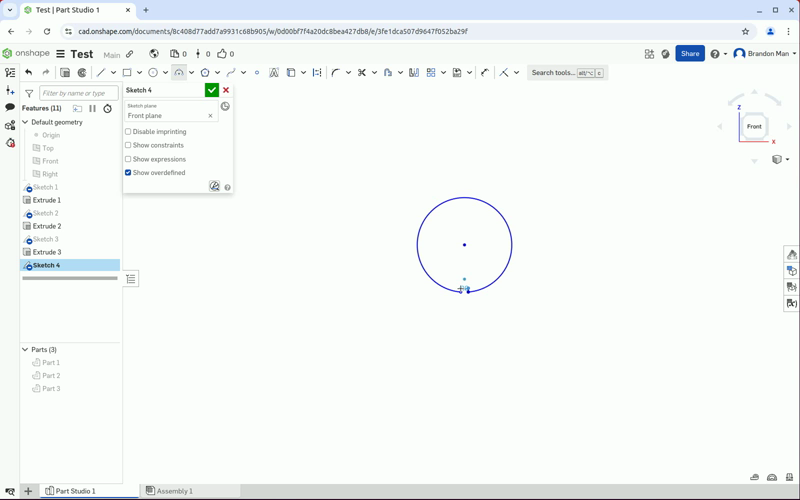
scroll(-6)
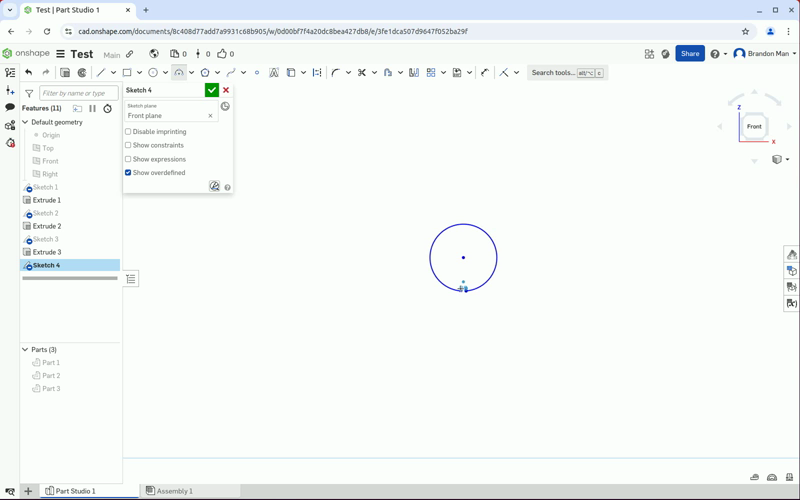
scroll(-6)
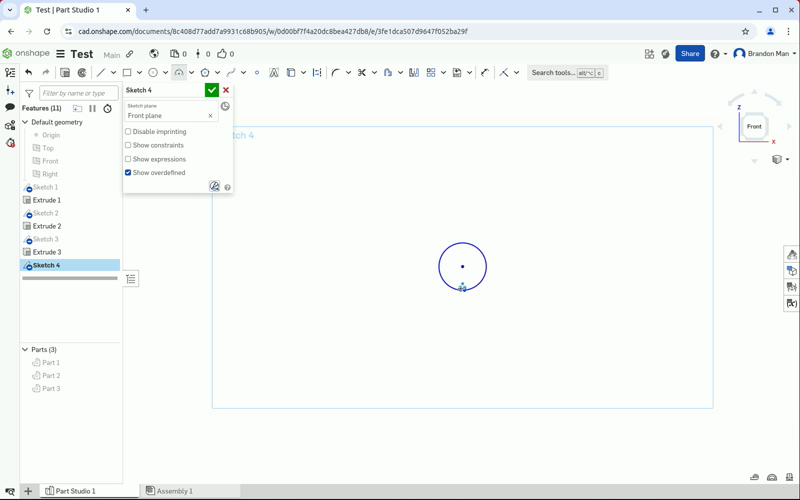
scroll(-6)
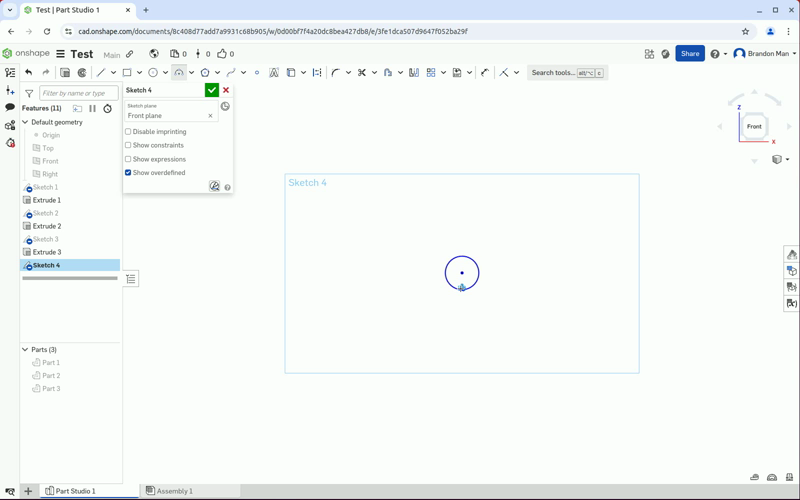
scroll(-6)
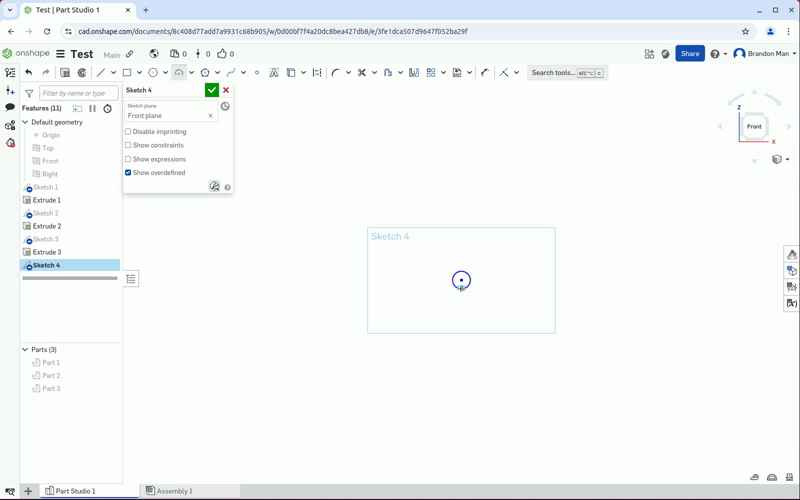
scroll(-6)
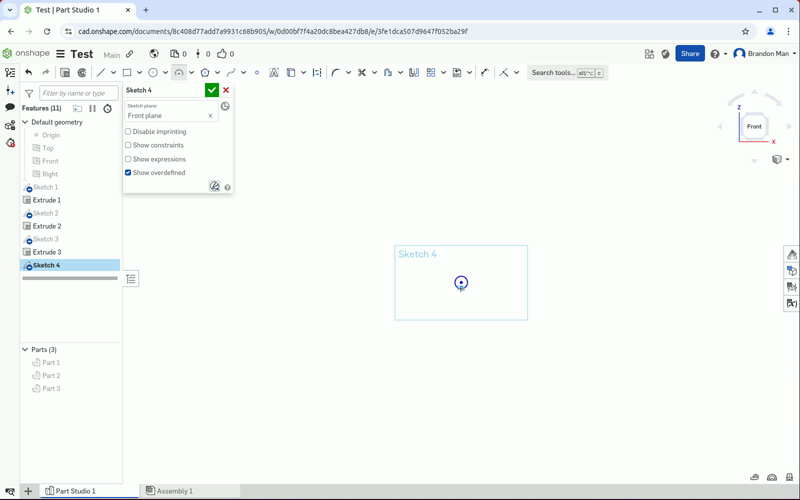
mouse_move(461, 277)
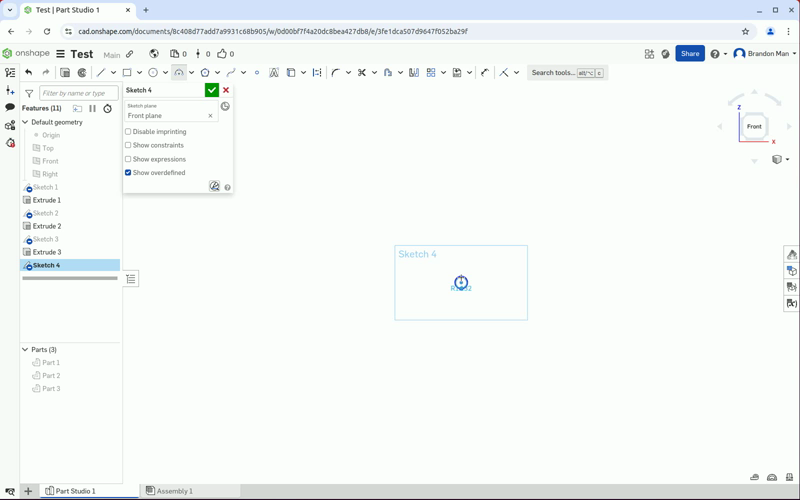
scroll(6)
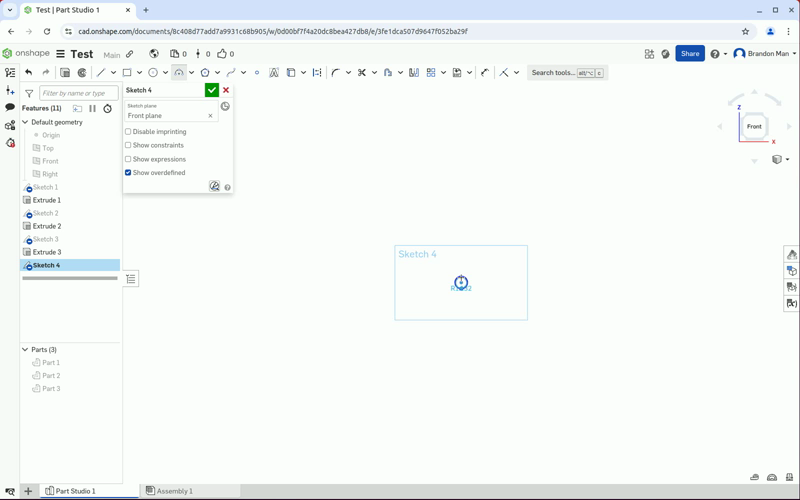
scroll(6)
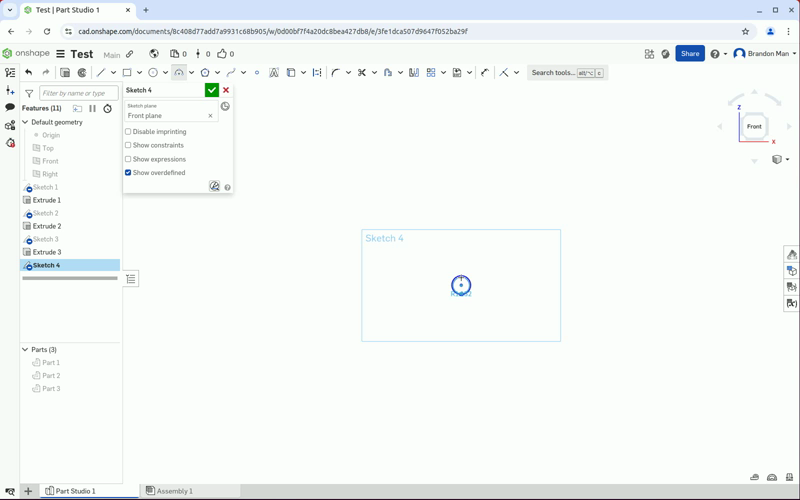
scroll(6)
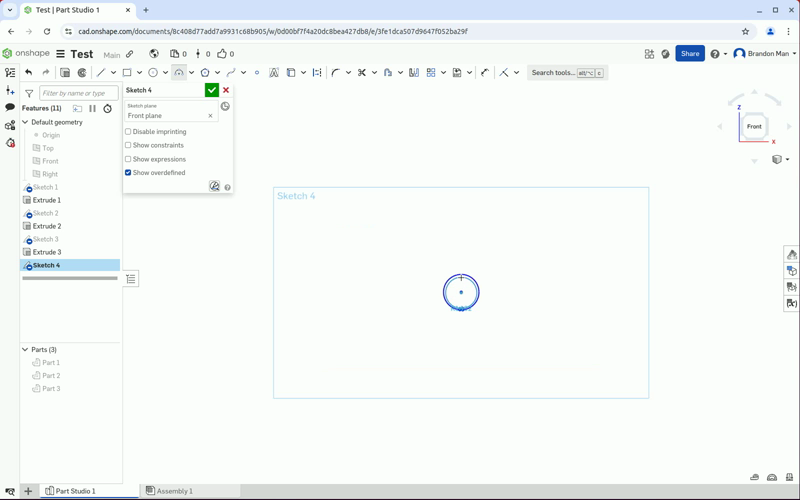
scroll(6)
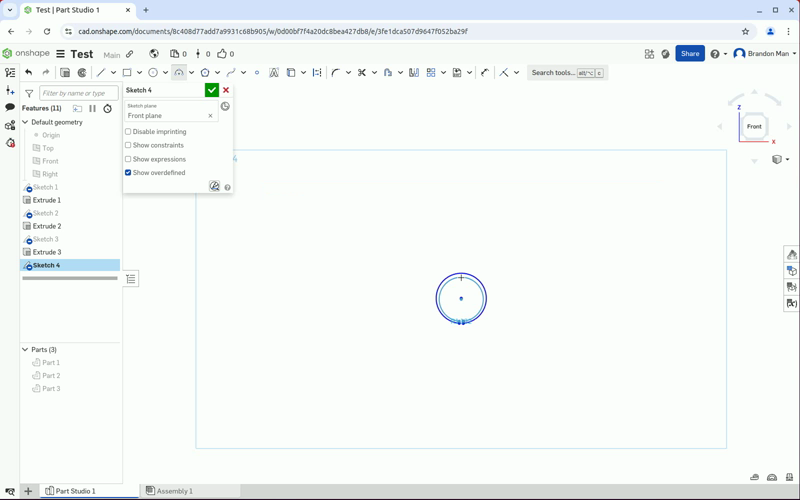
scroll(6)
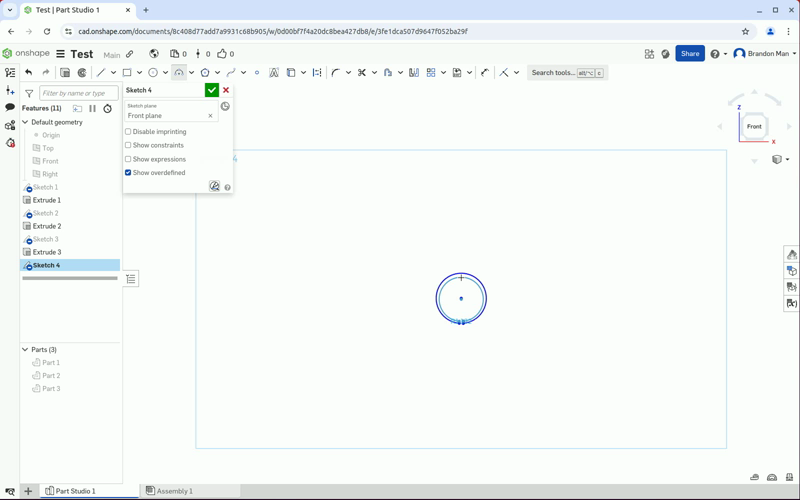
scroll(6)
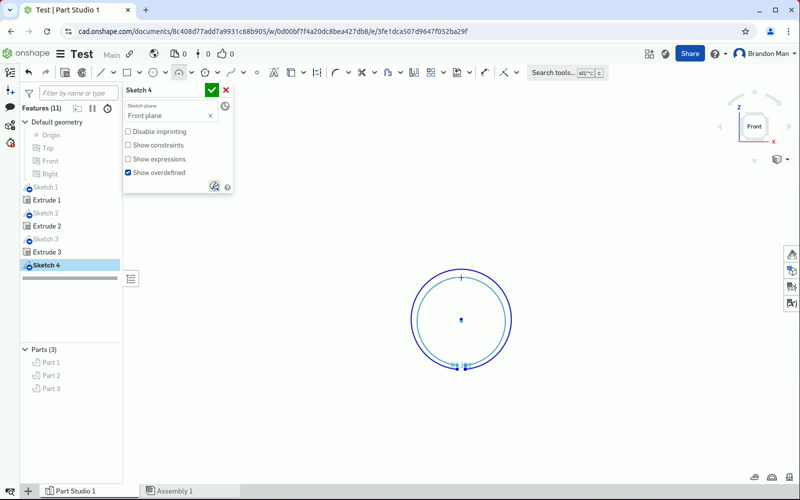
scroll(6)
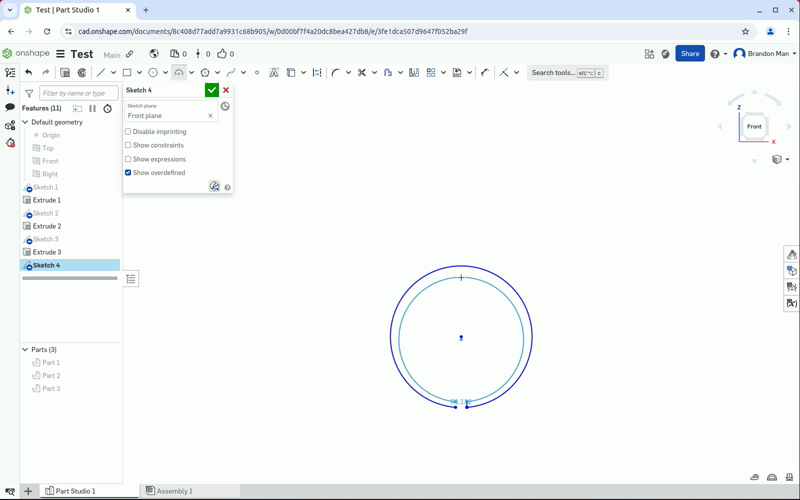
click(461, 277)
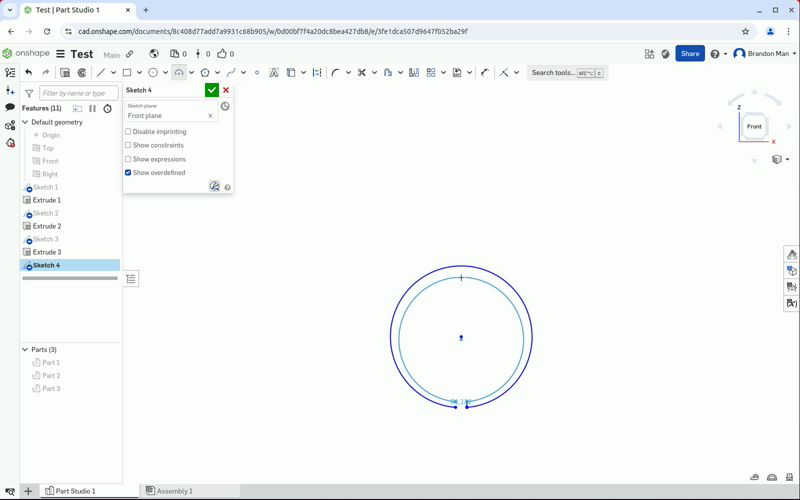
scroll(-6)
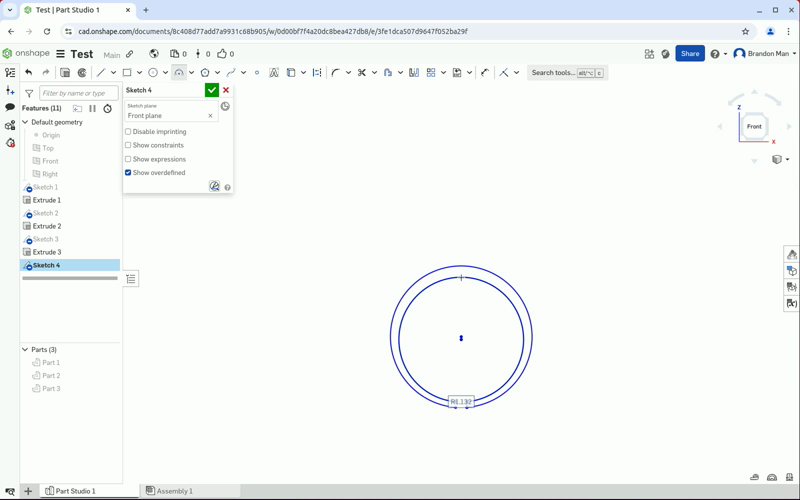
scroll(-6)
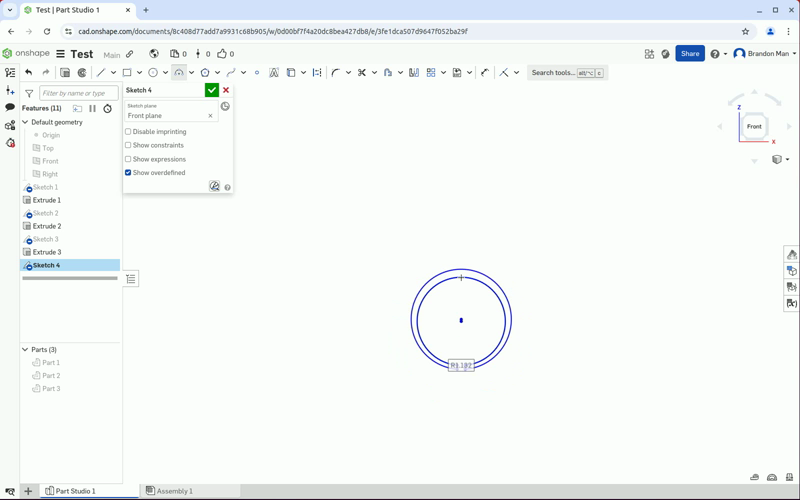
scroll(-6)
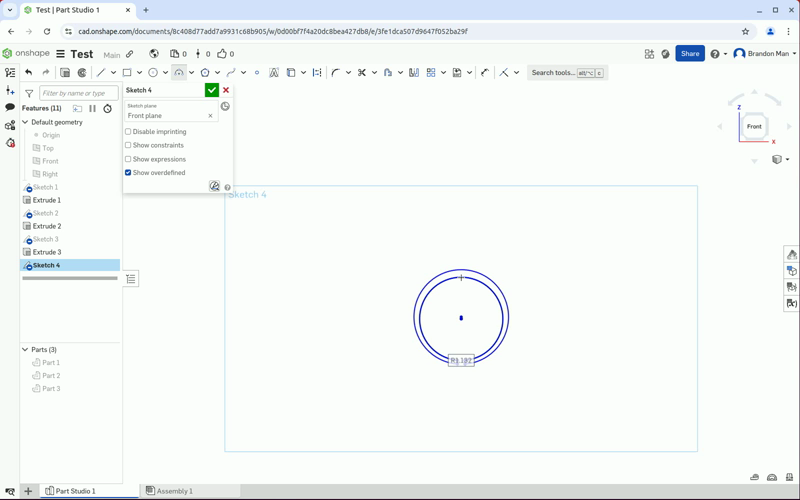
scroll(-6)
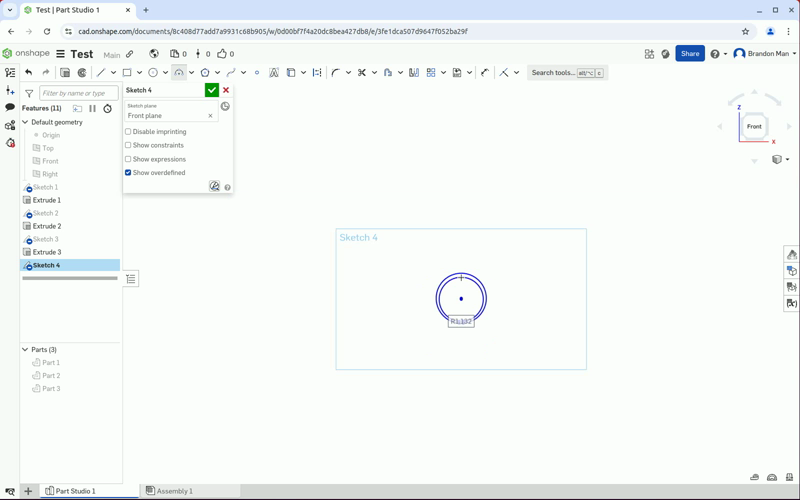
scroll(-6)
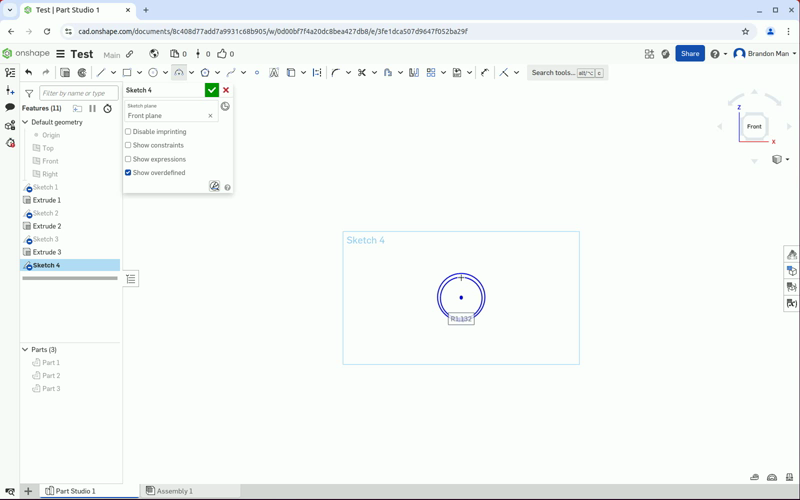
scroll(-6)
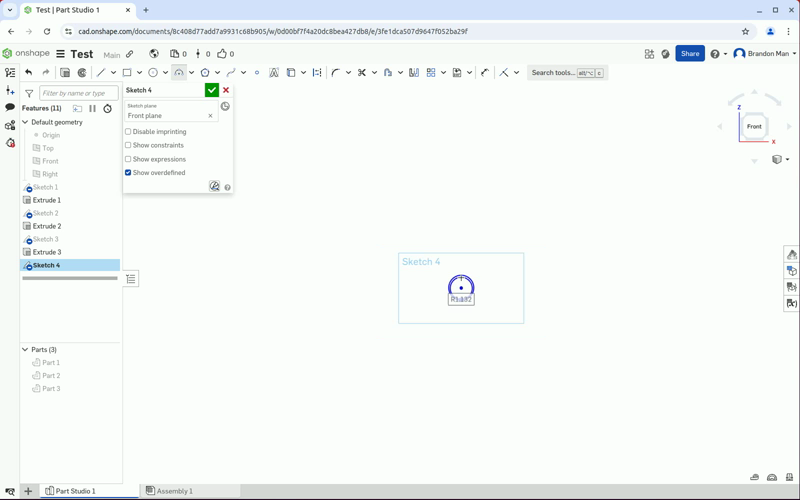
scroll(-6)
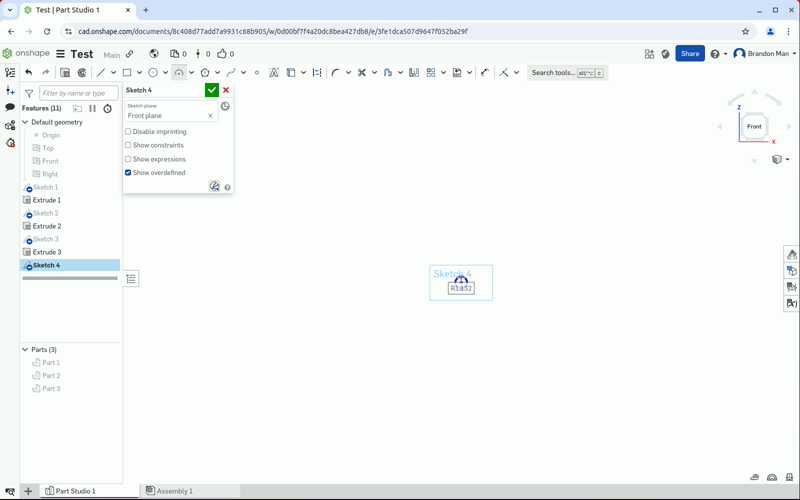
key_up(shift)
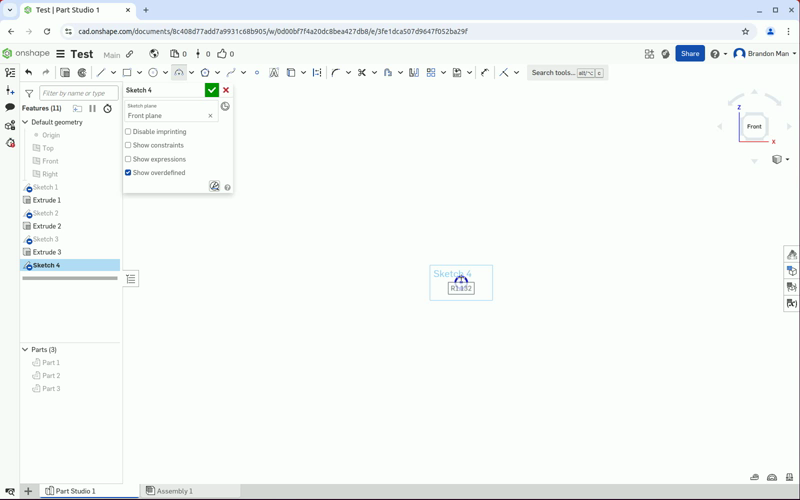
key(esc)
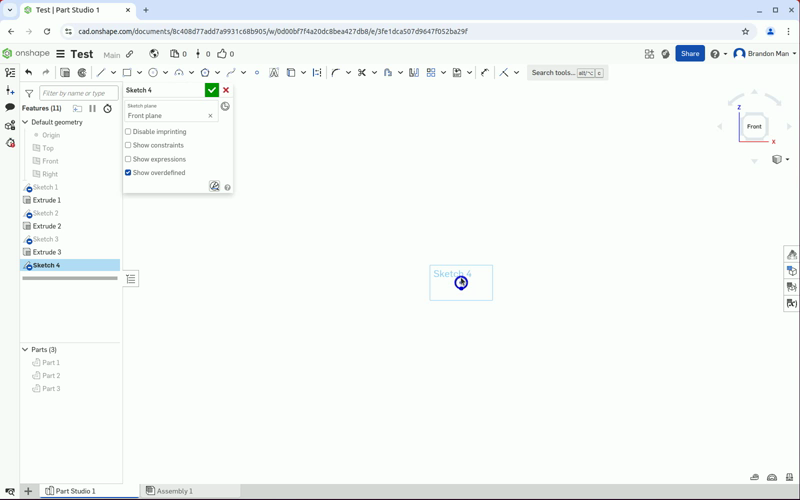
key(l)
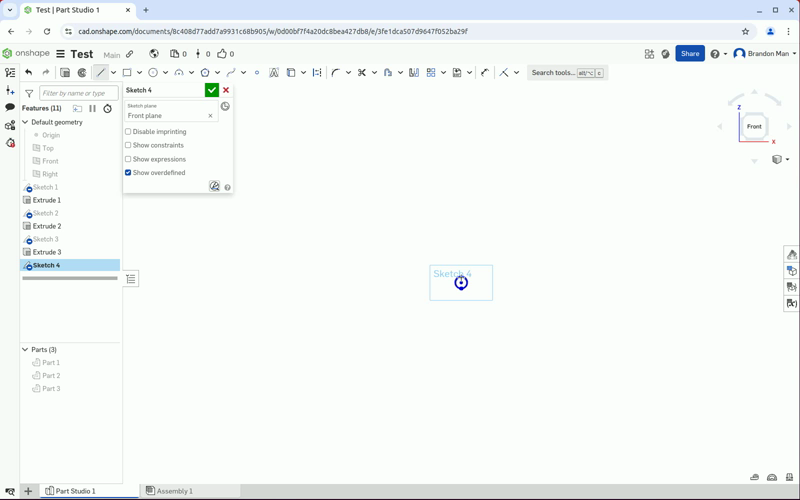
mouse_move(460, 288)
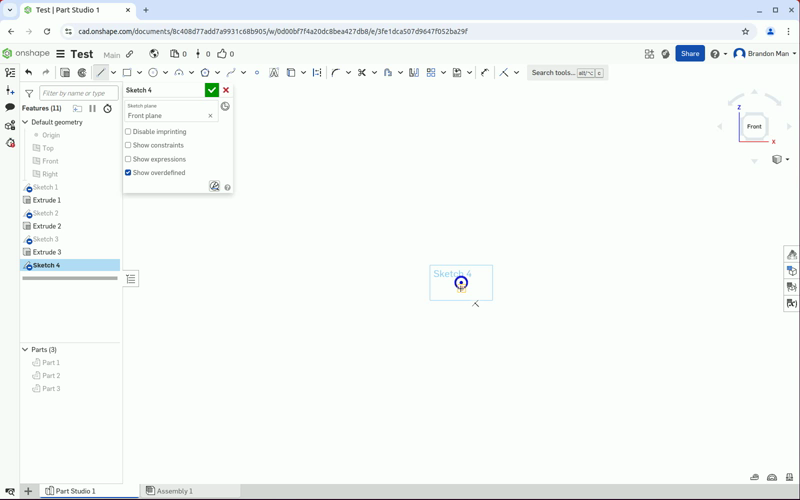
scroll(6)
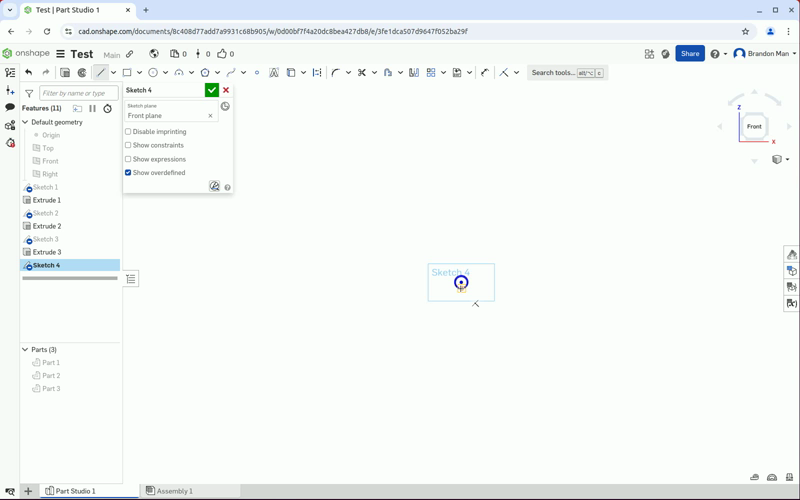
scroll(6)
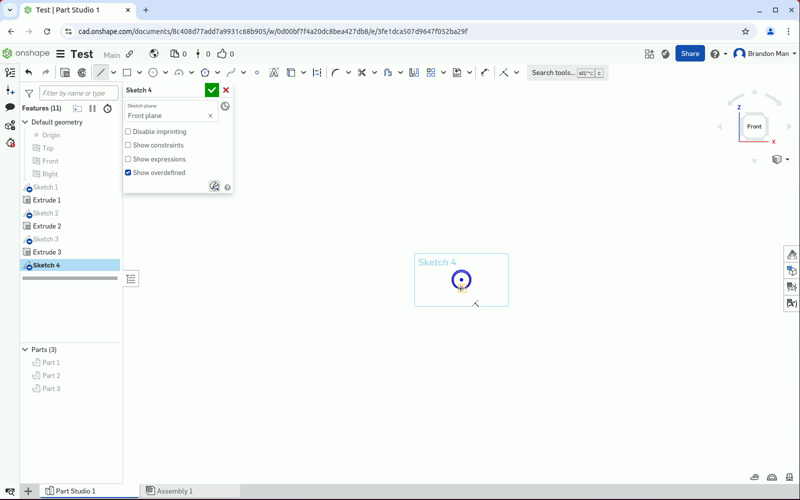
scroll(6)
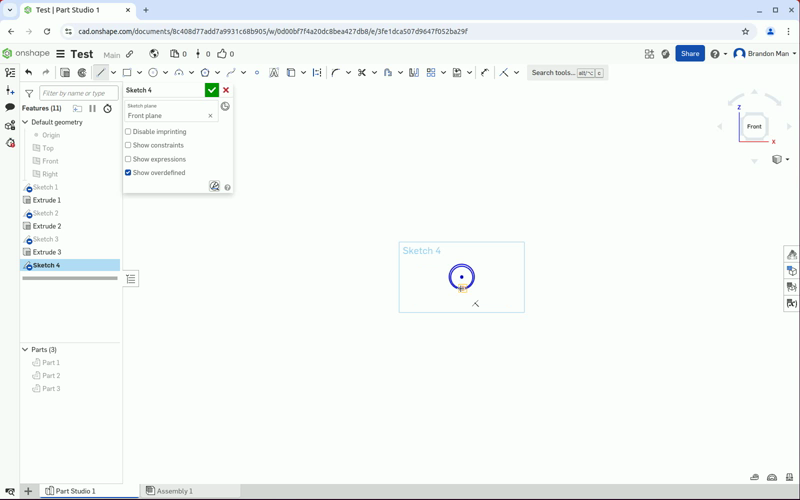
scroll(6)
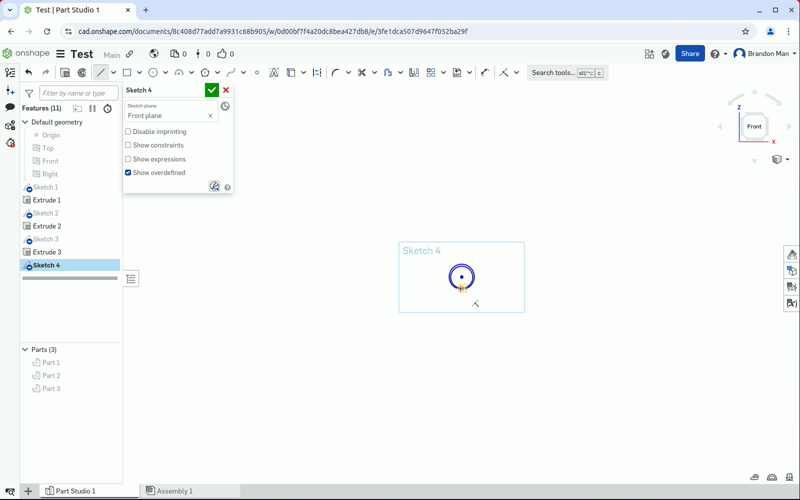
scroll(6)
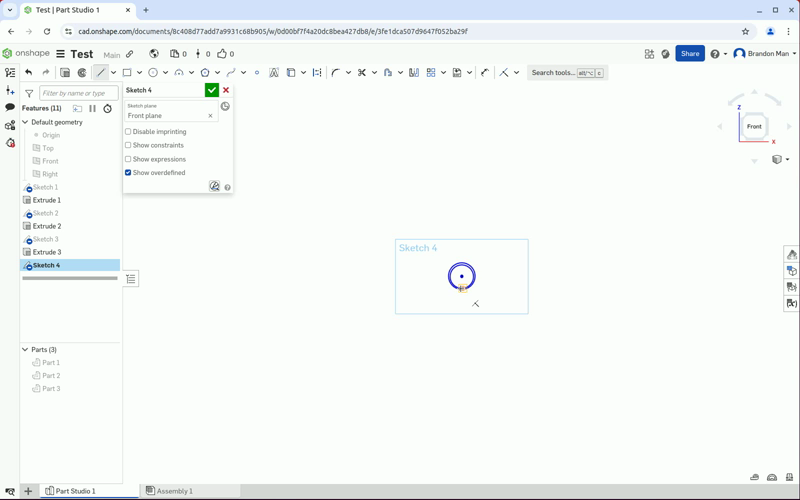
scroll(6)
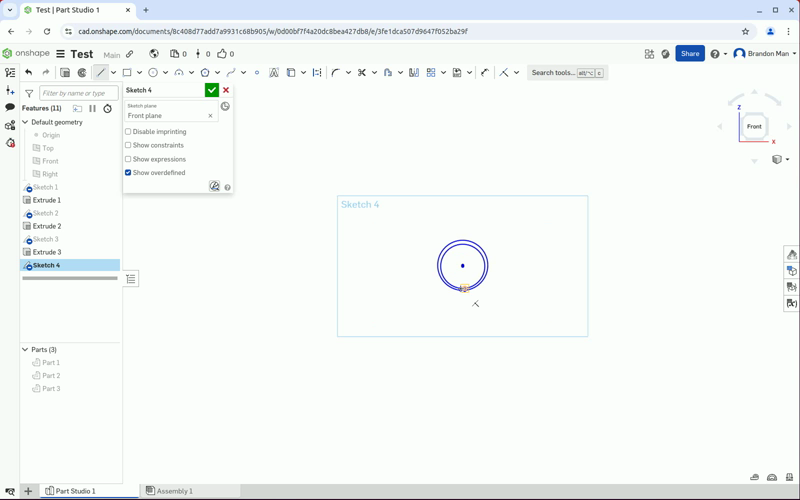
scroll(6)
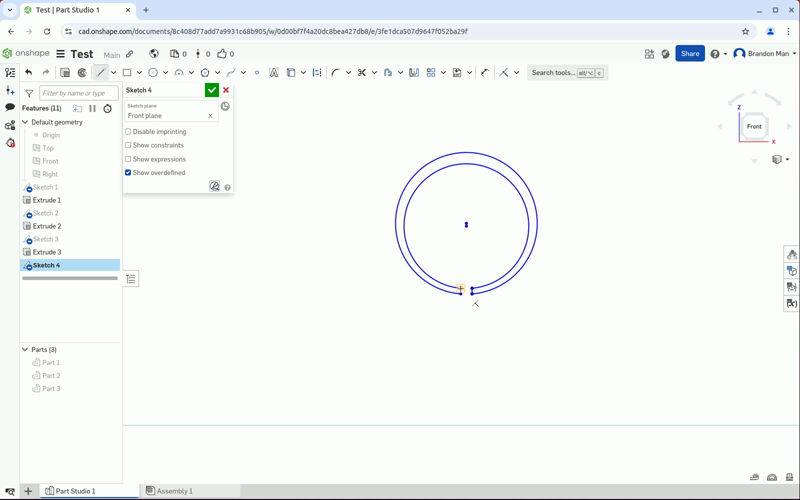
click(460, 288)
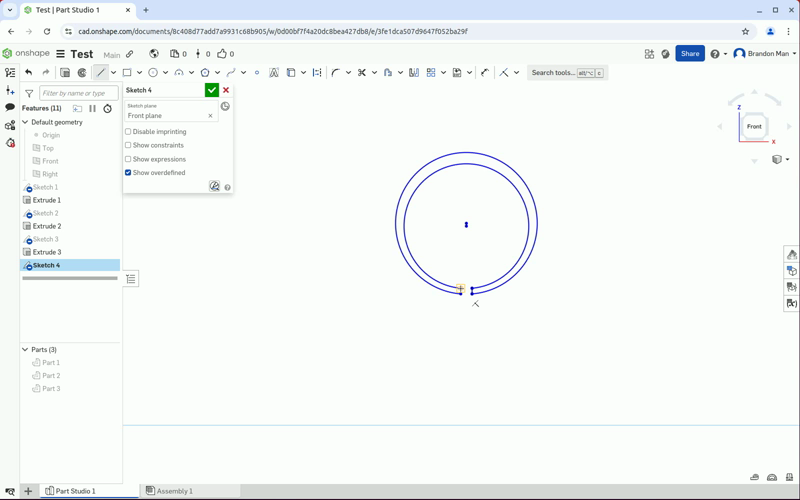
scroll(-6)
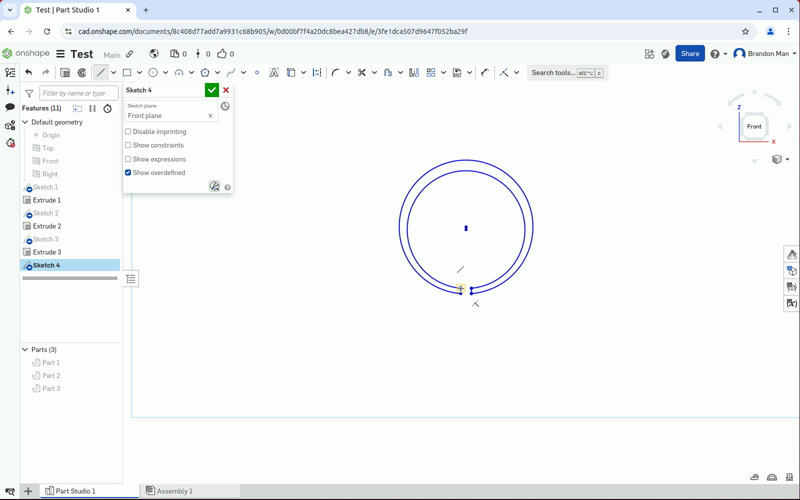
scroll(-6)
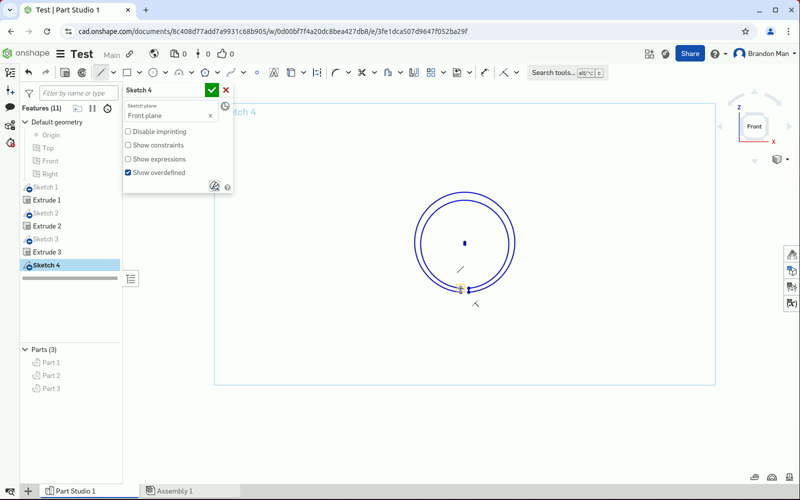
scroll(-6)
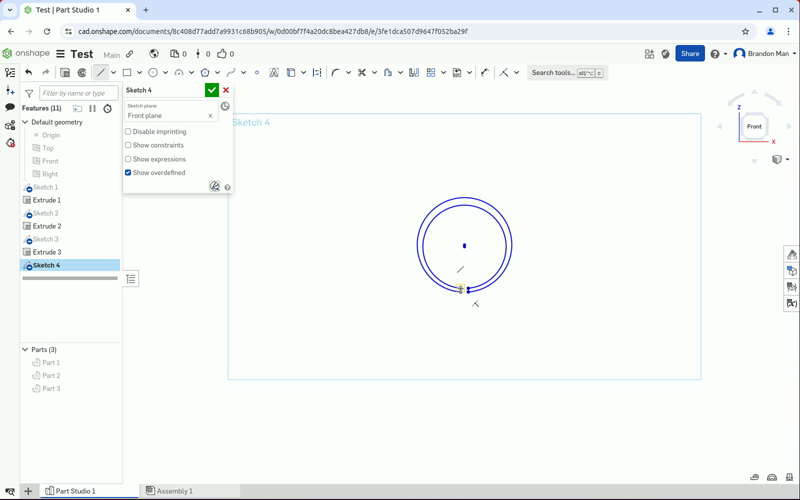
scroll(-6)
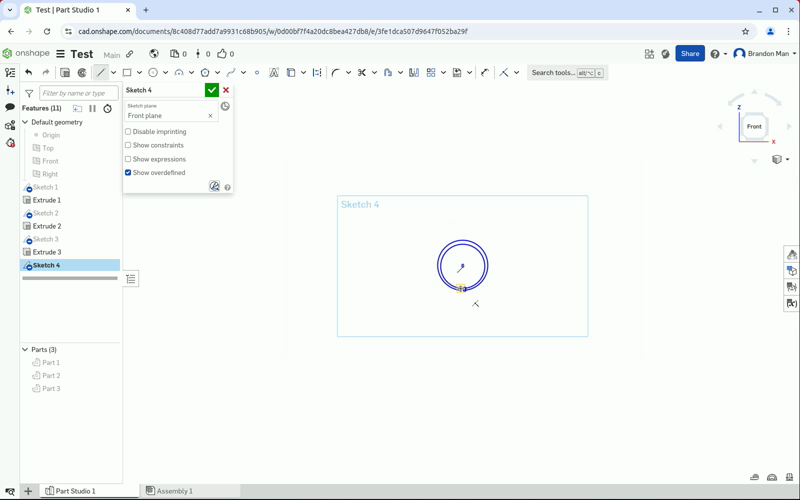
scroll(-6)
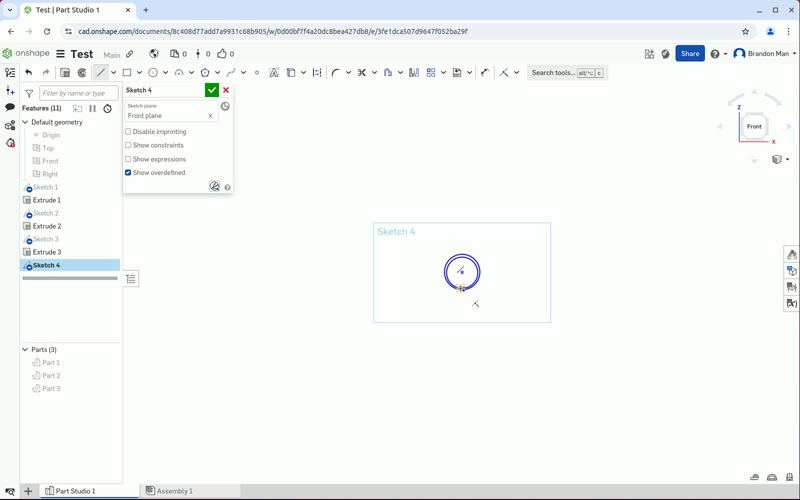
scroll(-6)
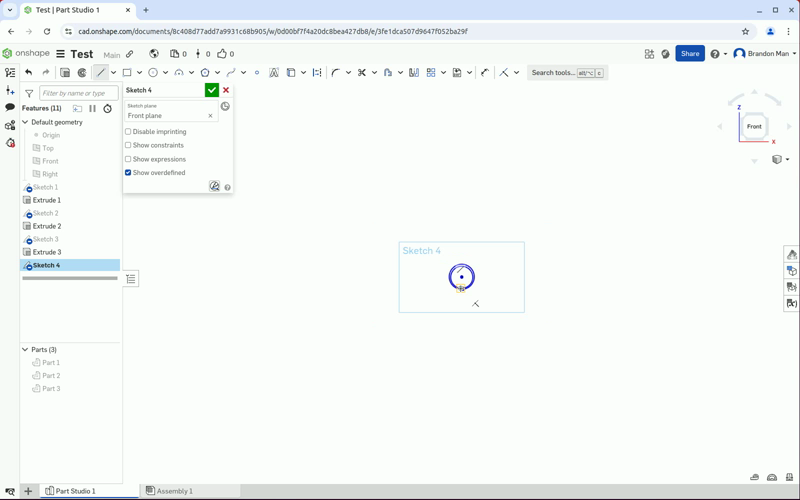
scroll(-6)
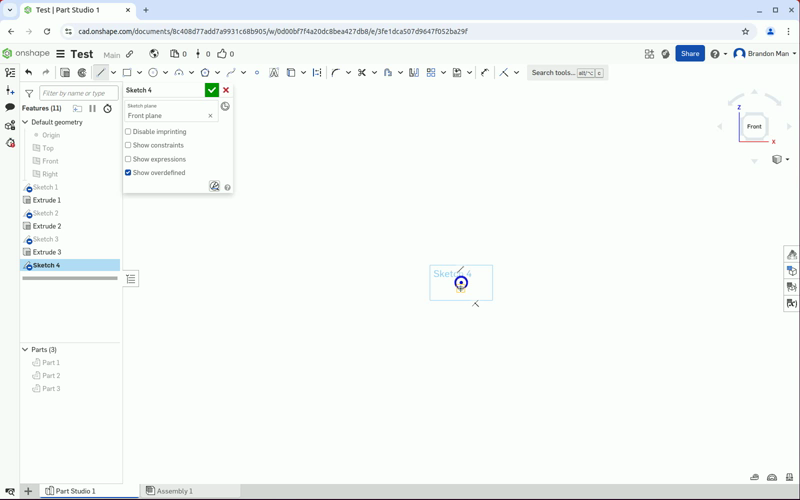
mouse_move(490, 288)
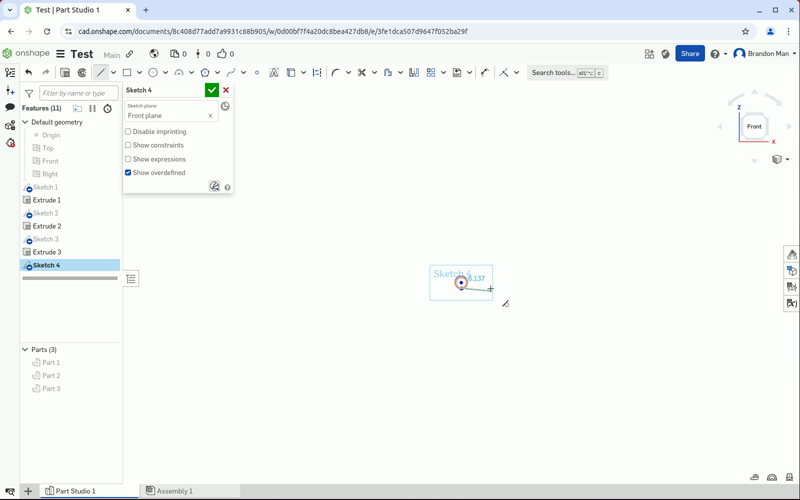
key_down(shift)
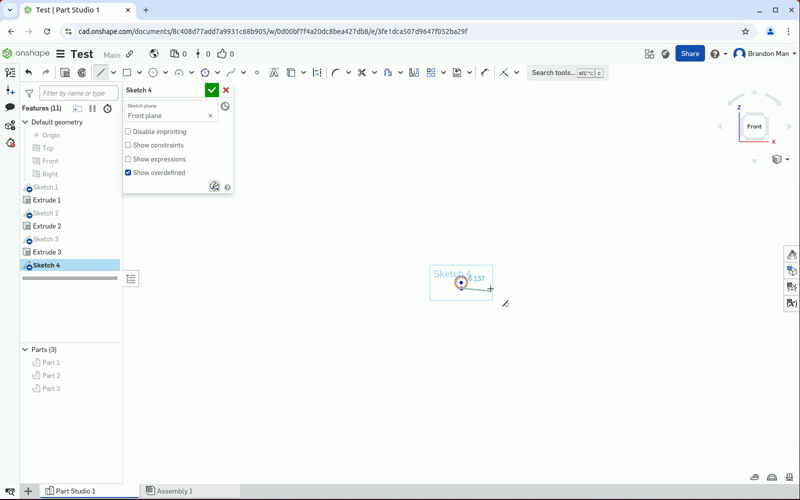
mouse_move(460, 288)
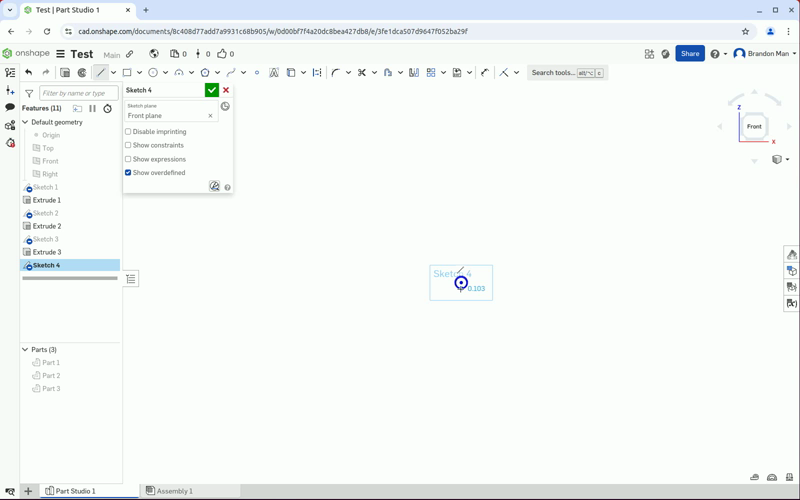
scroll(6)
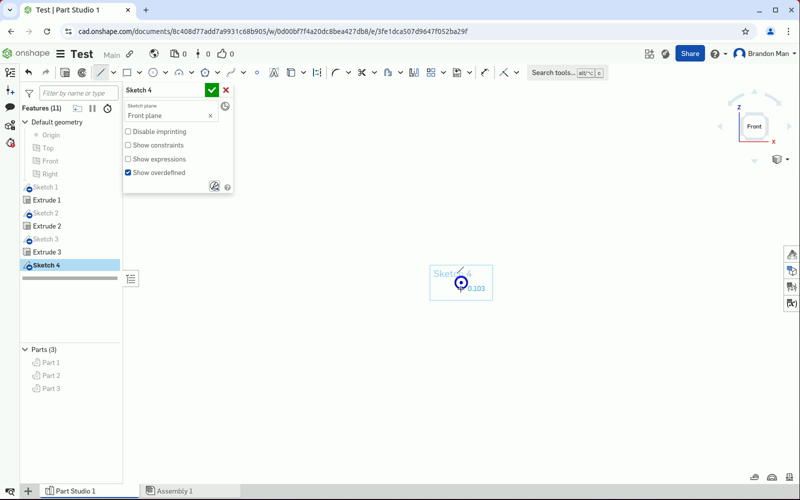
scroll(6)
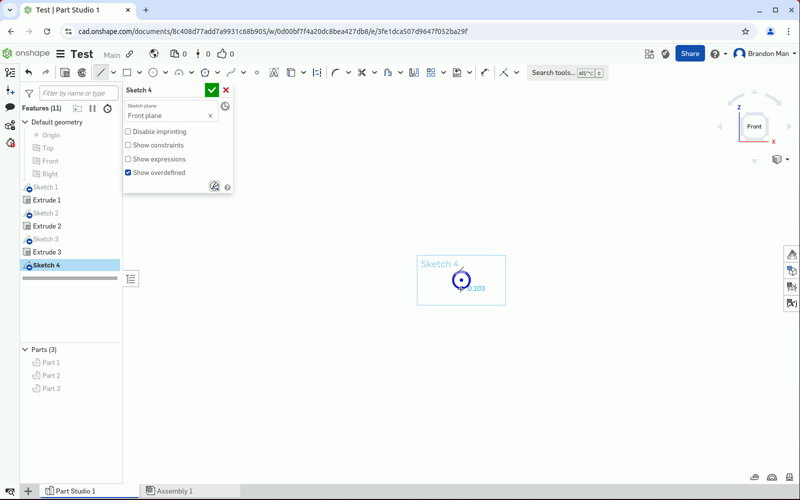
scroll(6)
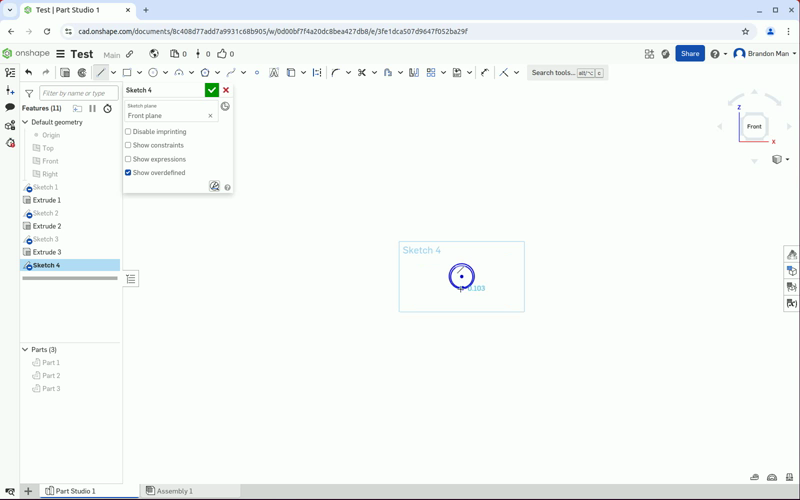
scroll(6)
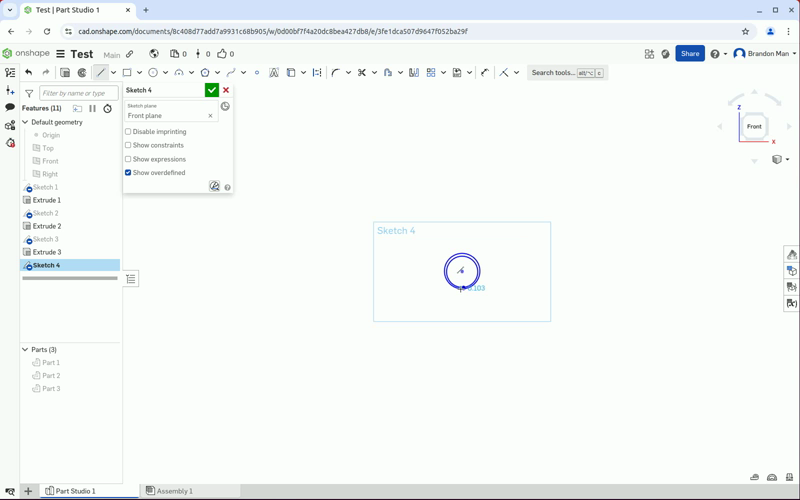
scroll(6)
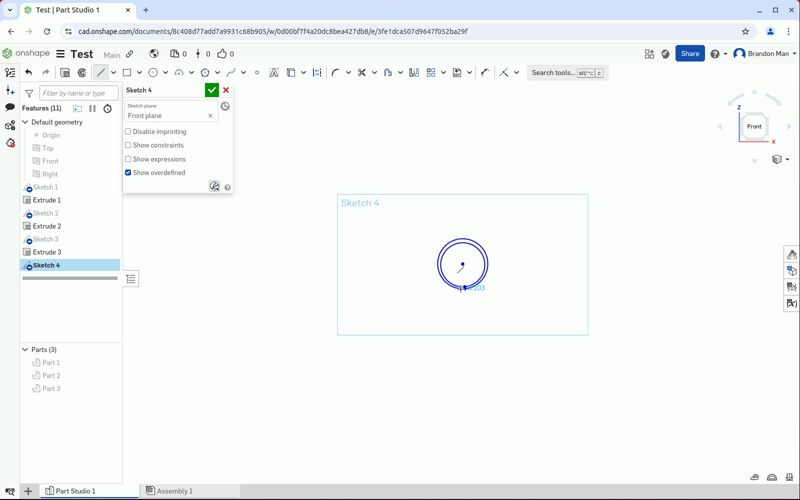
scroll(6)
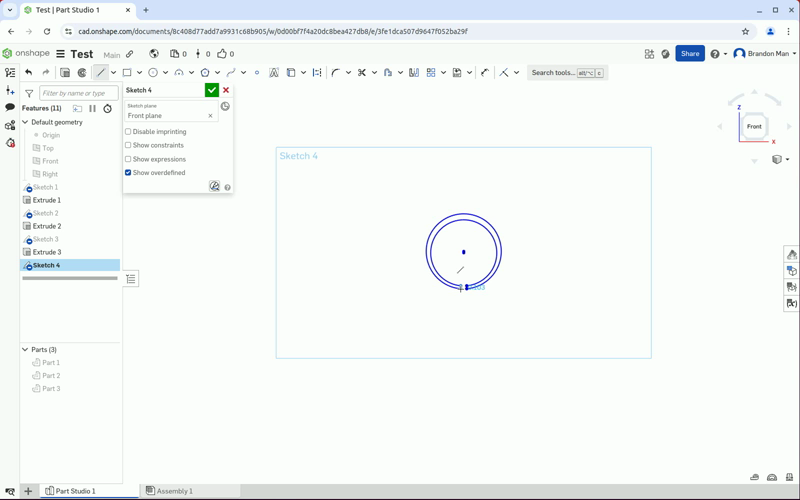
scroll(6)
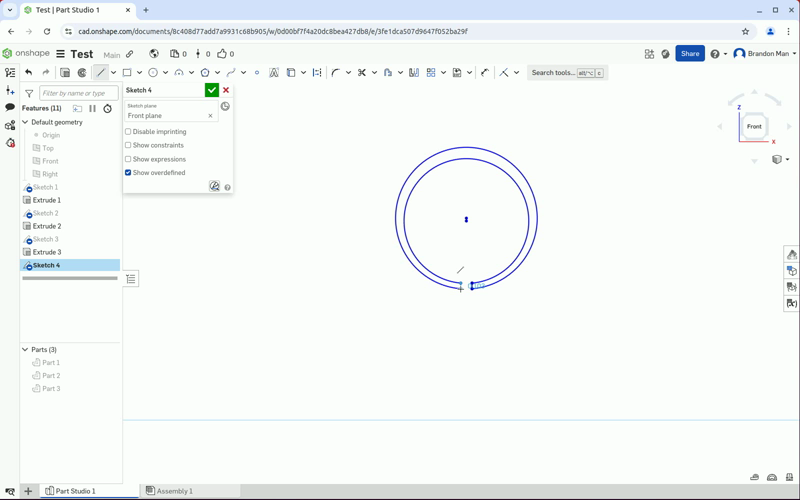
key_up(shift)
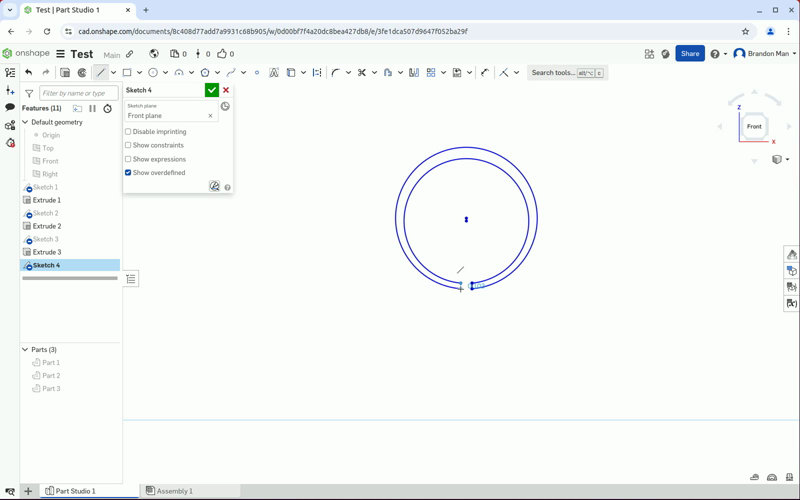
click(460, 288)
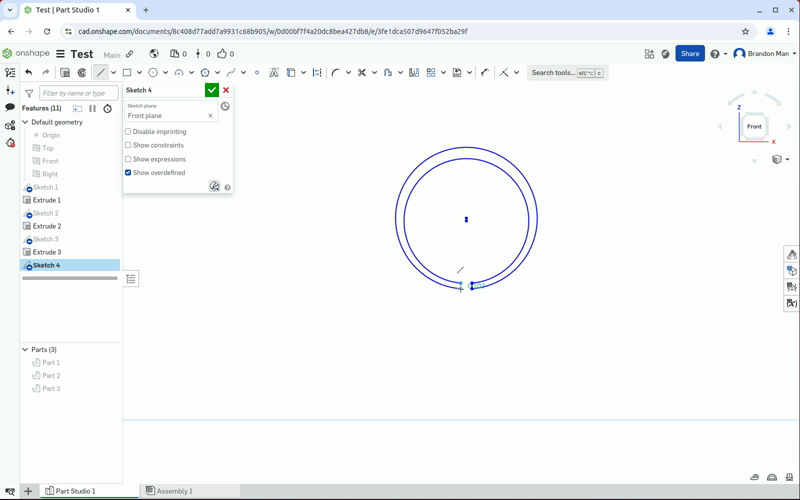
scroll(-6)
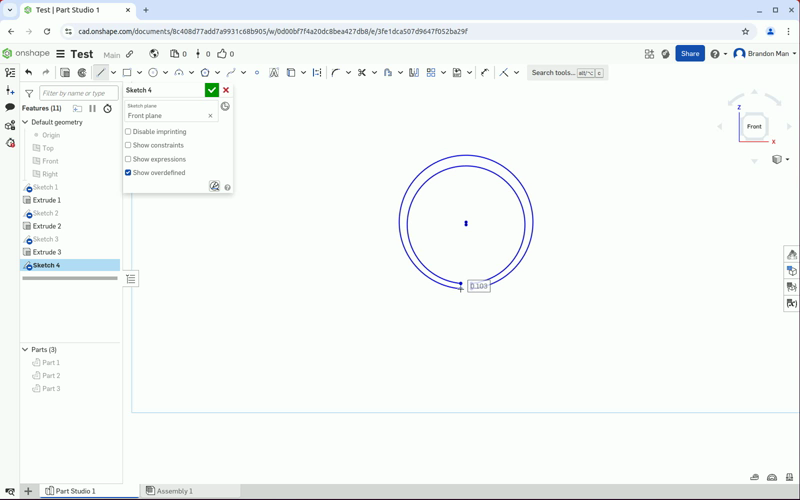
scroll(-6)
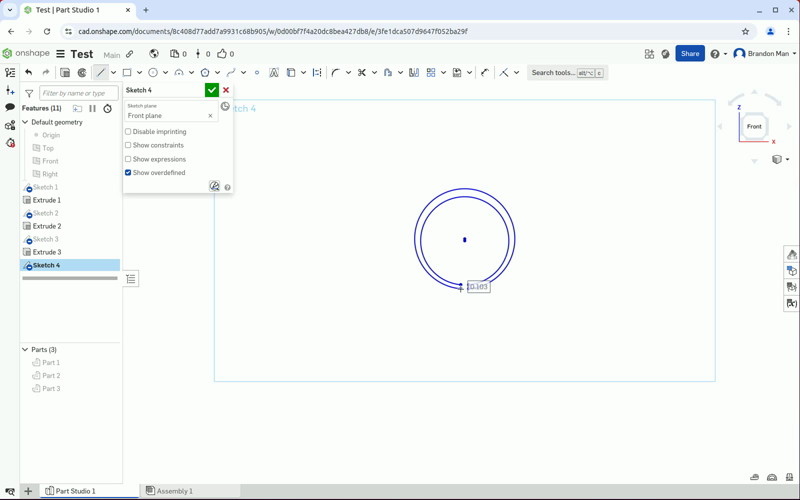
scroll(-6)
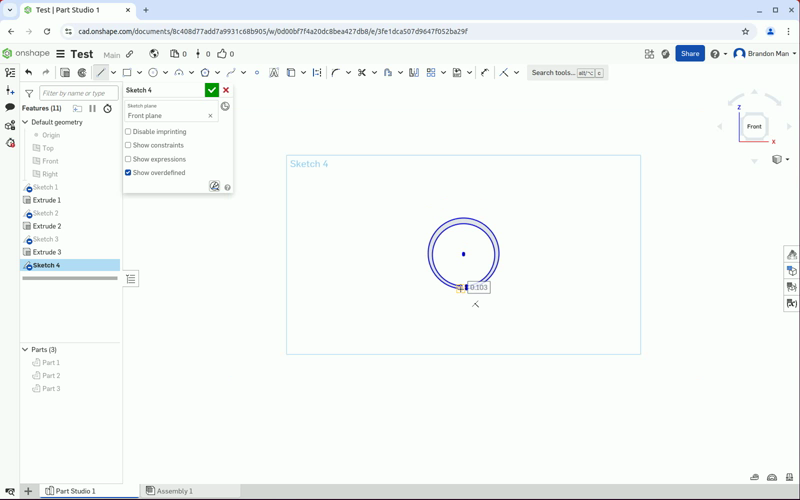
scroll(-6)
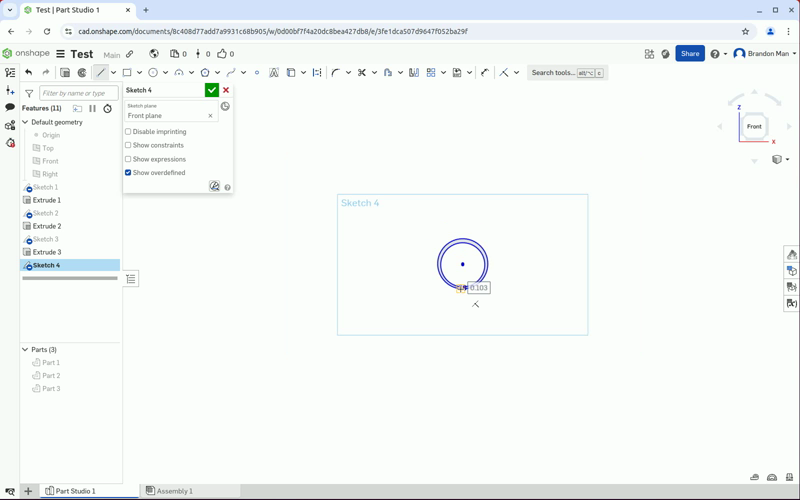
scroll(-6)
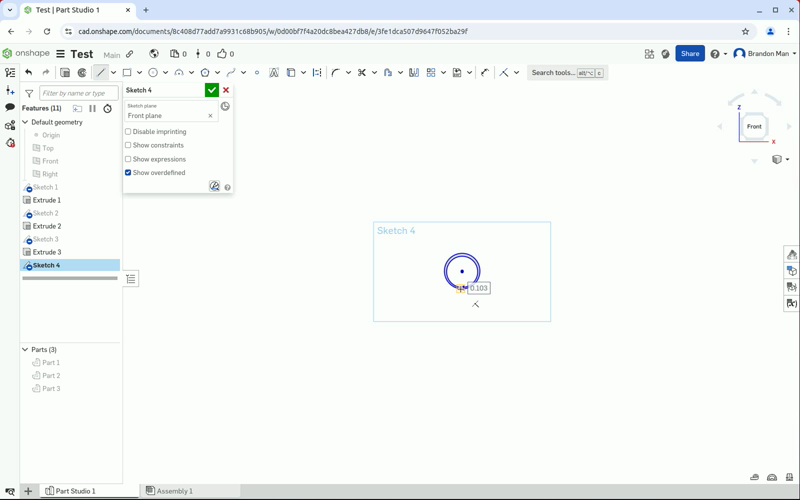
scroll(-6)
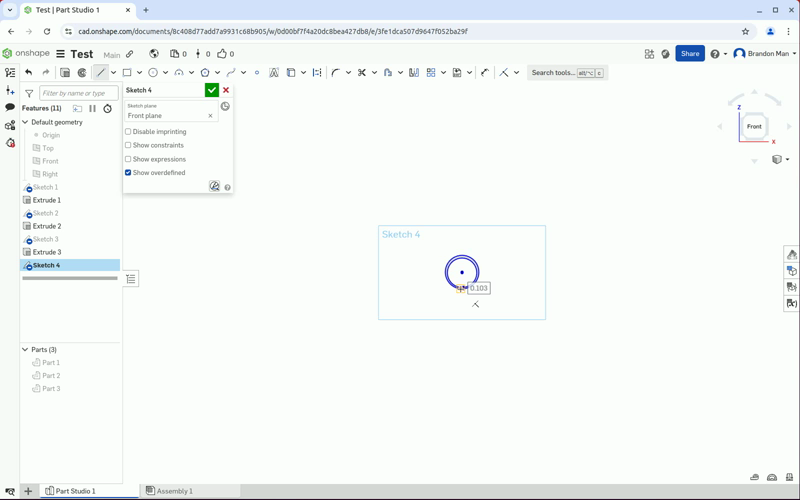
scroll(-6)
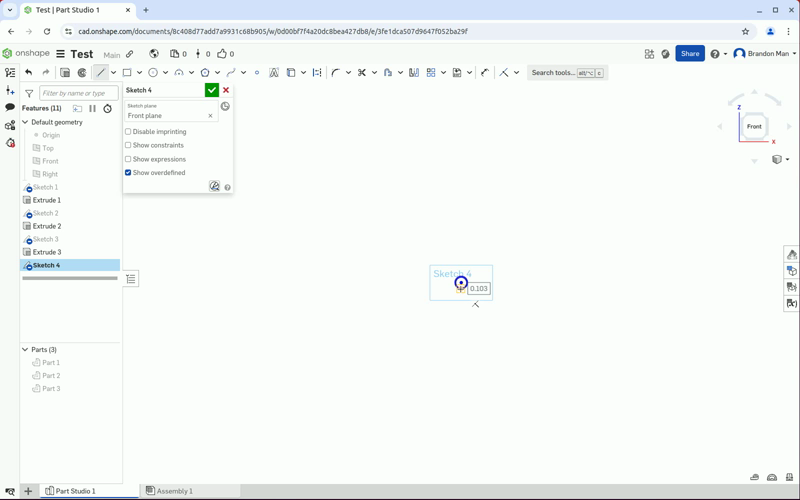
key(esc)
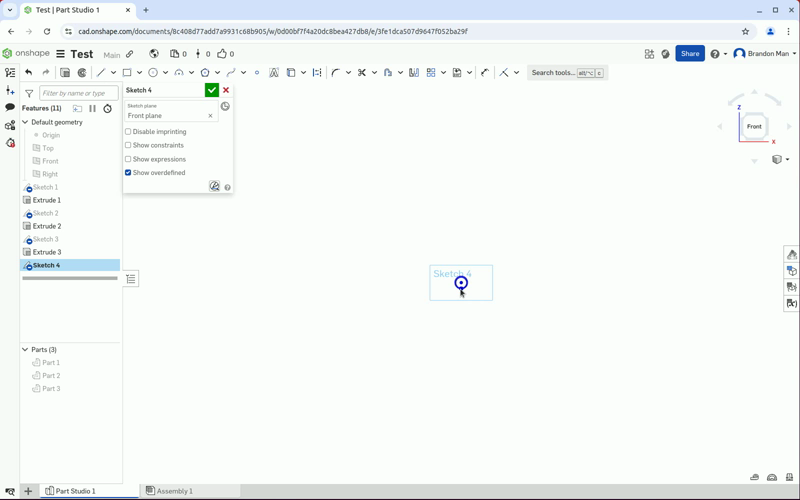
mouse_move(457, 278)
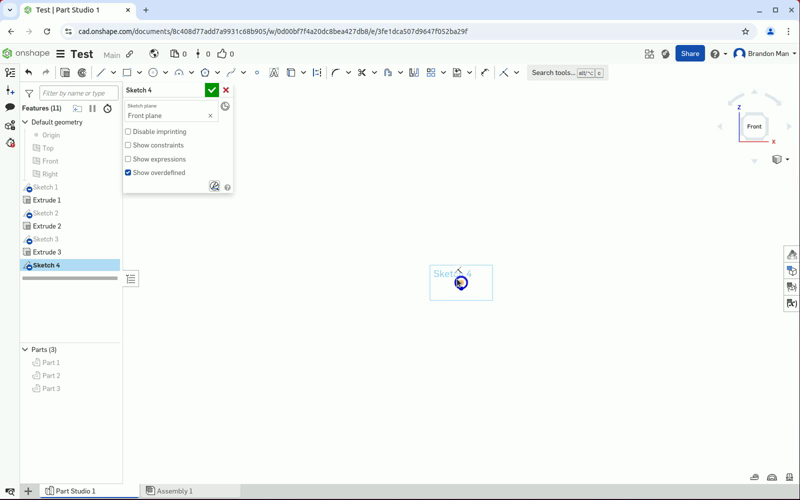
scroll(6)
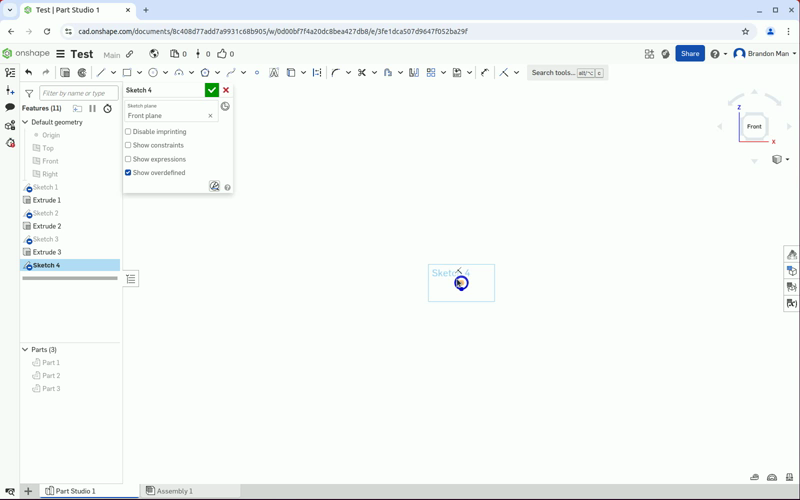
scroll(6)
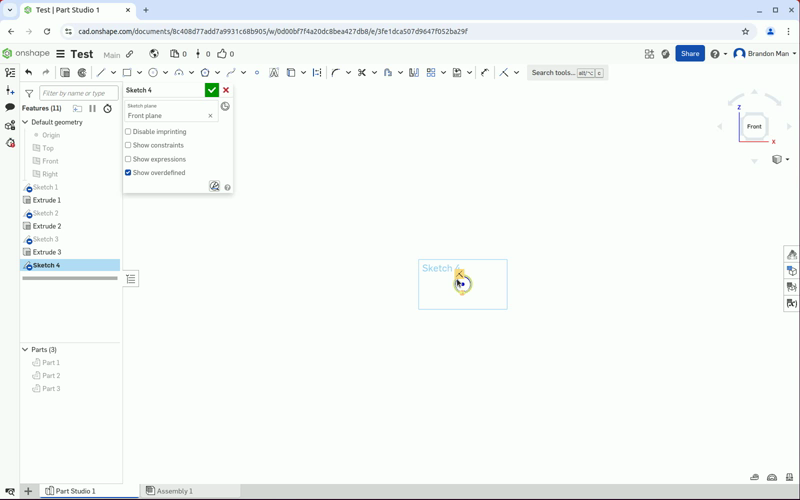
scroll(6)
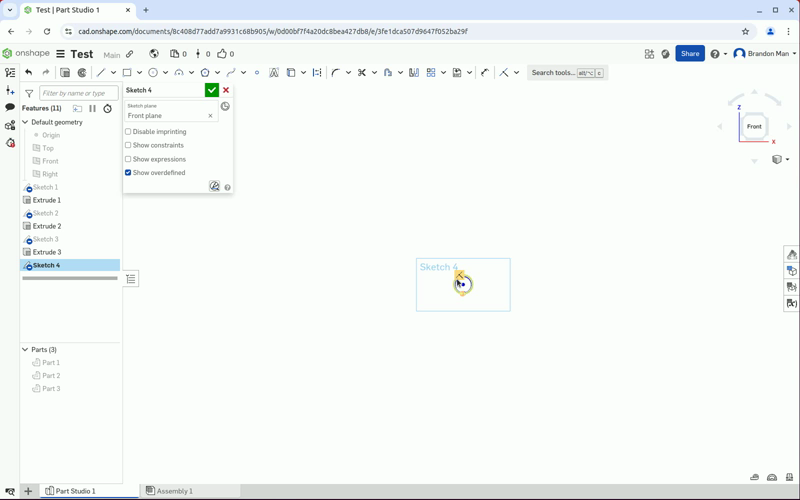
scroll(6)
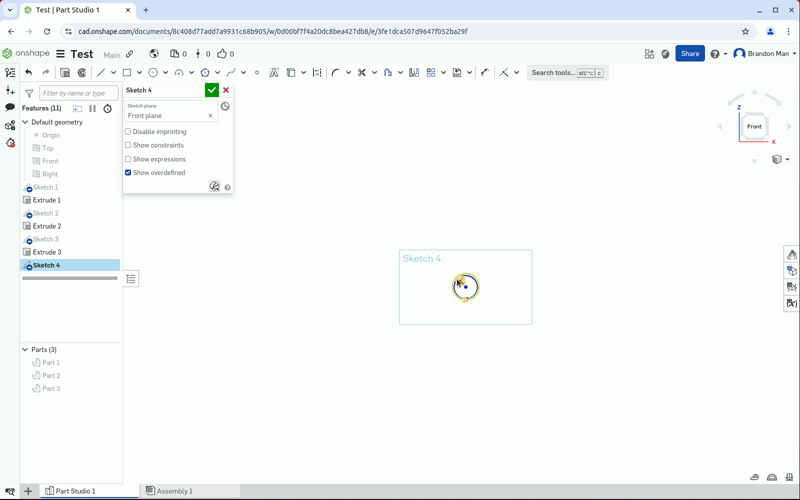
scroll(6)
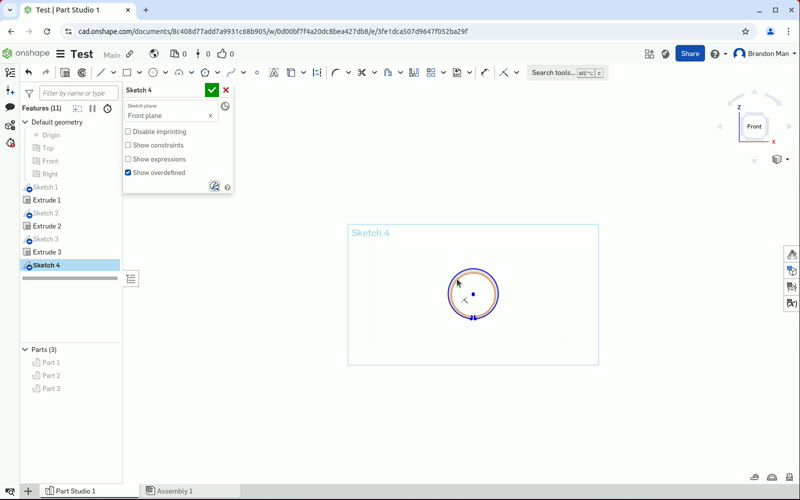
scroll(6)
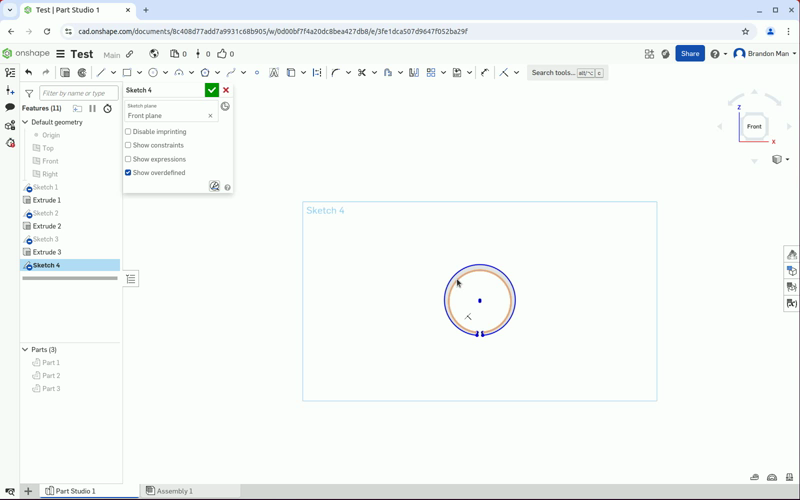
scroll(6)
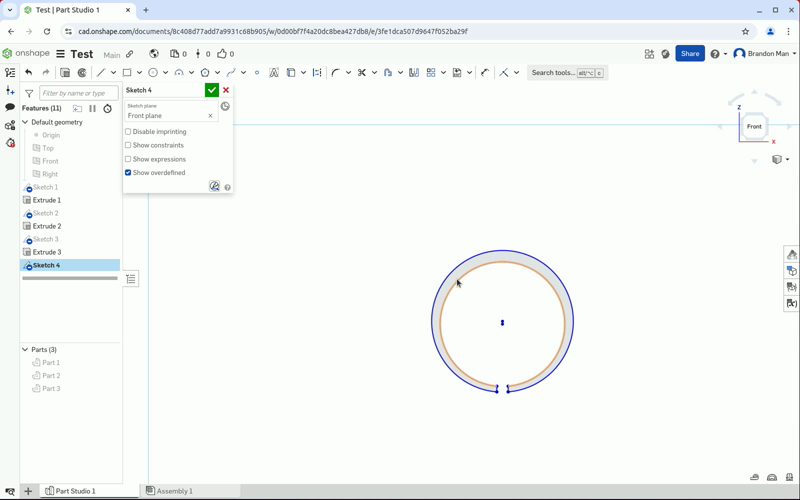
click(457, 278)
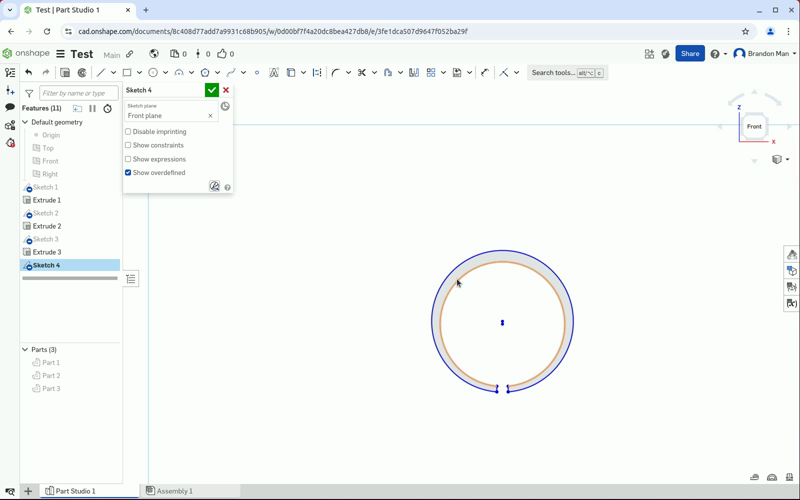
scroll(-6)
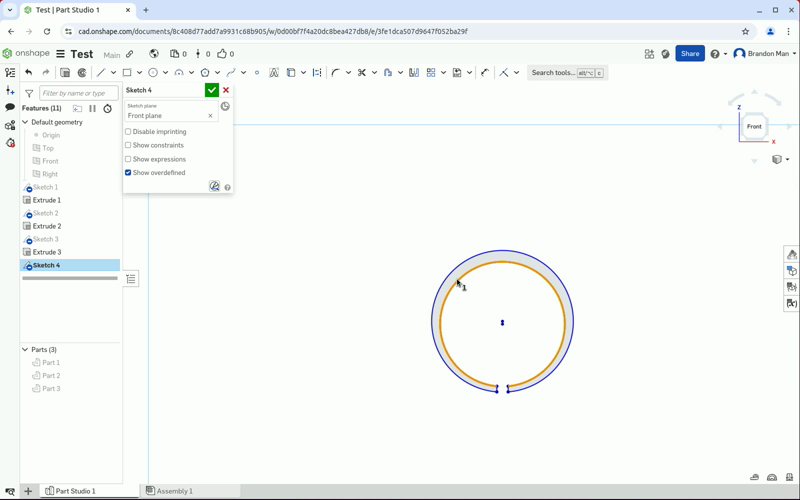
scroll(-6)
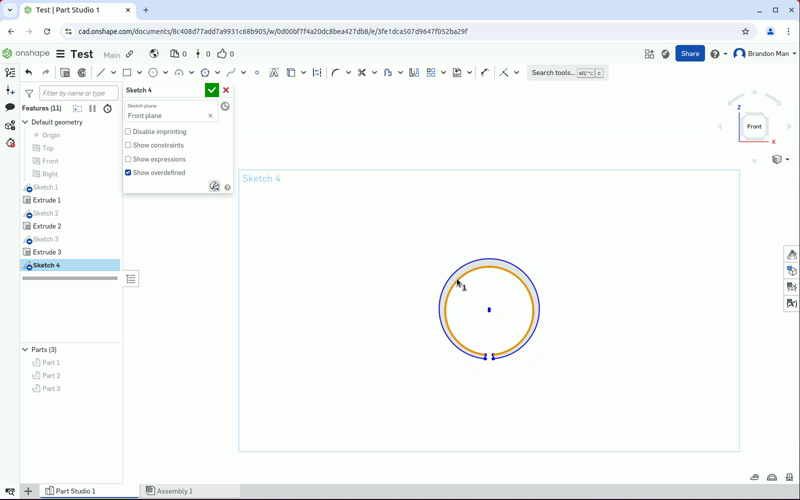
scroll(-6)
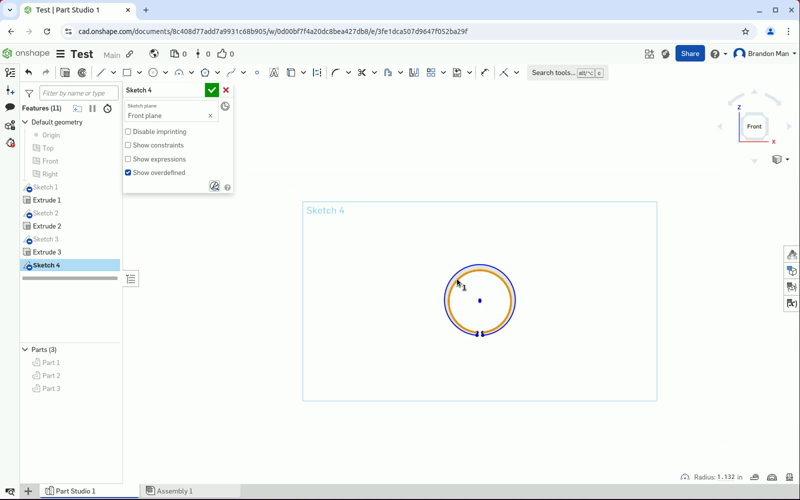
scroll(-6)
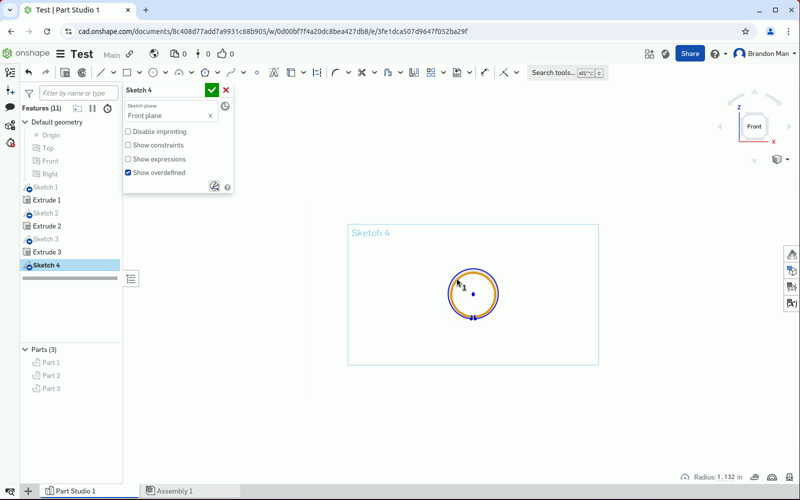
scroll(-6)
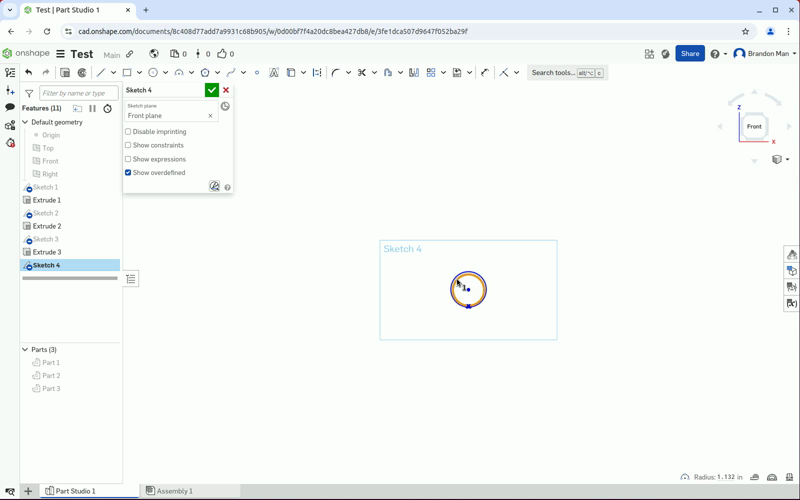
scroll(-6)
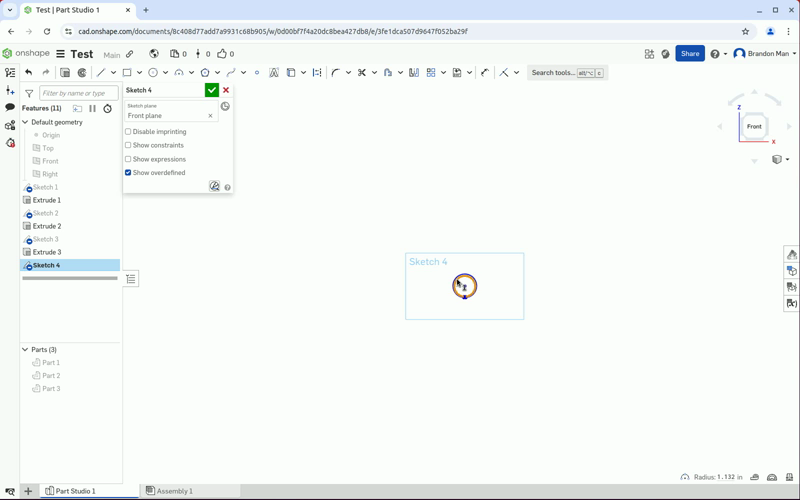
scroll(-6)
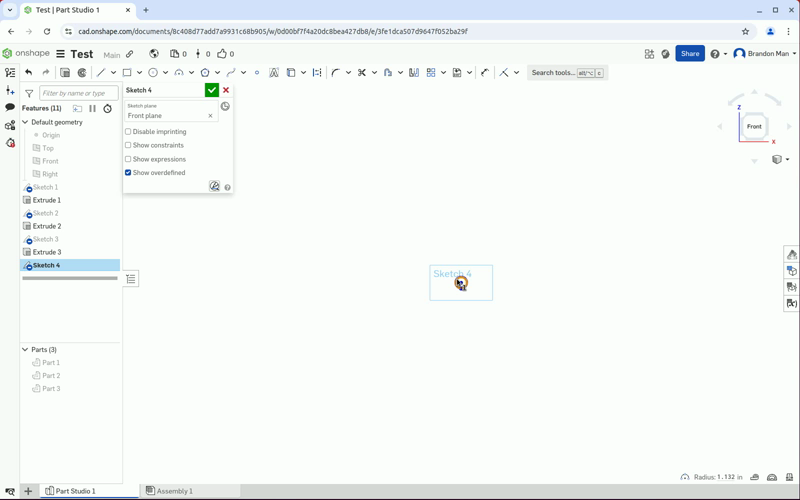
mouse_move(73, 352)
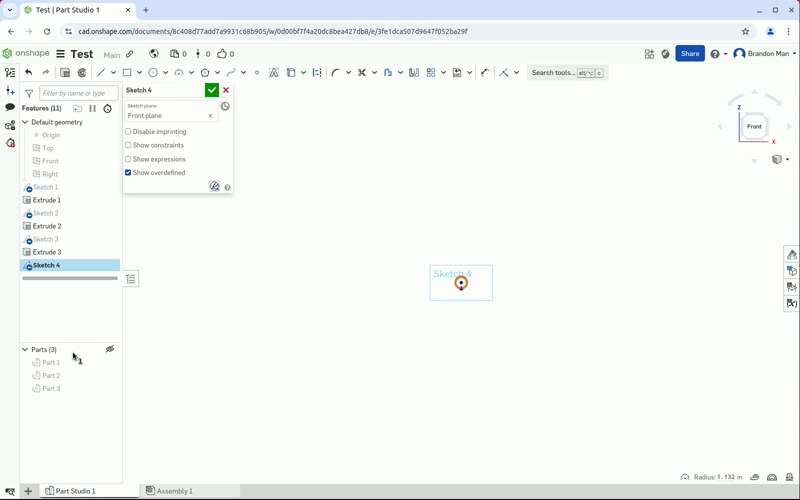
key(shift+y)
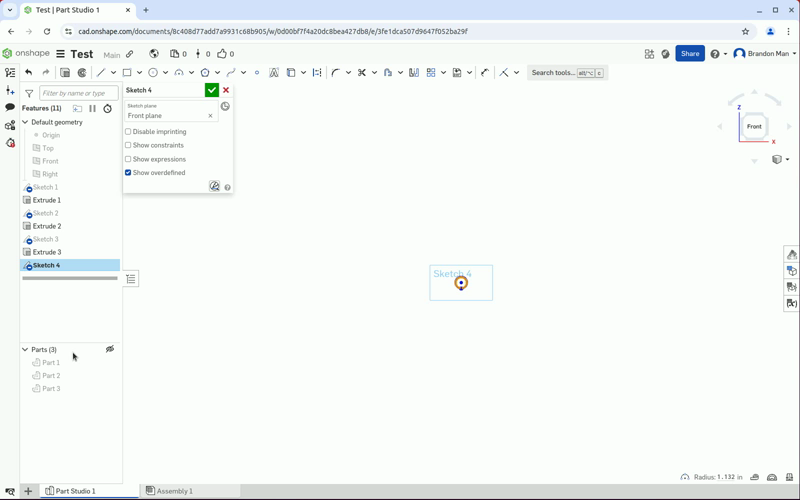
key(shift+e)
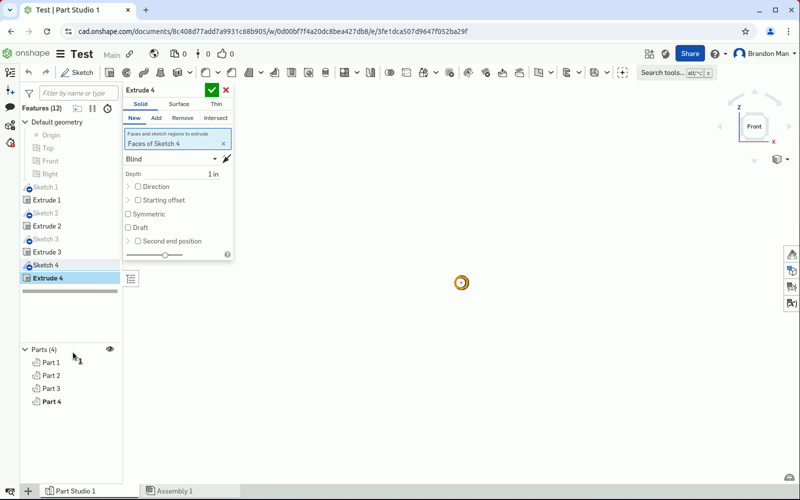
mouse_move(143, 106)
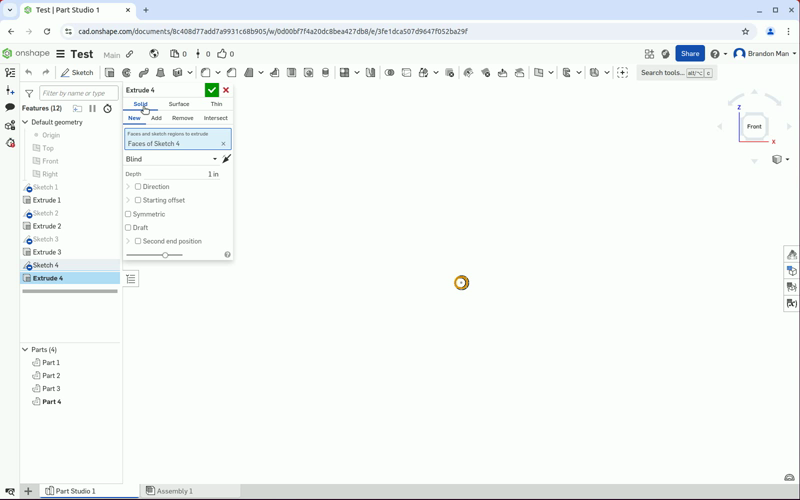
click(143, 106)
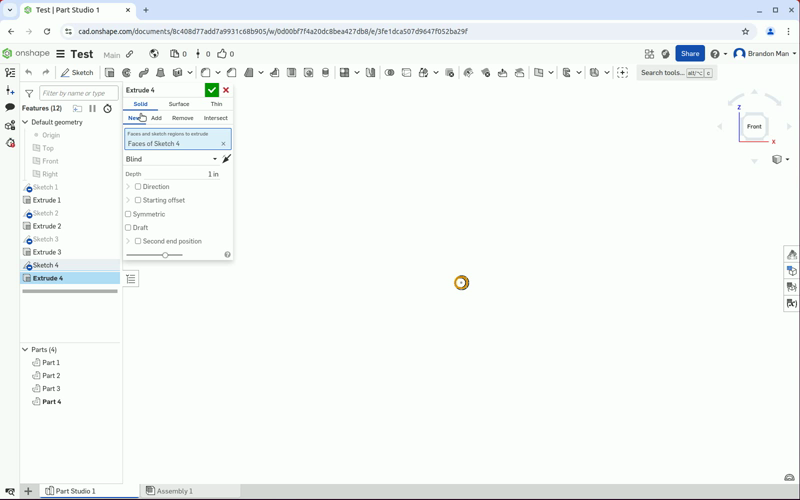
mouse_move(137, 120)
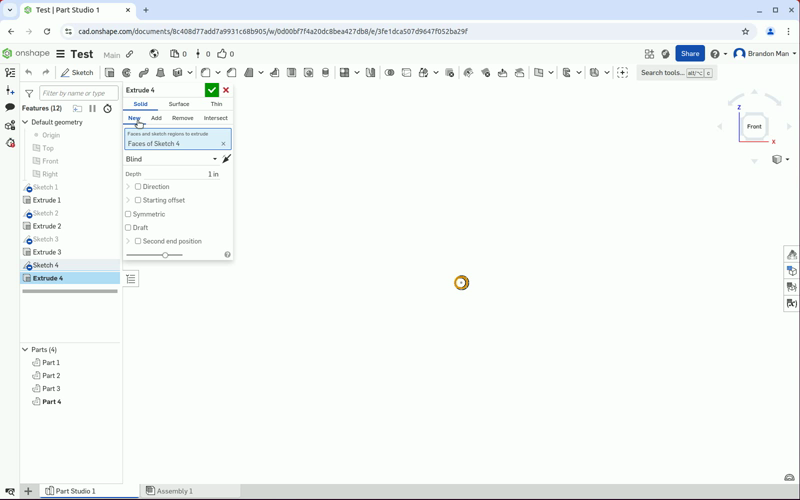
click(137, 120)
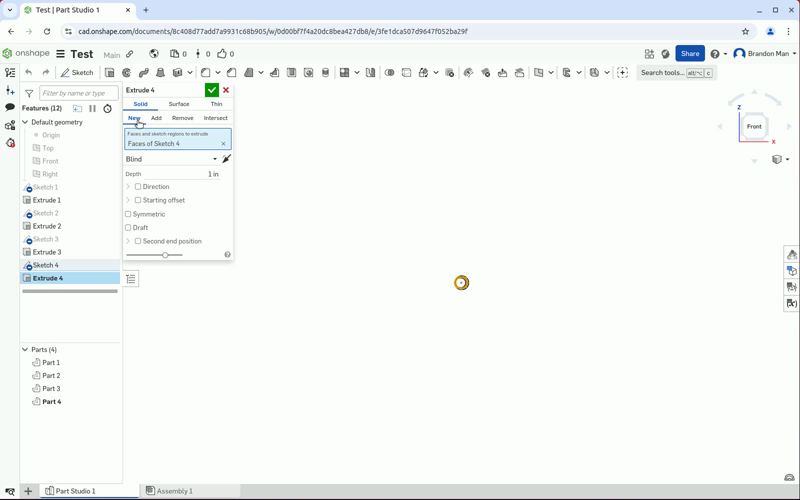
key(tab, 4)
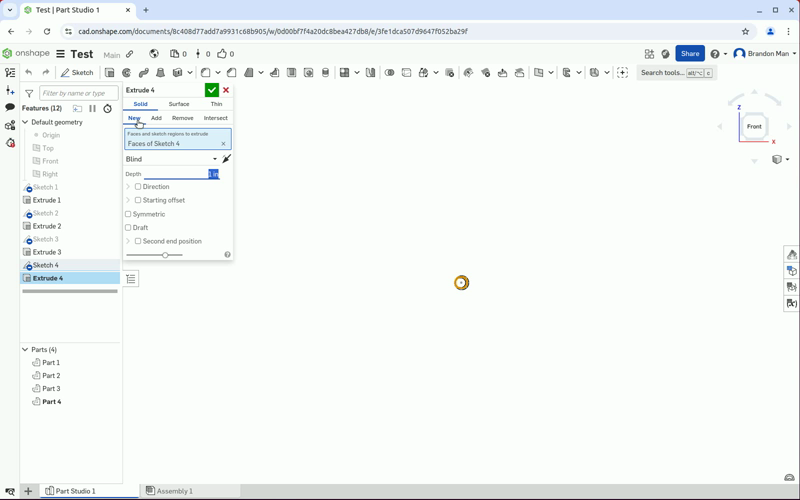
text(17.572)
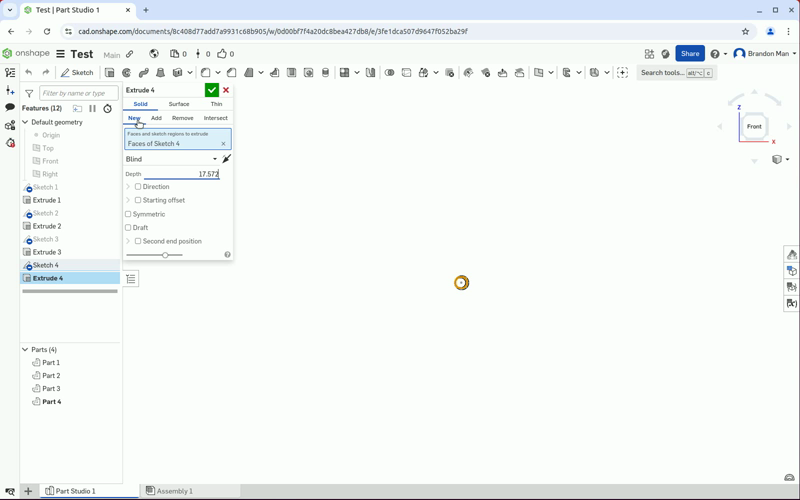
key(enter)
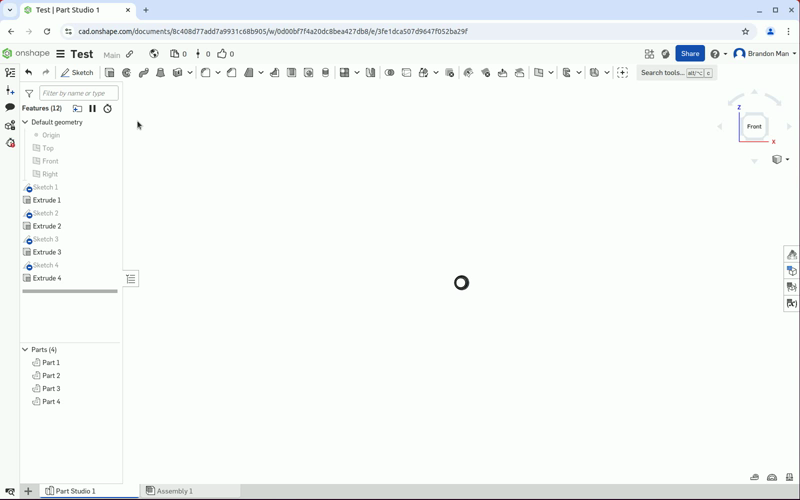
key(shift+h)
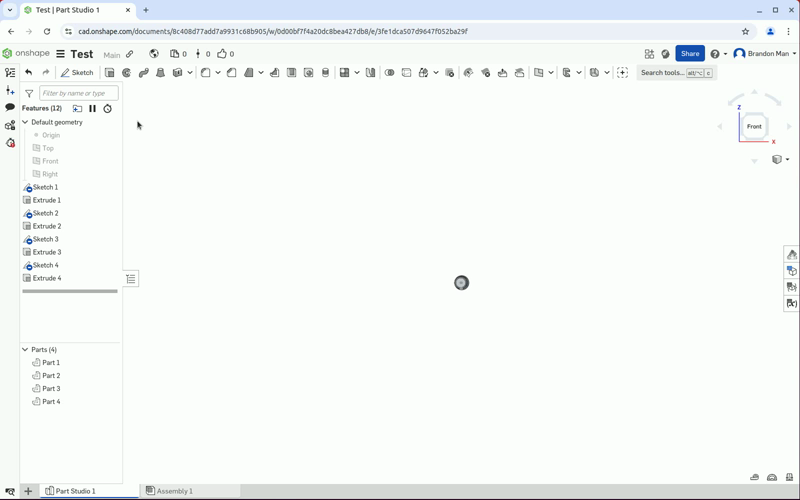
key(shift+h)
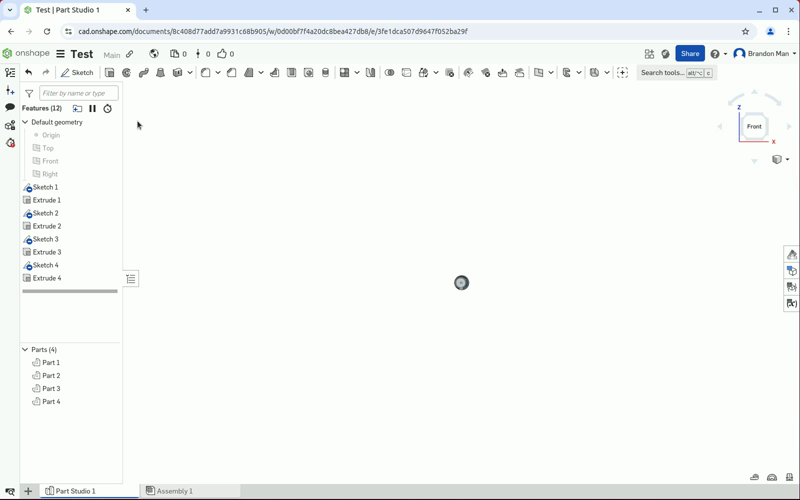
key(shift+7)
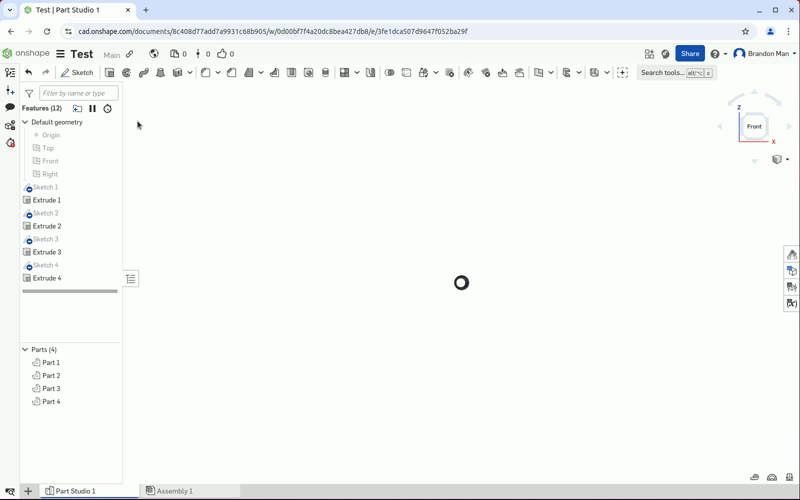
key(left, 2)
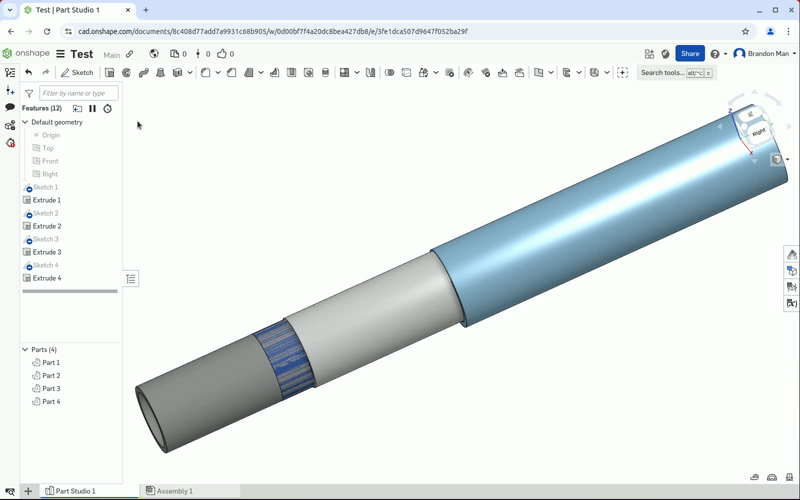
key(down, 2)
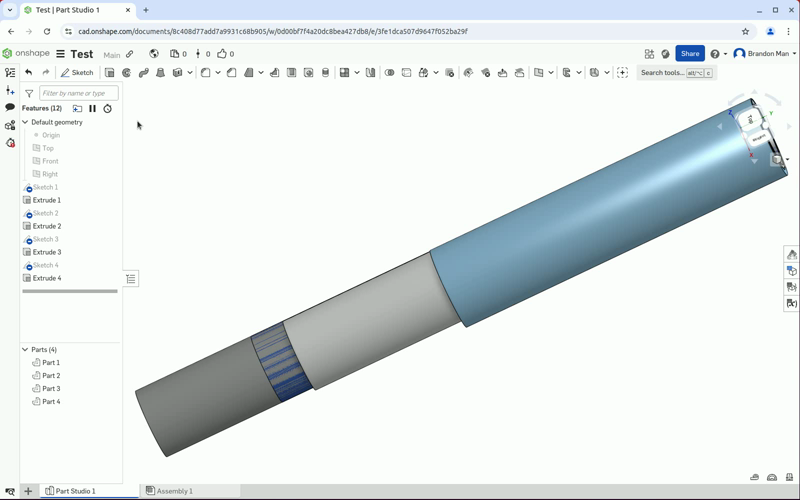
key(up, 2)
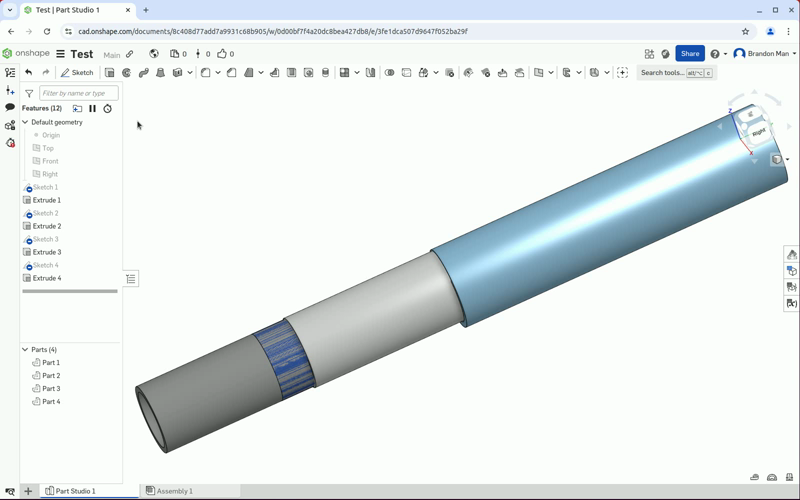
key(right, 2)
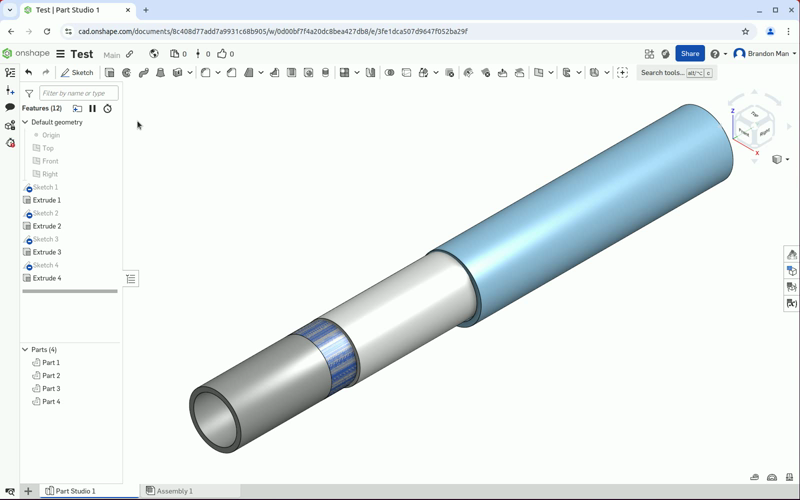
mouse_move(73, 189)
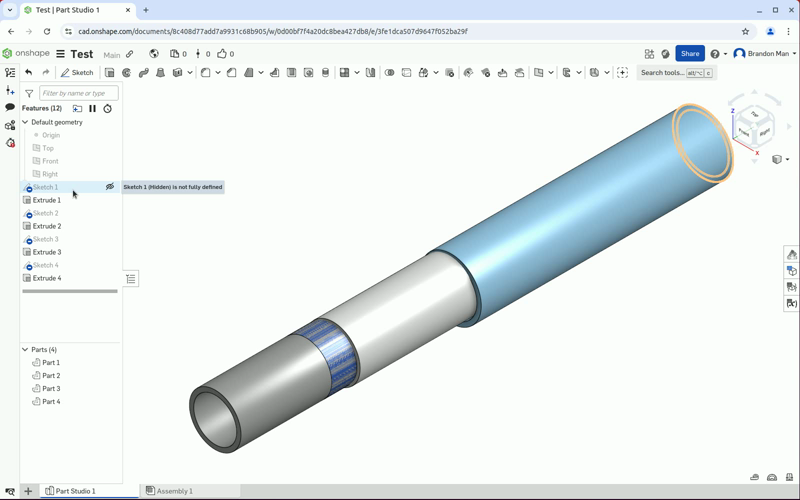
click(73, 189)